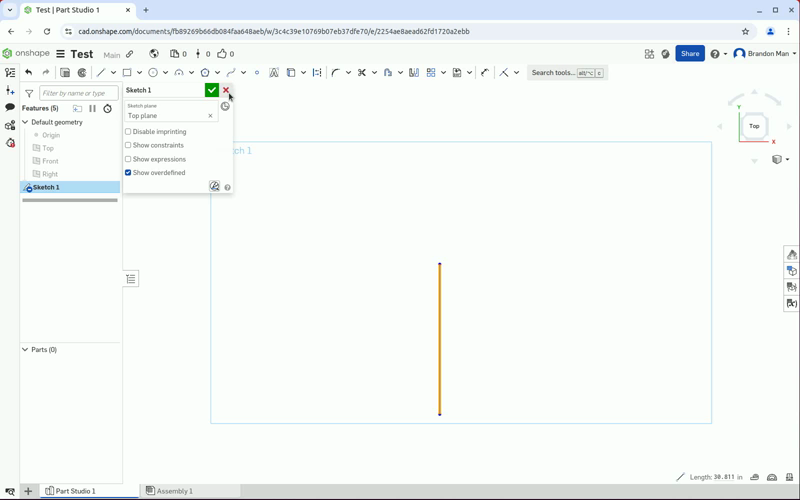
key(shift+h)
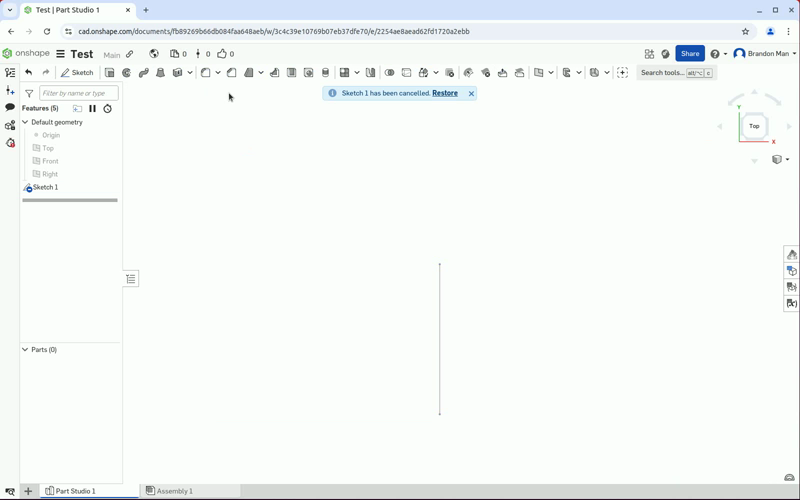
key(shift+s)
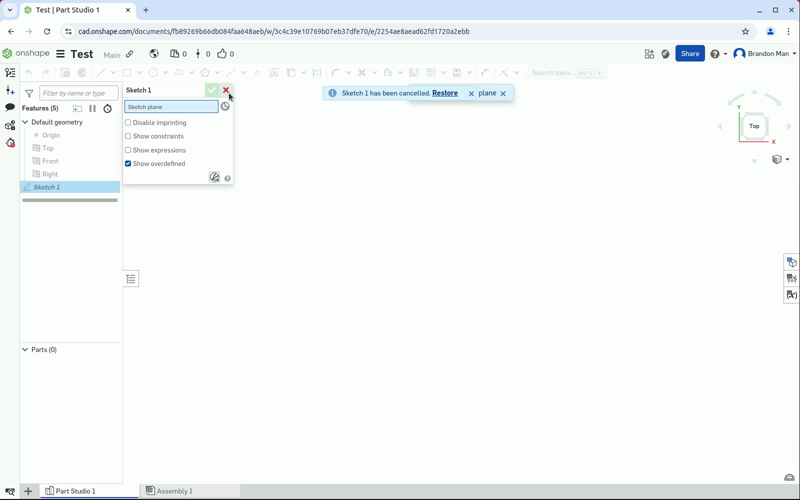
mouse_move(73, 150)
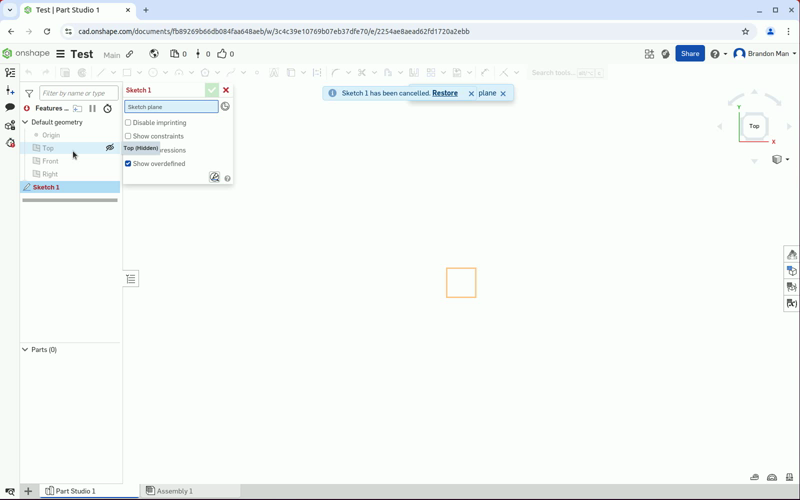
click(73, 150)
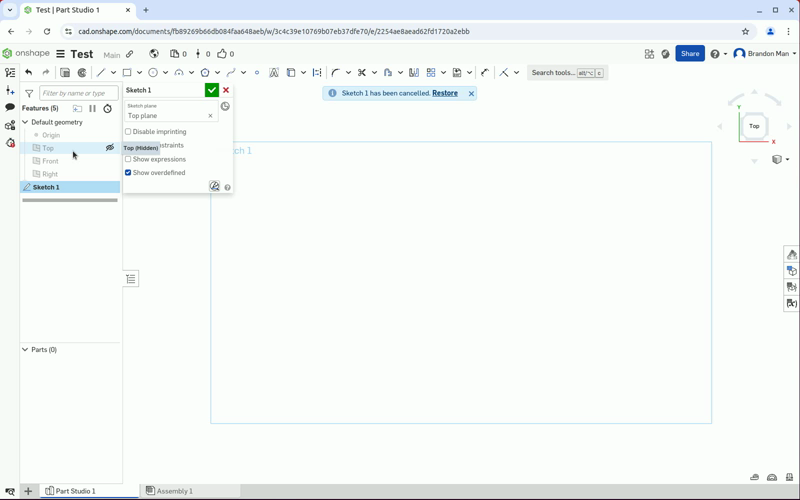
mouse_move(73, 352)
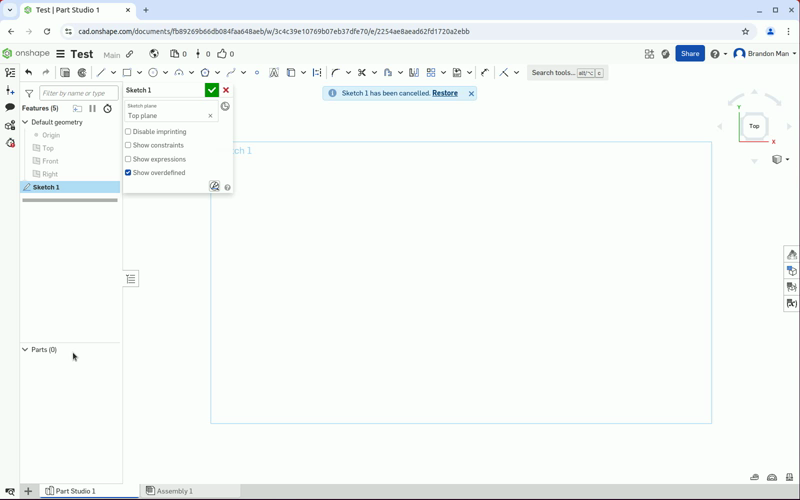
key(y)
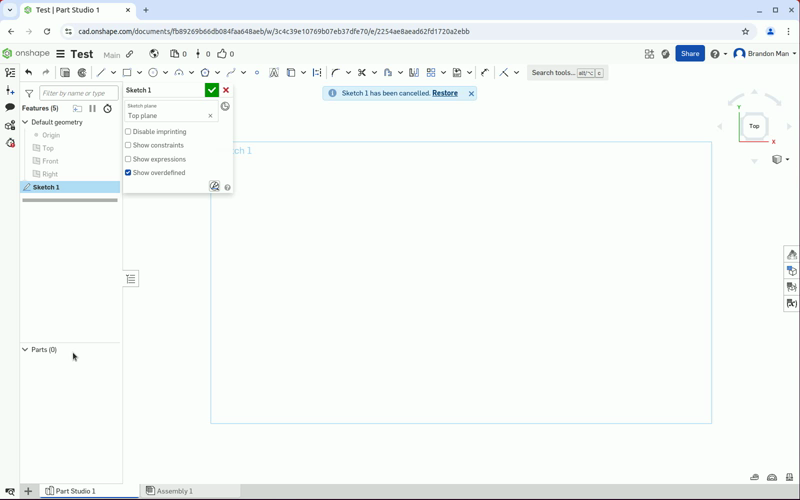
key(l)
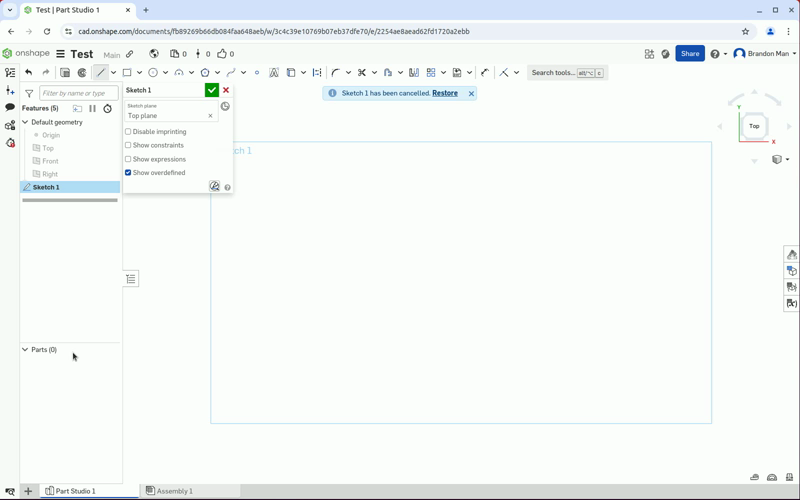
key_down(shift)
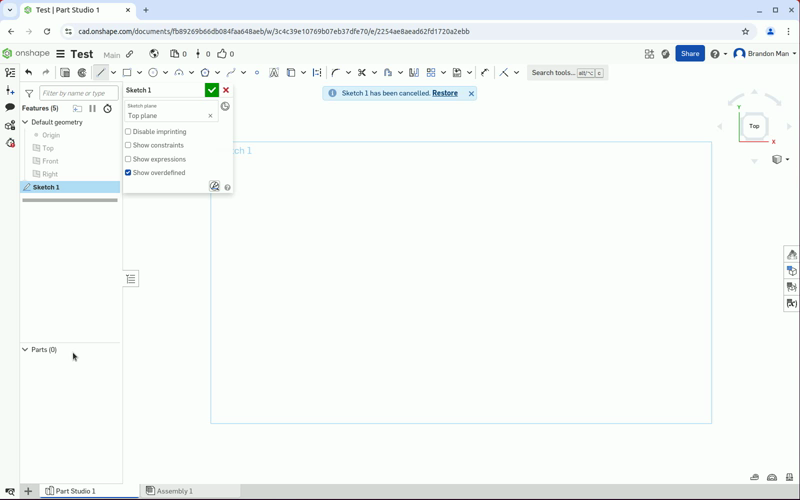
mouse_move(385, 395)
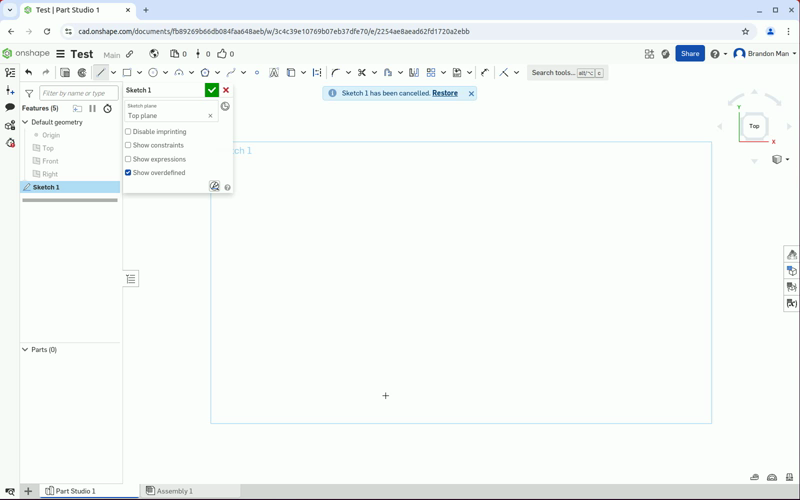
click(385, 395)
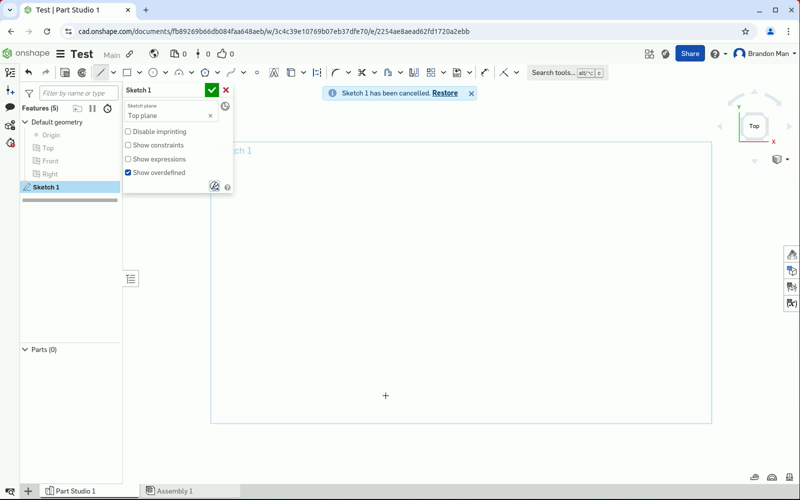
key_up(shift)
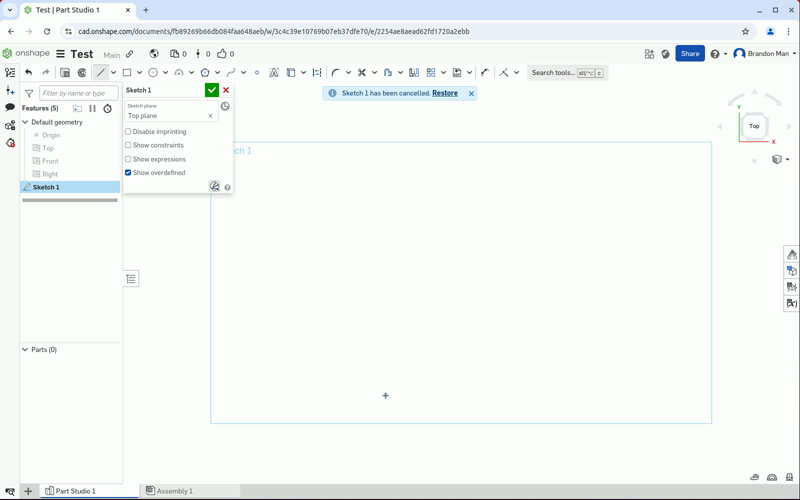
key_down(shift)
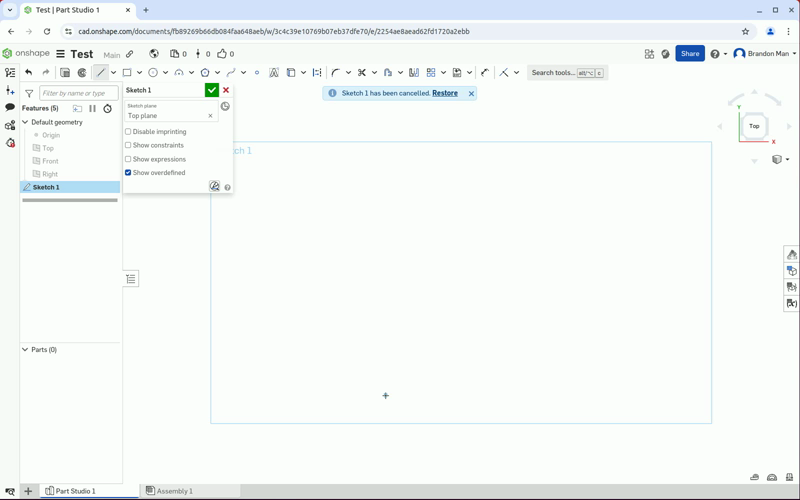
mouse_move(534, 395)
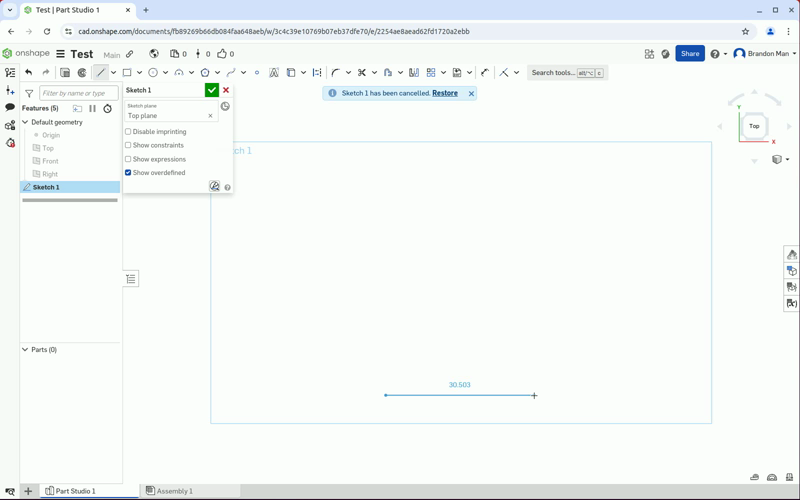
click(534, 395)
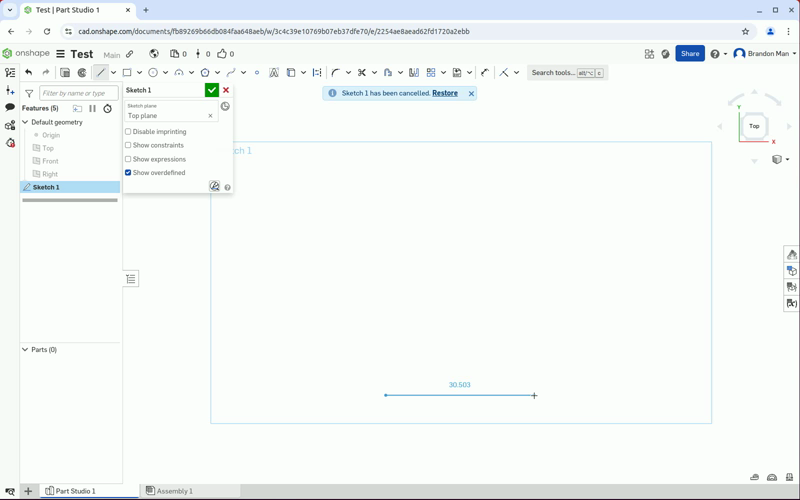
key_up(shift)
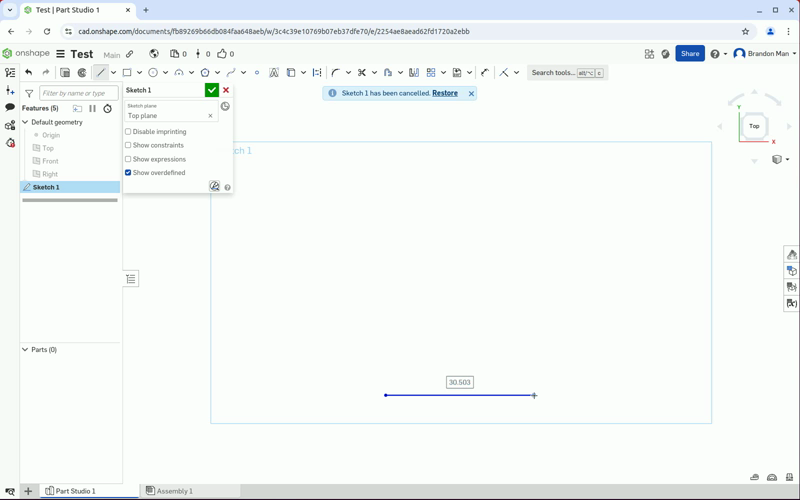
key_down(shift)
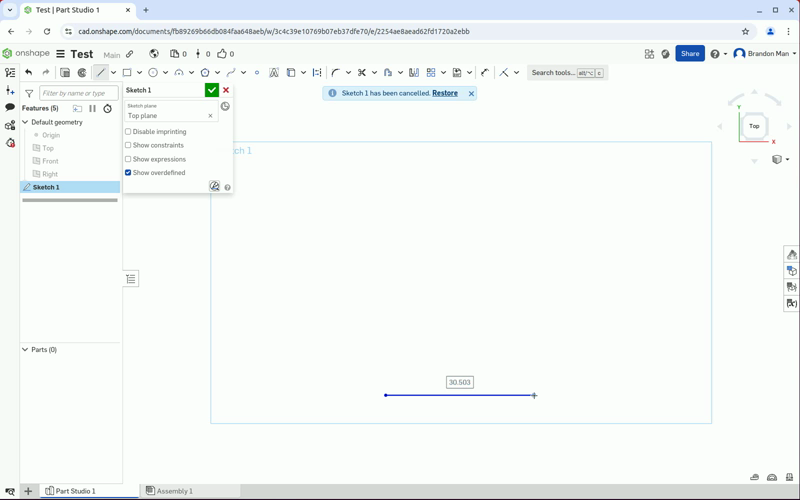
mouse_move(534, 171)
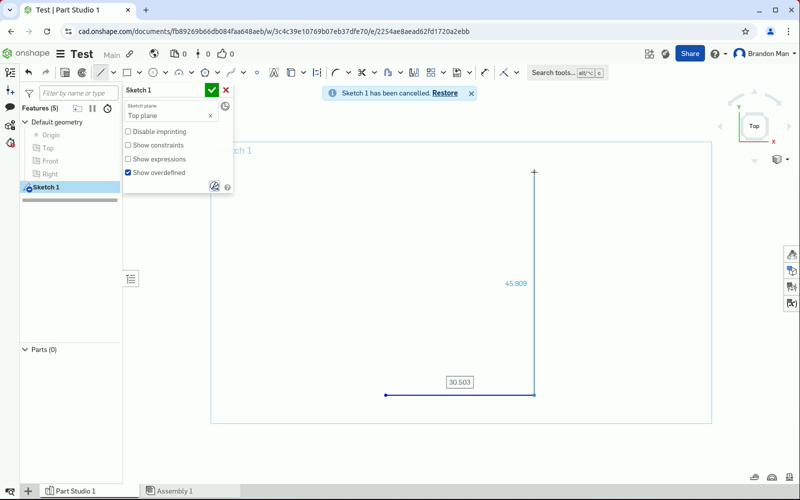
click(534, 171)
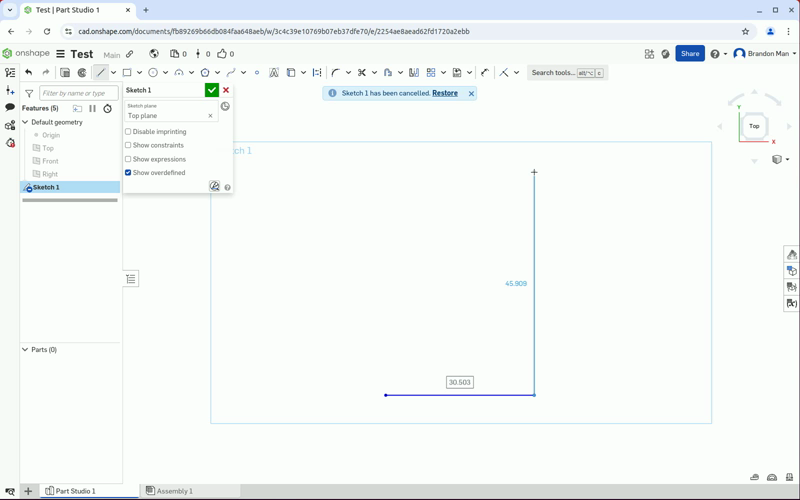
key_up(shift)
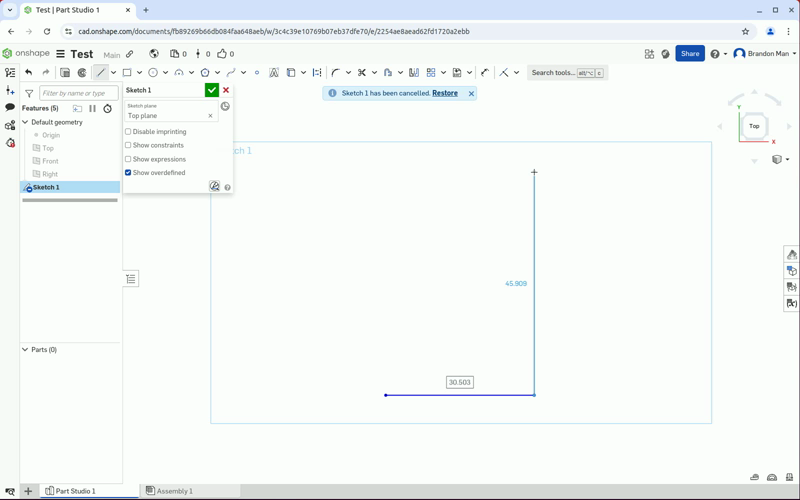
key_down(shift)
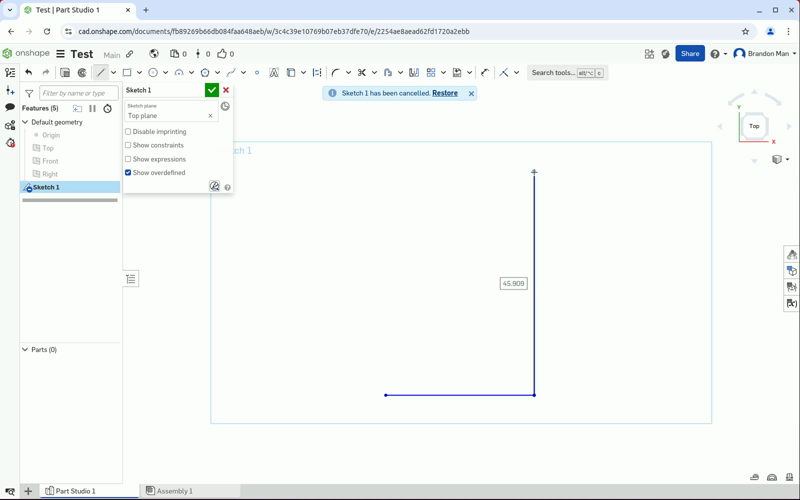
mouse_move(385, 171)
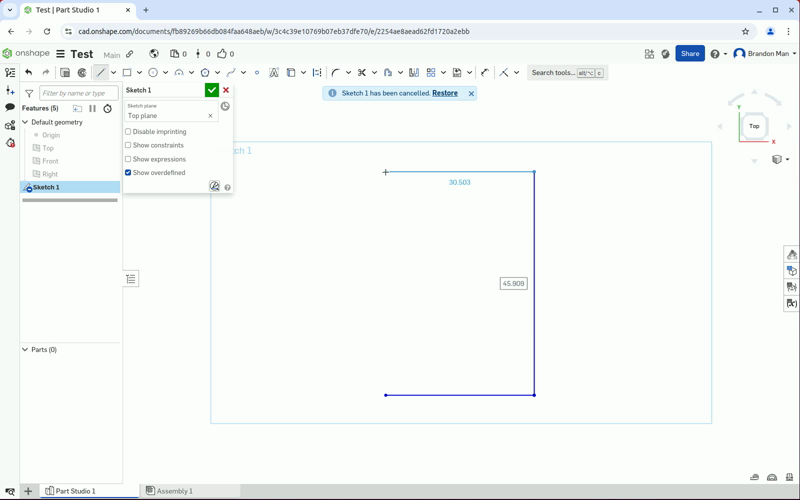
click(385, 171)
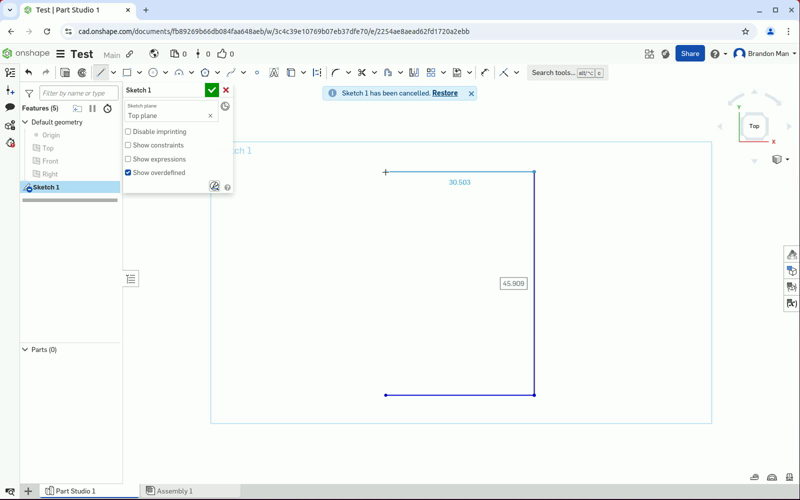
key_up(shift)
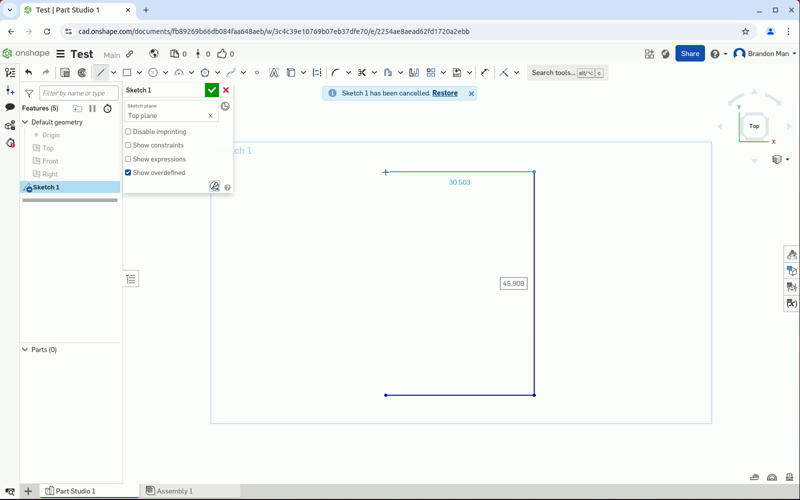
key_down(shift)
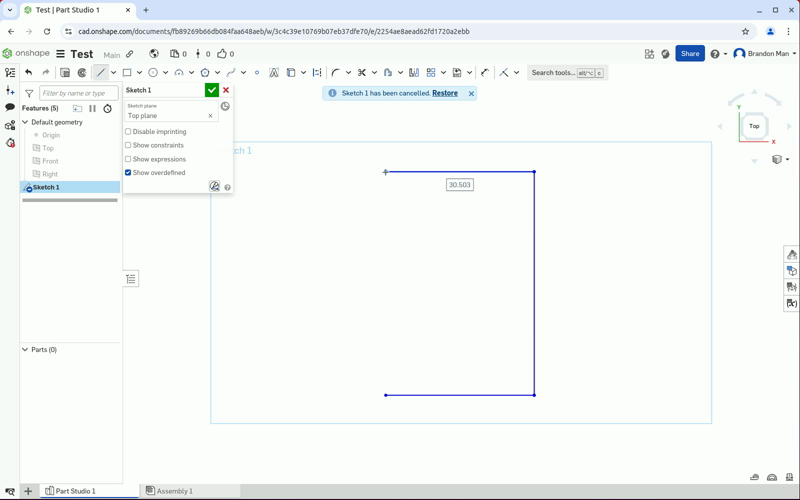
mouse_move(385, 395)
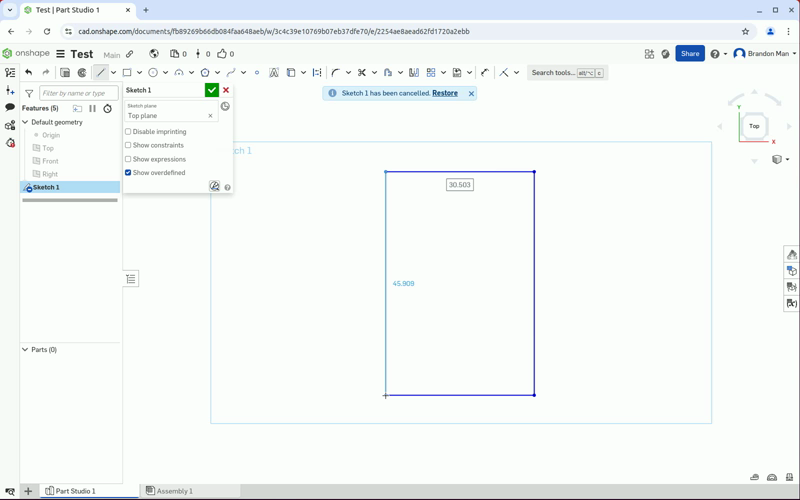
key_up(shift)
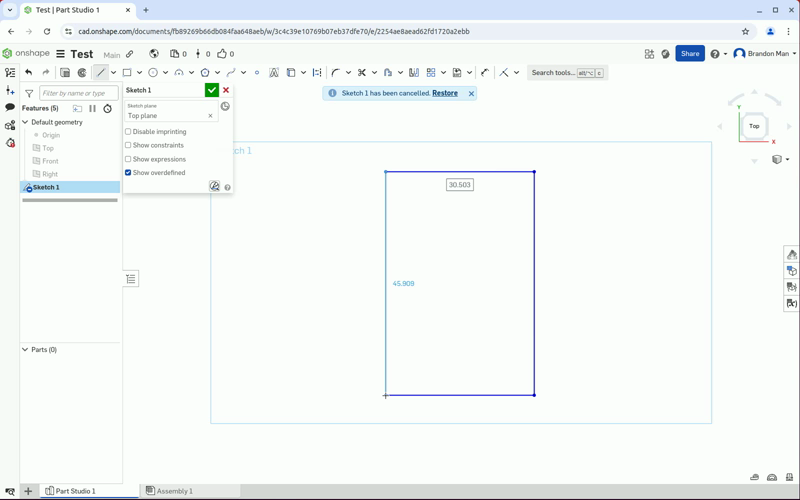
click(385, 395)
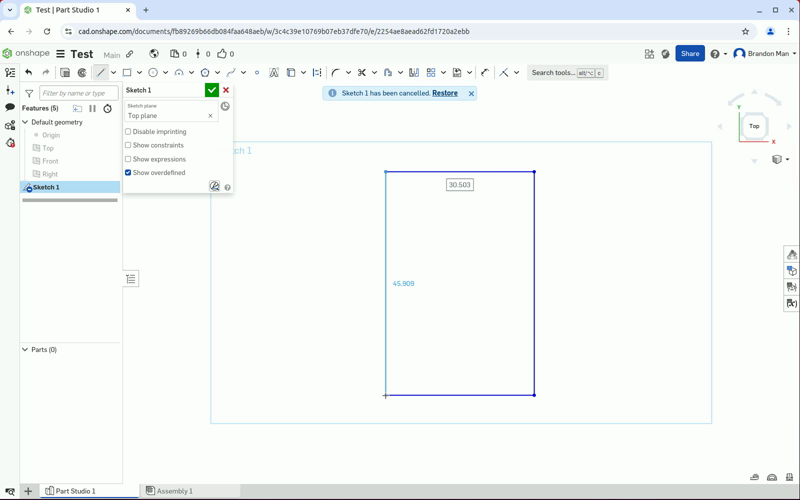
key(esc)
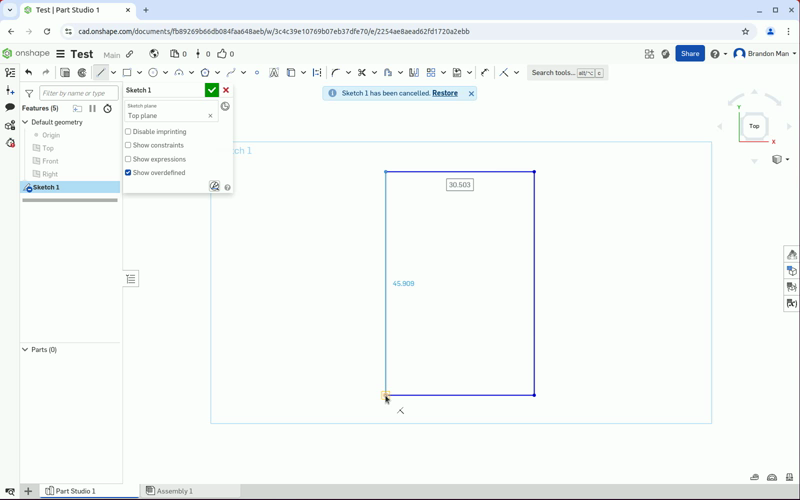
mouse_move(474, 259)
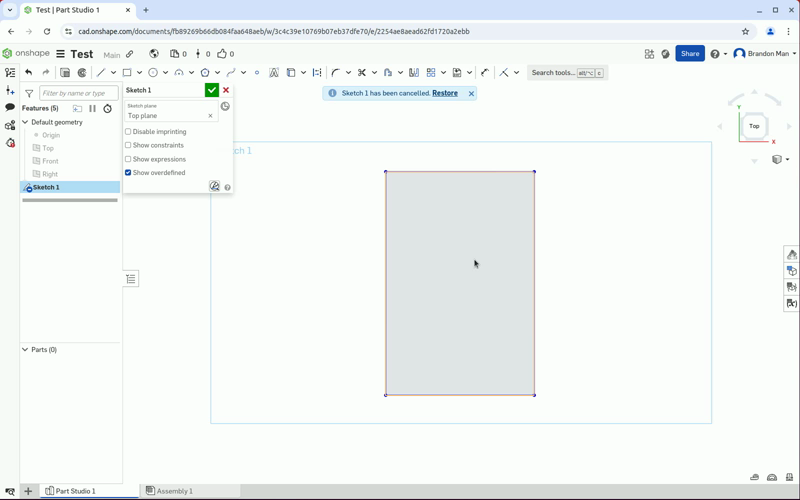
click(474, 259)
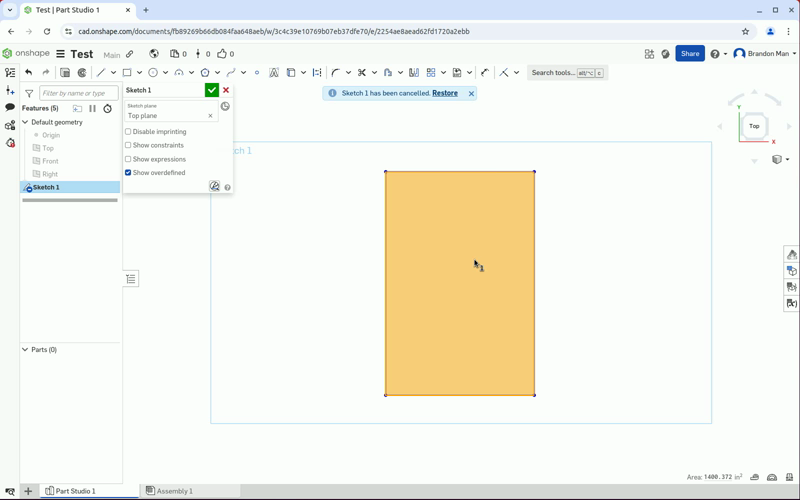
mouse_move(73, 352)
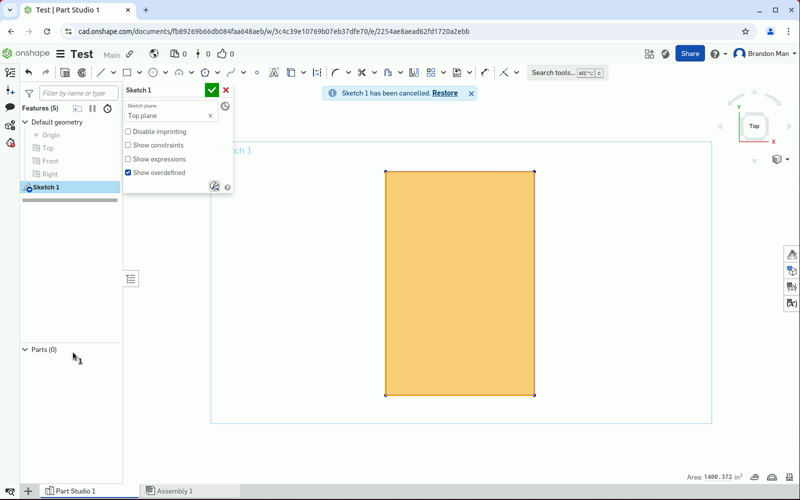
key(shift+y)
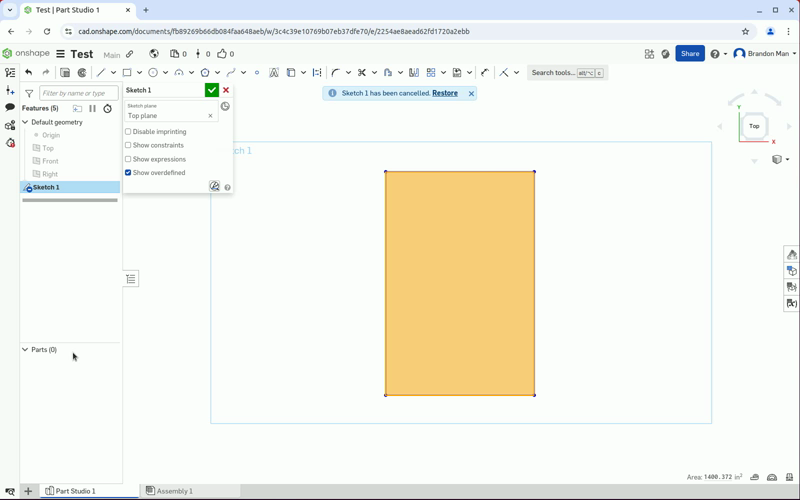
key(shift+e)
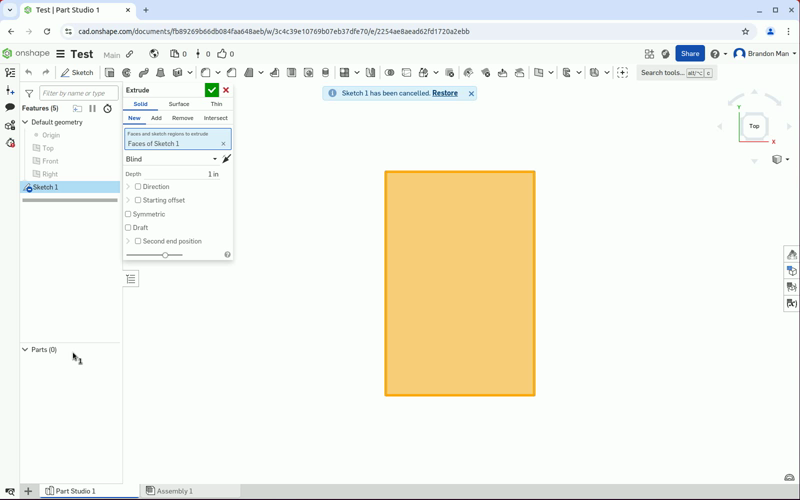
mouse_move(143, 106)
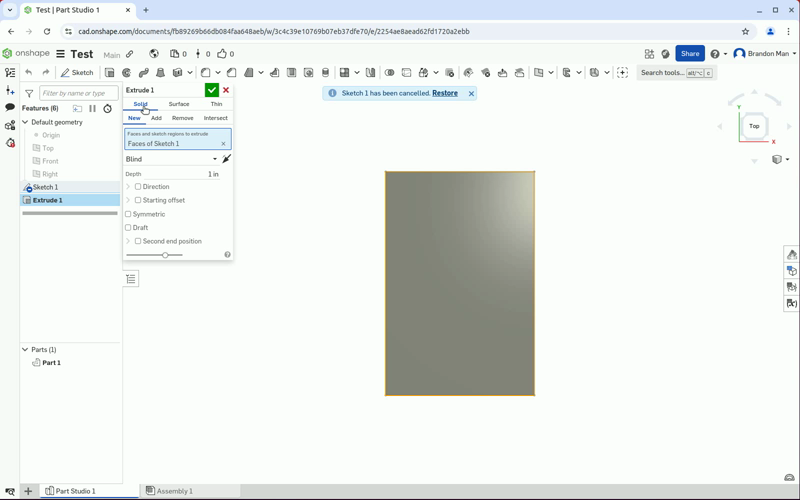
click(143, 106)
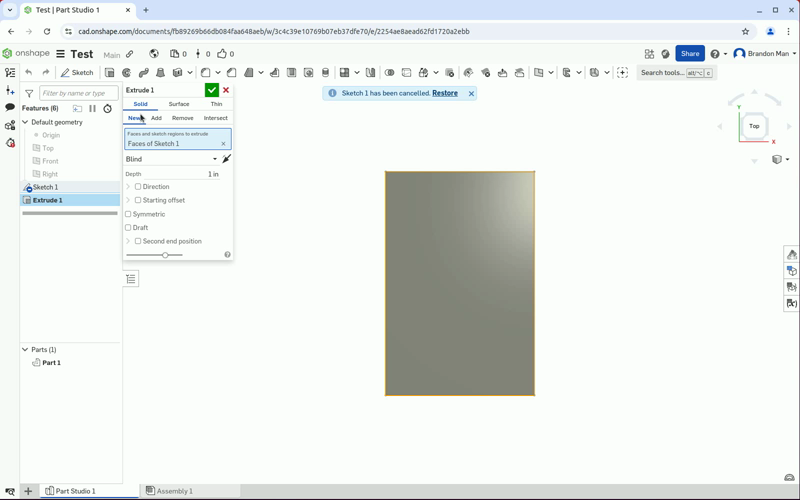
mouse_move(137, 120)
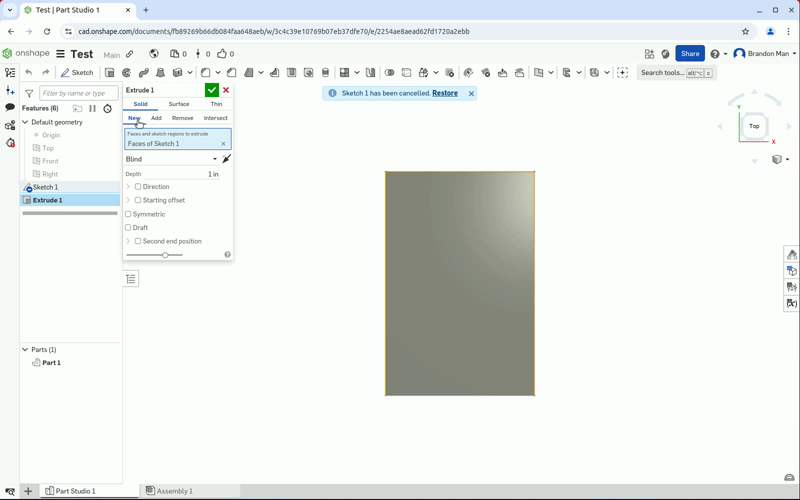
click(137, 120)
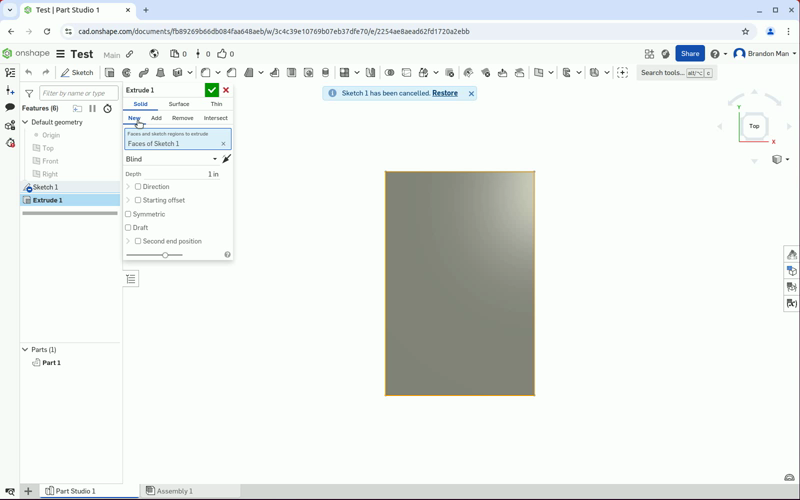
key(tab, 4)
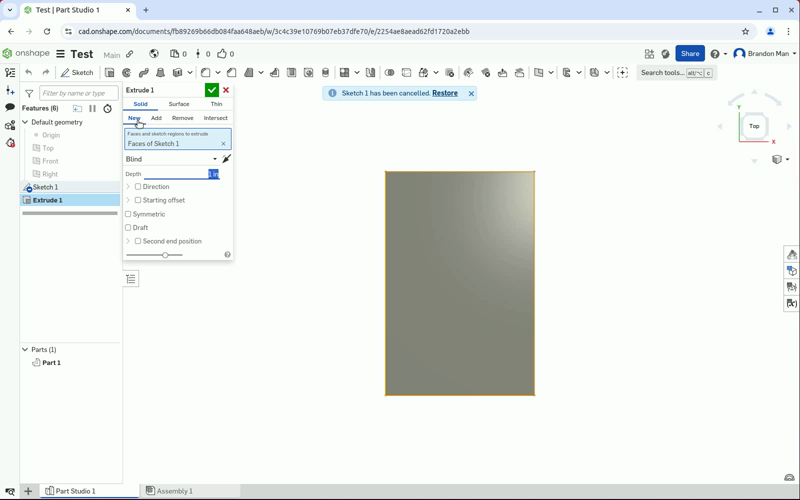
text(1.204)
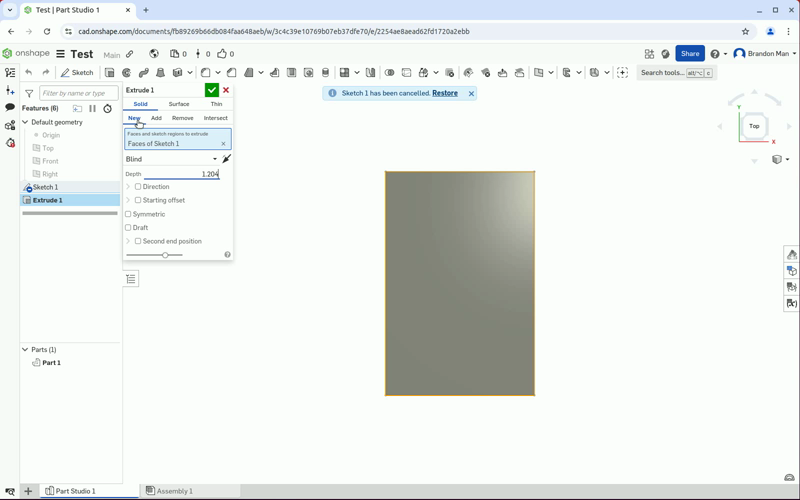
key(enter)
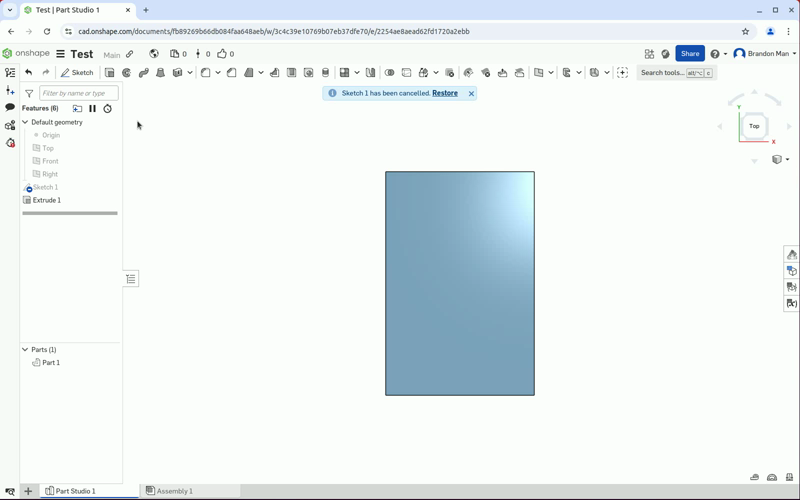
key(shift+h)
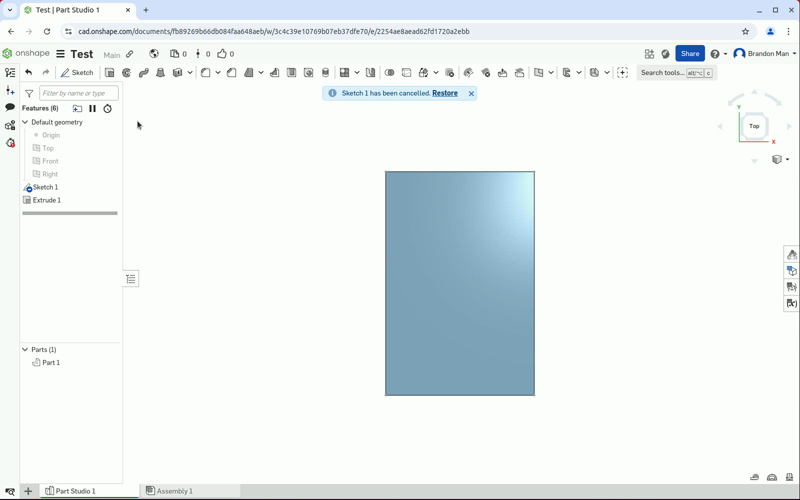
key(shift+h)
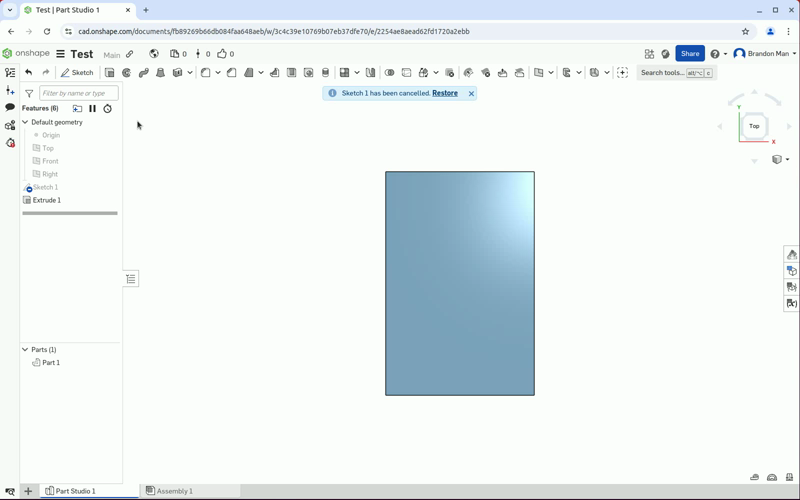
mouse_move(73, 189)
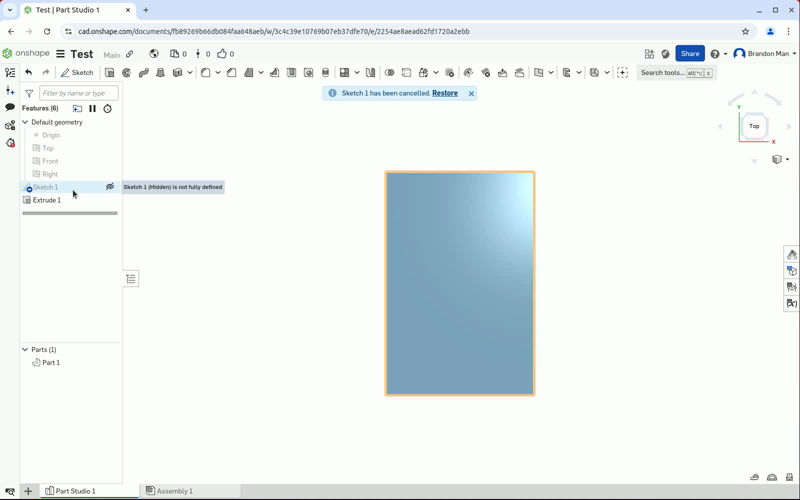
click(73, 189)
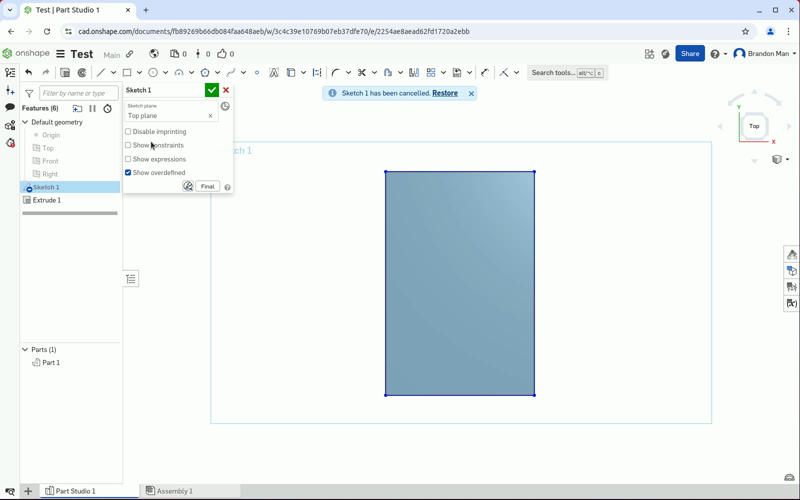
mouse_move(229, 92)
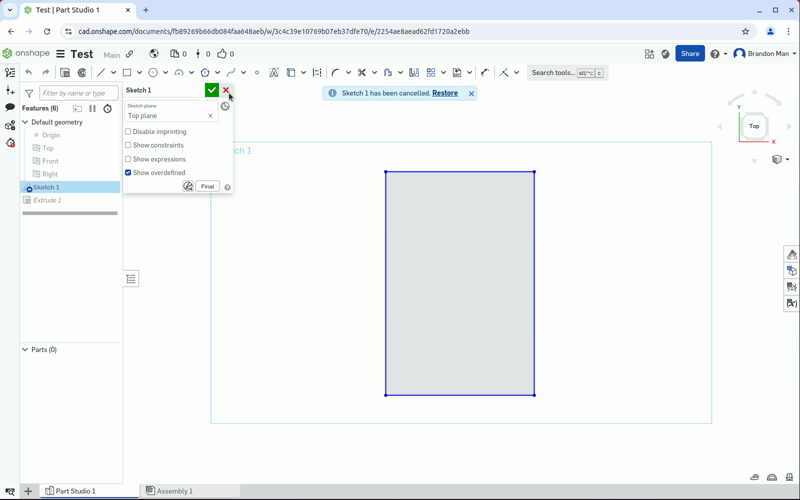
click(229, 92)
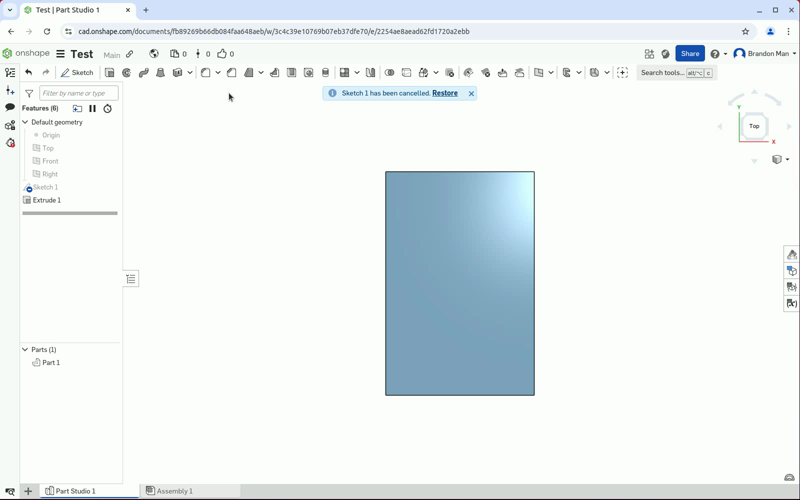
mouse_move(541, 75)
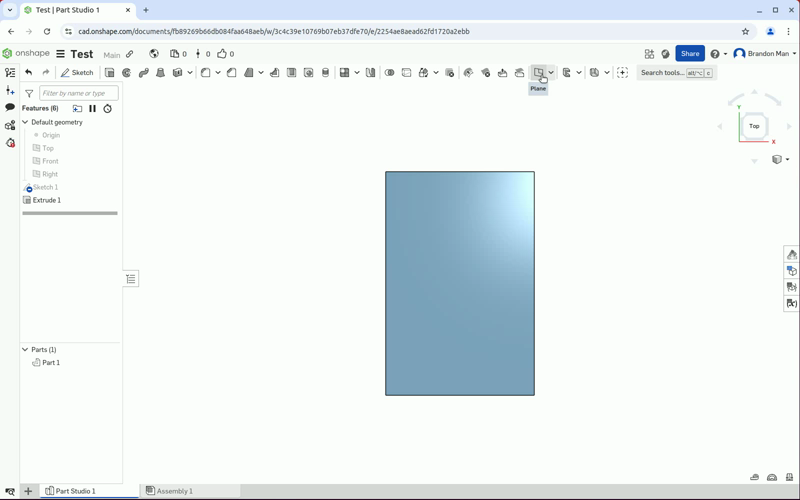
click(541, 75)
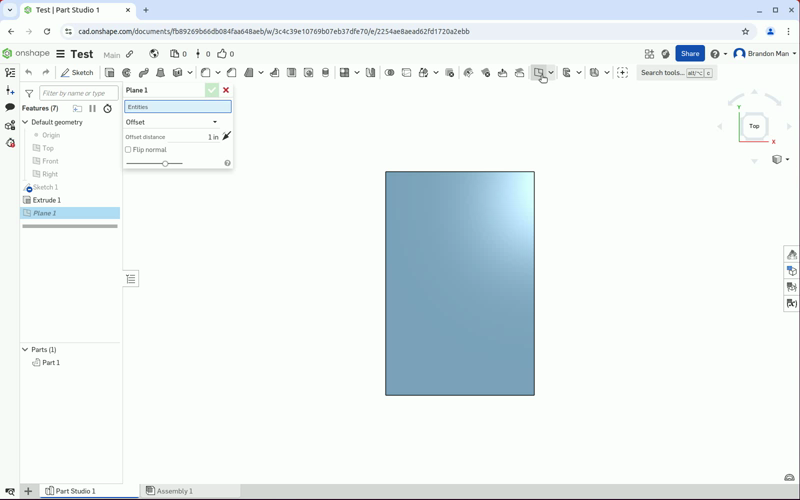
mouse_move(73, 150)
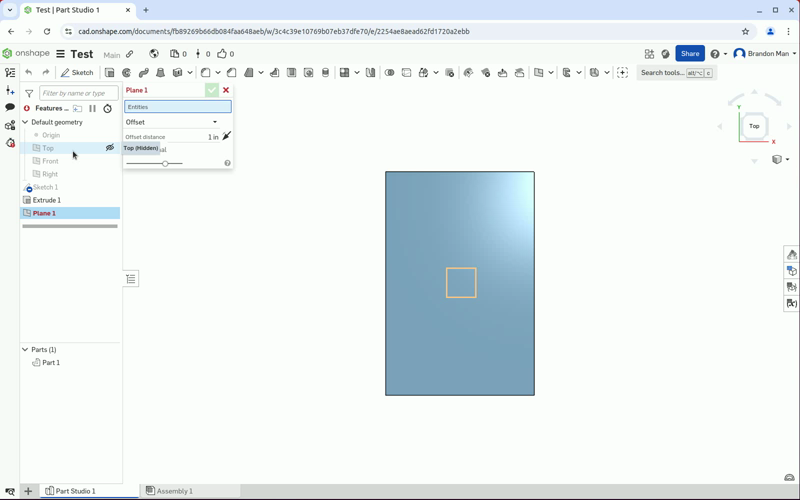
click(73, 150)
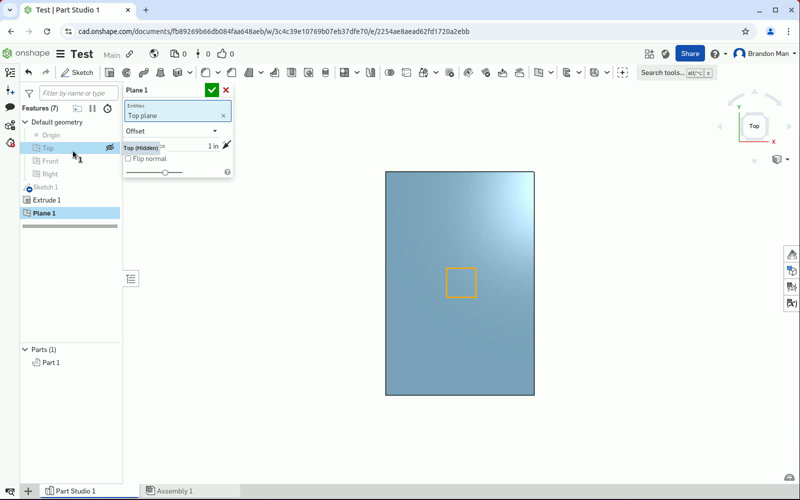
key(tab, 2)
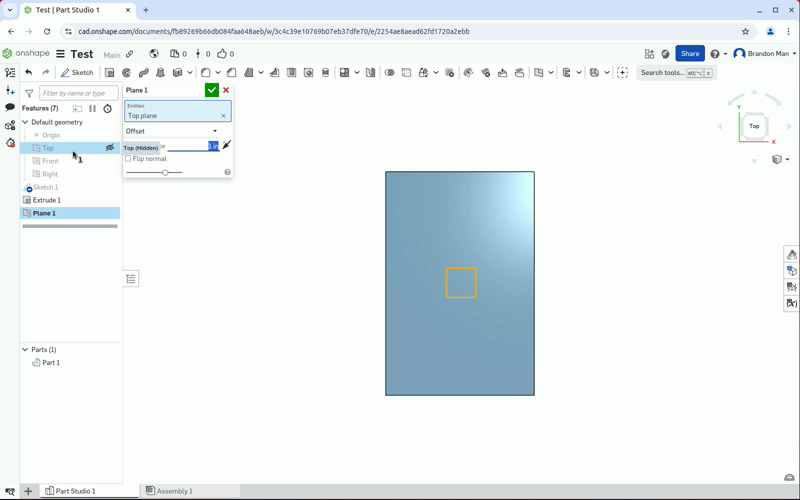
text(1.202)
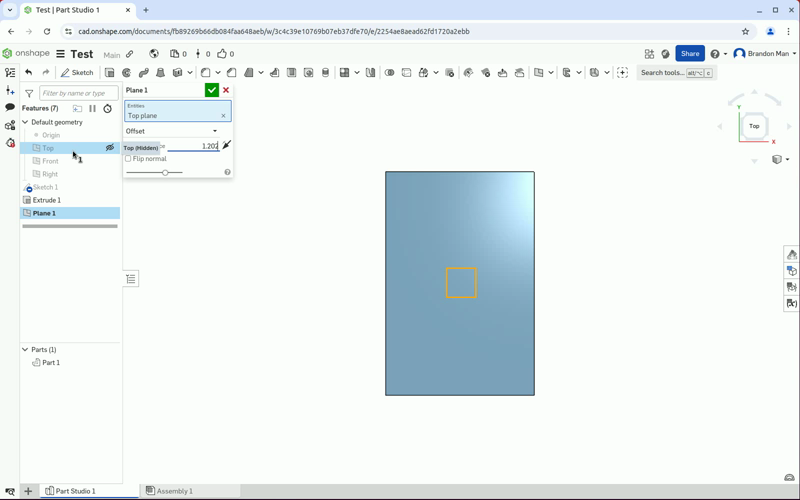
key(enter, 2)
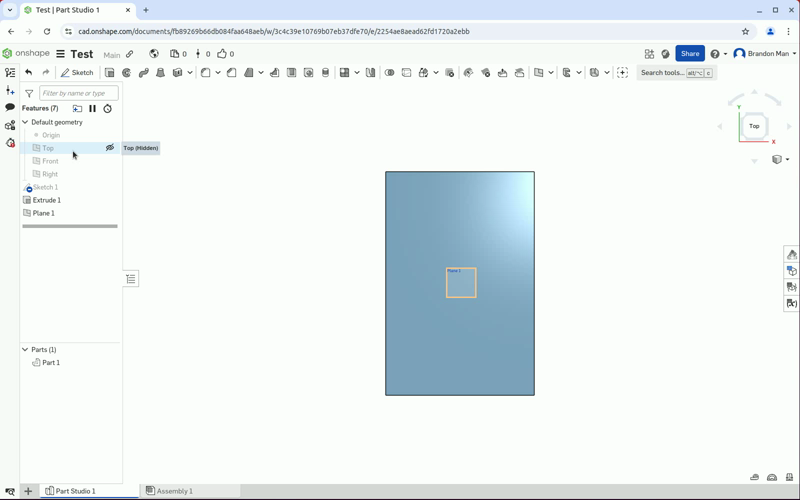
key(shift+s)
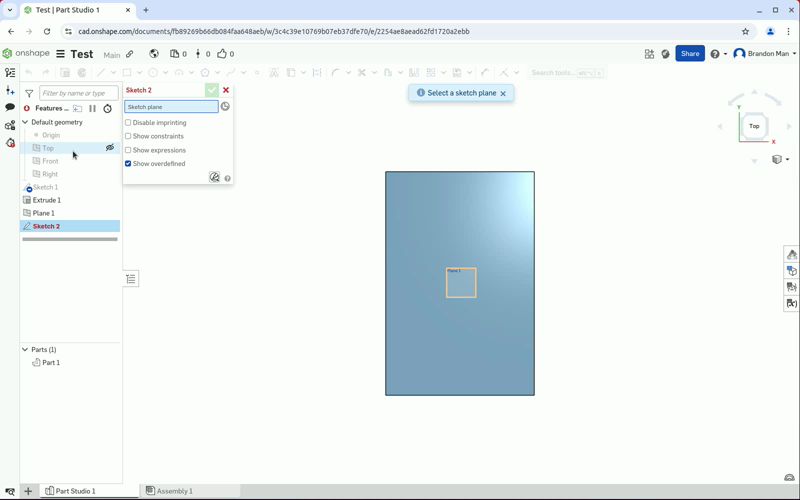
mouse_move(73, 215)
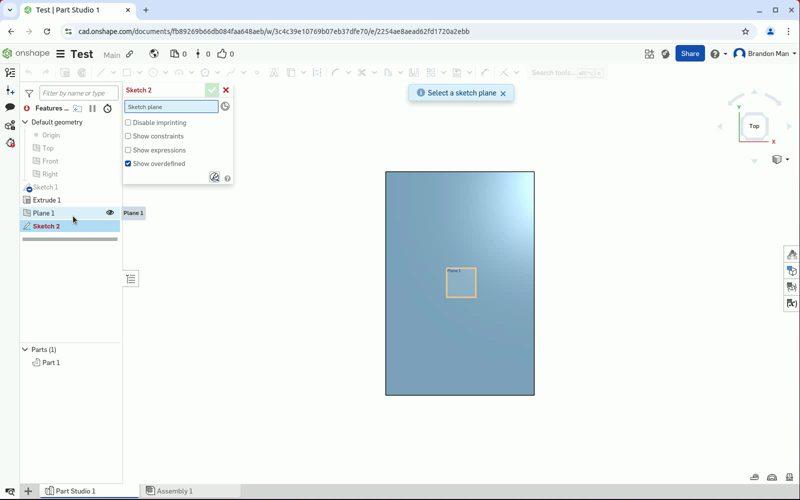
click(73, 215)
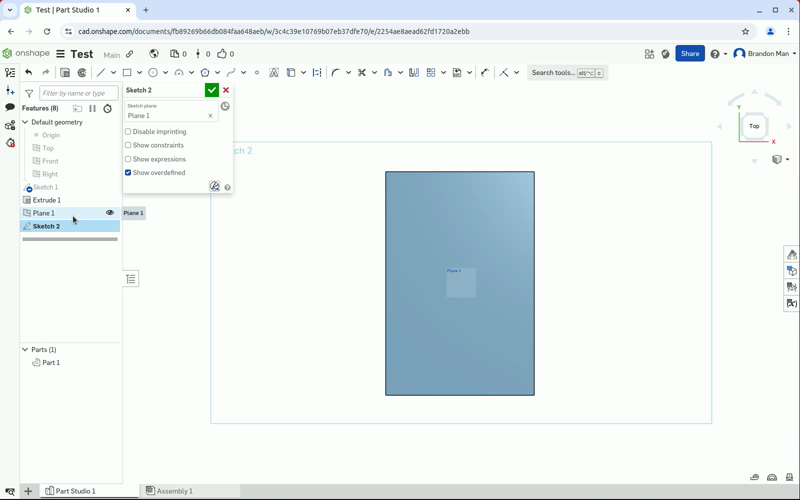
mouse_move(73, 352)
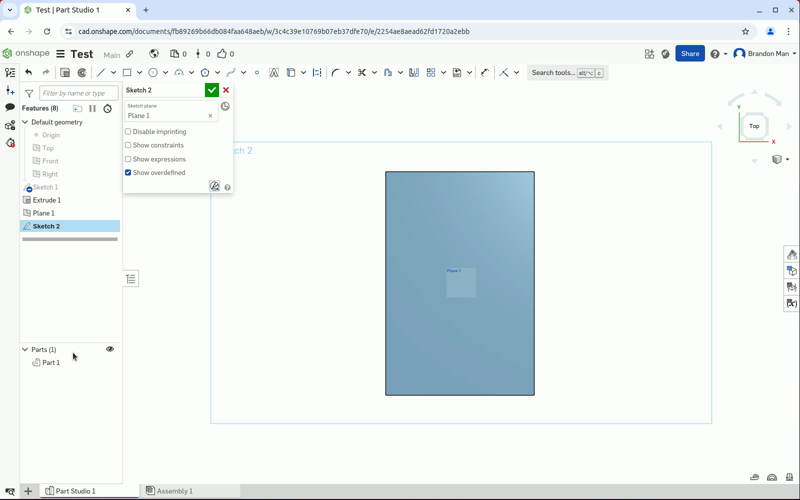
key(y)
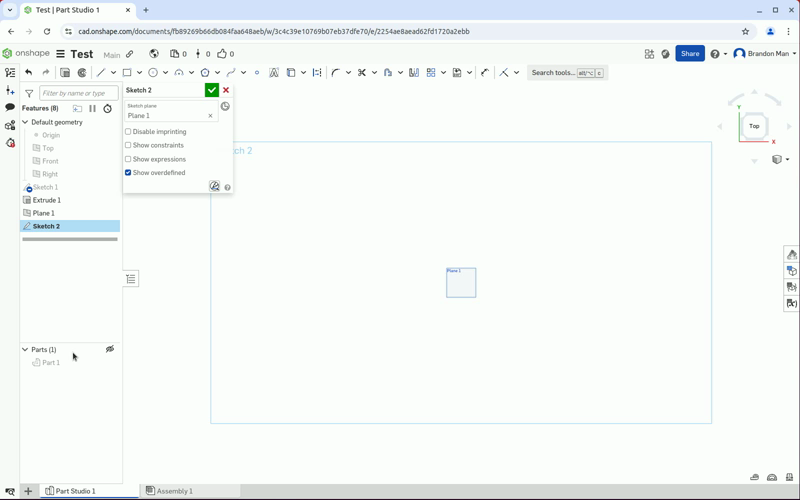
key(c)
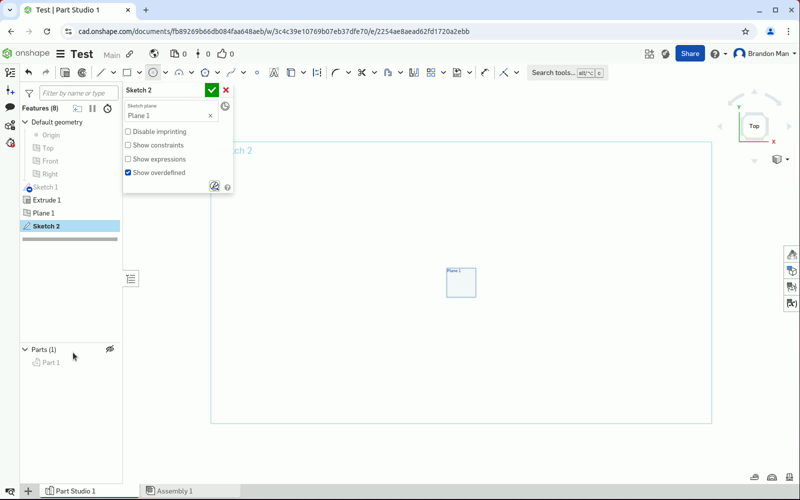
key_down(shift)
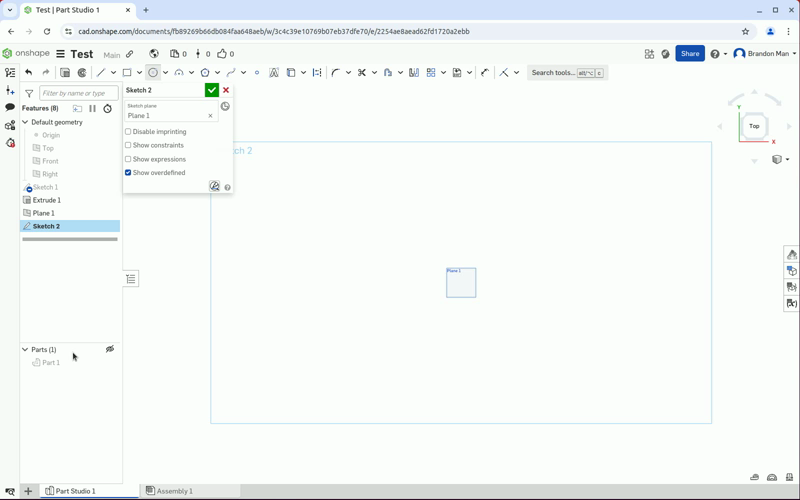
mouse_move(461, 282)
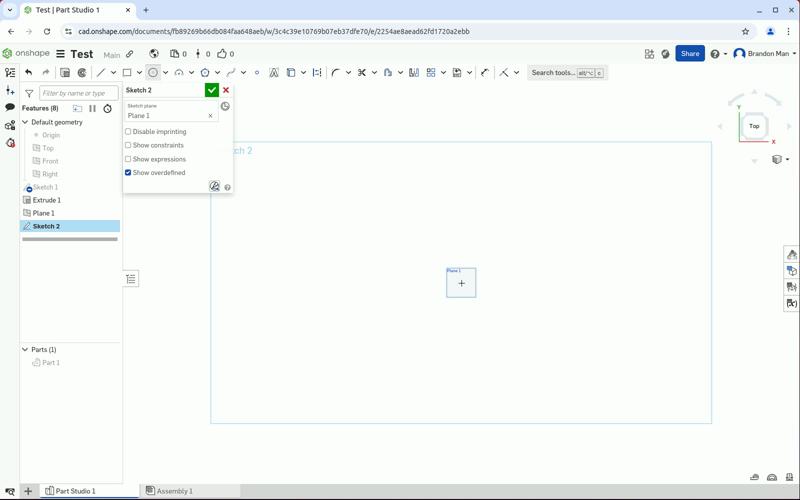
click(461, 282)
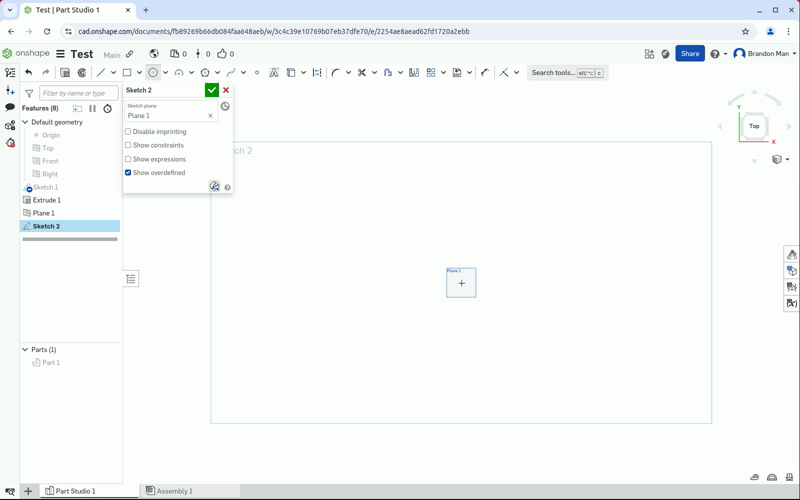
key_up(shift)
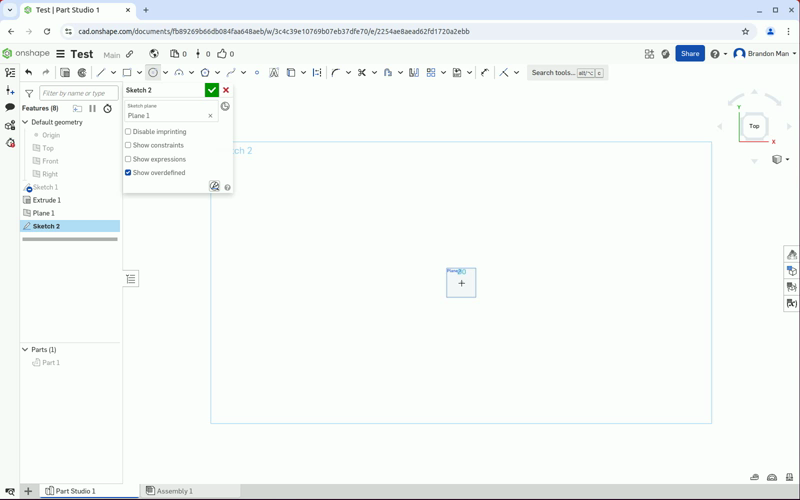
mouse_move(477, 282)
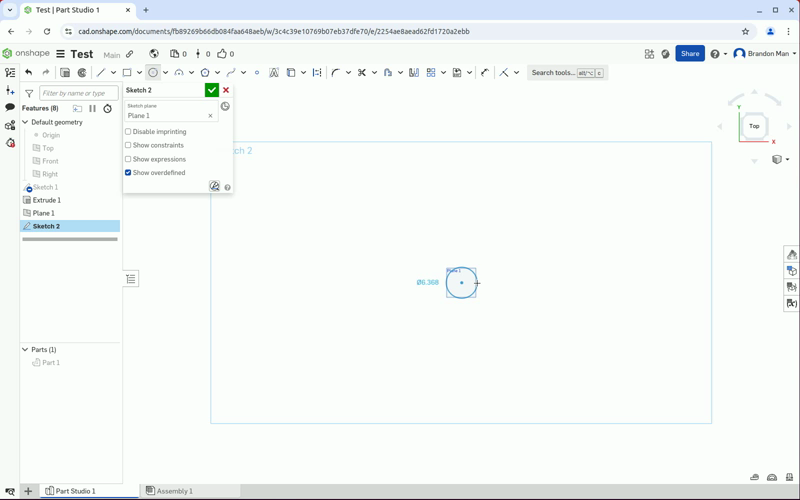
click(477, 282)
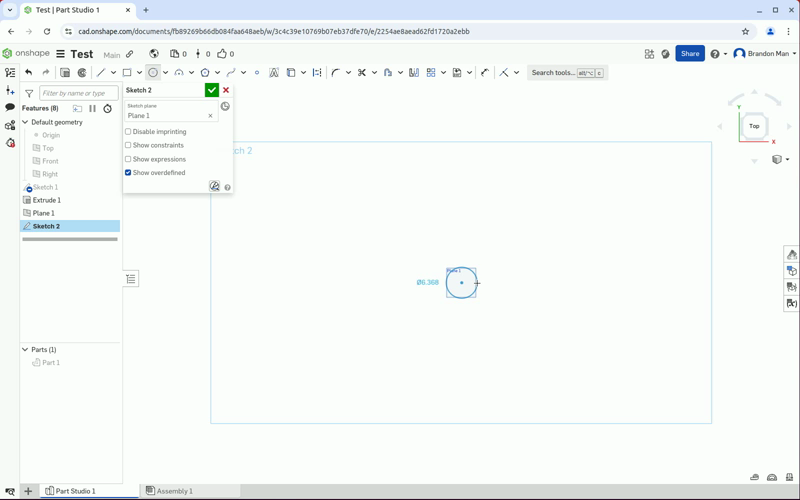
key(esc)
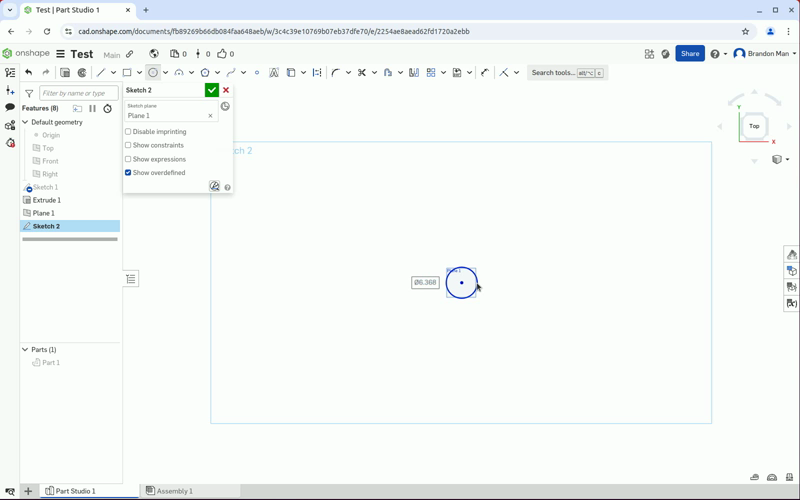
mouse_move(473, 284)
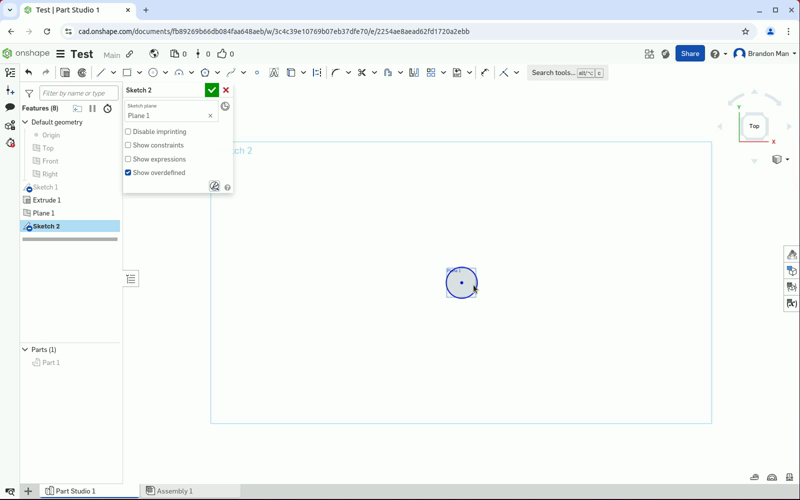
scroll(6)
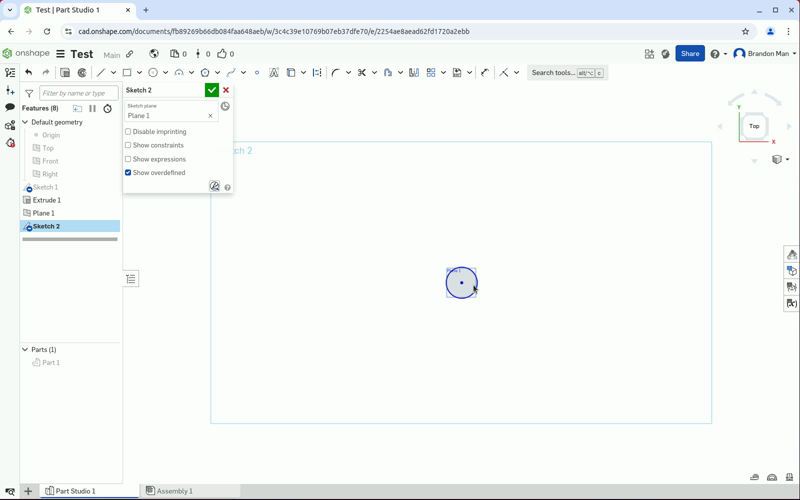
scroll(6)
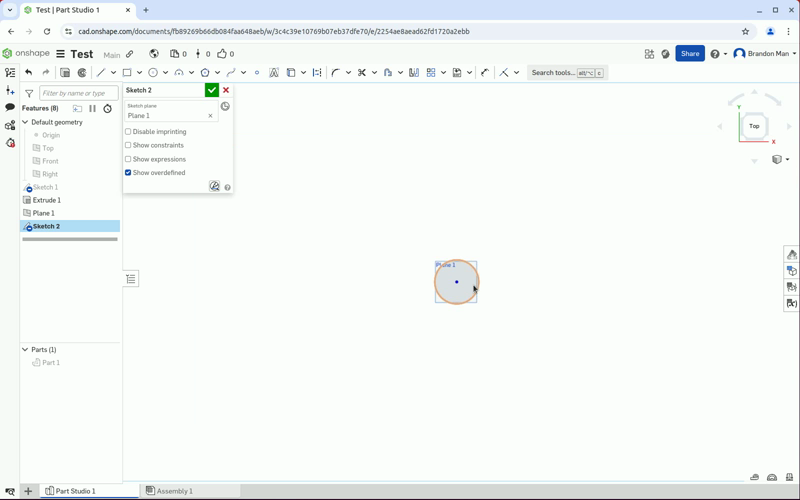
scroll(6)
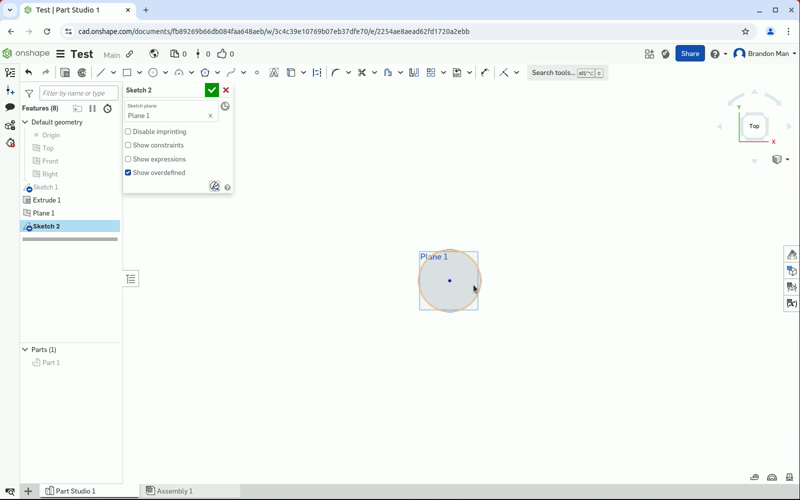
scroll(6)
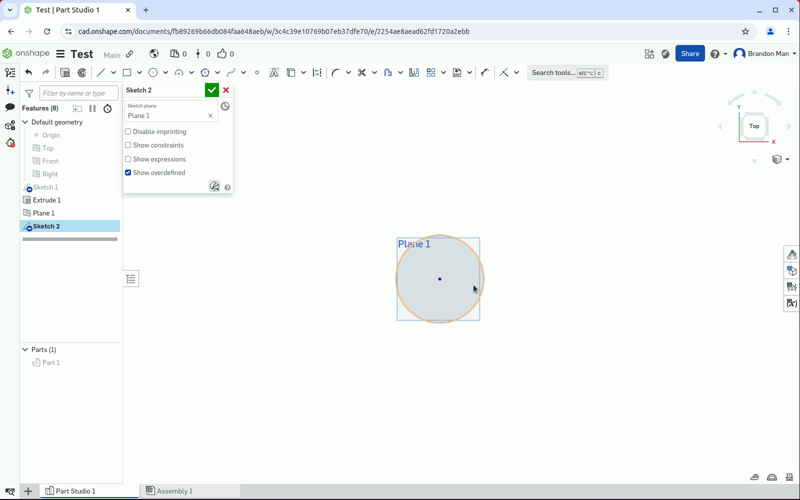
scroll(6)
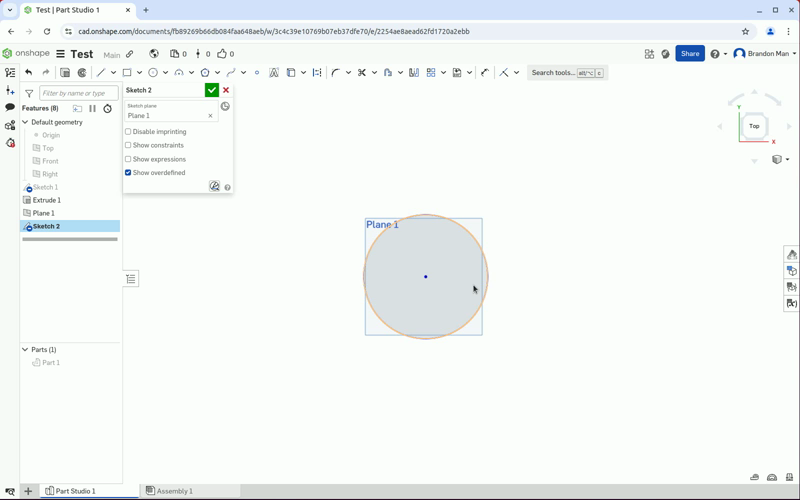
scroll(6)
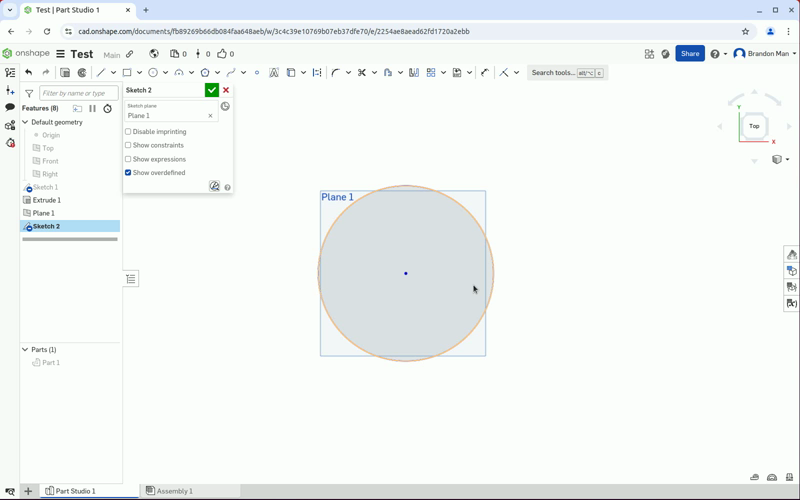
scroll(6)
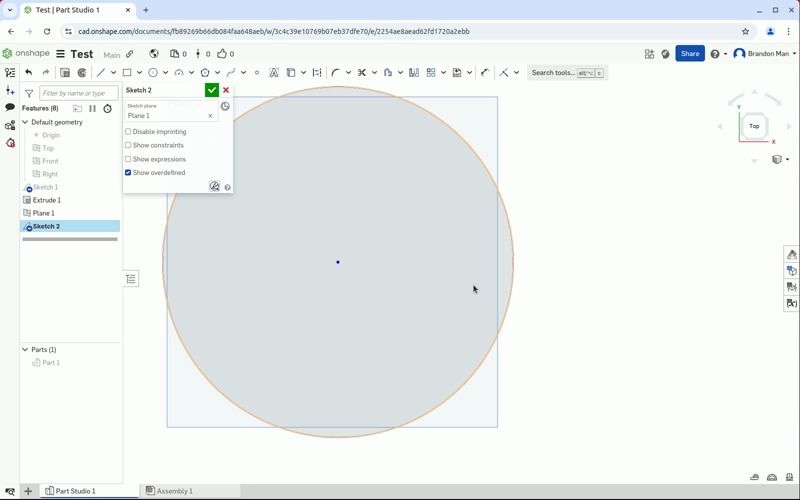
click(473, 284)
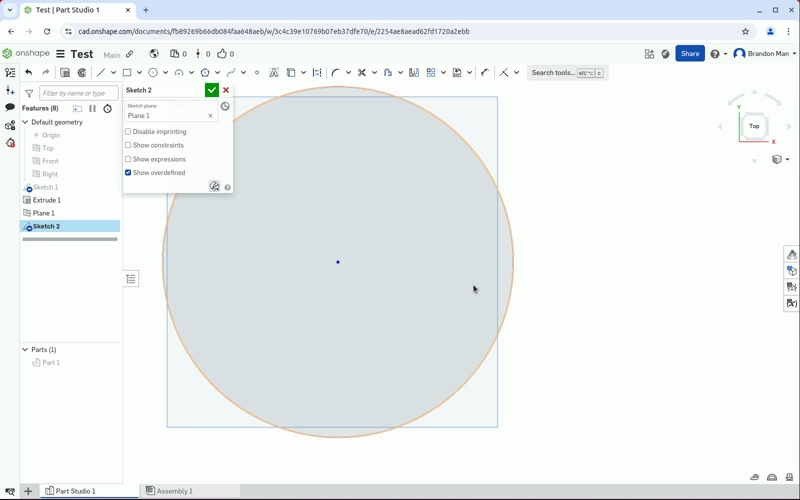
scroll(-6)
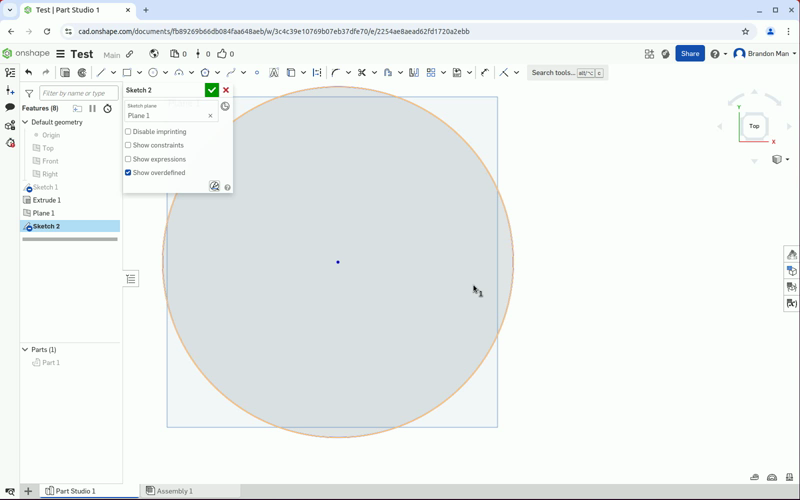
scroll(-6)
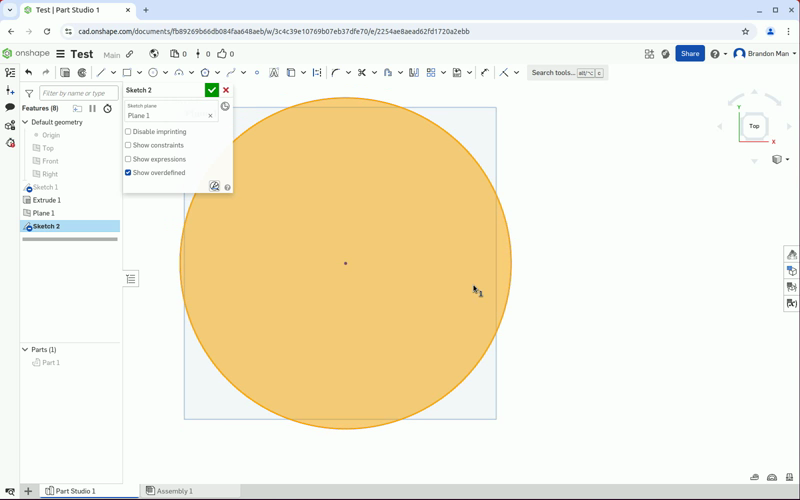
scroll(-6)
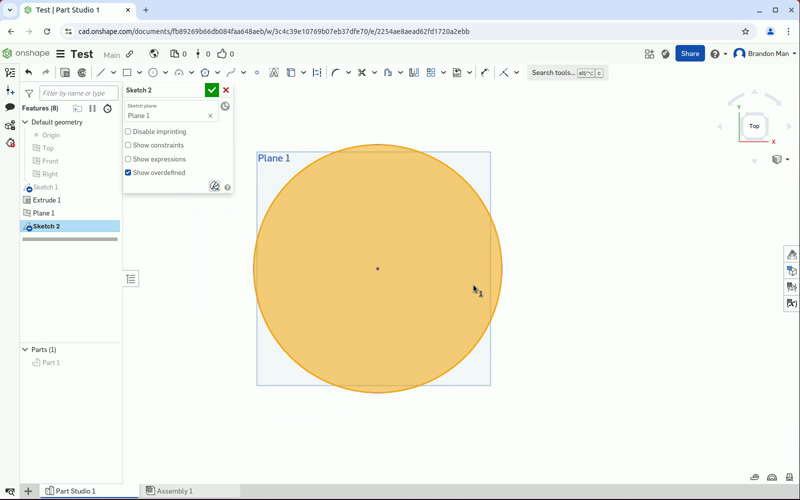
scroll(-6)
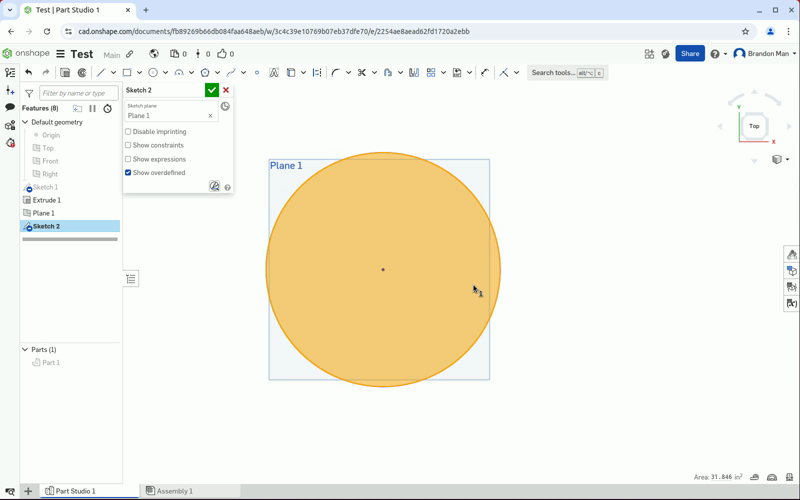
scroll(-6)
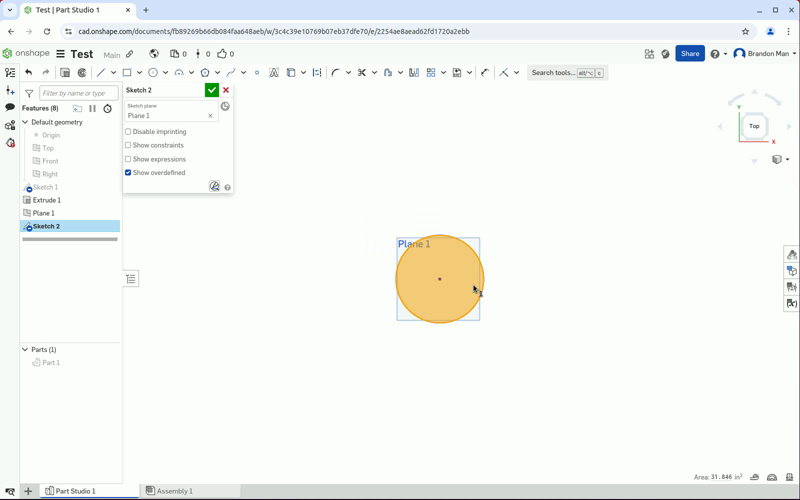
scroll(-6)
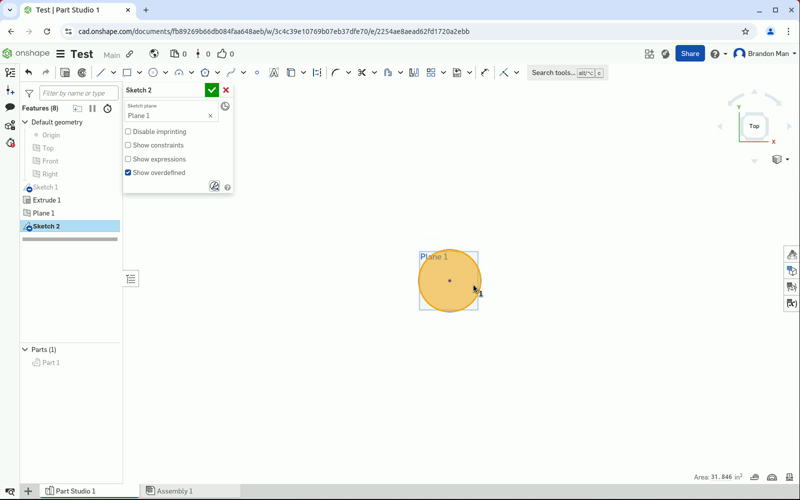
scroll(-6)
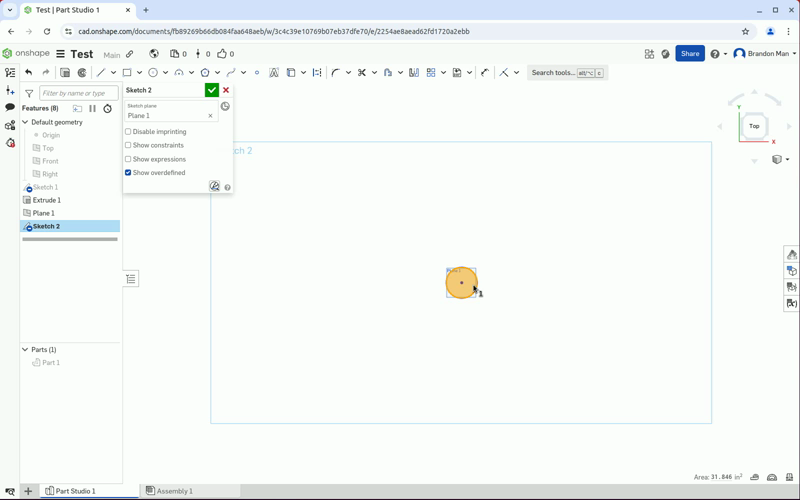
mouse_move(73, 352)
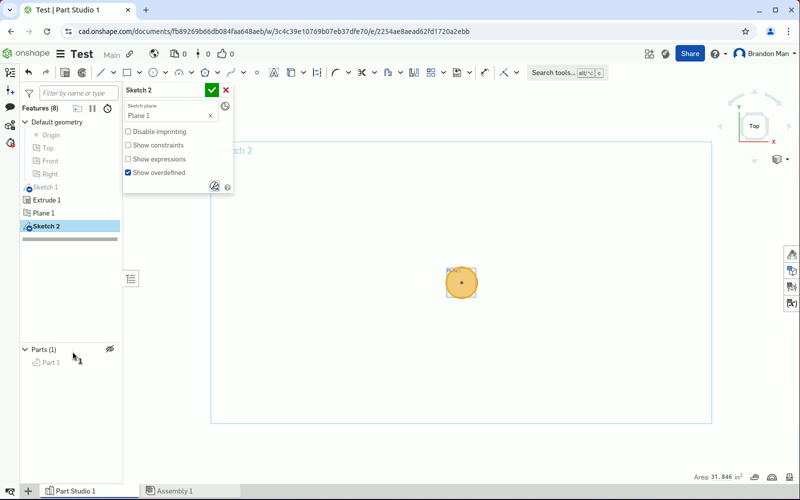
key(shift+y)
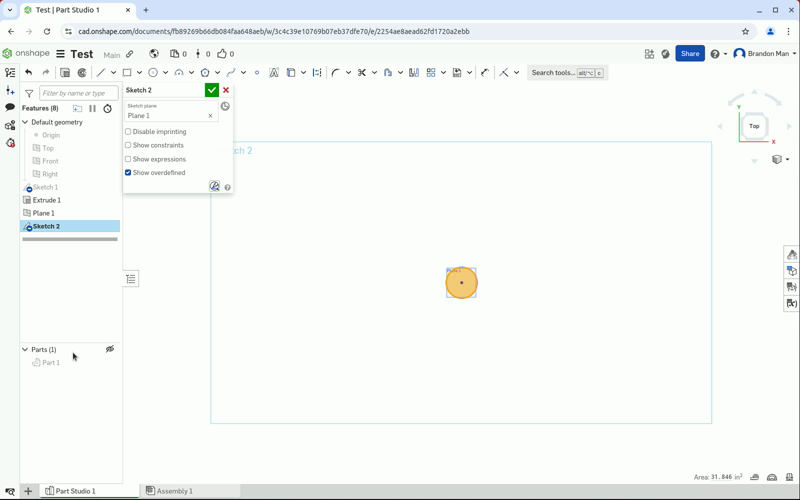
key(shift+e)
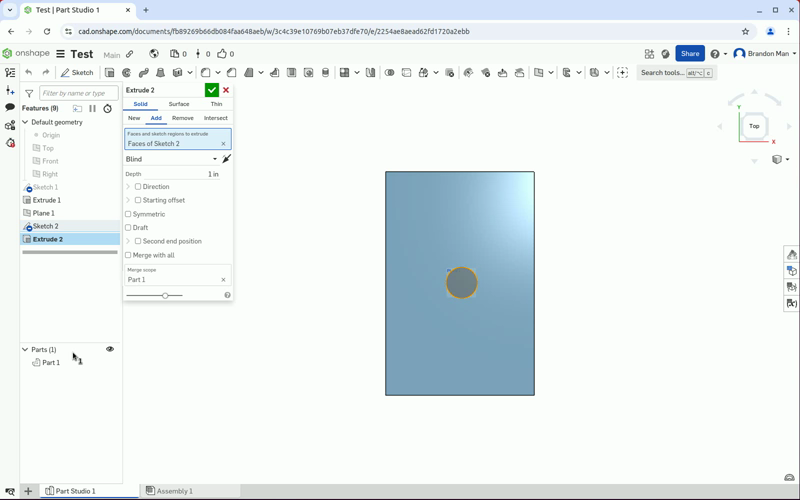
mouse_move(143, 106)
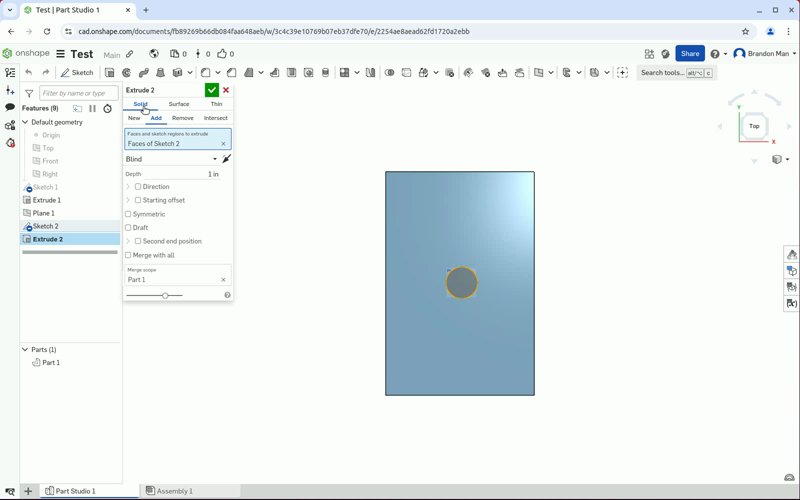
click(143, 106)
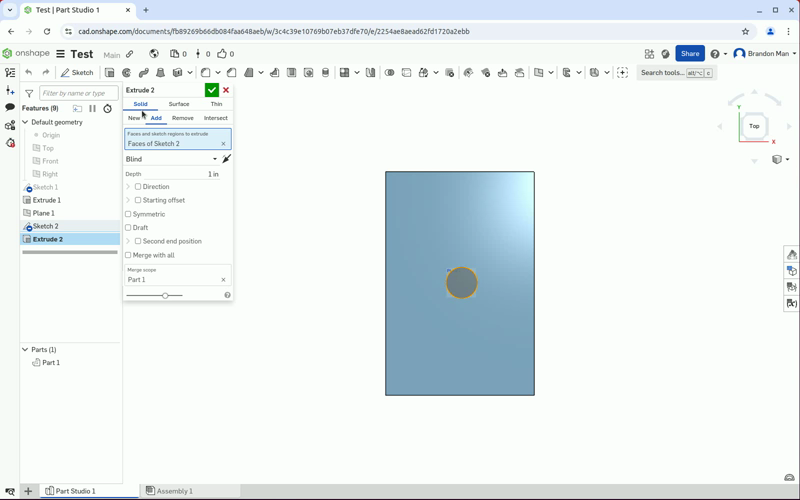
mouse_move(137, 120)
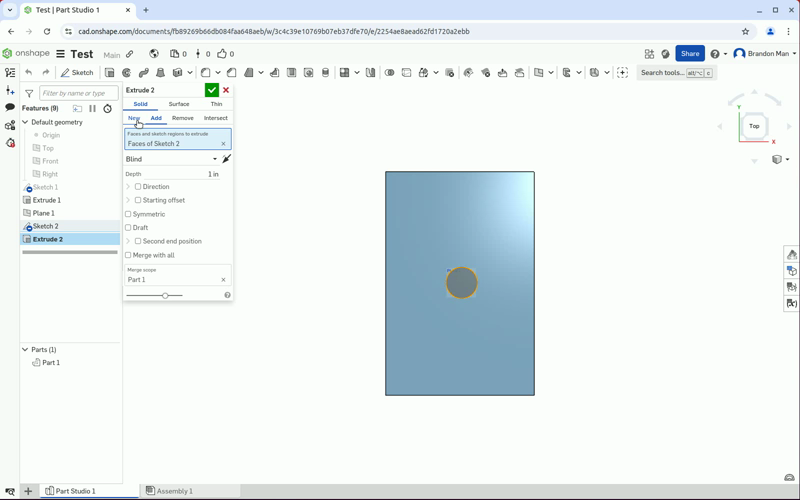
click(137, 120)
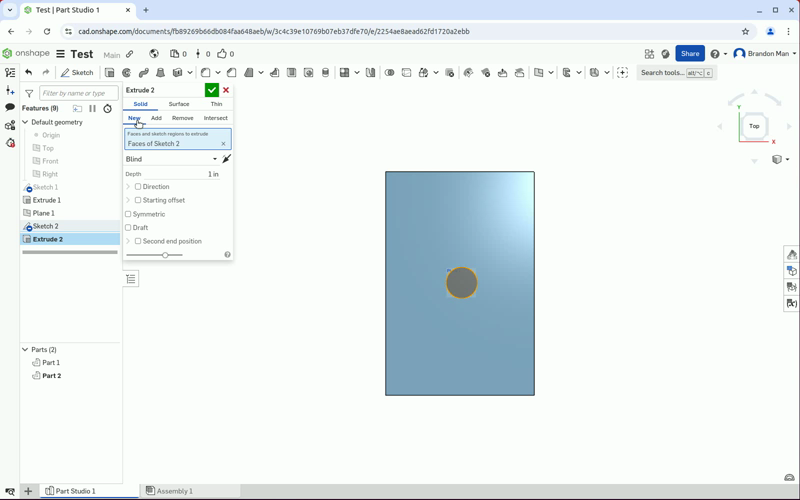
key(tab, 4)
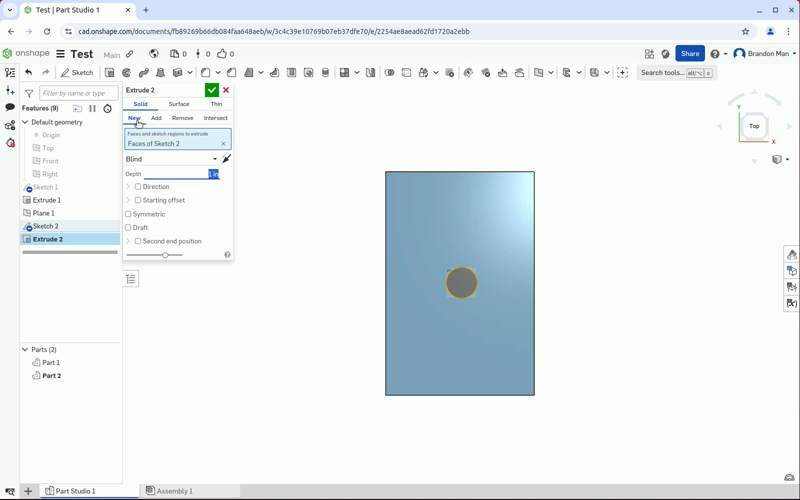
text(6.258)
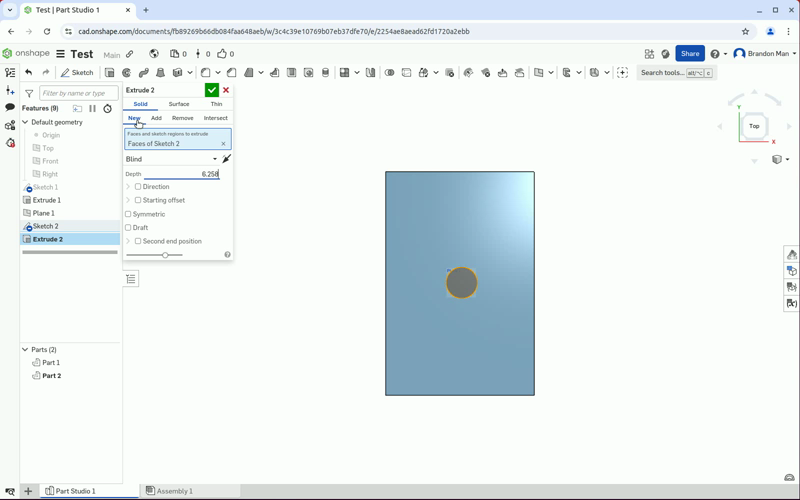
key(enter)
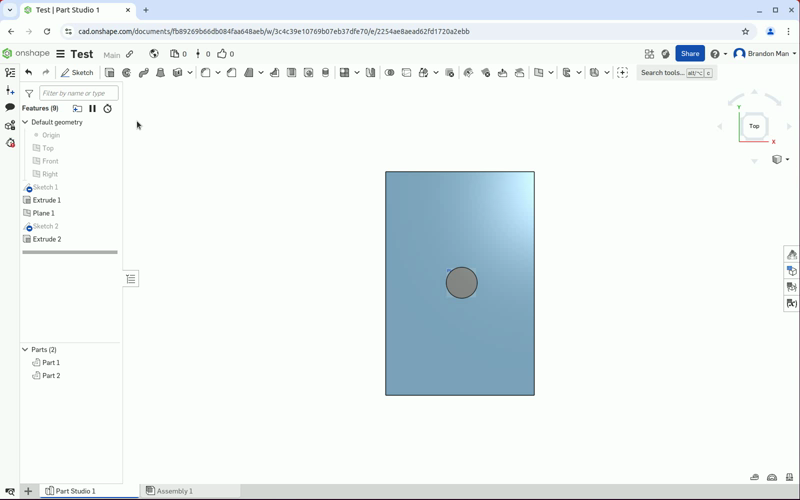
key(shift+h)
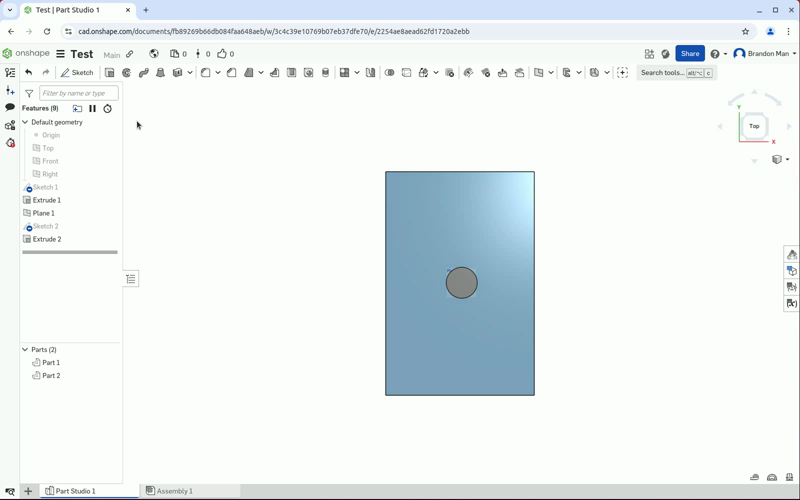
key(shift+h)
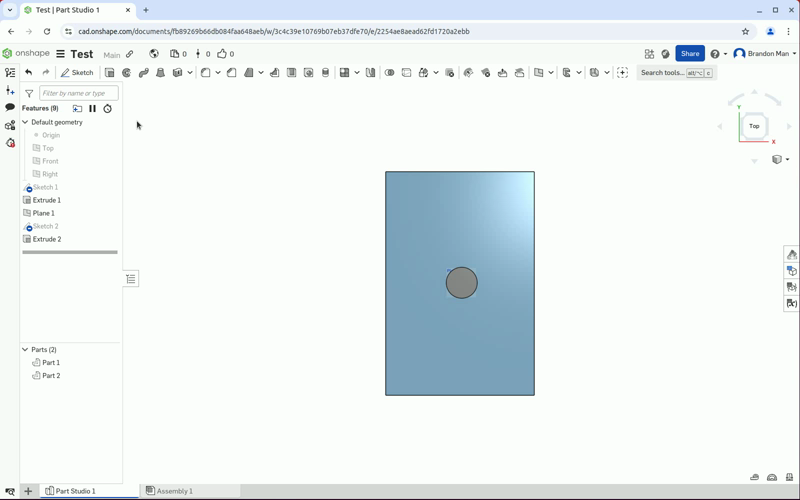
mouse_move(73, 189)
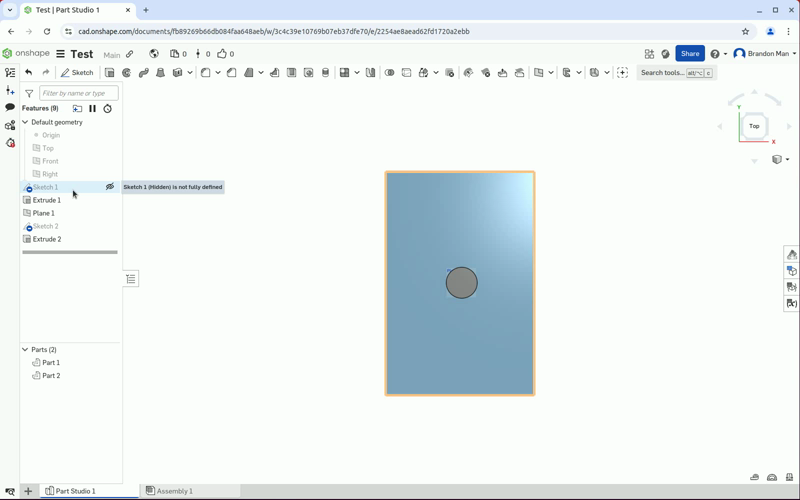
click(73, 189)
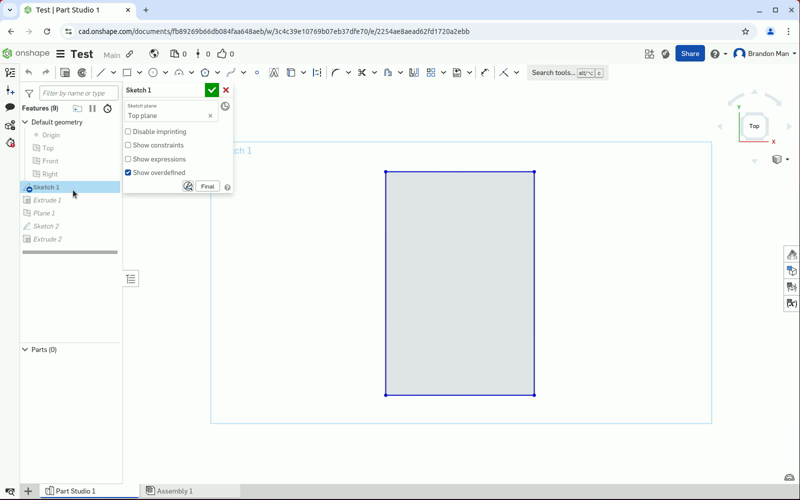
mouse_move(229, 92)
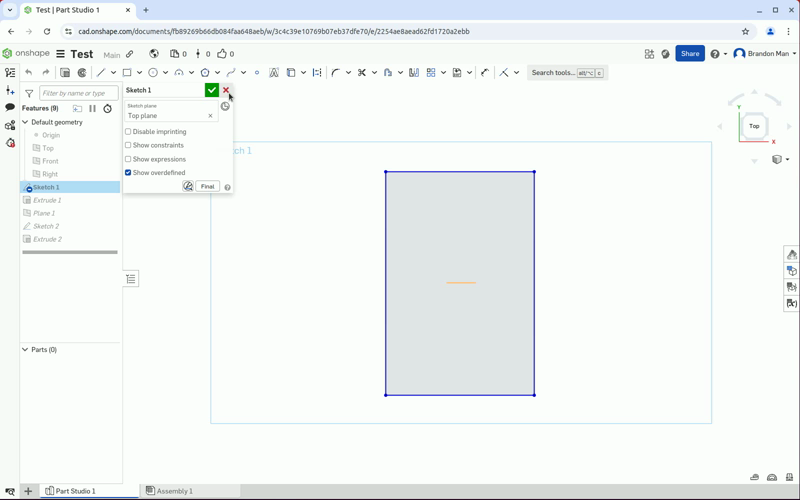
click(229, 92)
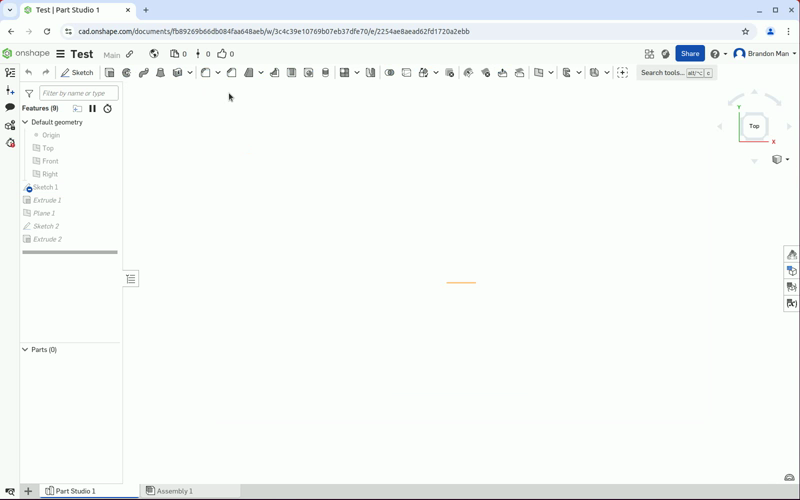
key(shift+s)
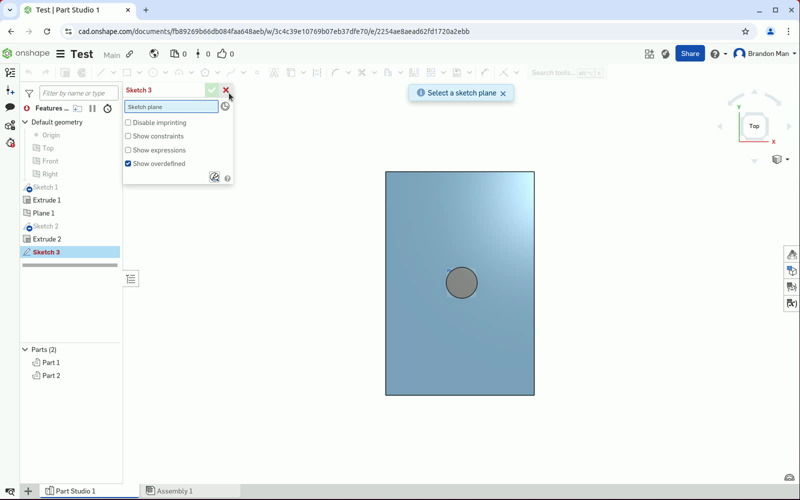
mouse_move(73, 215)
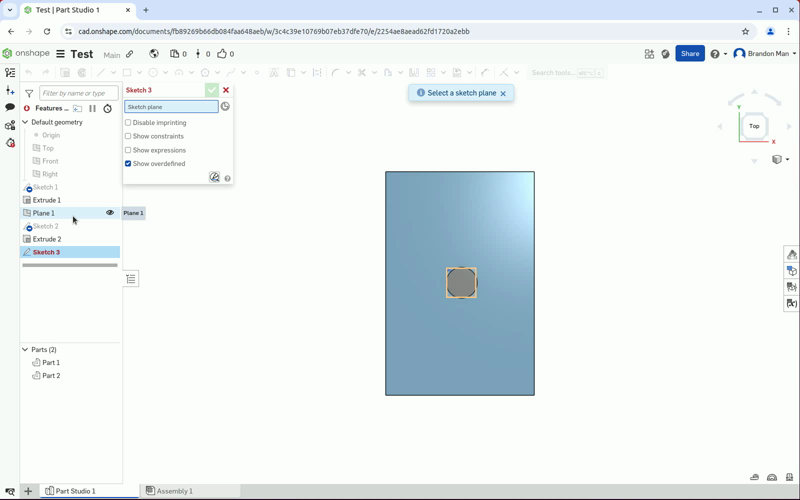
click(73, 215)
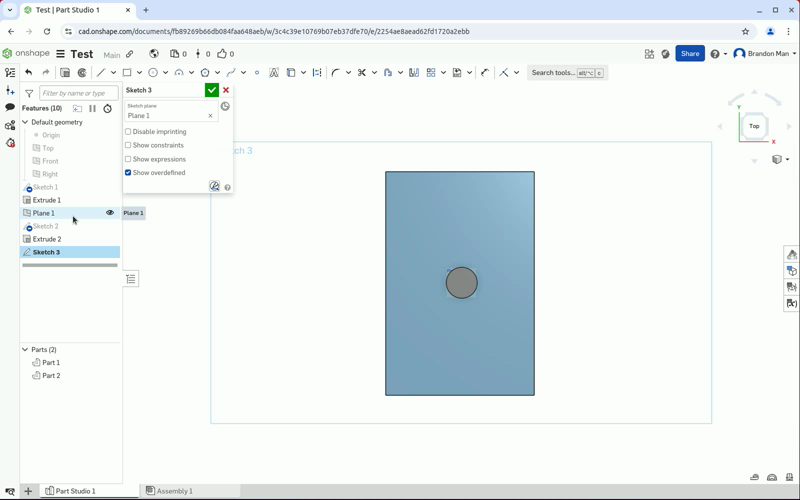
mouse_move(73, 352)
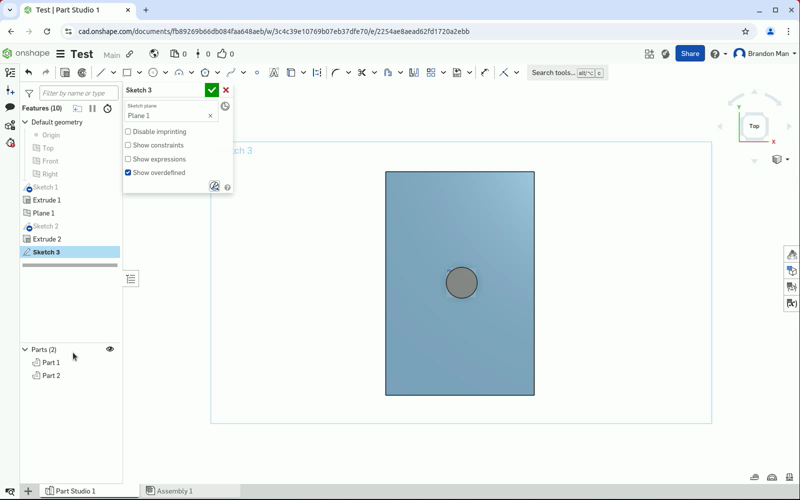
key(y)
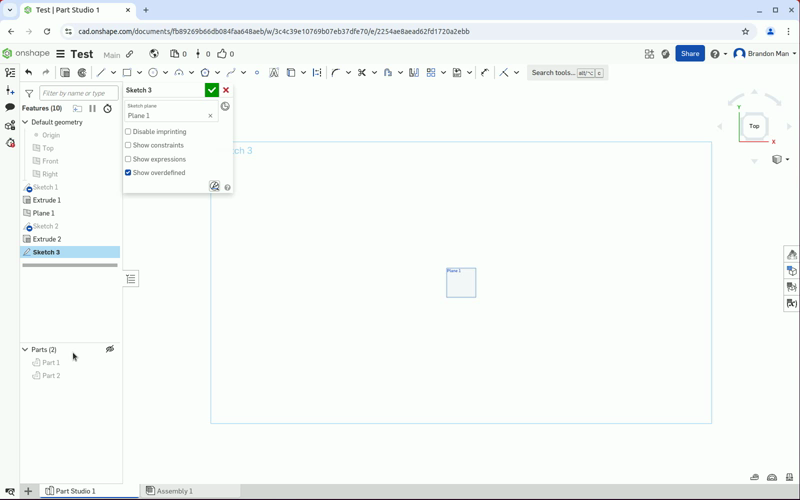
key(a)
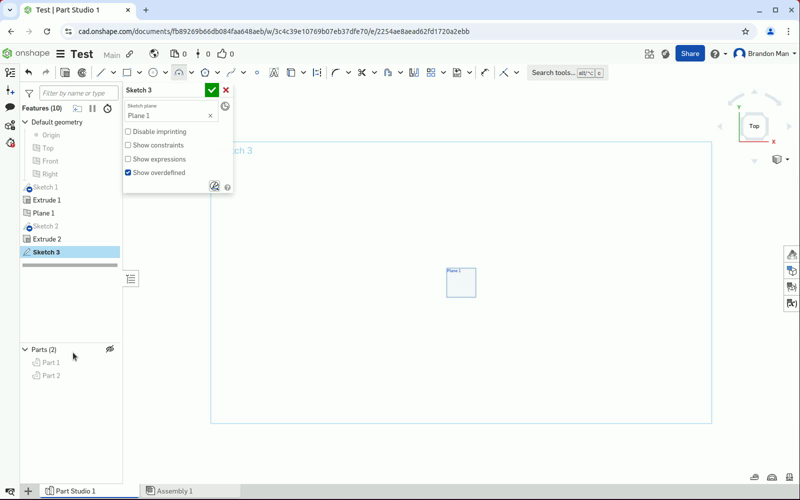
key_down(shift)
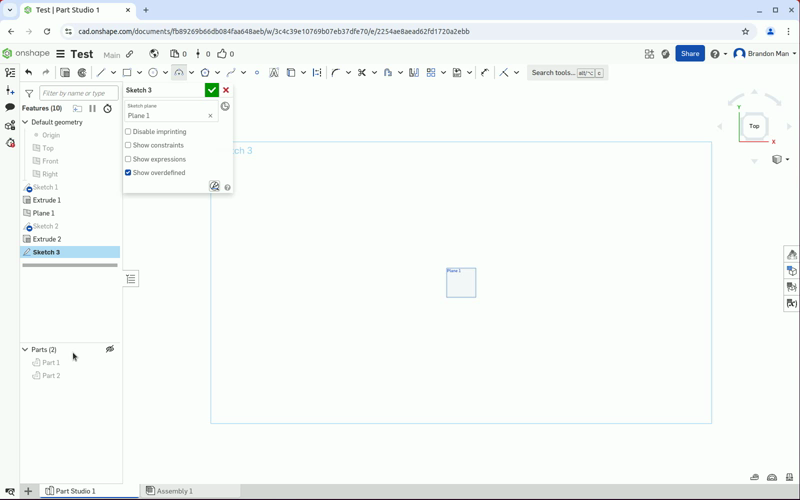
mouse_move(396, 324)
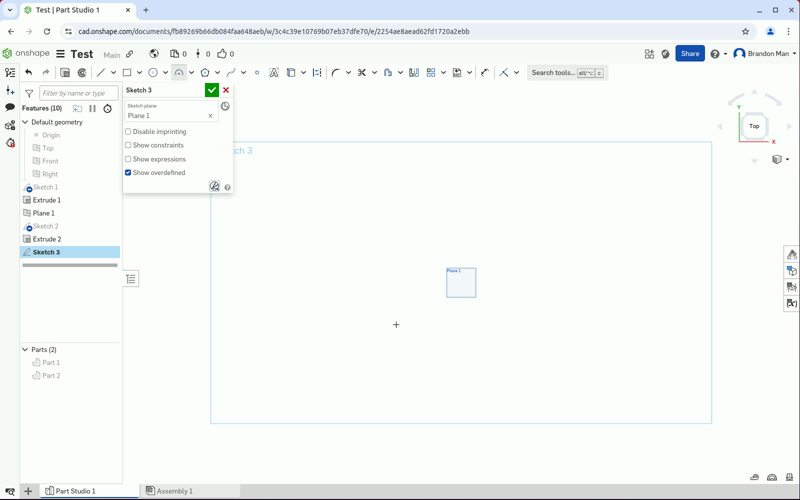
click(396, 324)
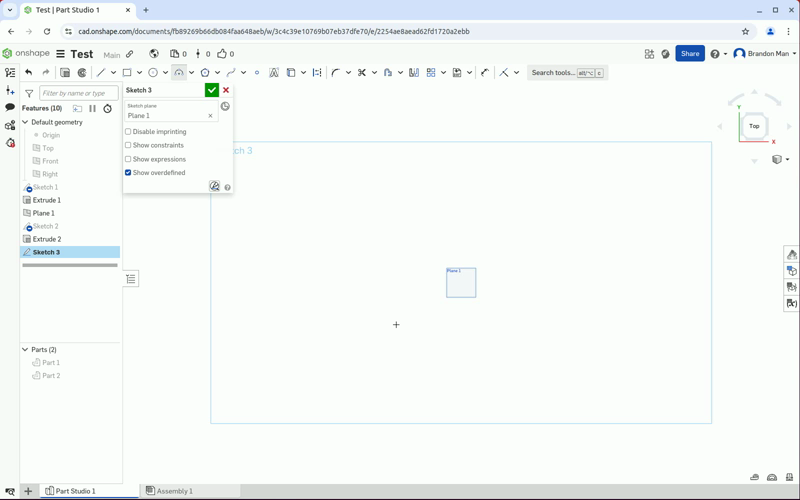
key_up(shift)
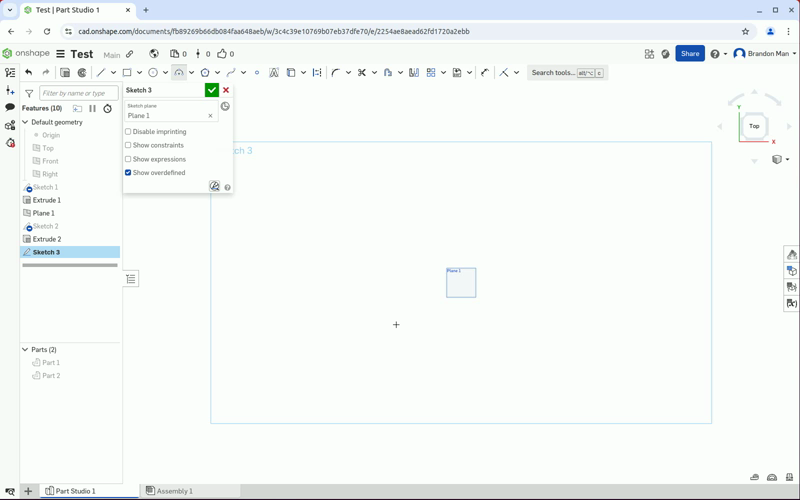
key_down(shift)
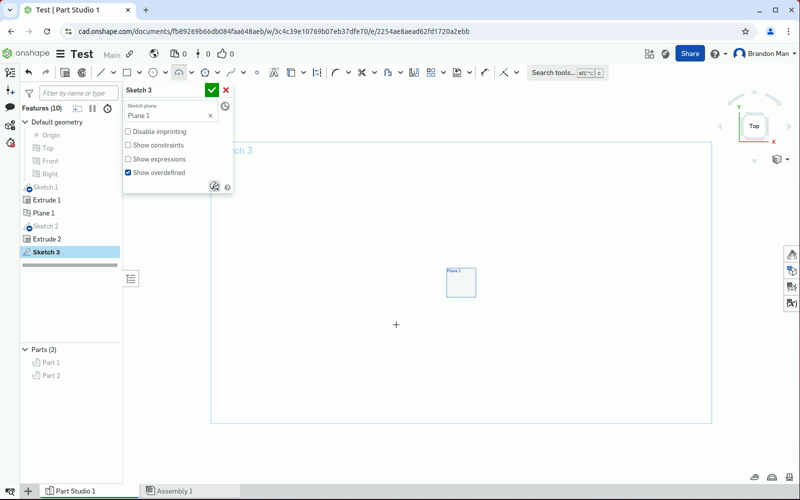
mouse_move(405, 333)
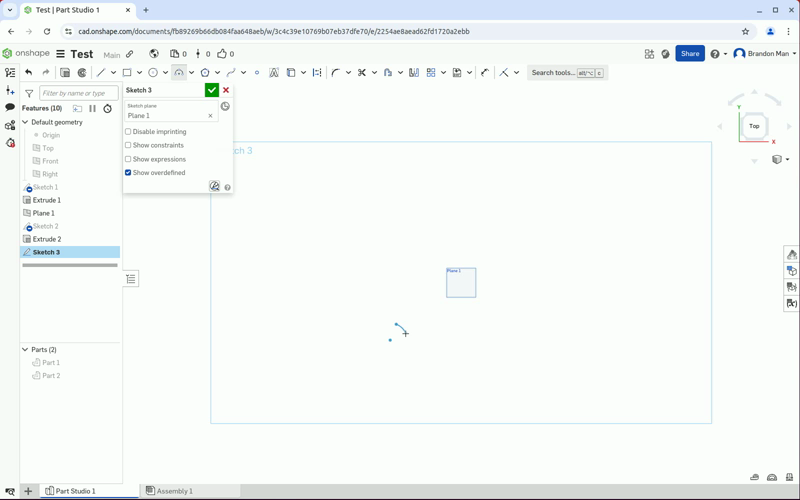
click(405, 333)
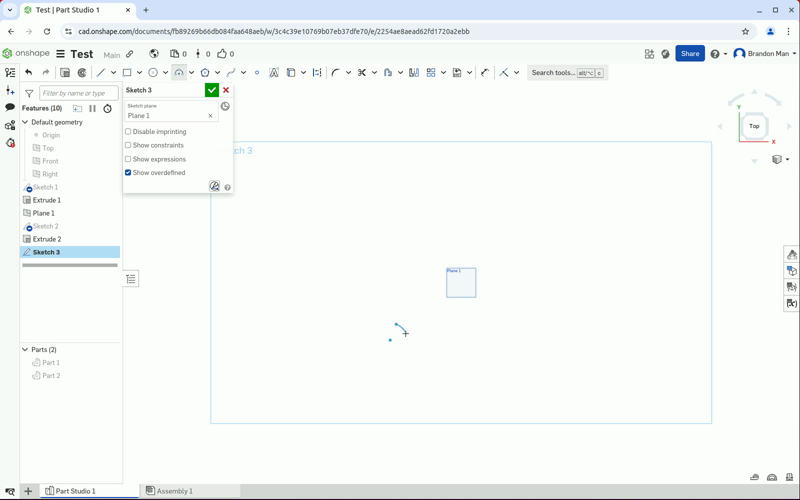
mouse_move(398, 330)
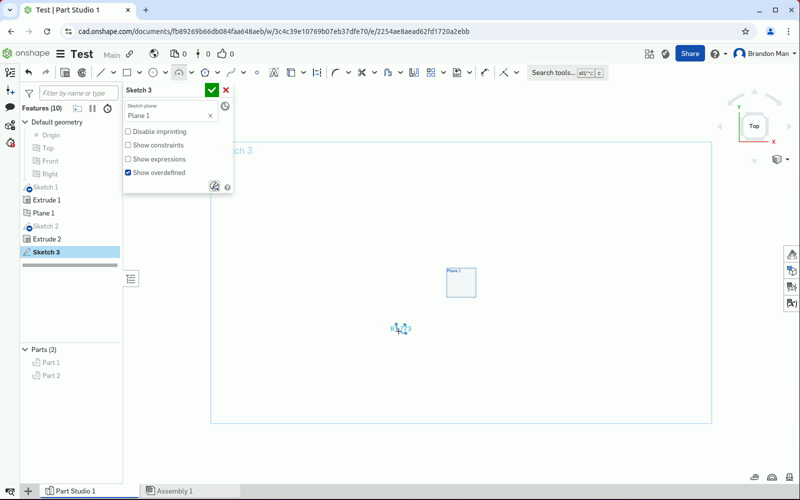
click(398, 330)
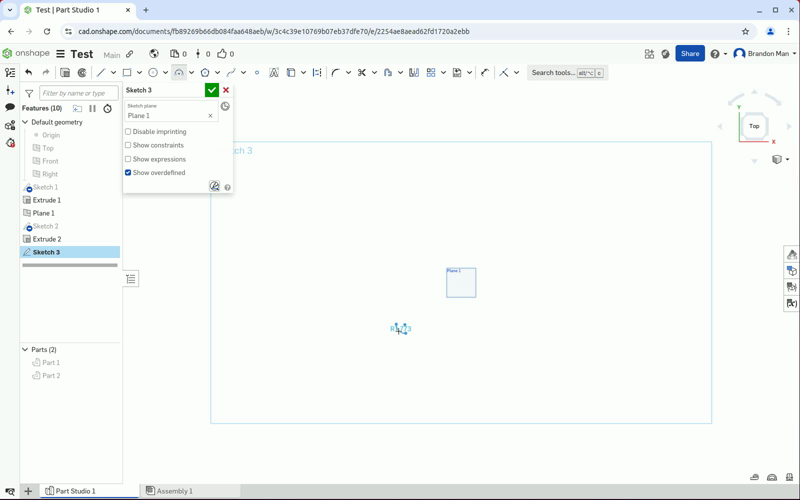
key_up(shift)
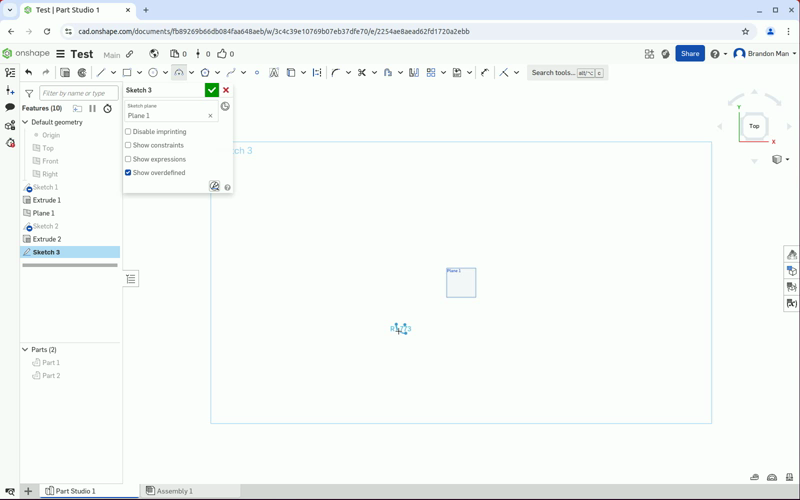
key(esc)
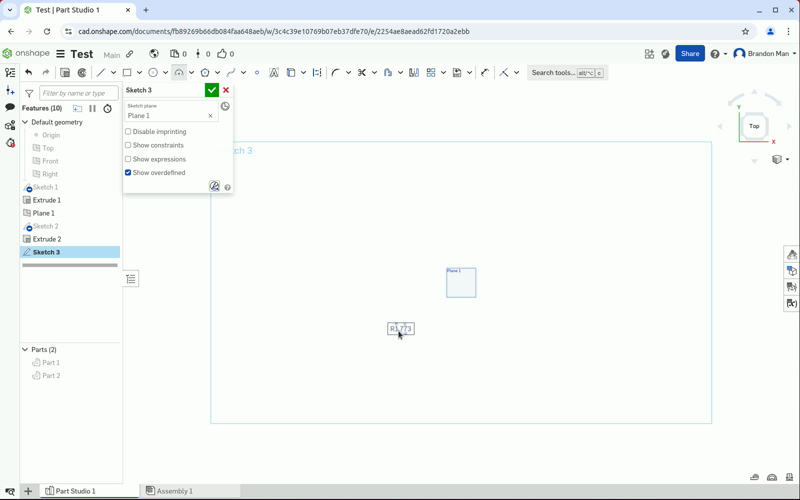
key(l)
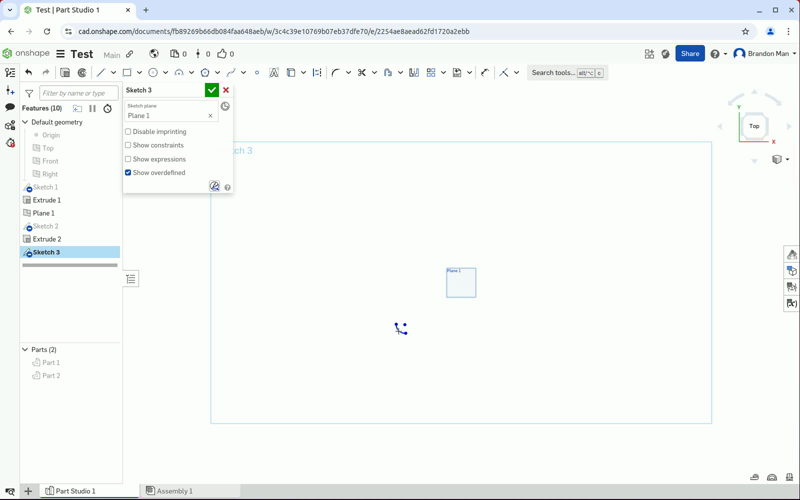
mouse_move(405, 333)
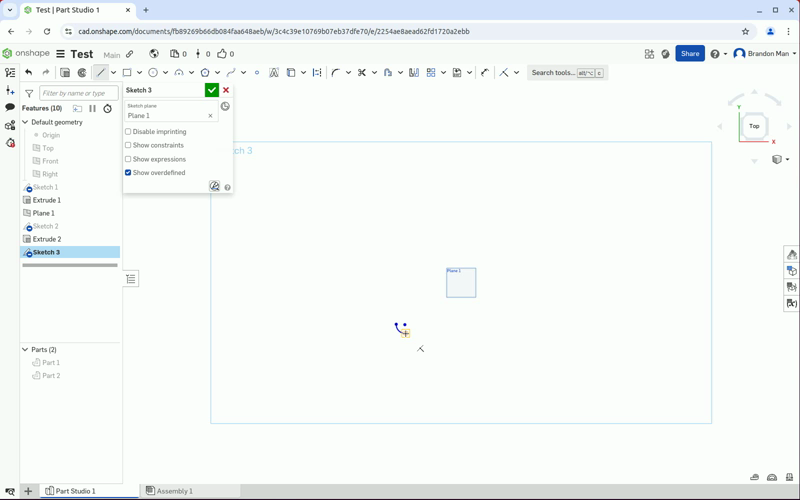
click(405, 333)
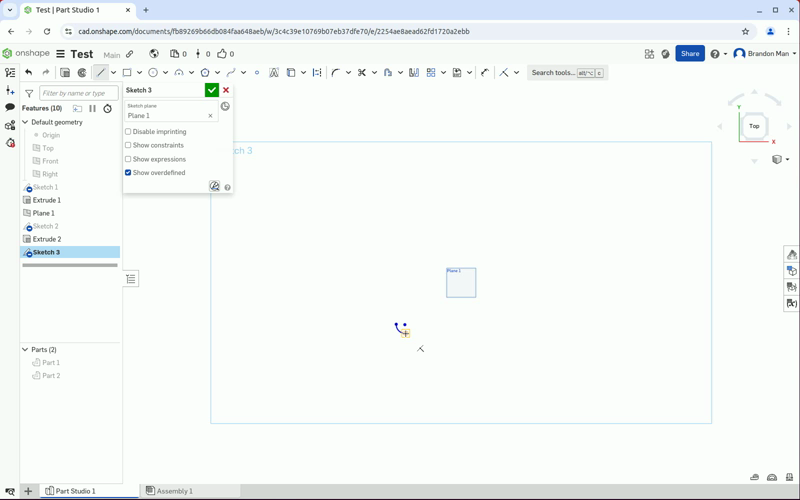
key_down(shift)
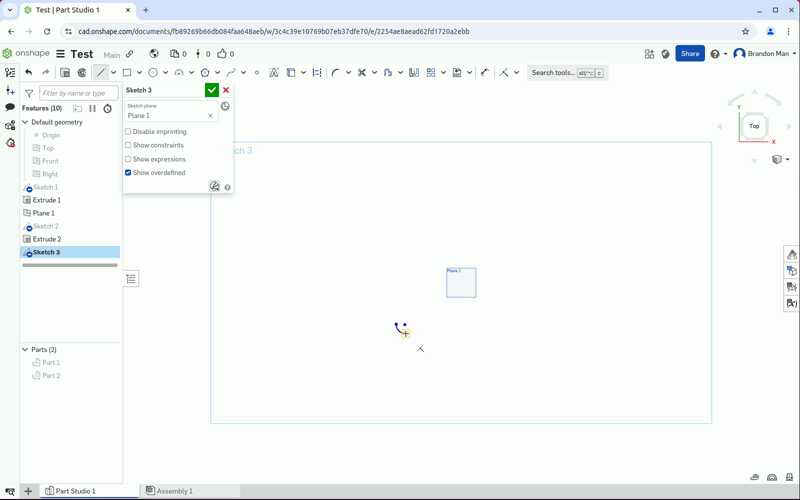
mouse_move(515, 333)
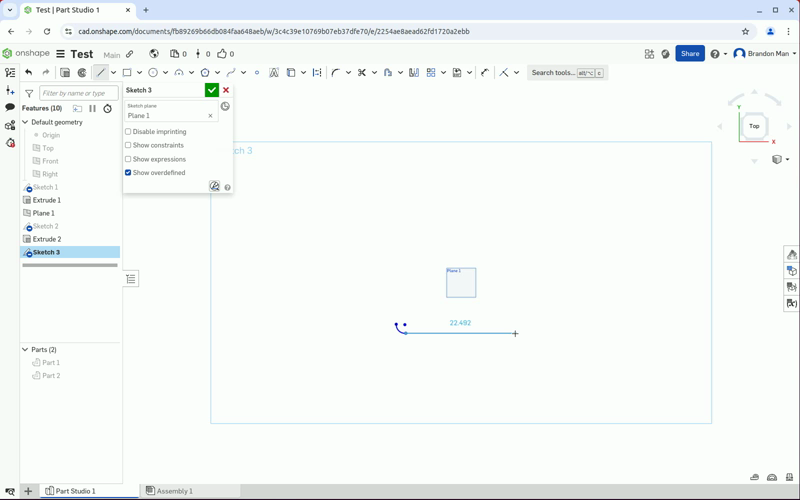
click(515, 333)
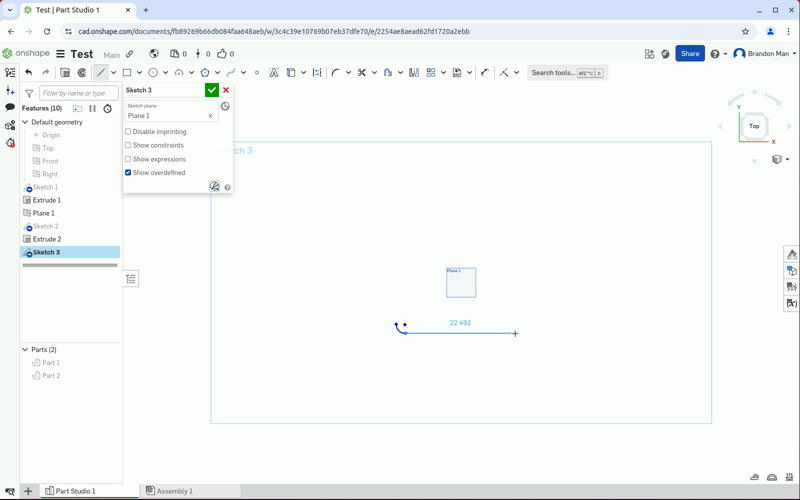
key_up(shift)
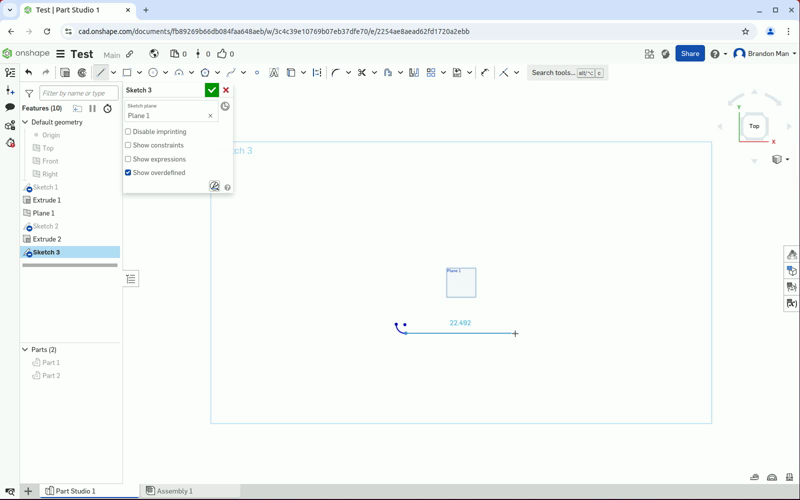
key(esc)
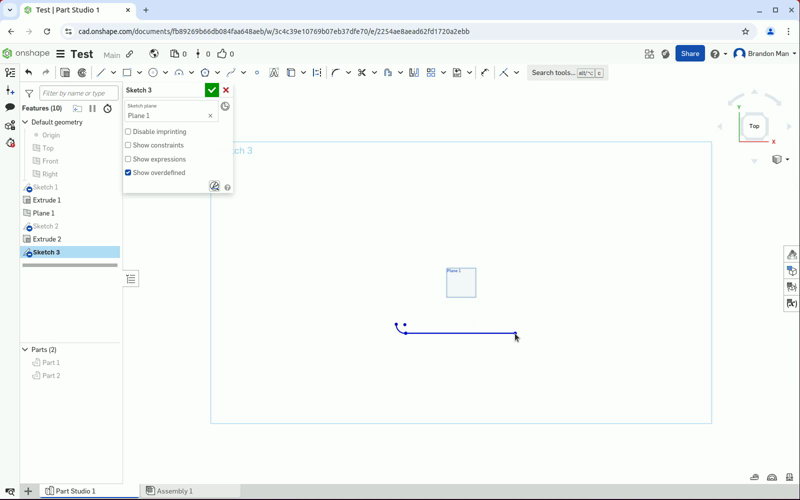
key(a)
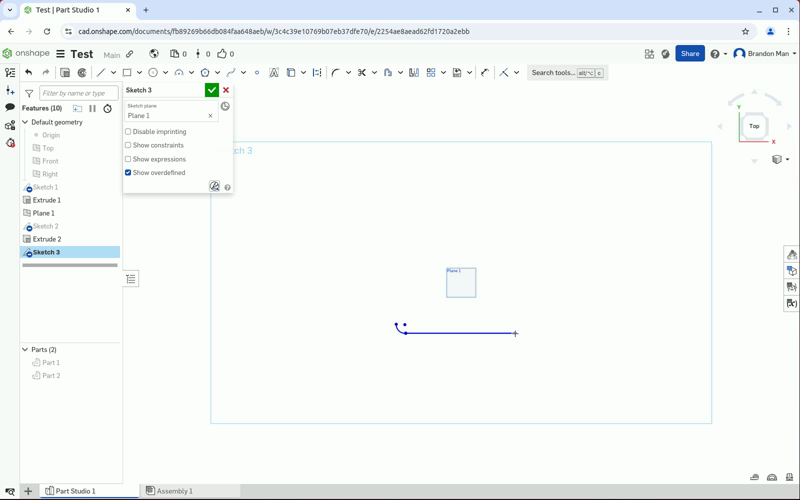
mouse_move(515, 333)
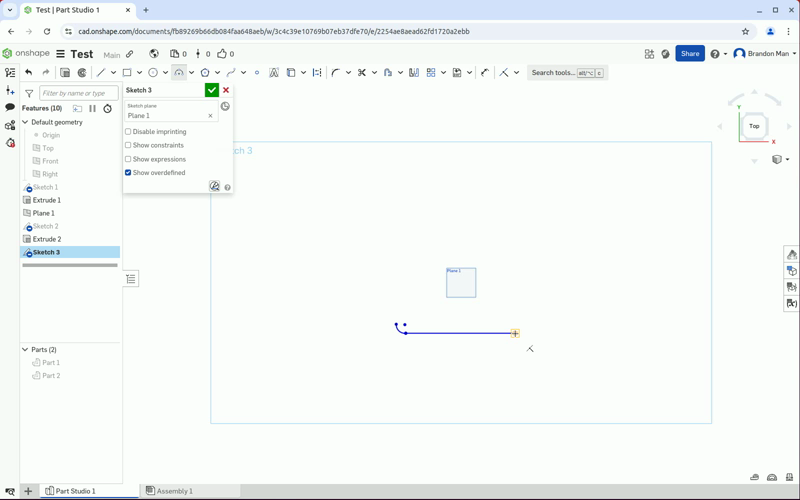
click(515, 333)
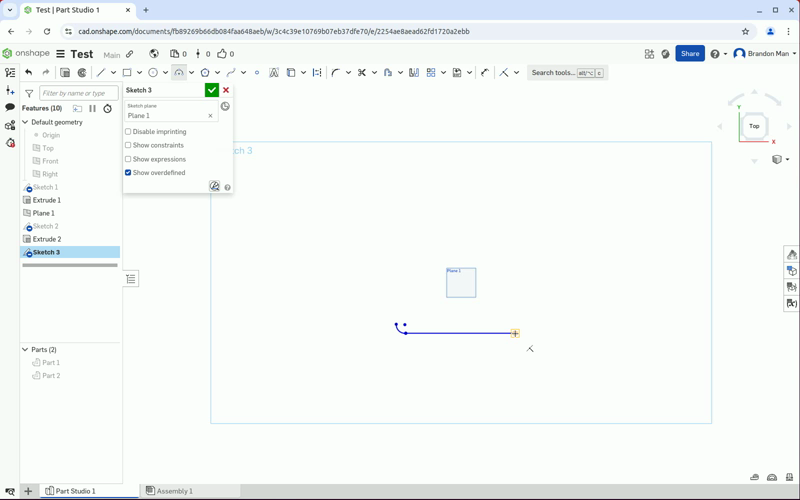
key_down(shift)
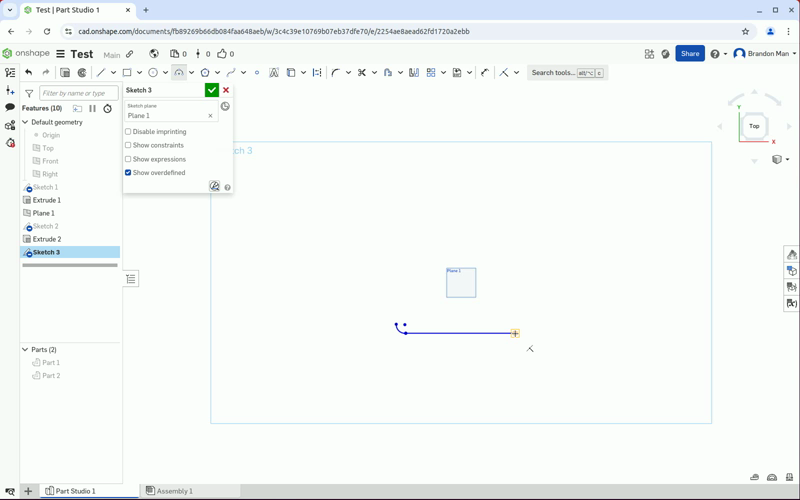
mouse_move(525, 324)
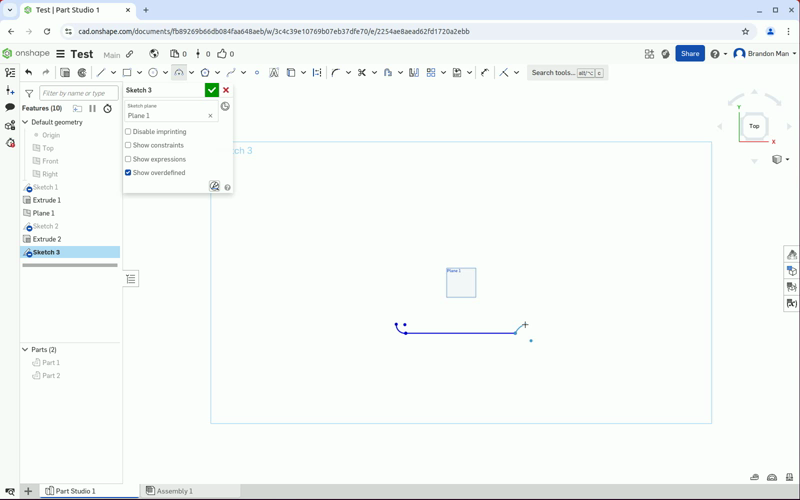
click(525, 324)
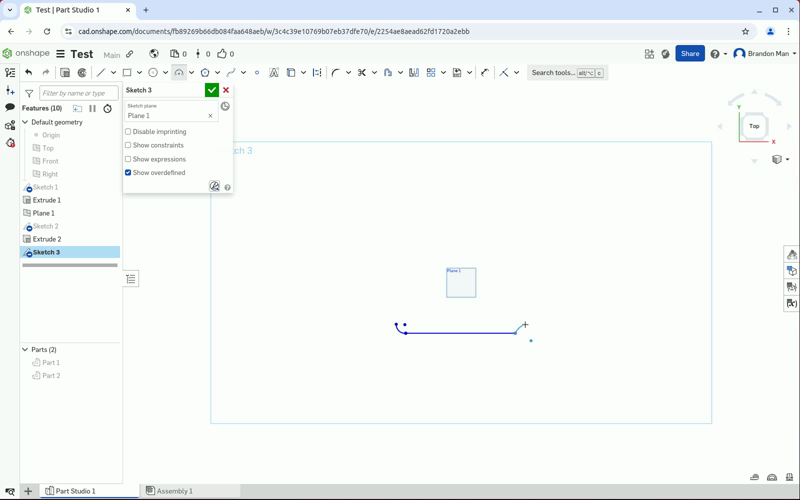
mouse_move(522, 330)
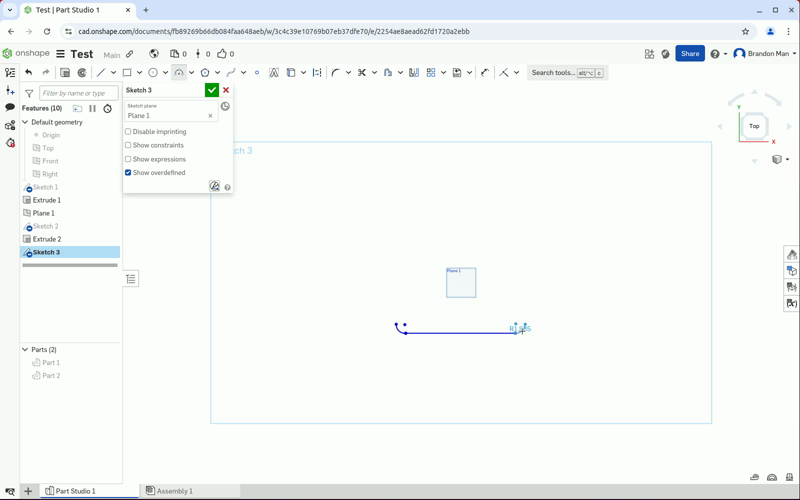
click(522, 330)
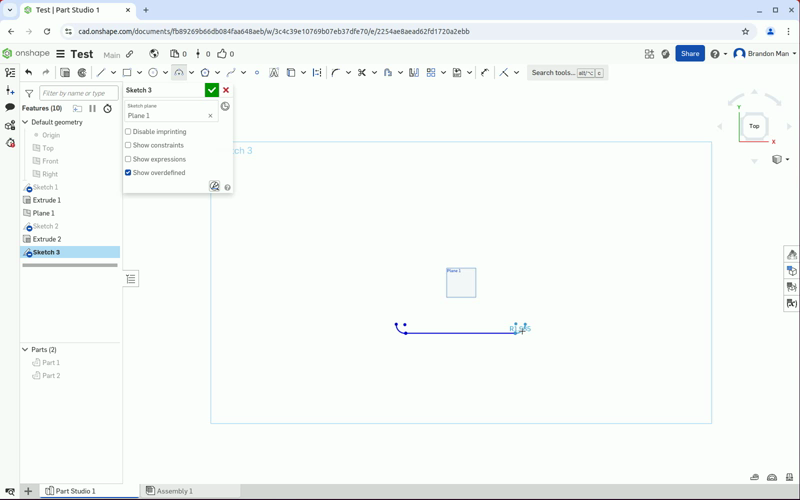
key_up(shift)
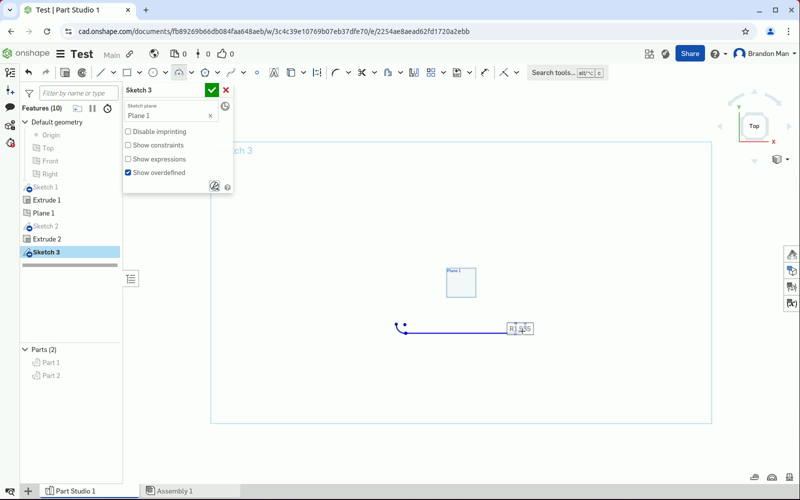
key(esc)
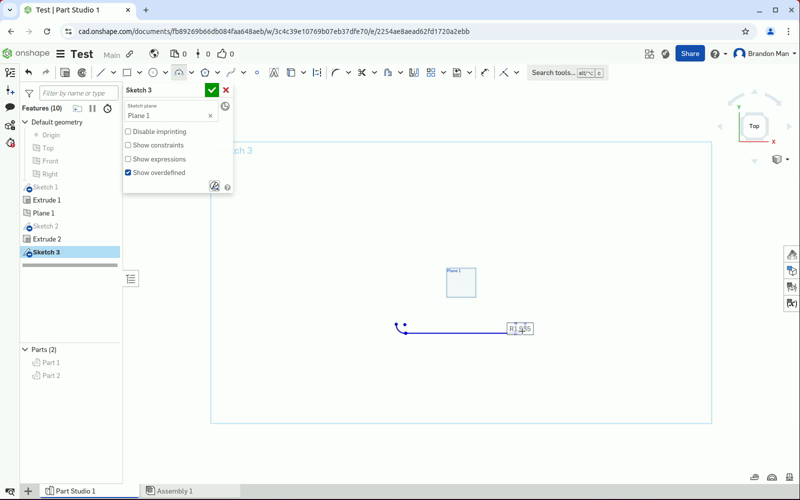
key(l)
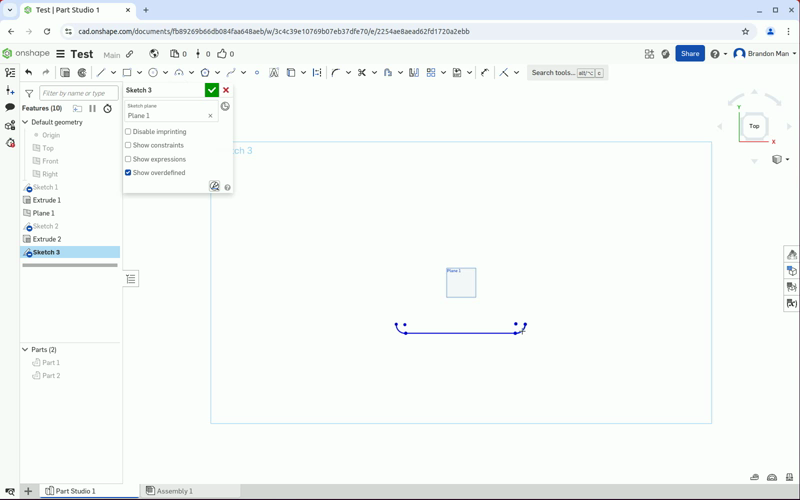
mouse_move(525, 324)
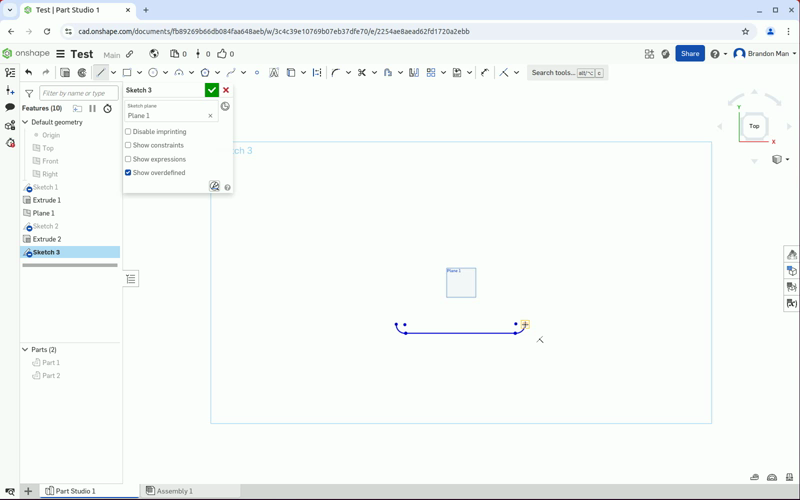
click(525, 324)
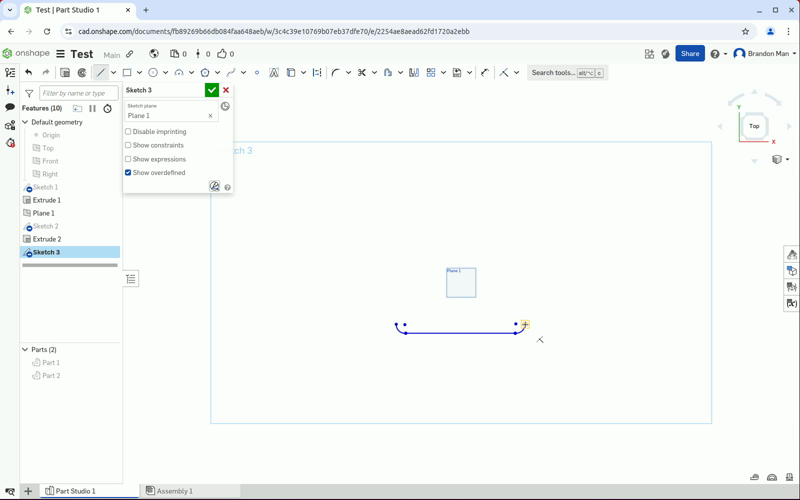
key_down(shift)
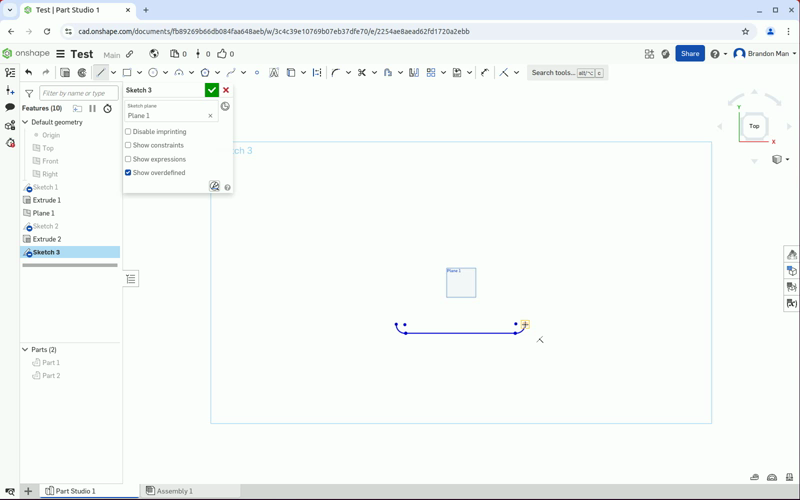
mouse_move(555, 324)
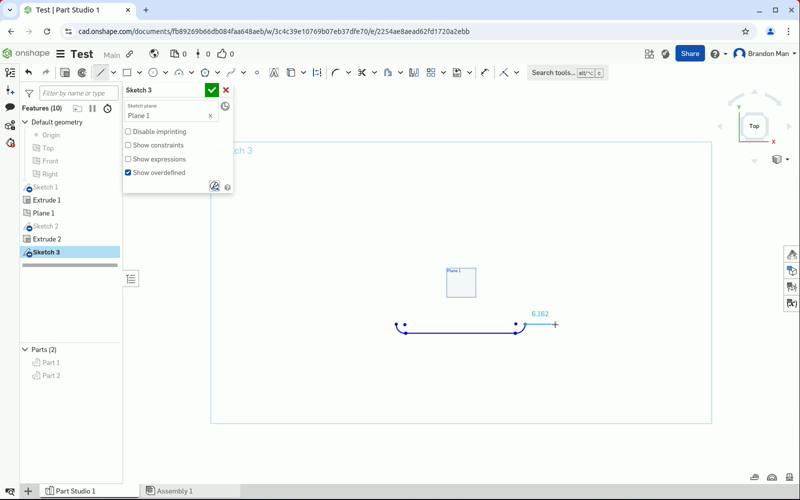
mouse_move(525, 311)
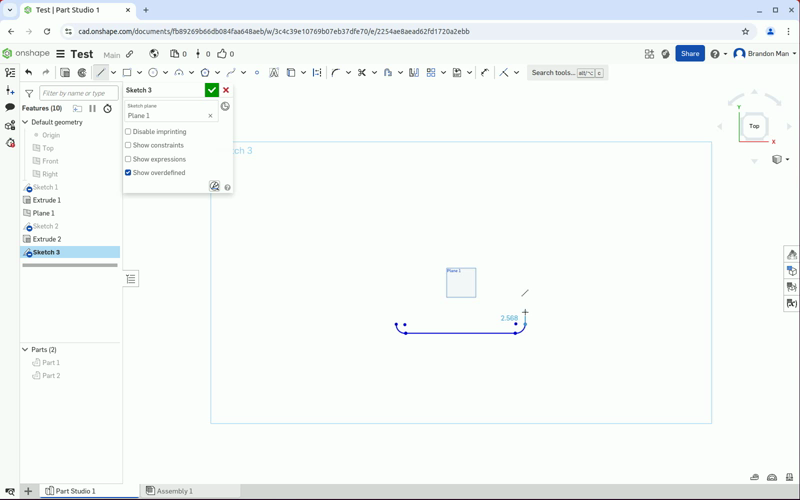
click(525, 311)
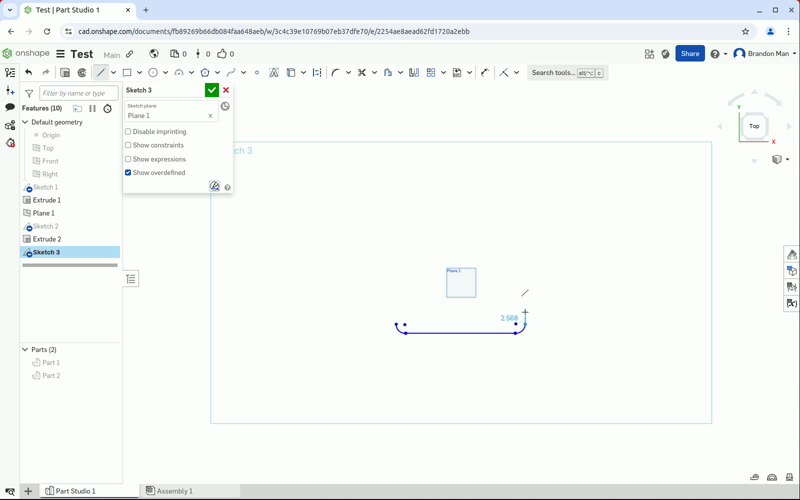
key_up(shift)
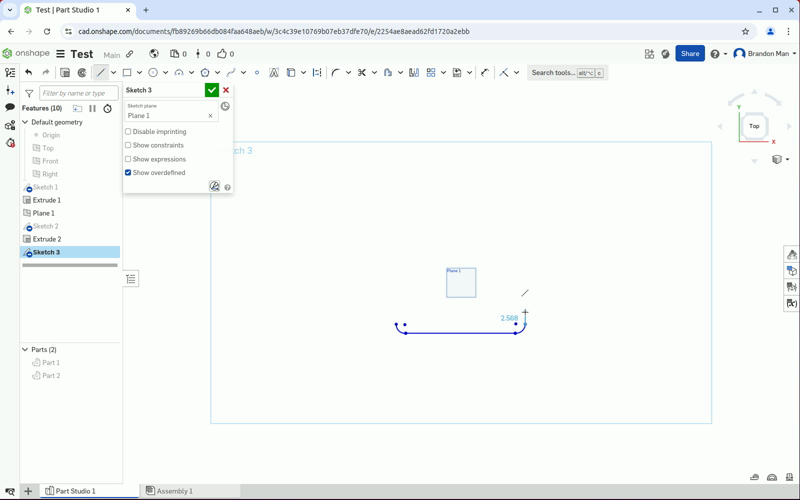
key(esc)
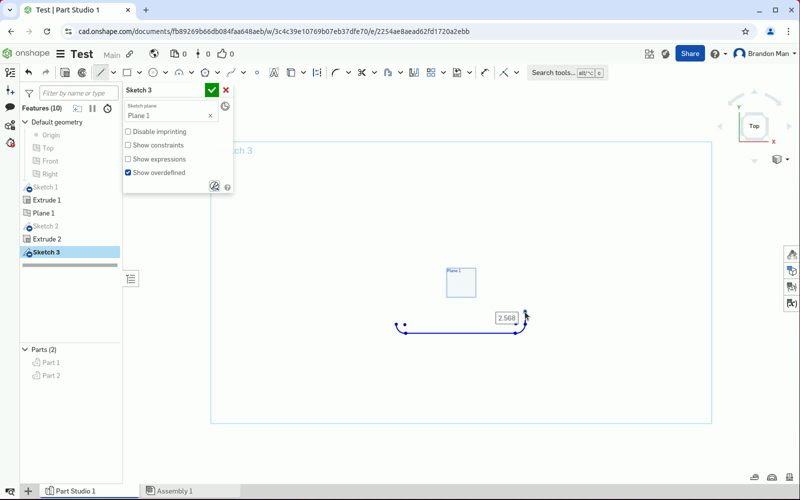
key(a)
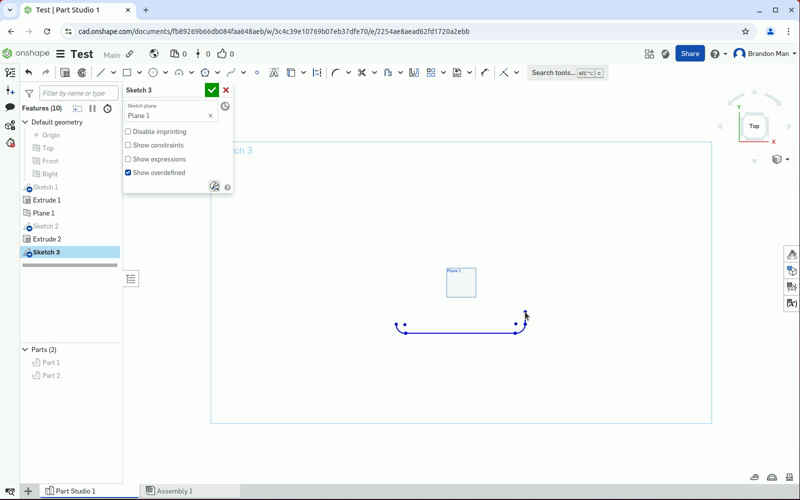
mouse_move(525, 311)
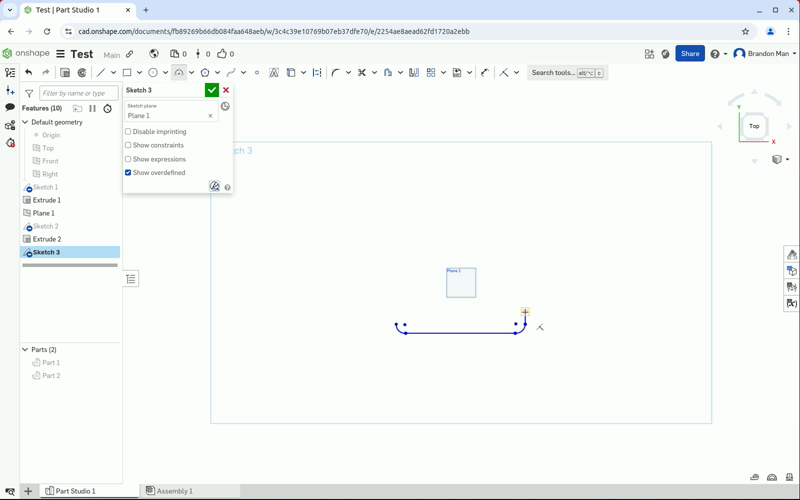
click(525, 311)
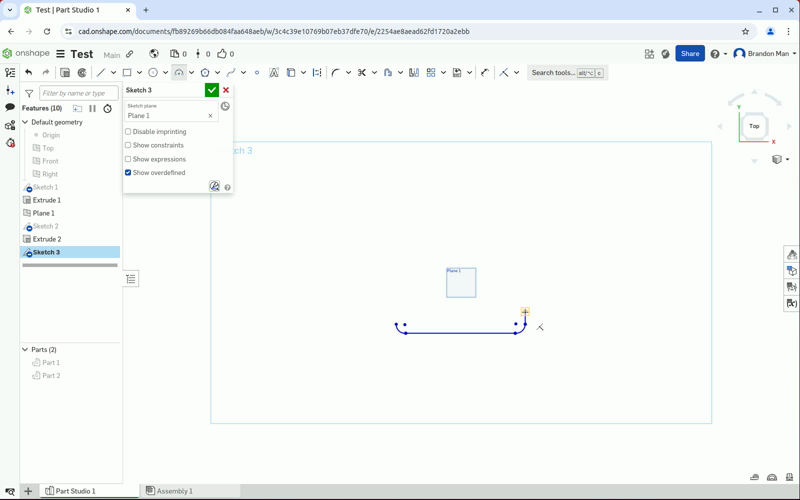
key_down(shift)
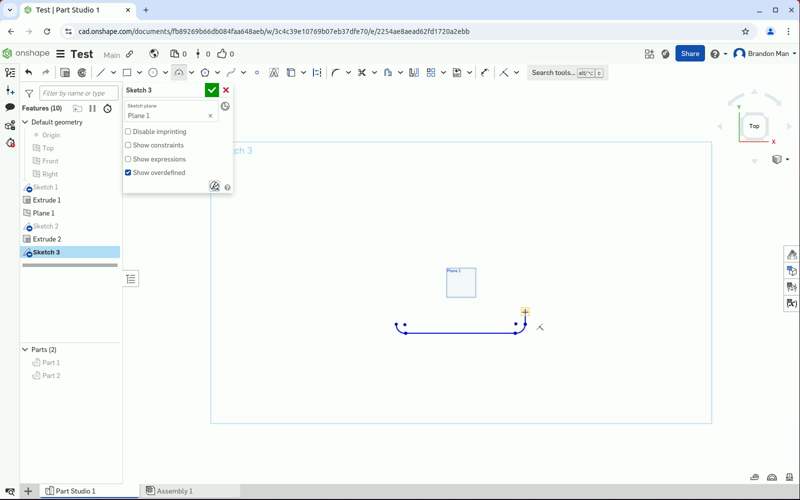
mouse_move(515, 303)
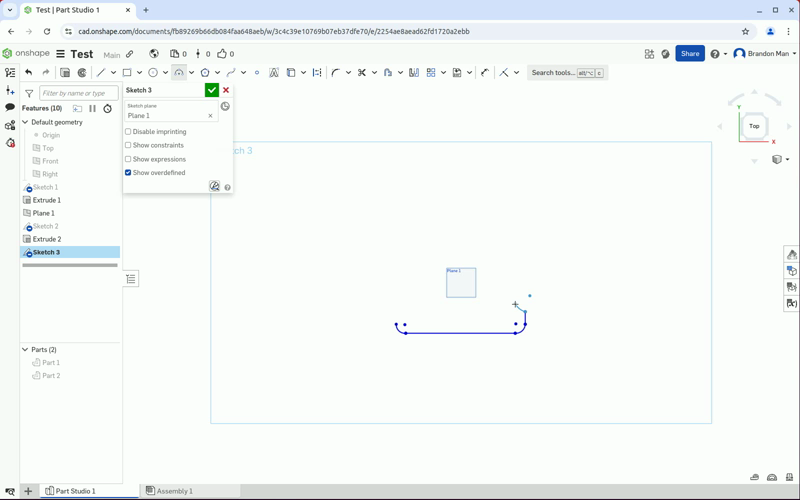
click(515, 303)
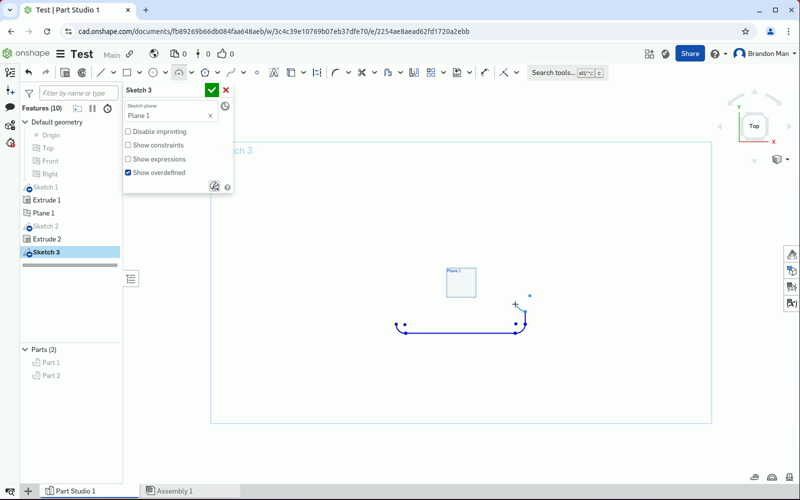
mouse_move(522, 305)
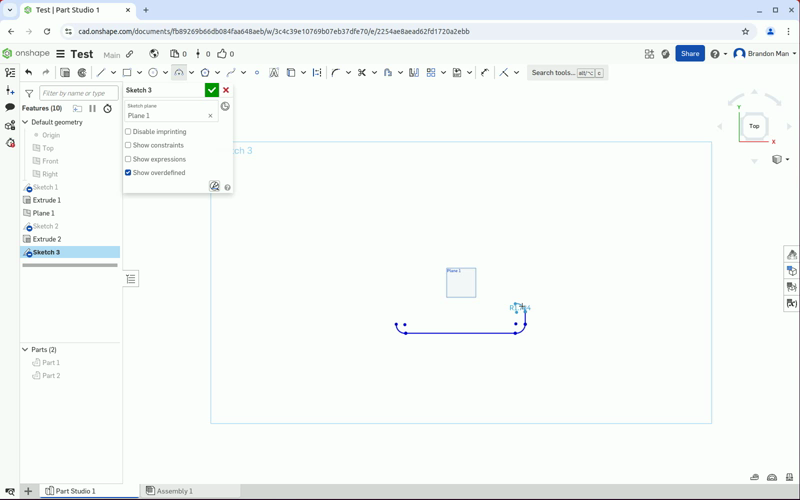
click(522, 305)
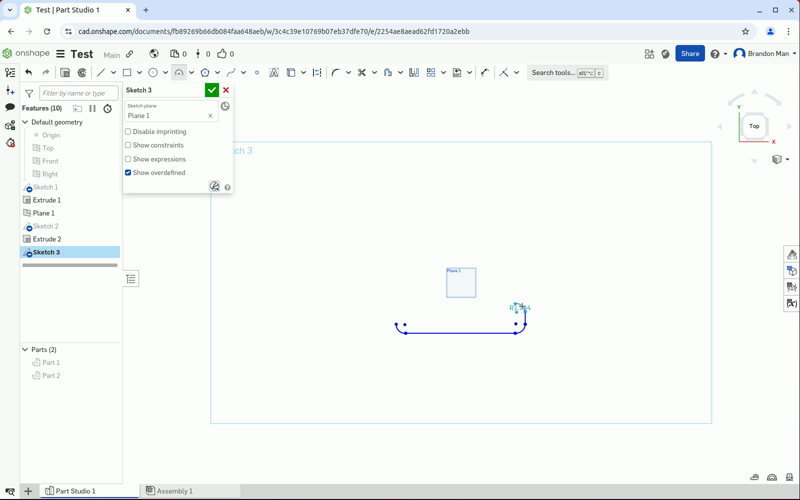
key_up(shift)
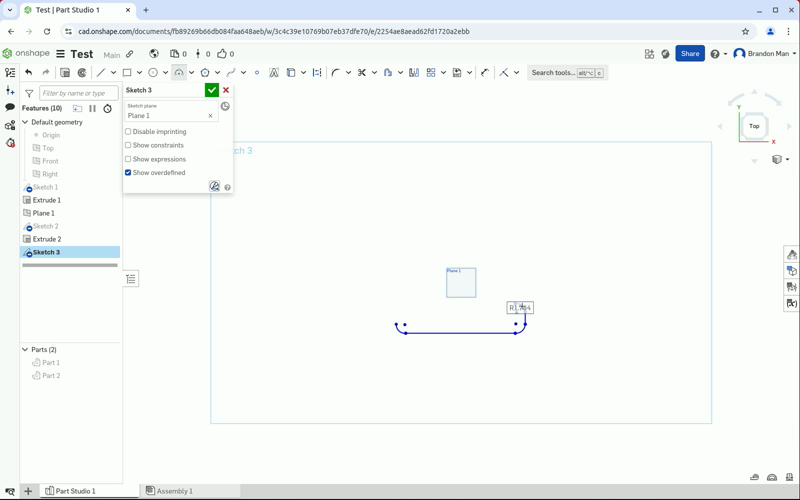
key(esc)
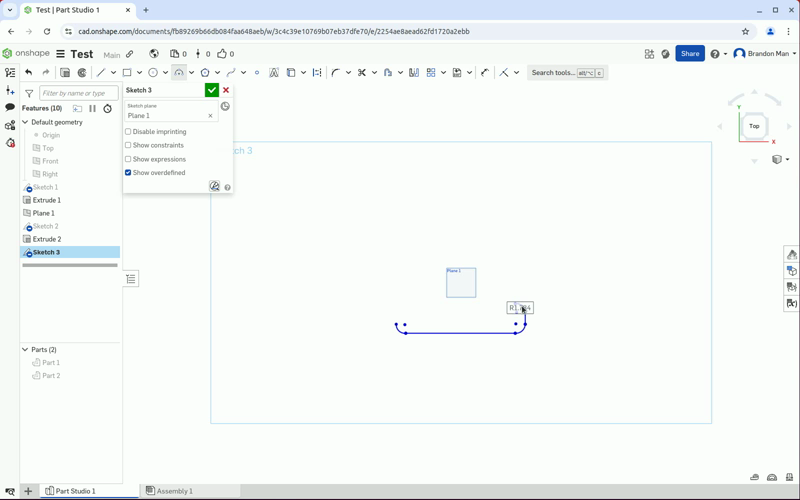
key(l)
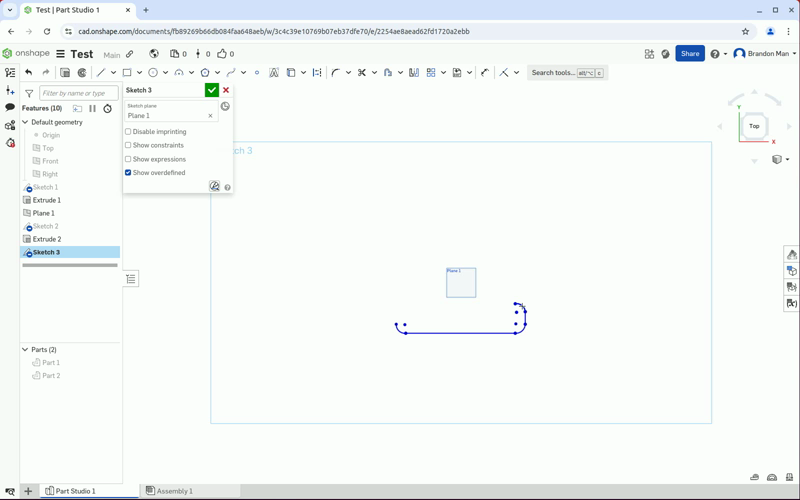
mouse_move(515, 303)
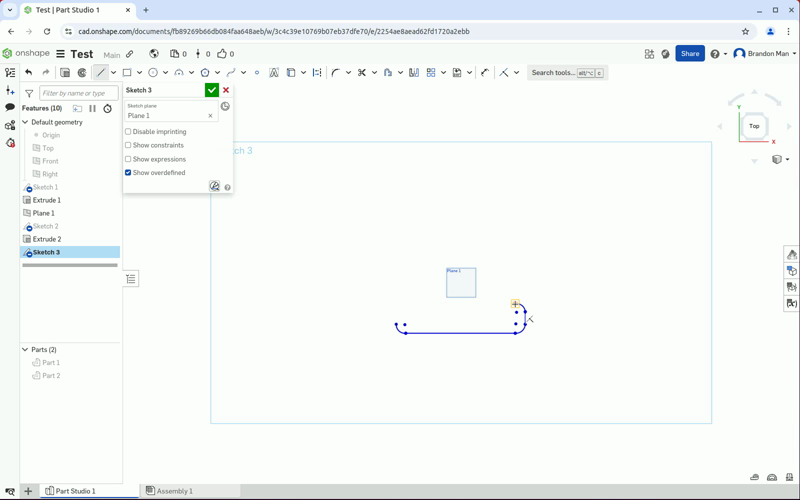
click(515, 303)
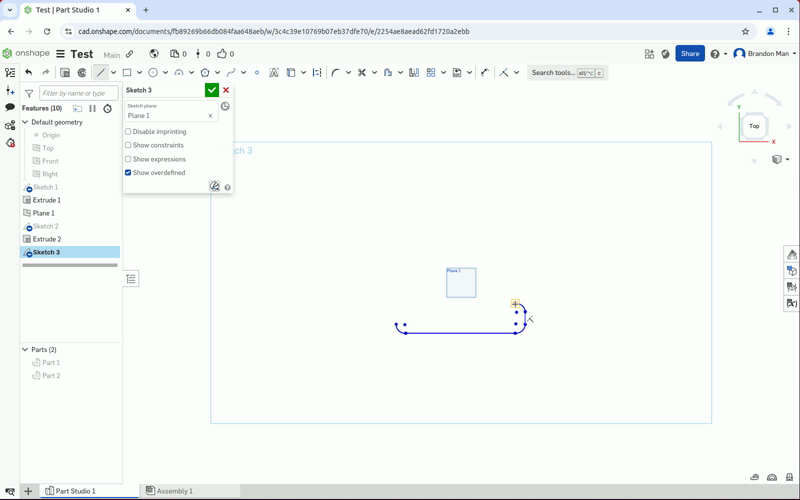
key_down(shift)
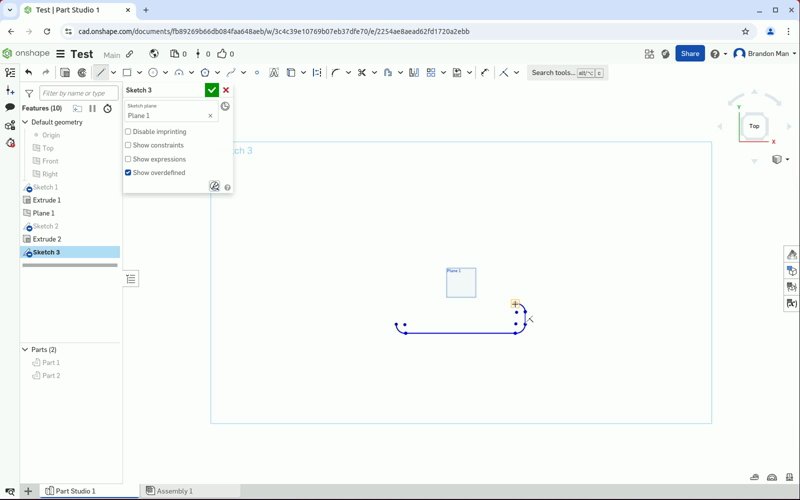
mouse_move(405, 303)
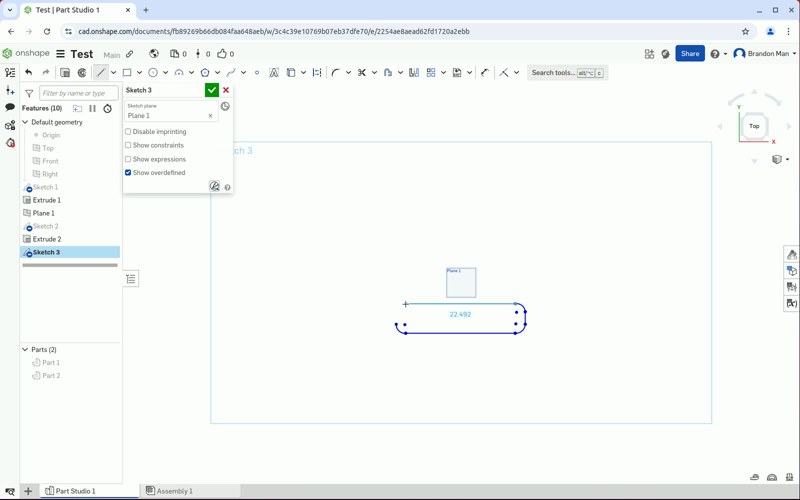
click(405, 303)
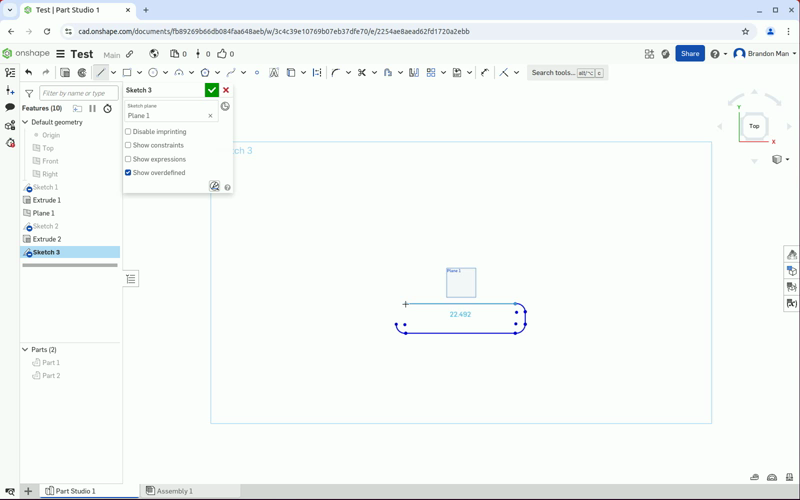
key_up(shift)
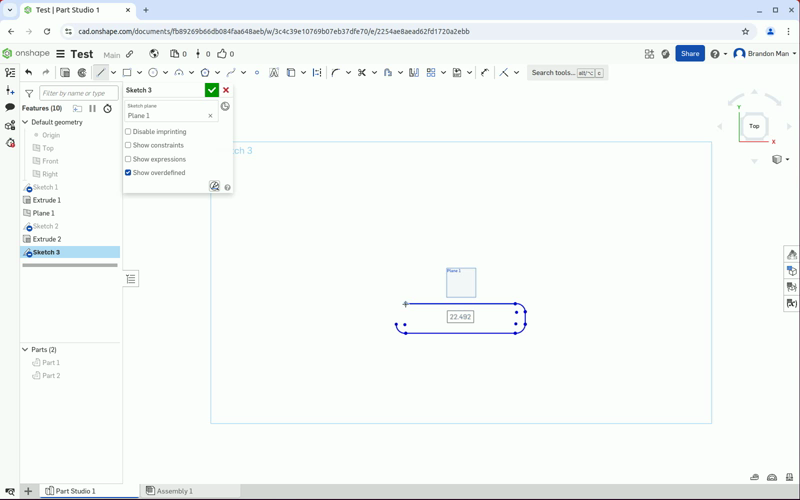
key(esc)
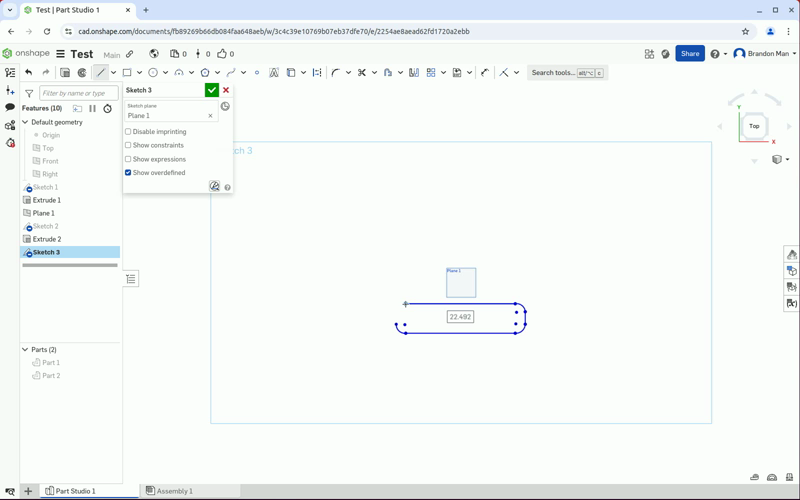
key(a)
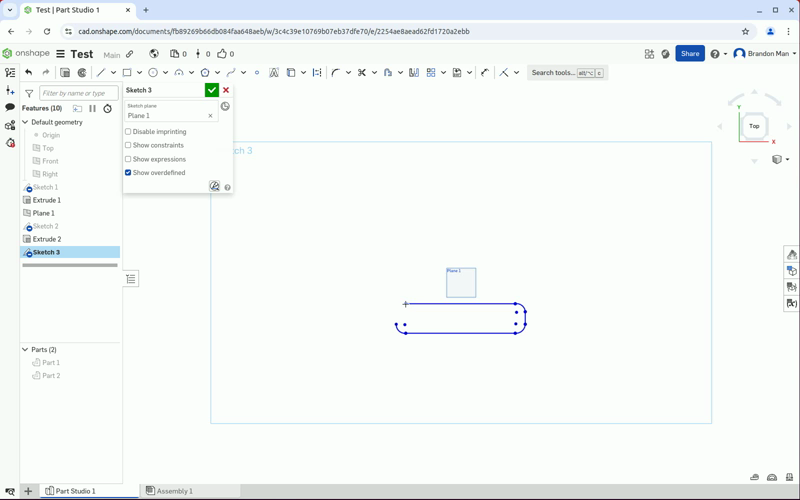
mouse_move(405, 303)
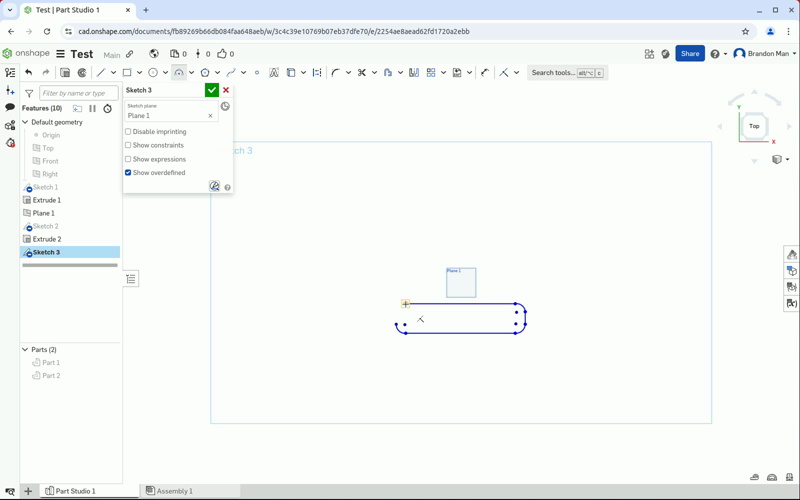
click(405, 303)
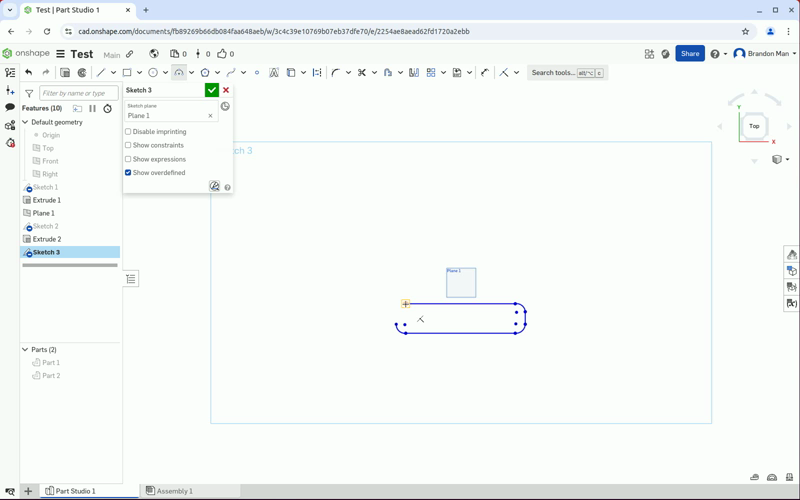
key_down(shift)
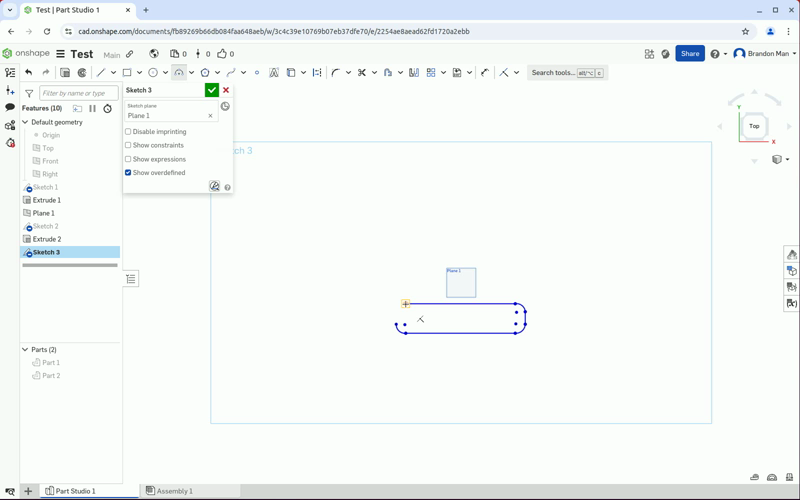
mouse_move(396, 311)
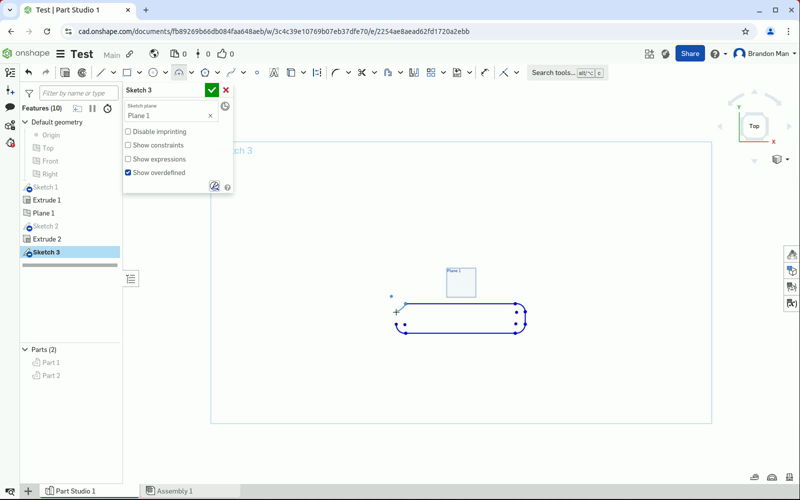
click(396, 311)
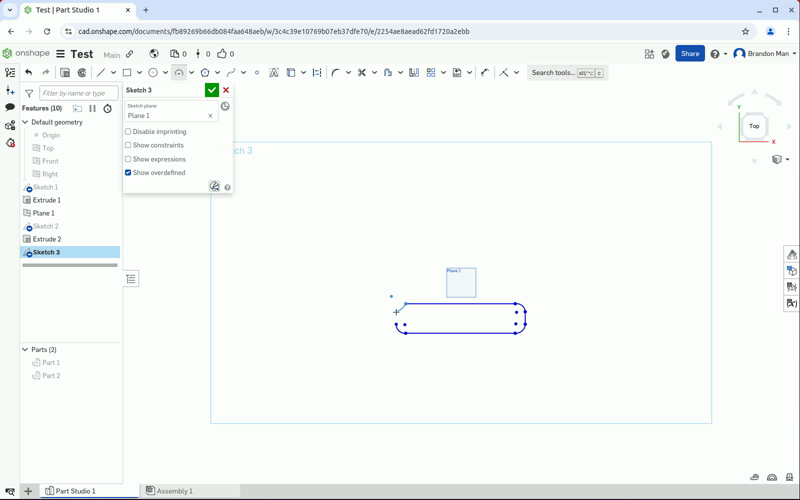
mouse_move(399, 305)
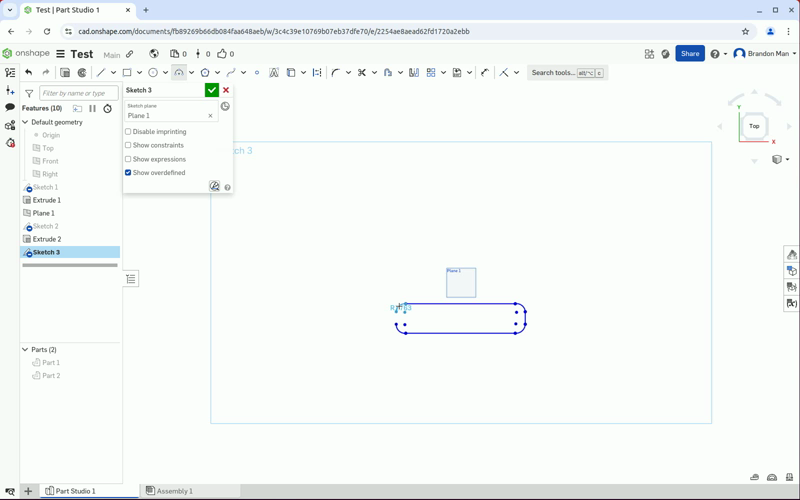
click(399, 305)
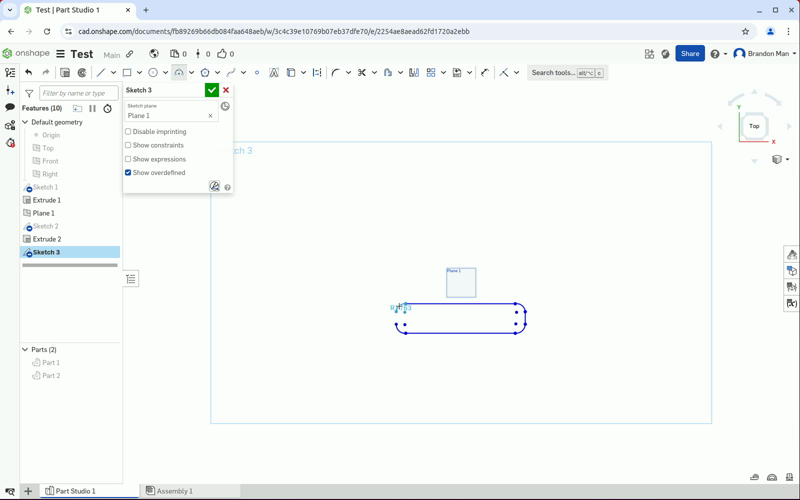
key_up(shift)
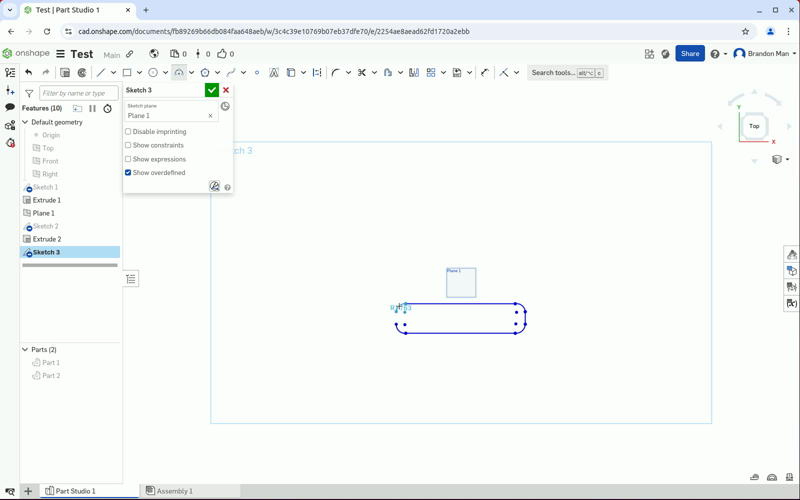
key(esc)
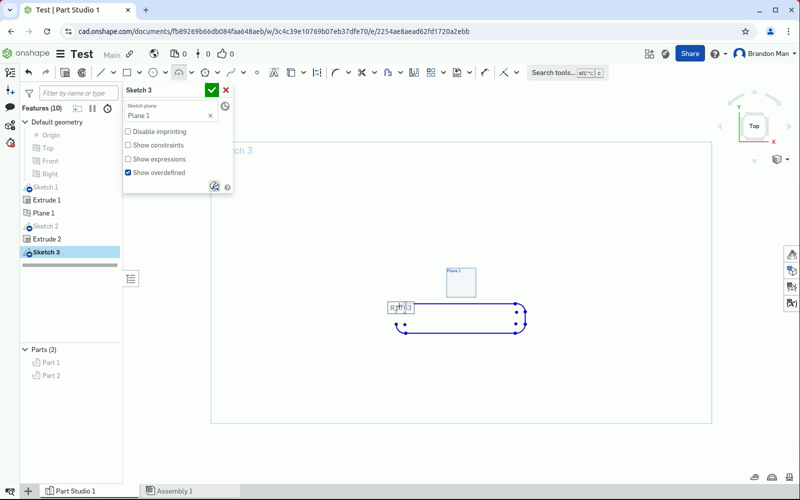
key(l)
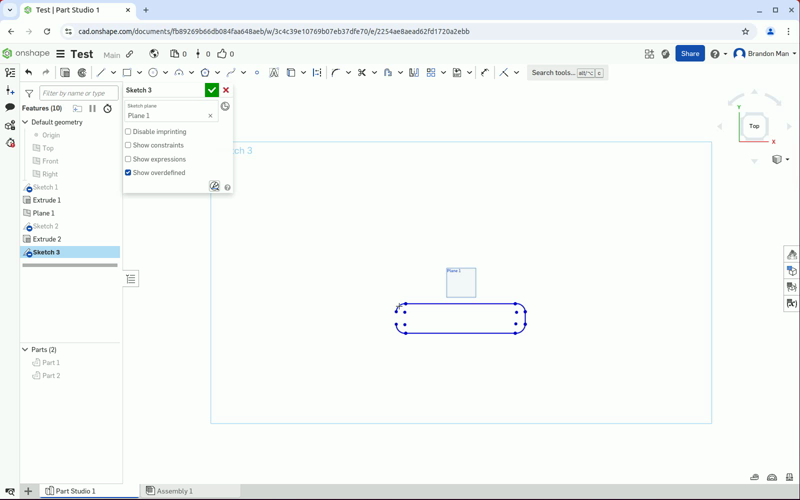
mouse_move(396, 311)
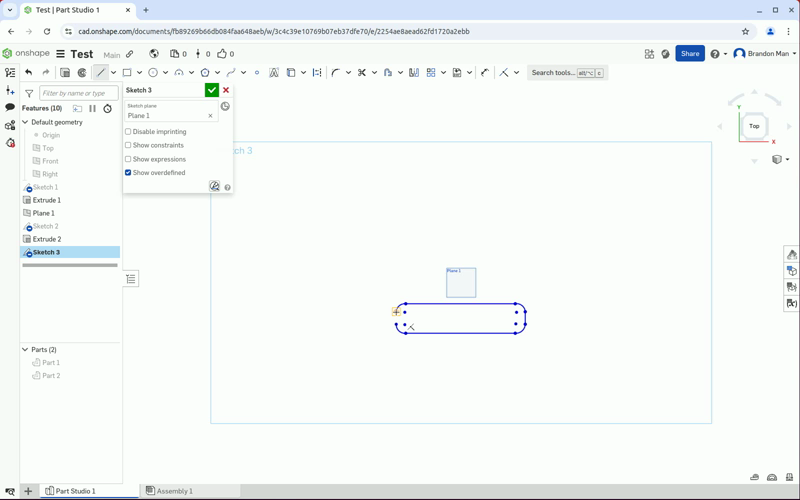
click(396, 311)
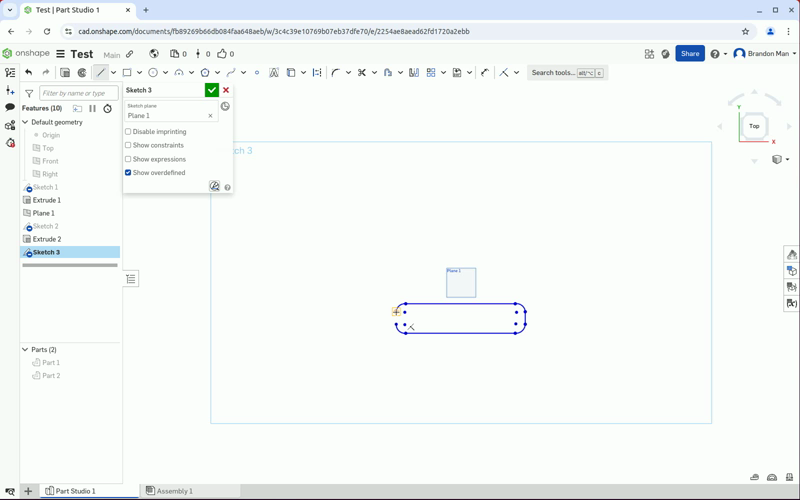
mouse_move(426, 311)
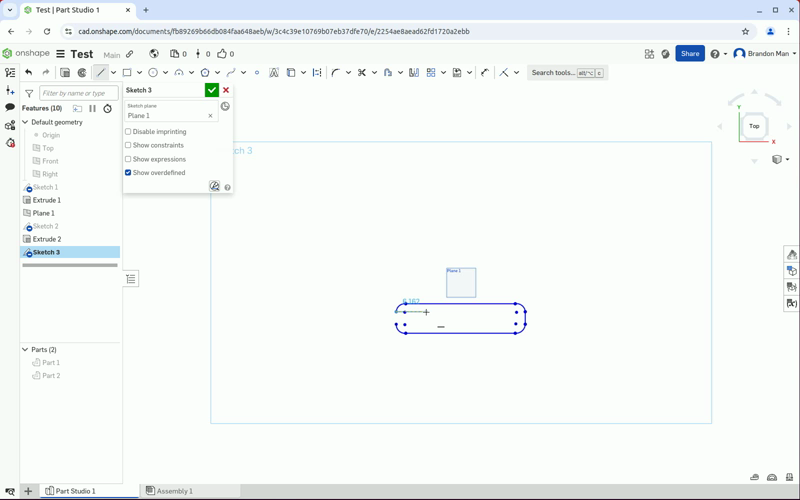
key_down(shift)
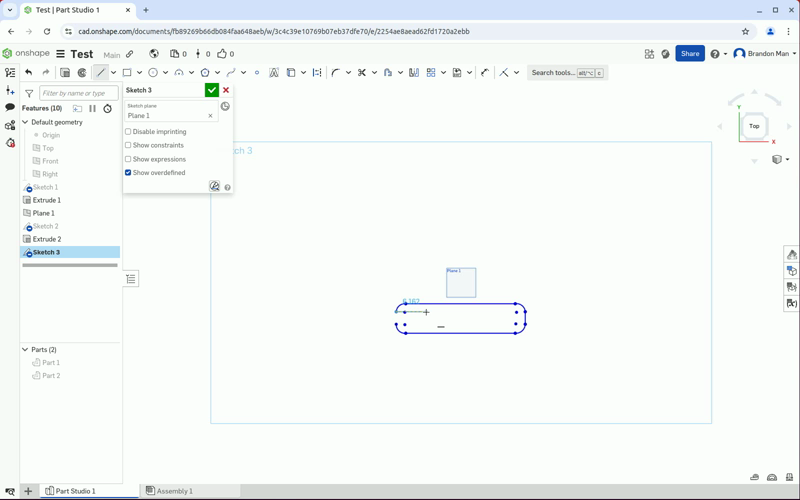
mouse_move(396, 324)
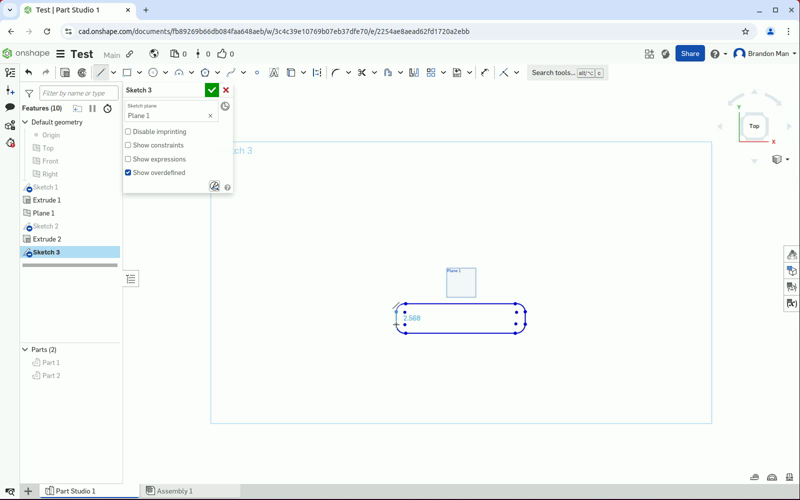
key_up(shift)
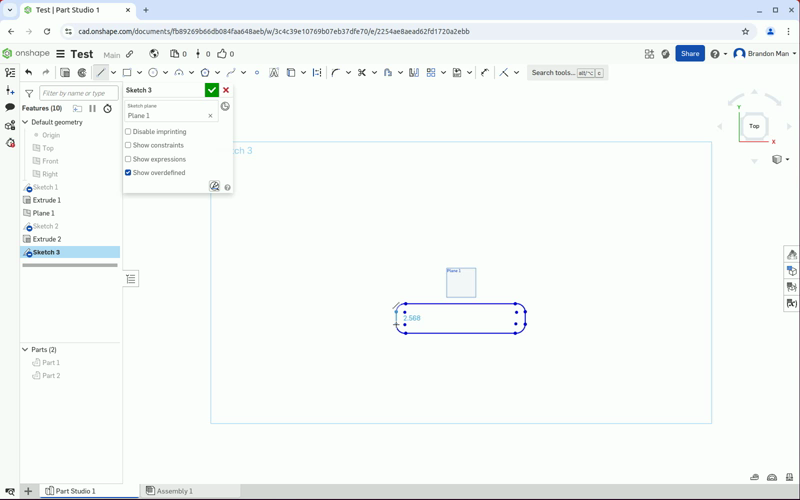
click(396, 324)
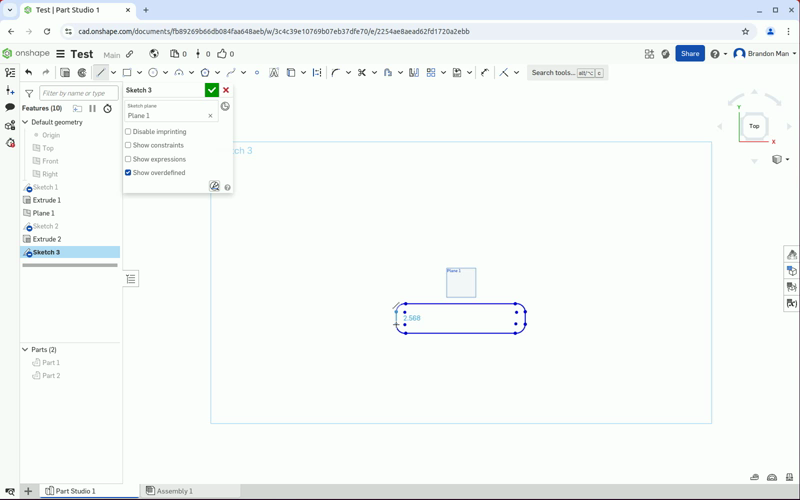
key(esc)
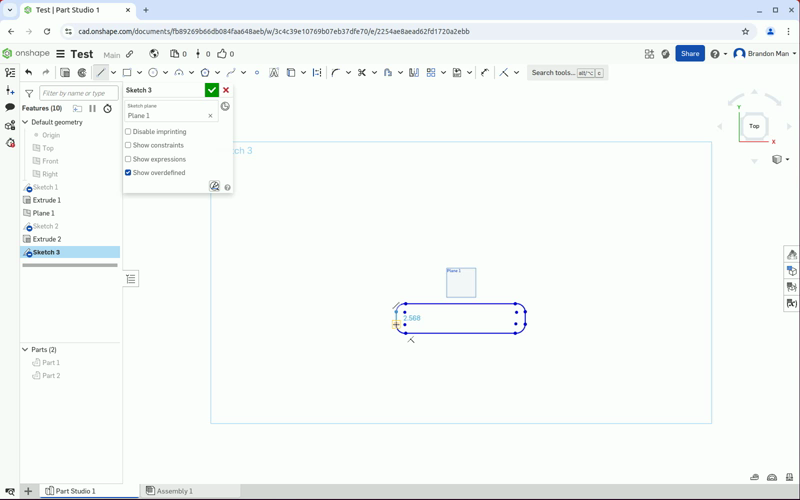
mouse_move(410, 324)
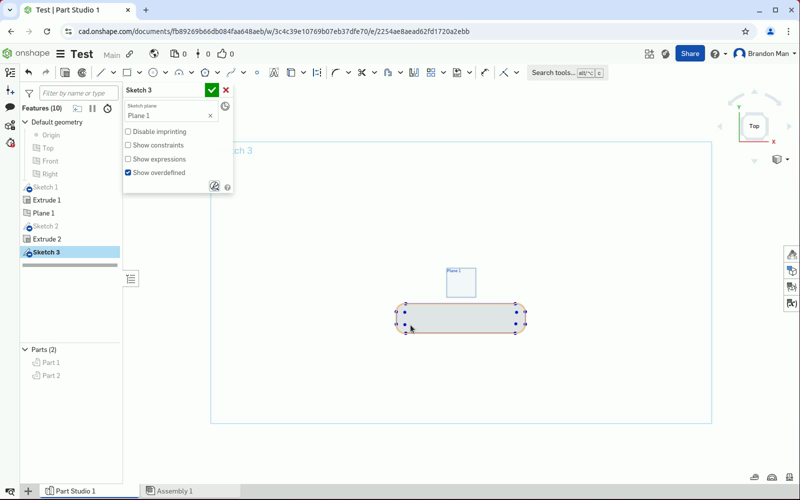
click(410, 324)
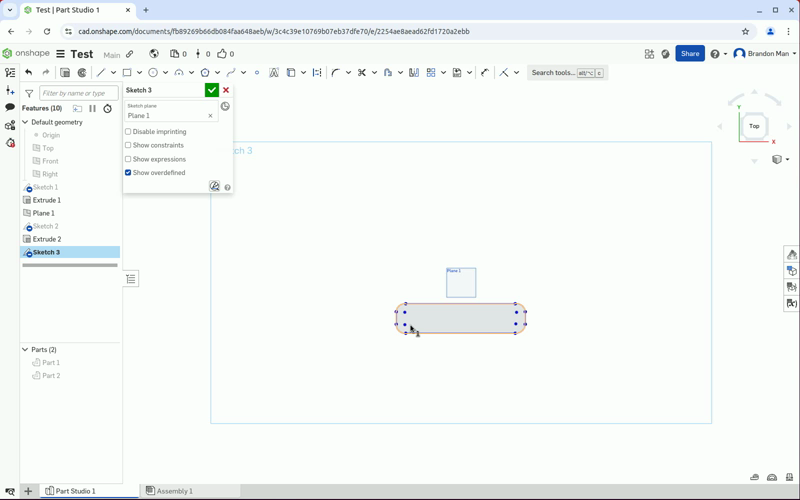
mouse_move(73, 352)
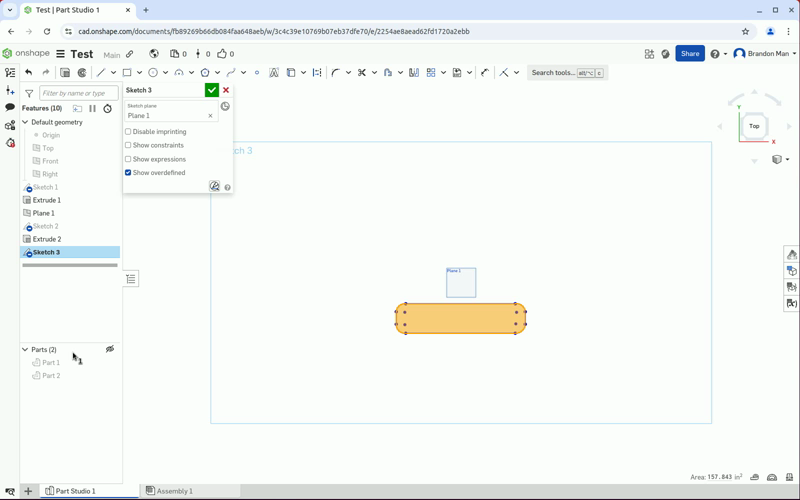
key(shift+y)
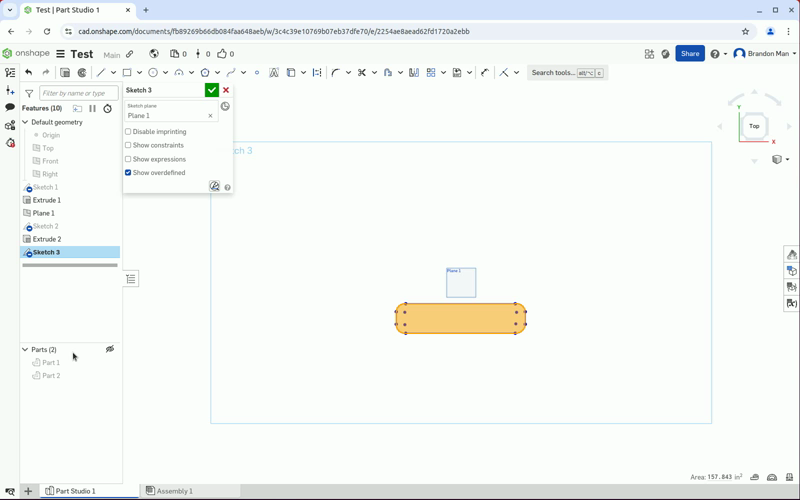
key(shift+e)
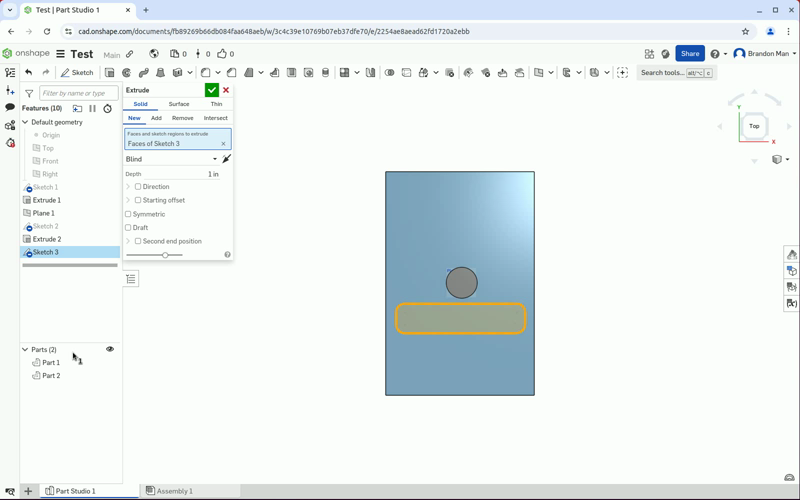
mouse_move(143, 106)
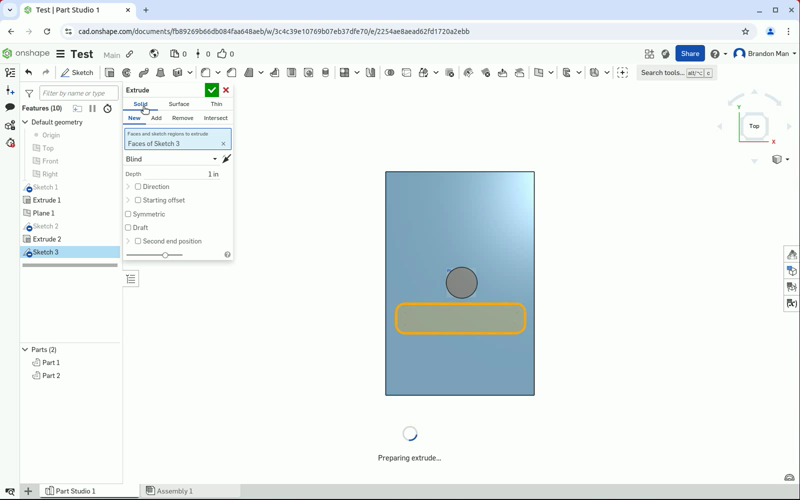
click(143, 106)
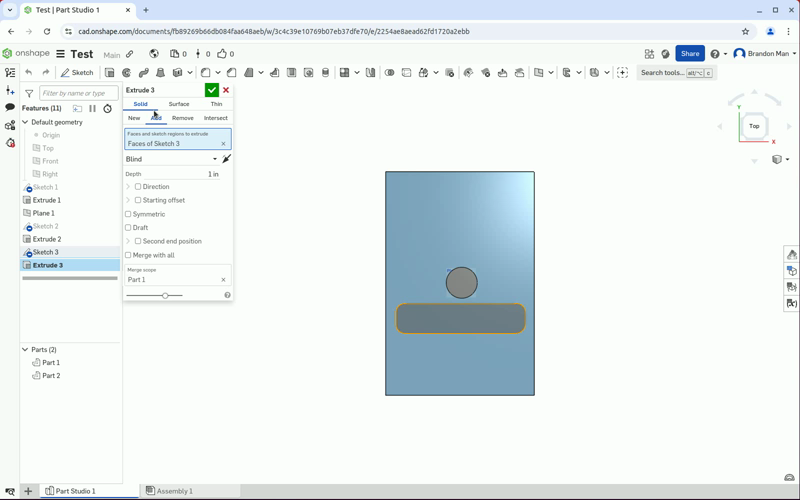
mouse_move(186, 120)
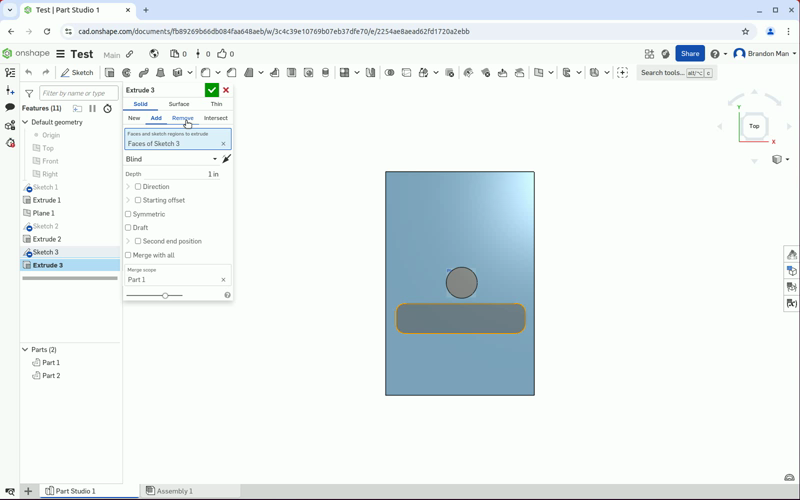
click(186, 120)
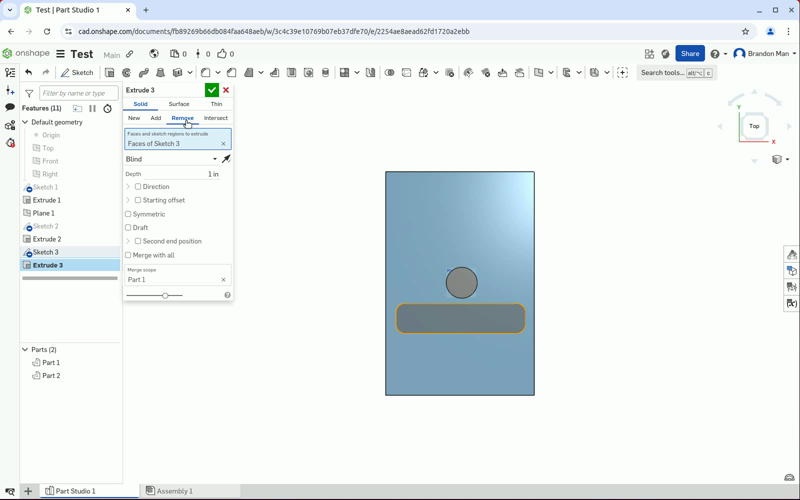
key(tab, 4)
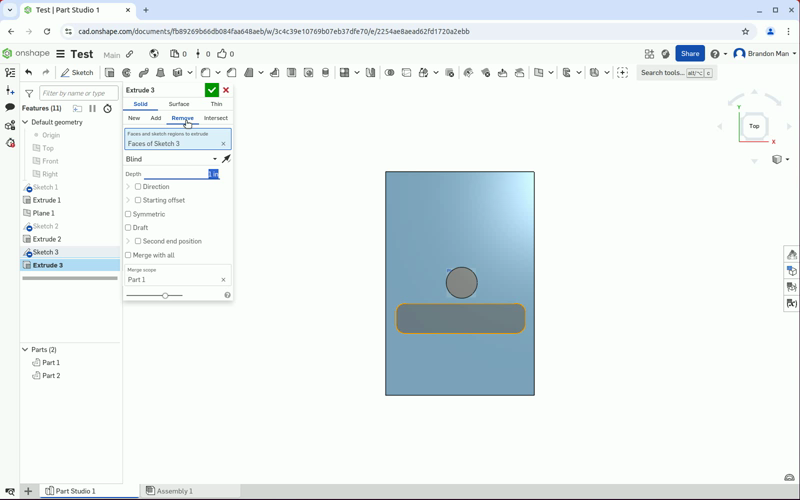
text(15.405)
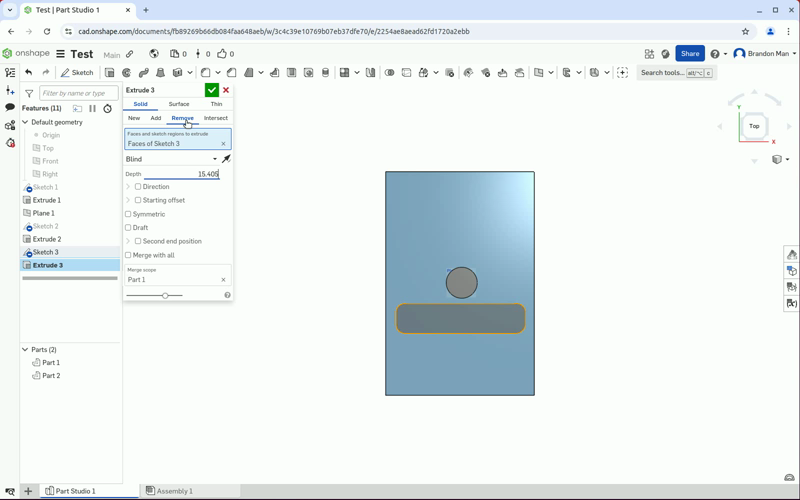
key(tab, 6)
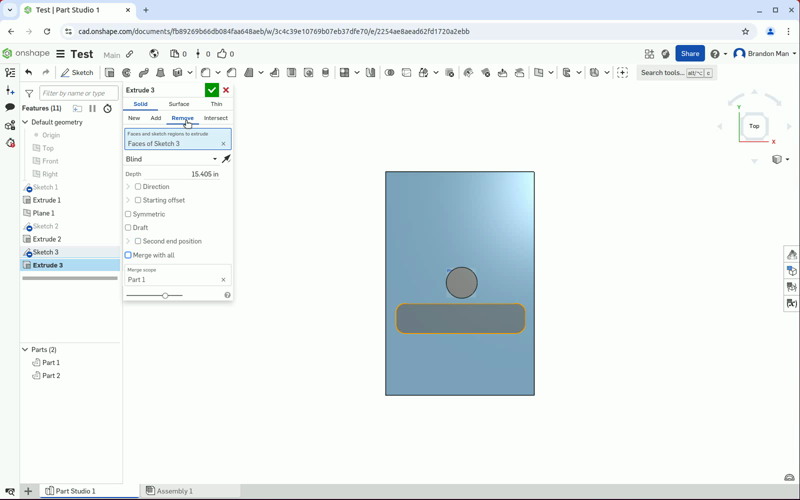
key(space)
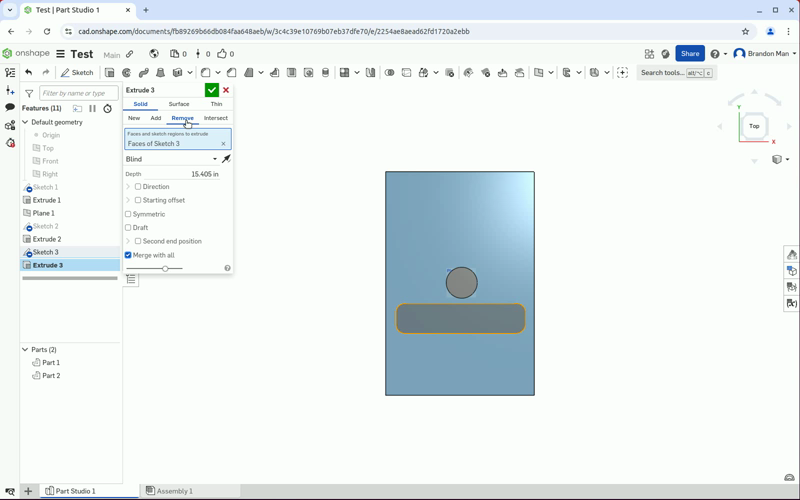
key(enter)
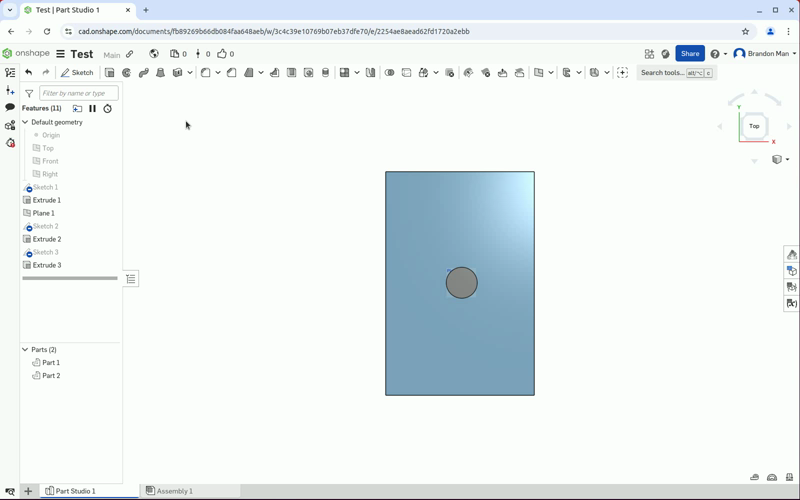
key(shift+h)
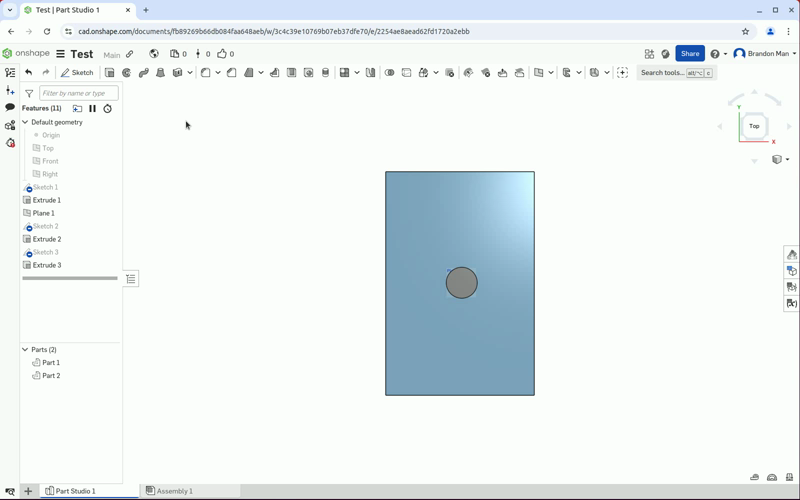
key(shift+h)
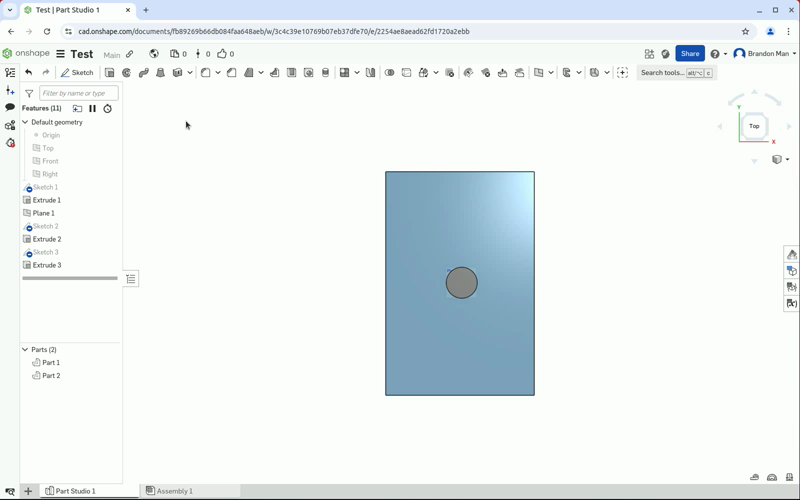
mouse_move(73, 189)
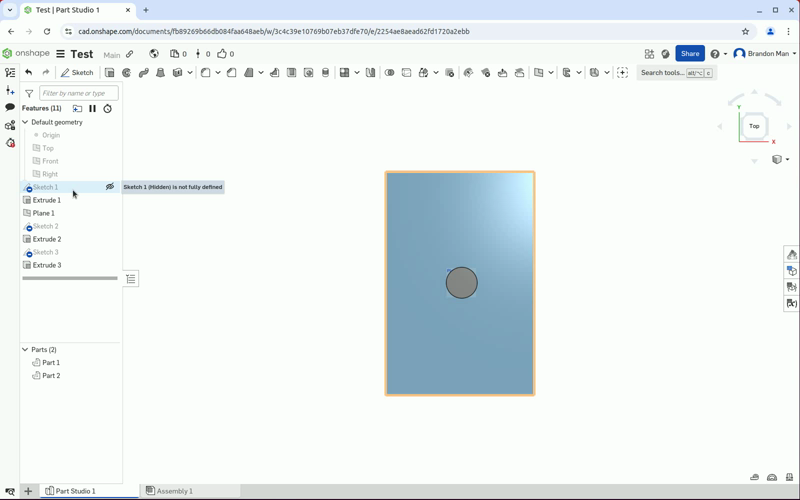
click(73, 189)
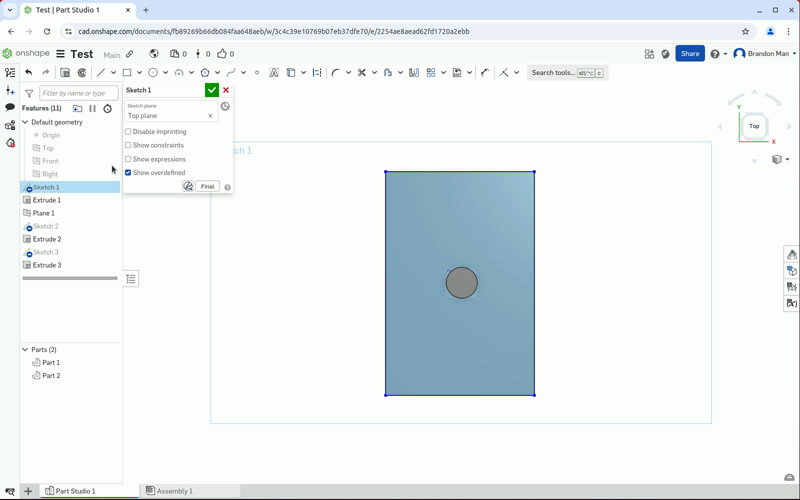
mouse_move(229, 92)
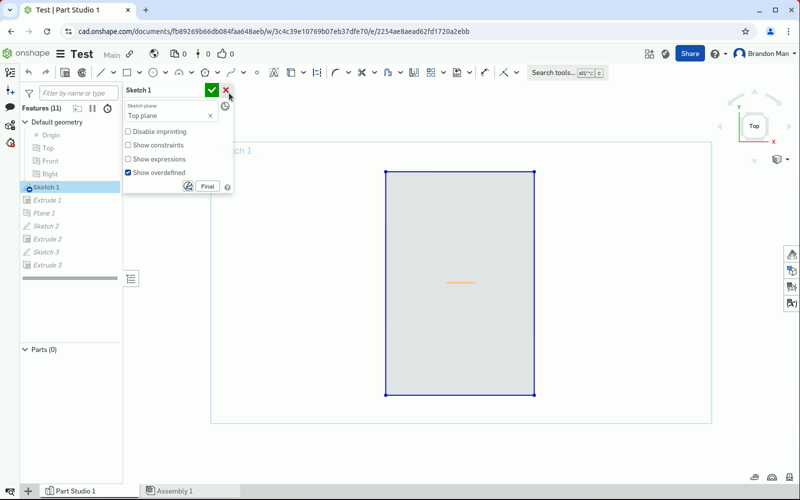
click(229, 92)
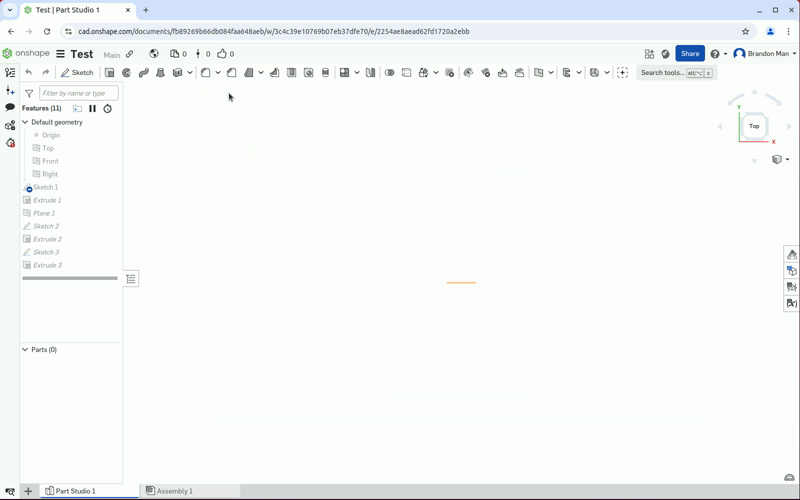
key(shift+s)
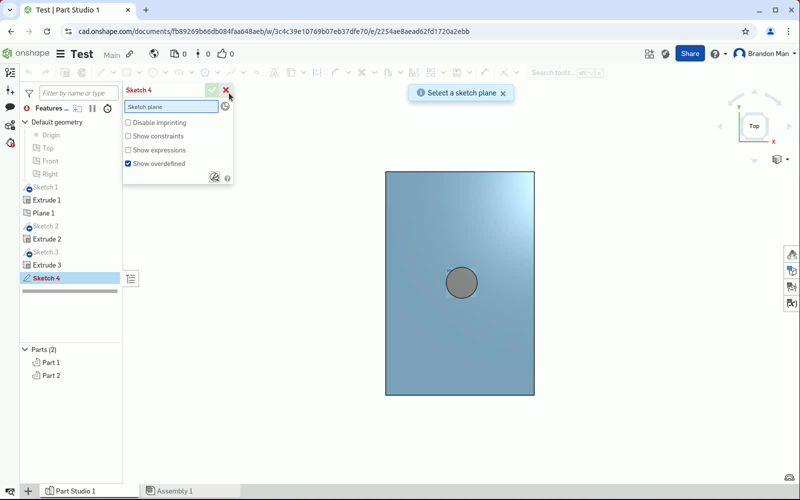
mouse_move(73, 215)
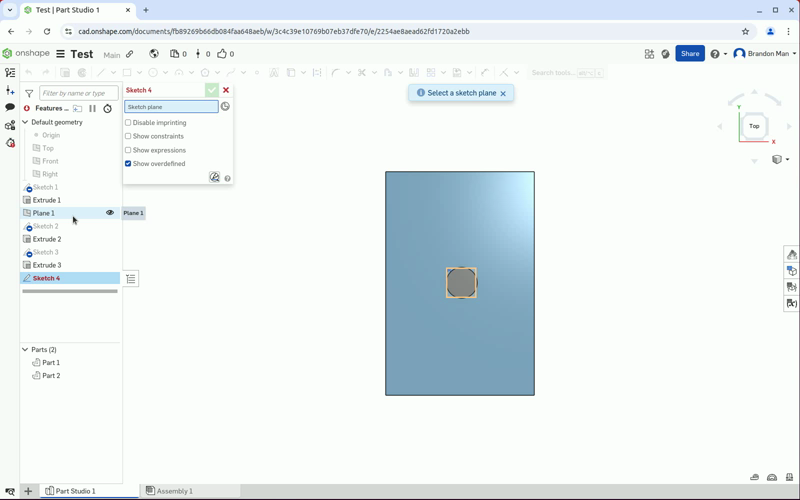
click(73, 215)
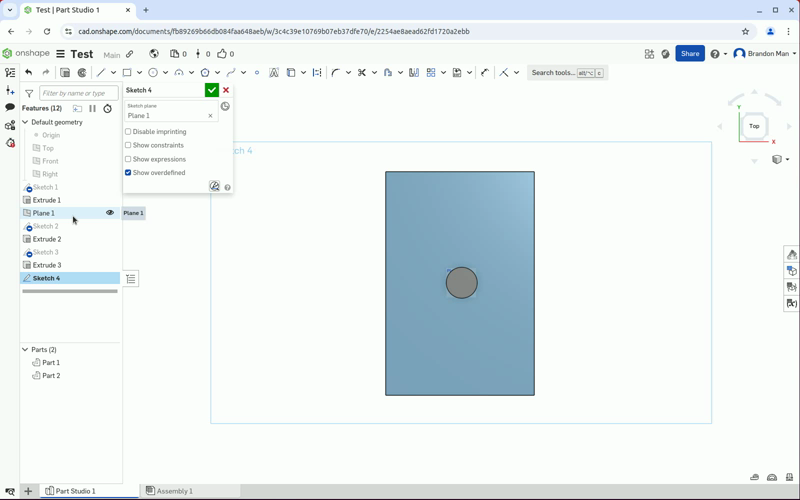
mouse_move(73, 352)
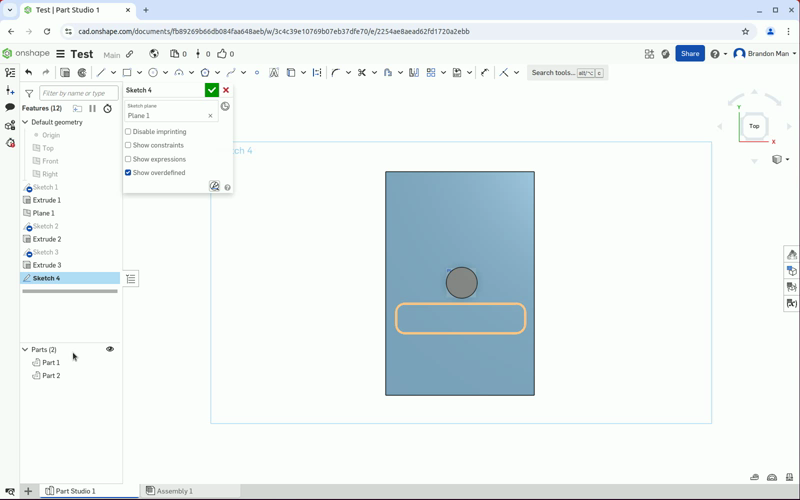
key(y)
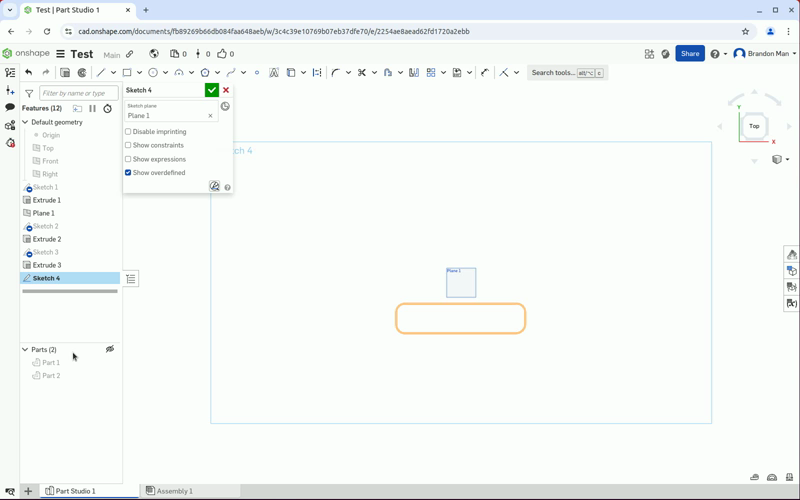
key(a)
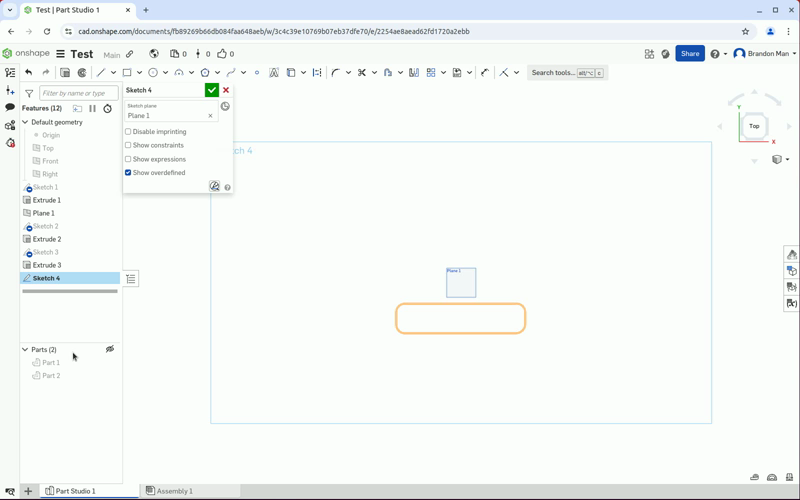
key_down(shift)
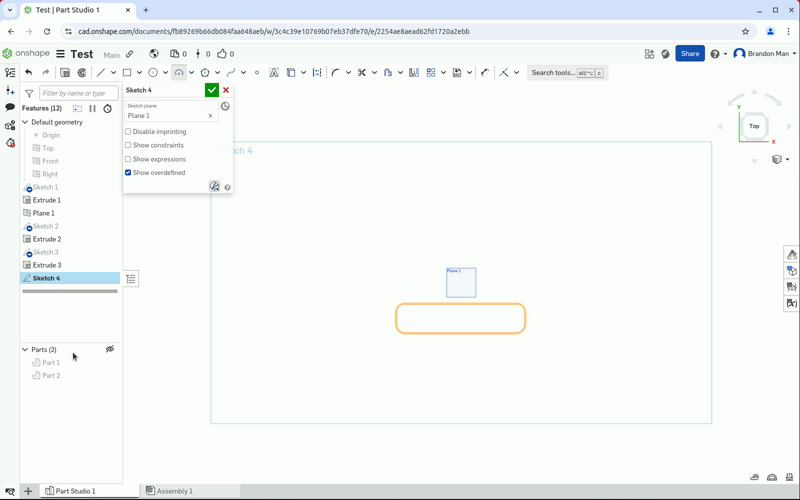
mouse_move(396, 253)
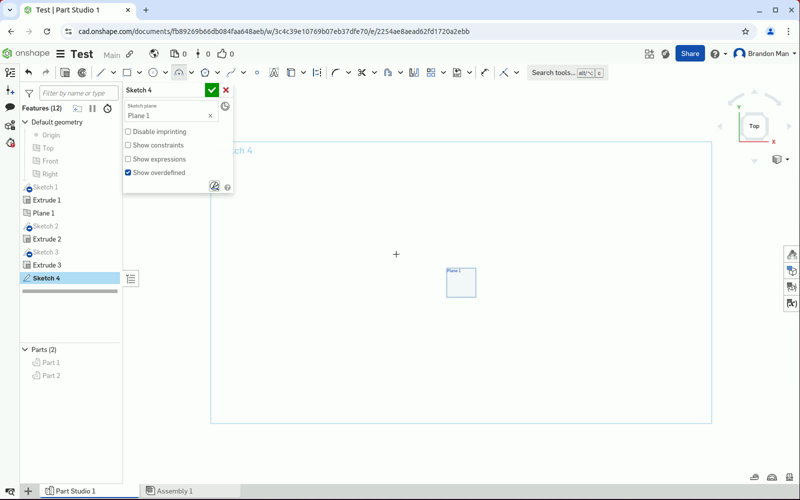
click(396, 253)
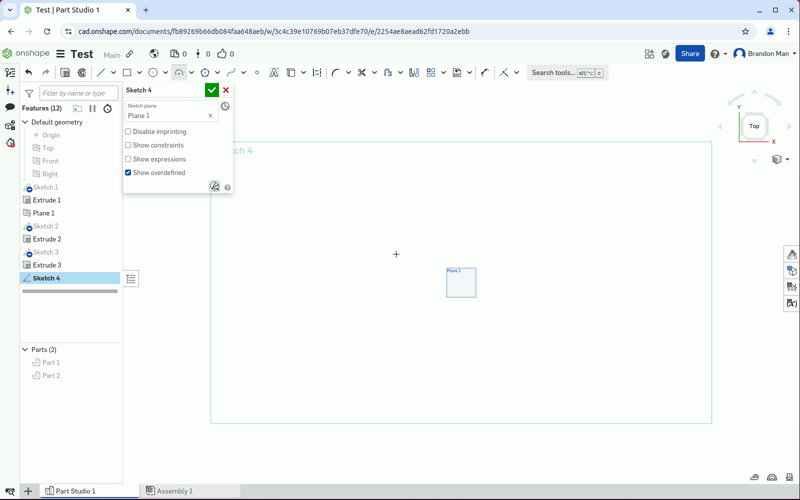
key_up(shift)
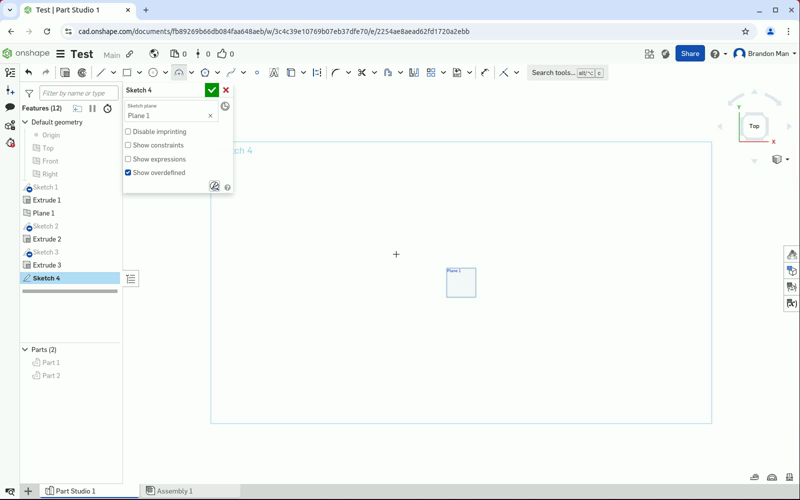
key_down(shift)
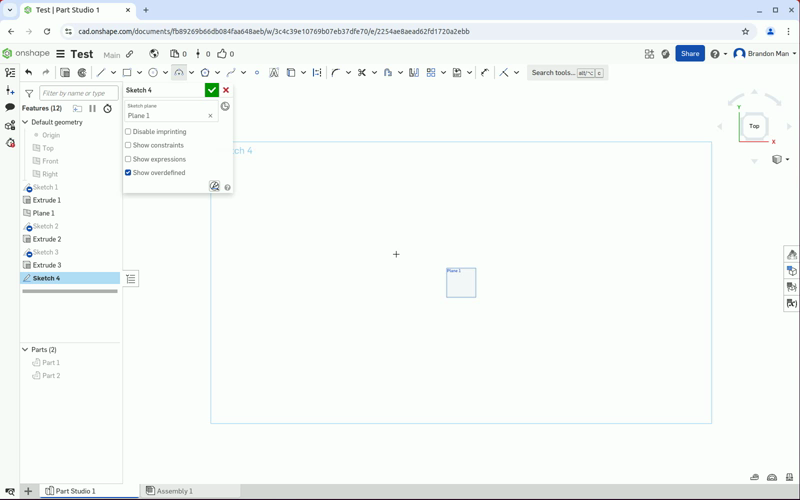
mouse_move(405, 263)
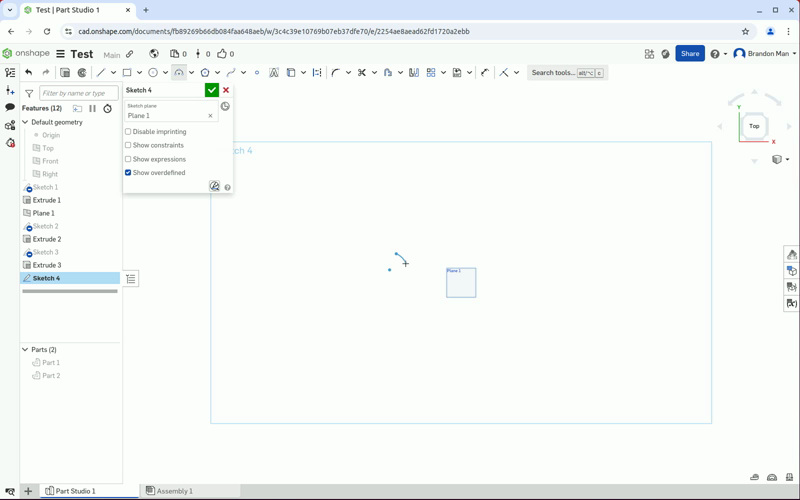
click(405, 263)
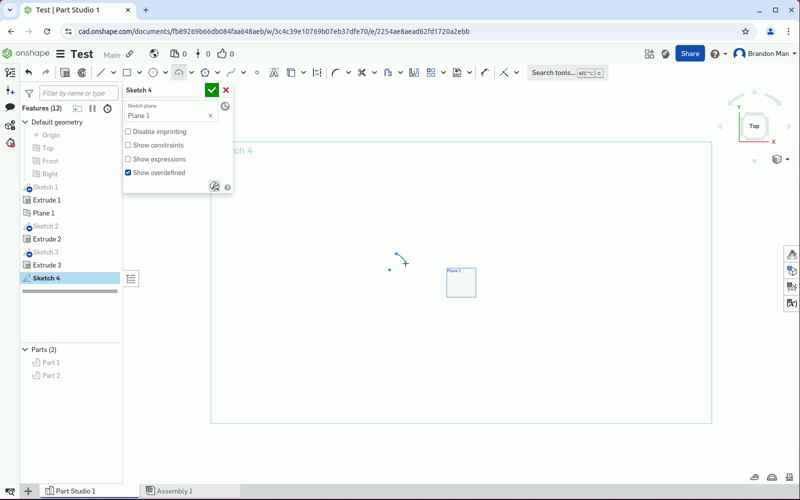
mouse_move(398, 260)
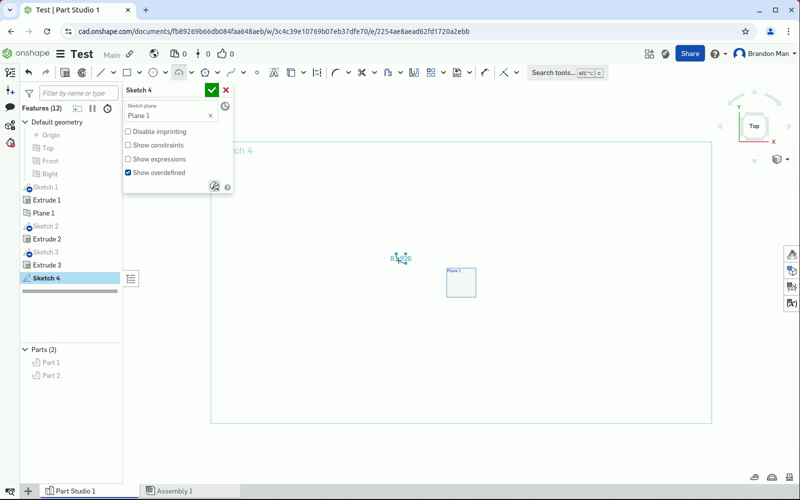
click(398, 260)
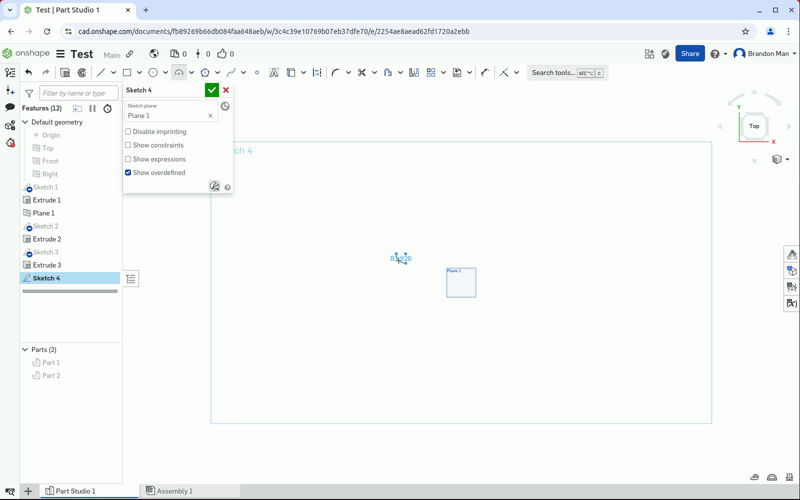
key_up(shift)
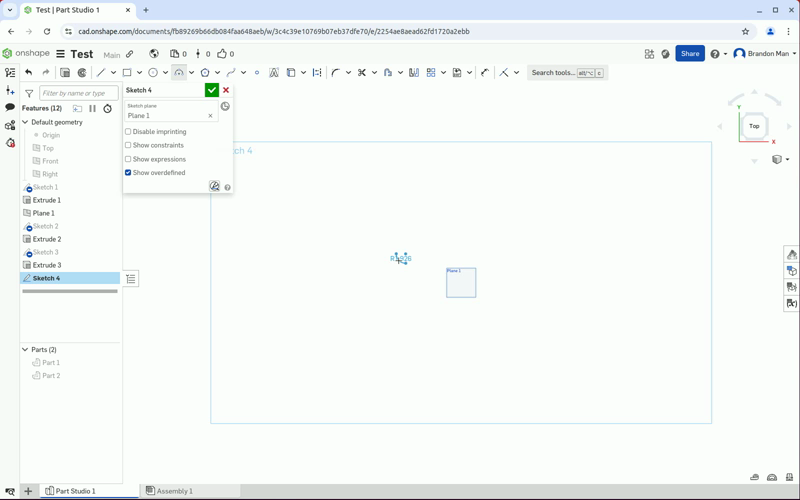
key(esc)
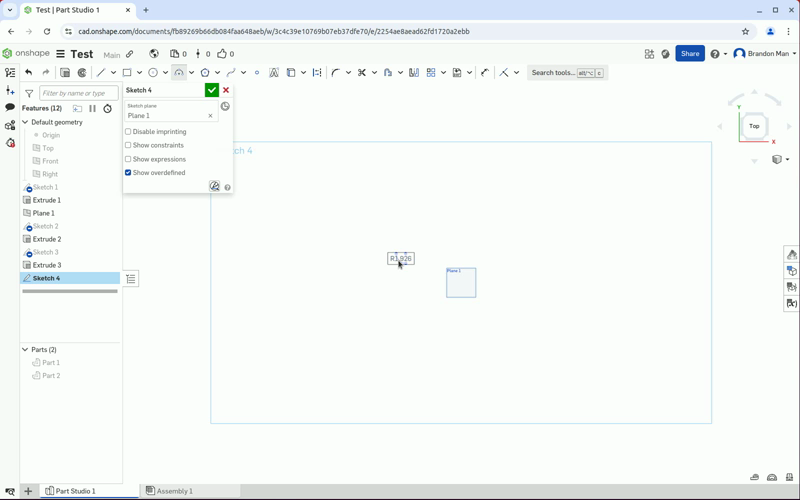
key(l)
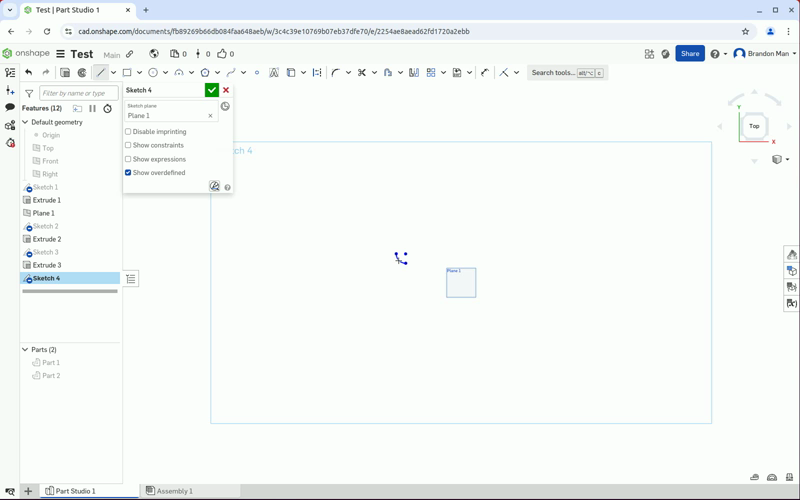
mouse_move(405, 263)
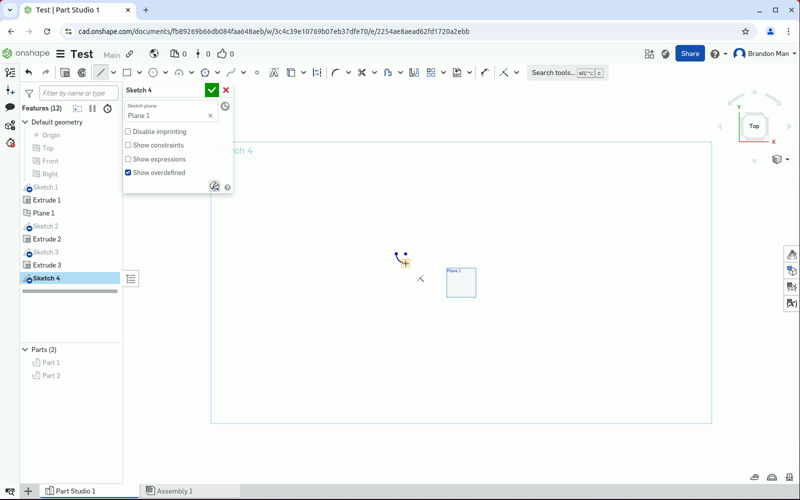
click(405, 263)
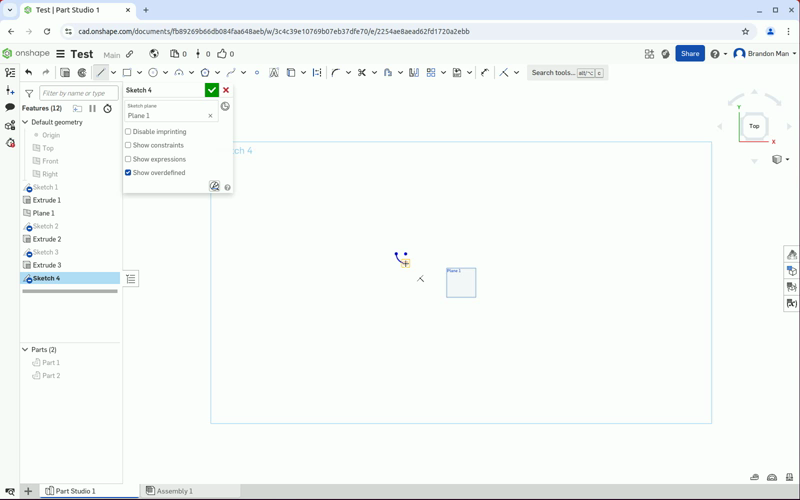
key_down(shift)
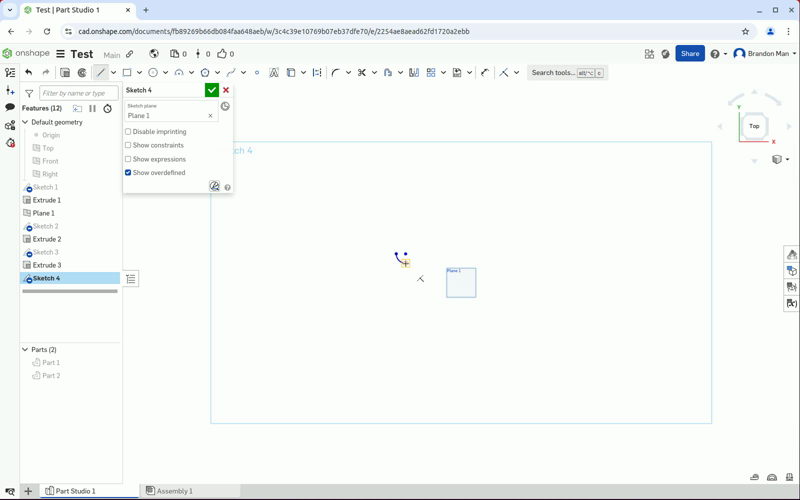
mouse_move(515, 263)
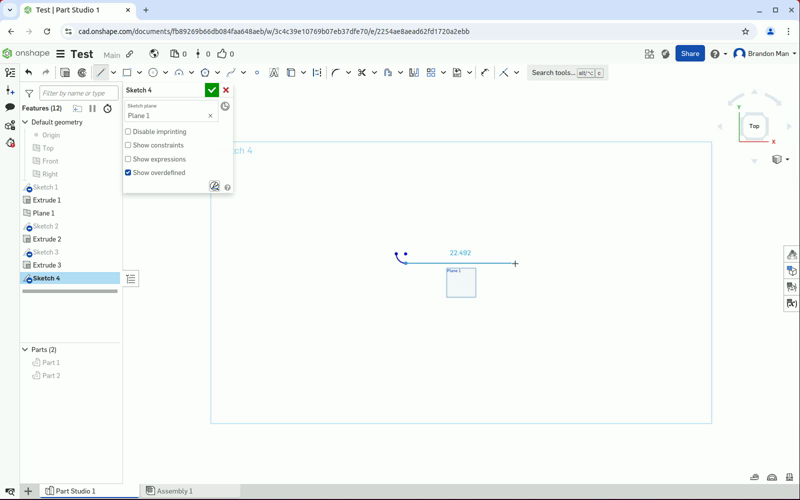
click(515, 263)
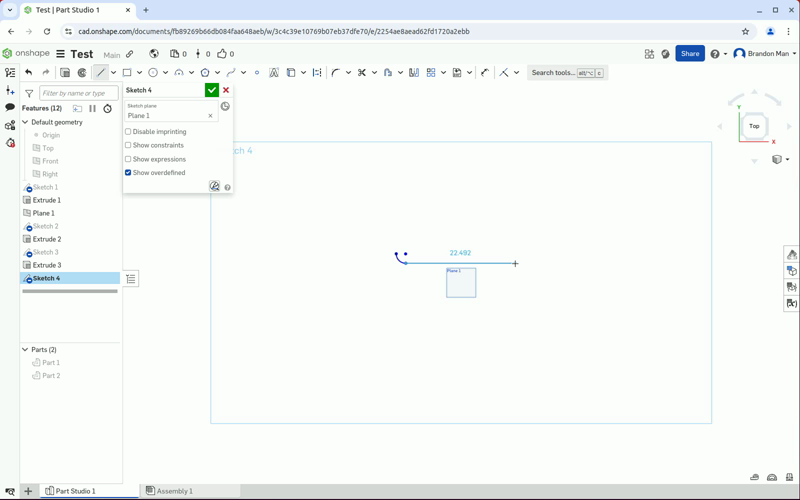
key_up(shift)
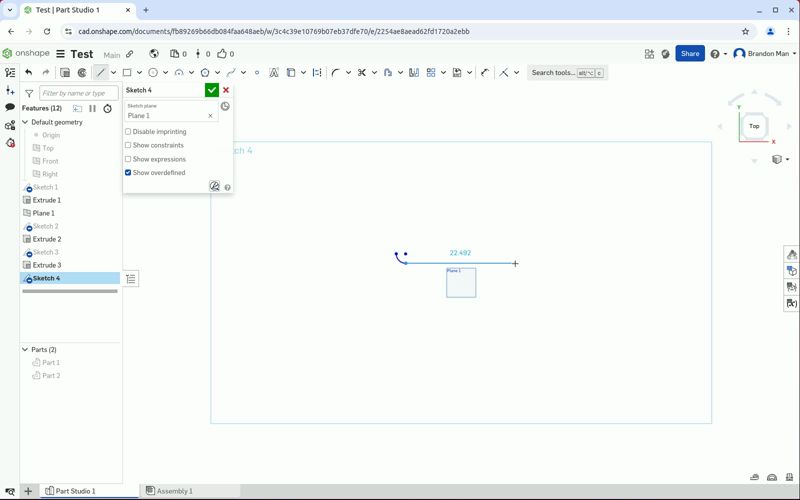
key(esc)
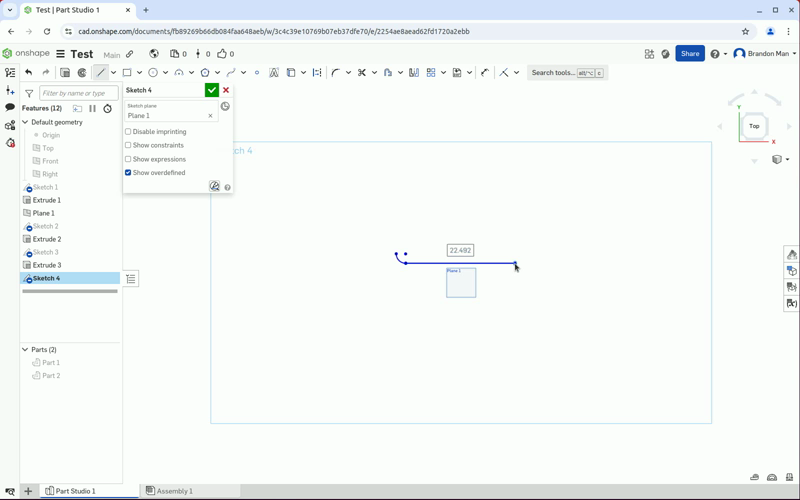
key(a)
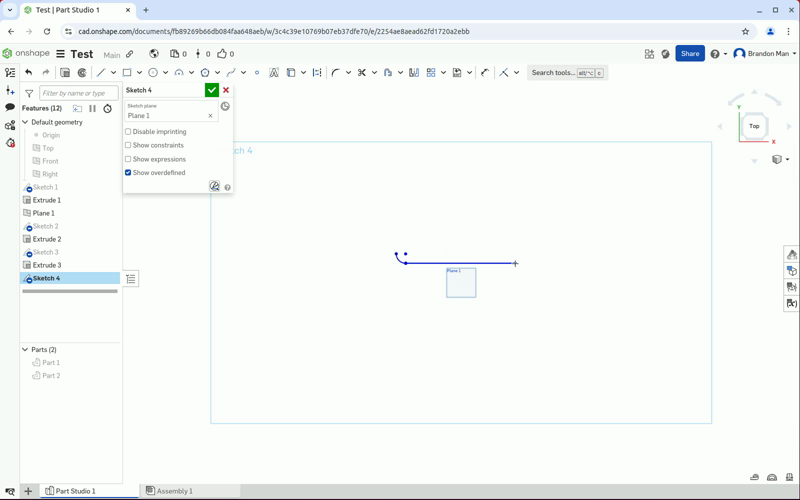
mouse_move(515, 263)
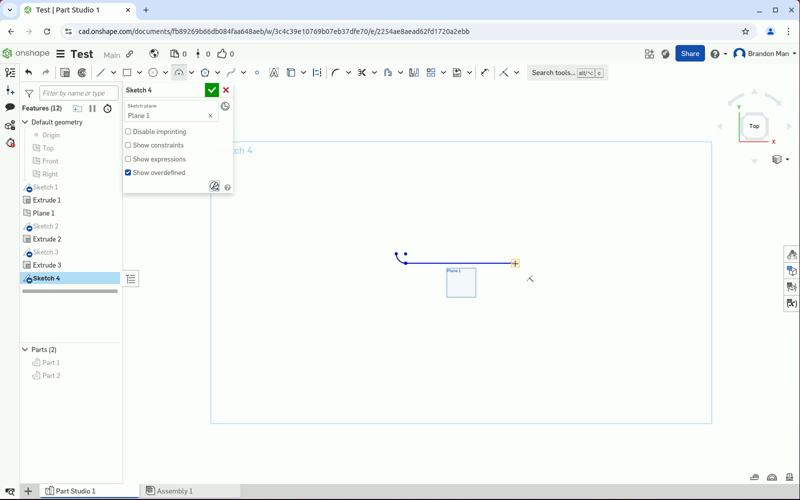
click(515, 263)
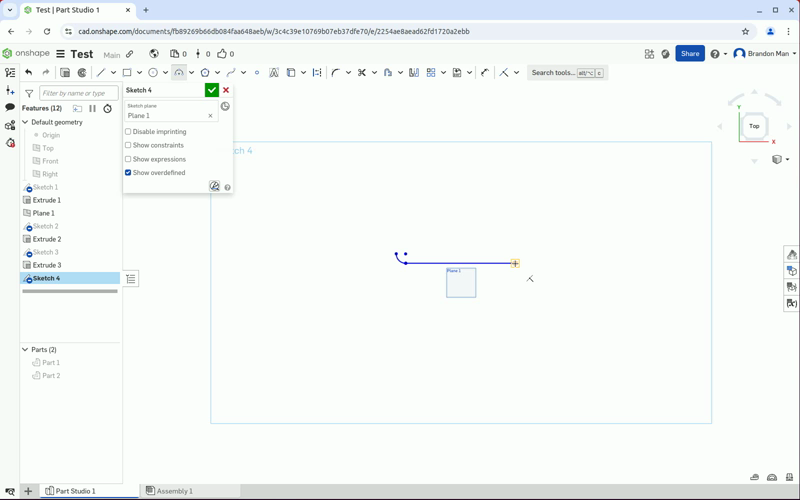
key_down(shift)
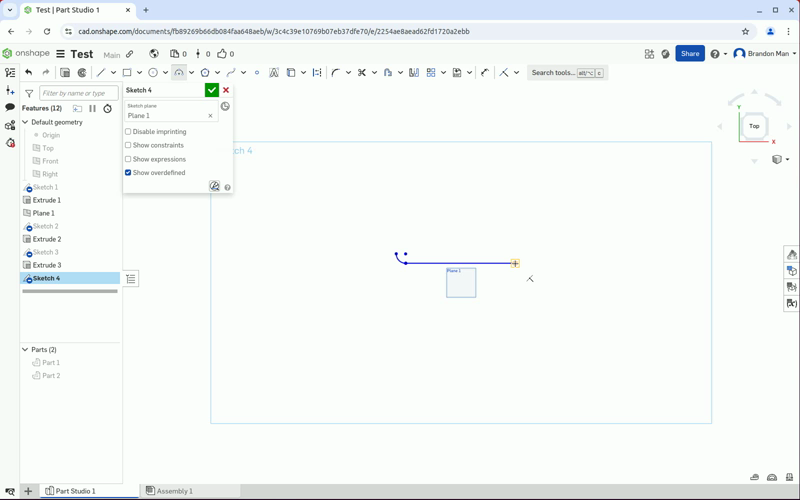
mouse_move(525, 253)
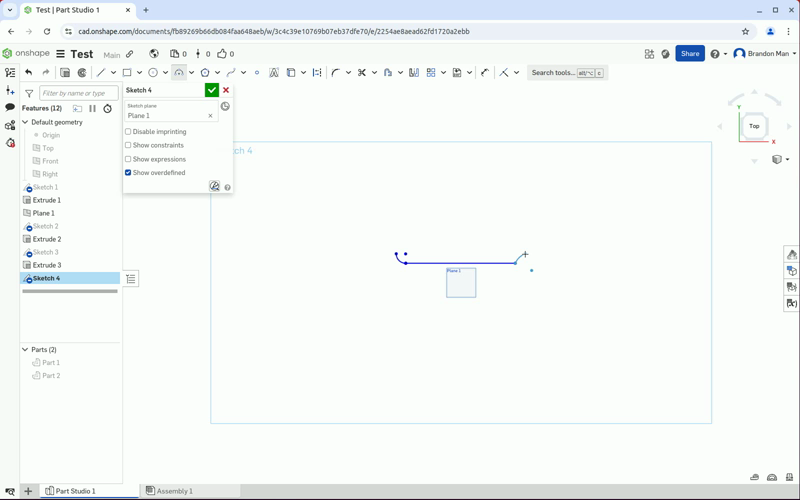
click(525, 253)
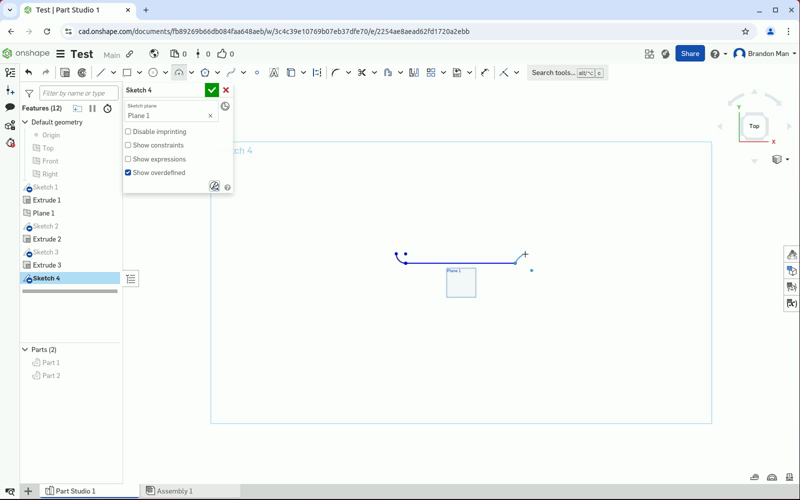
mouse_move(522, 260)
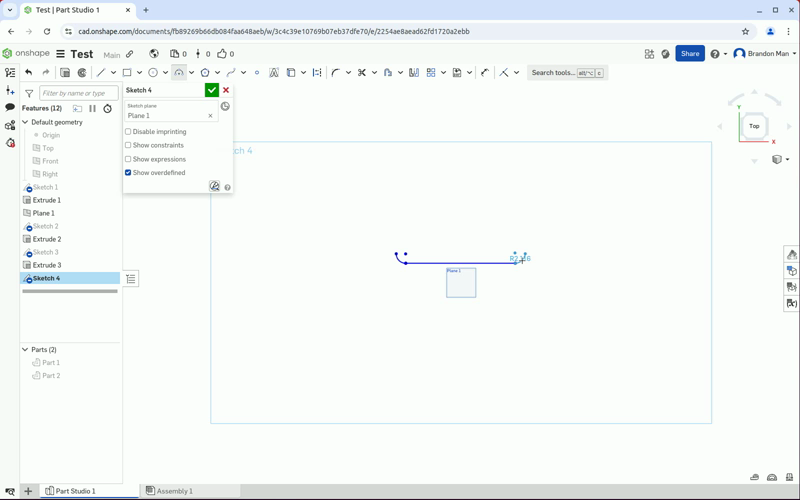
click(522, 260)
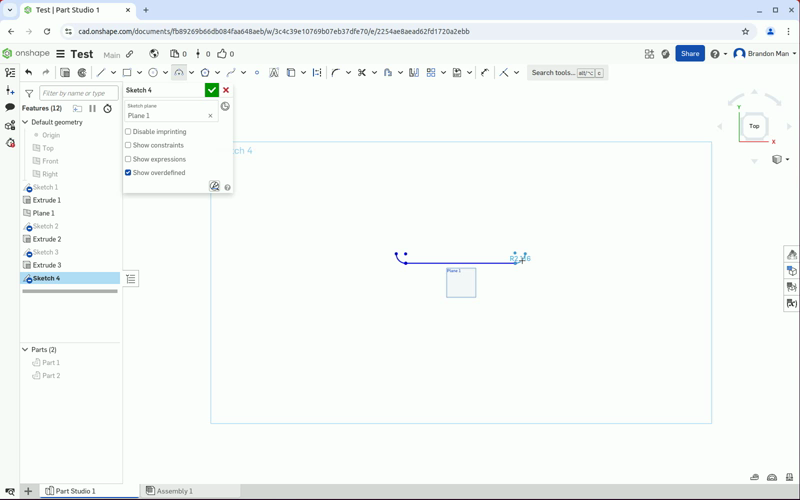
key_up(shift)
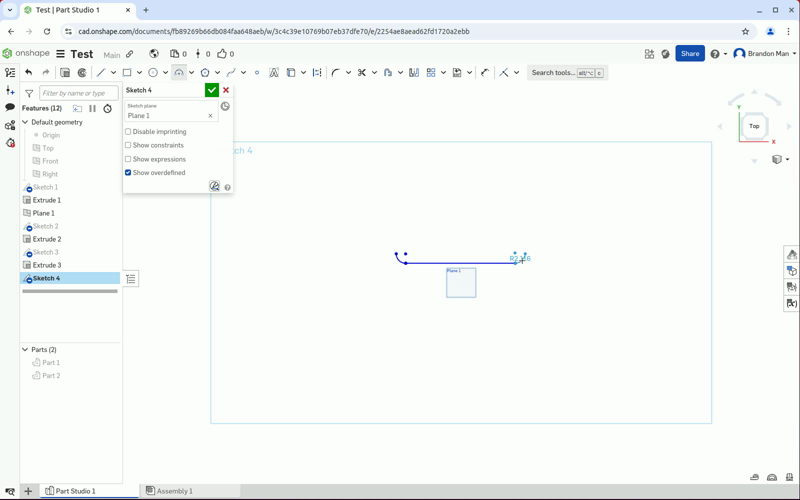
key(esc)
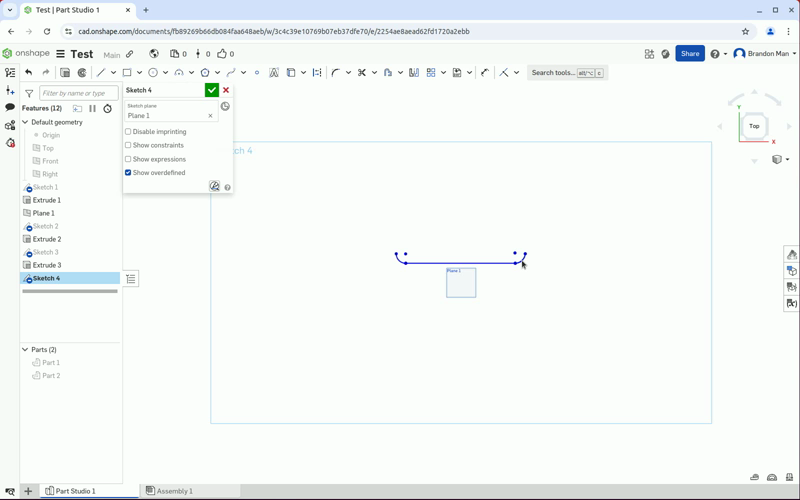
key(l)
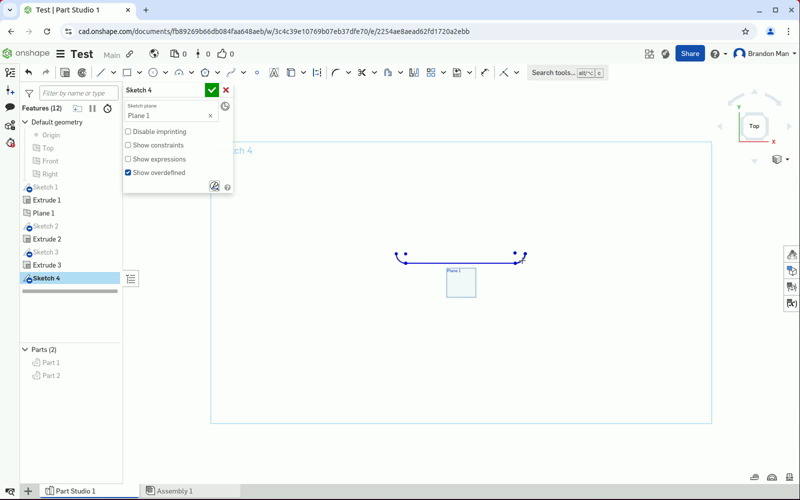
mouse_move(525, 253)
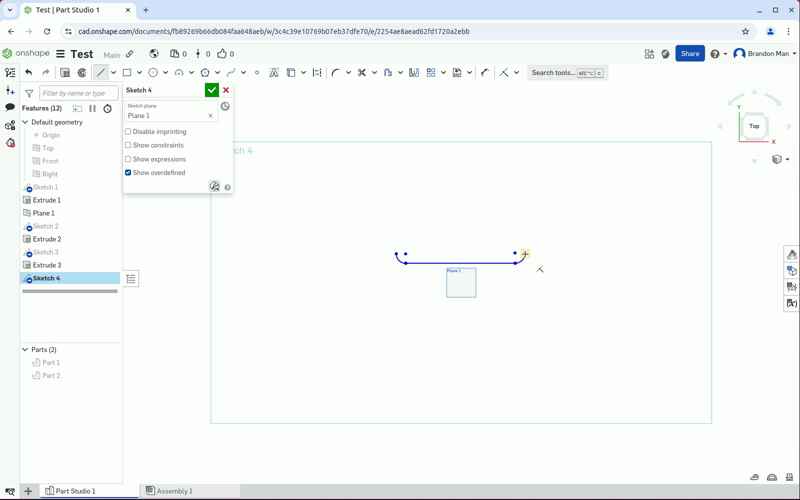
click(525, 253)
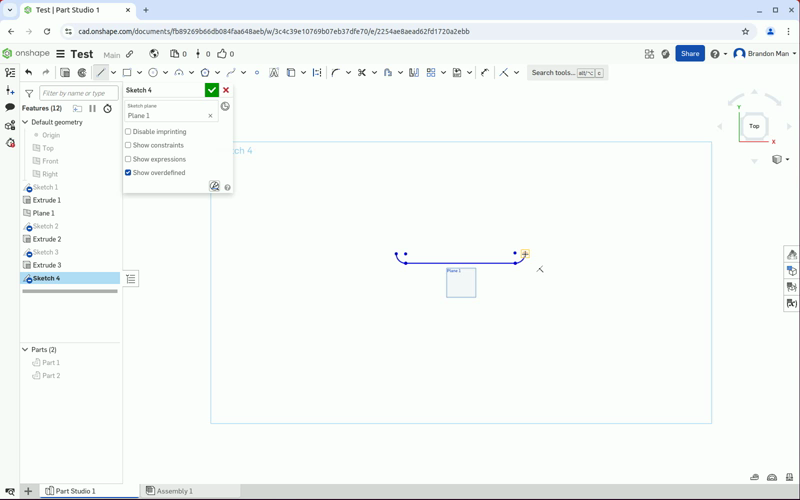
key_down(shift)
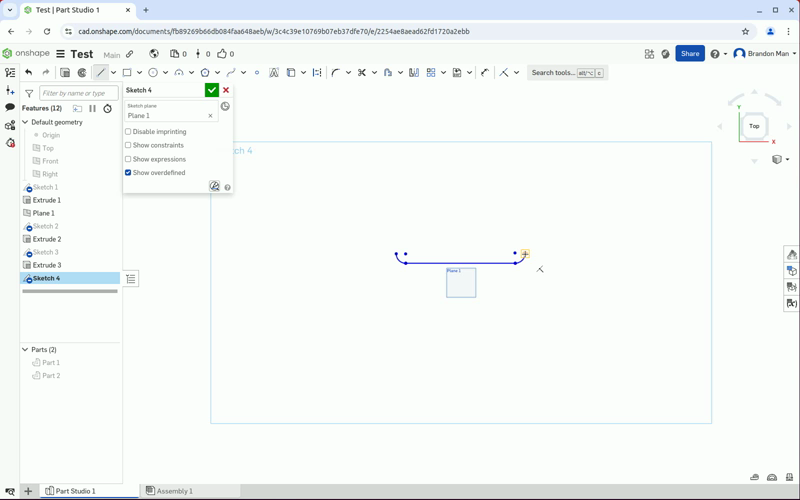
mouse_move(555, 253)
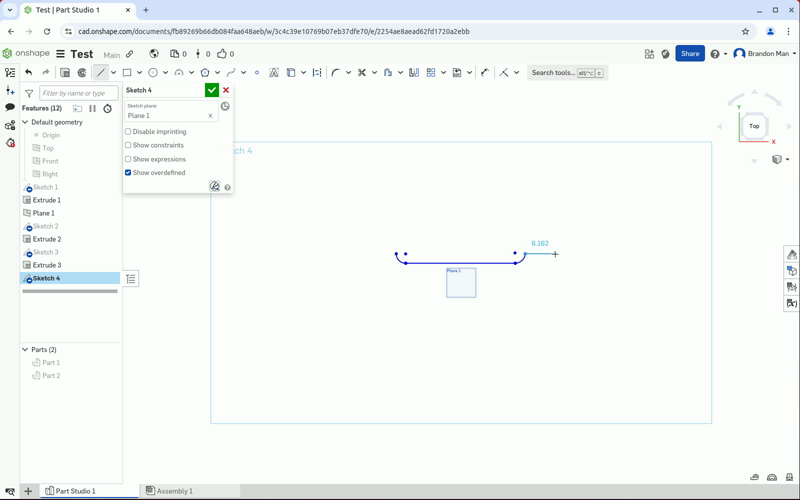
mouse_move(525, 241)
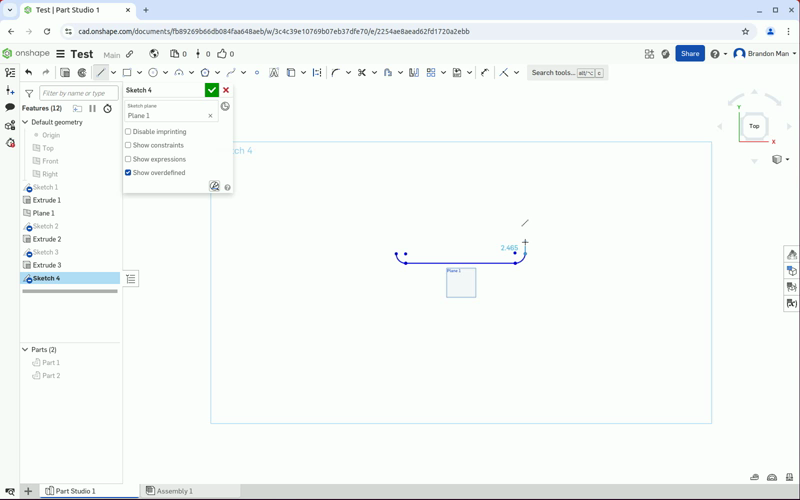
click(525, 241)
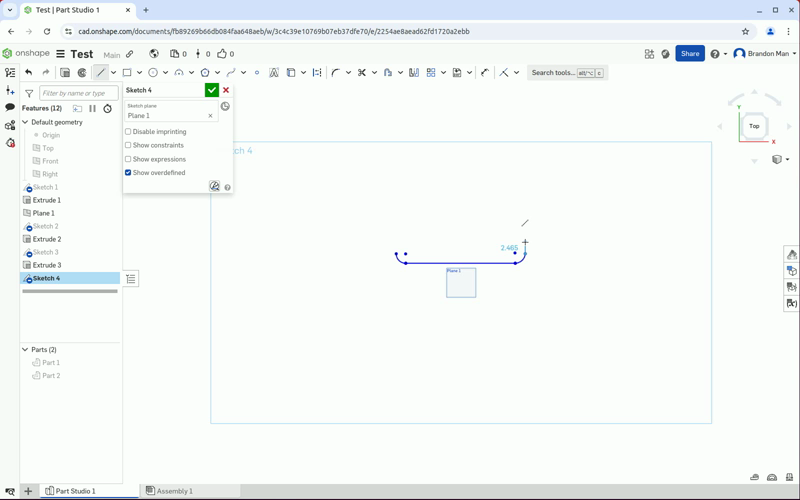
key_up(shift)
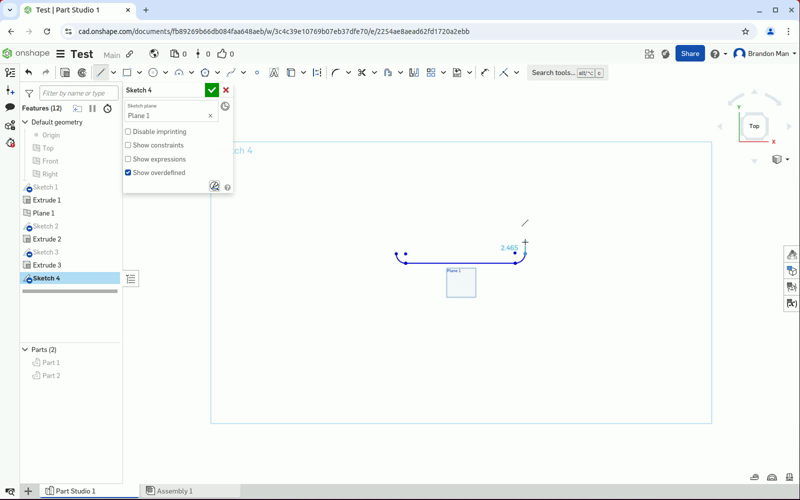
key(esc)
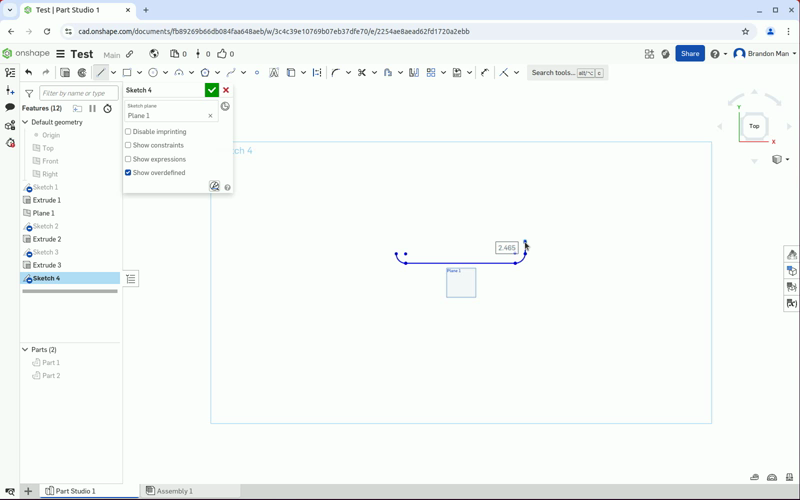
key(a)
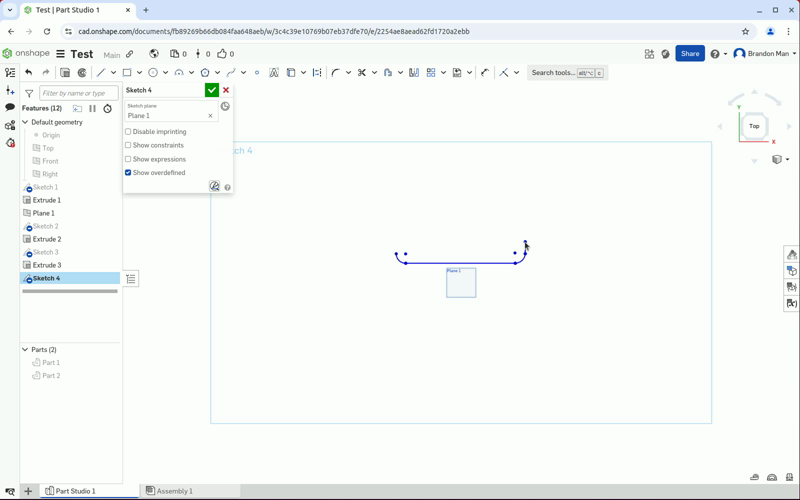
mouse_move(525, 241)
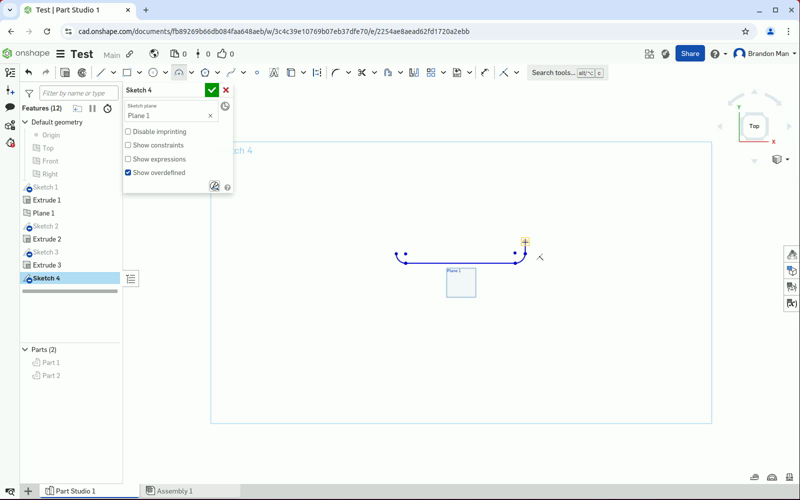
click(525, 241)
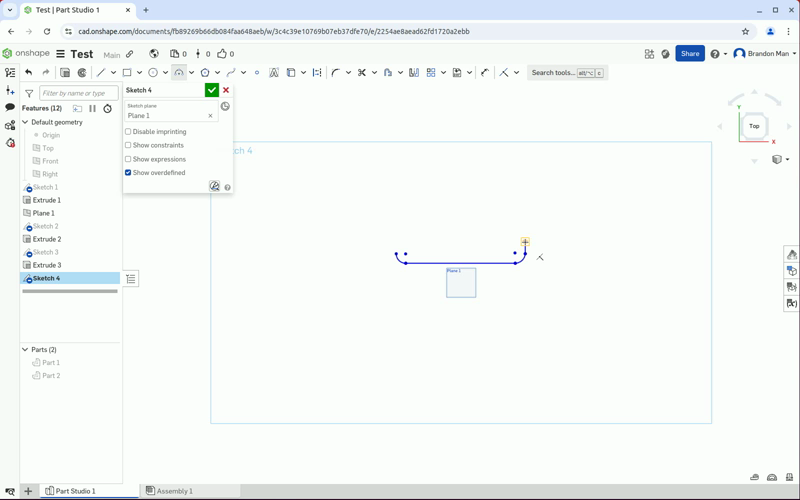
key_down(shift)
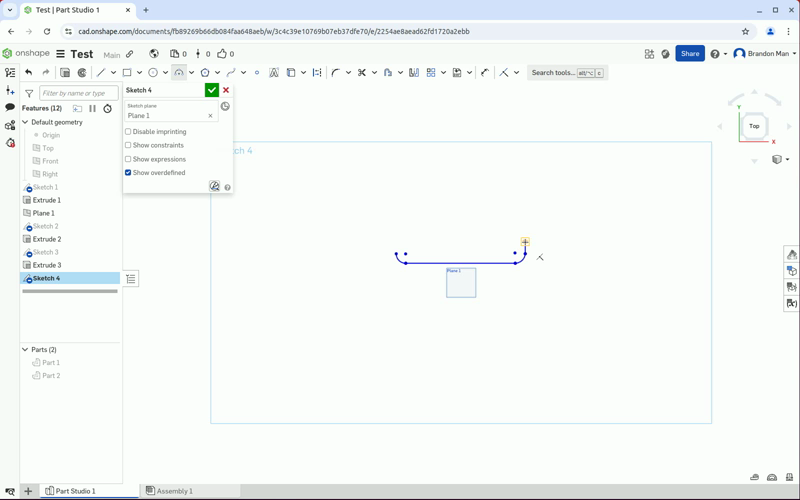
mouse_move(515, 233)
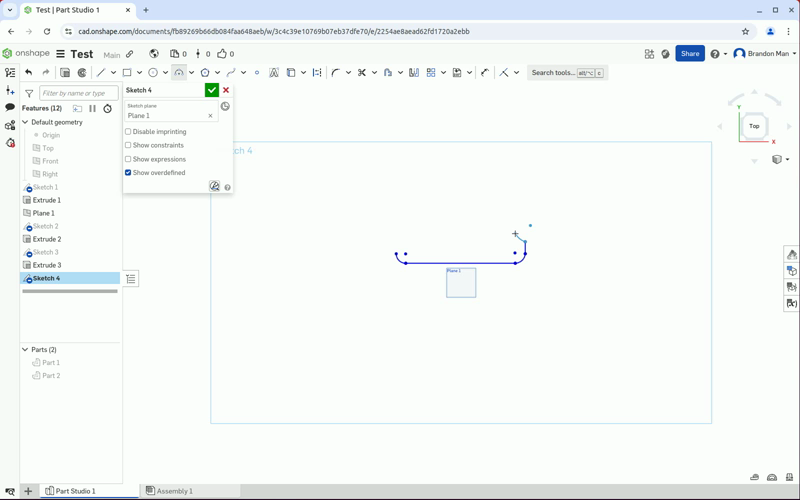
click(515, 233)
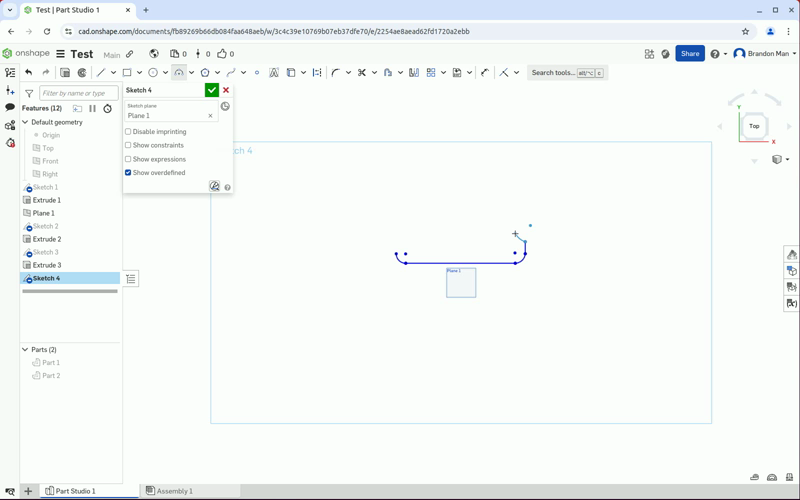
mouse_move(522, 235)
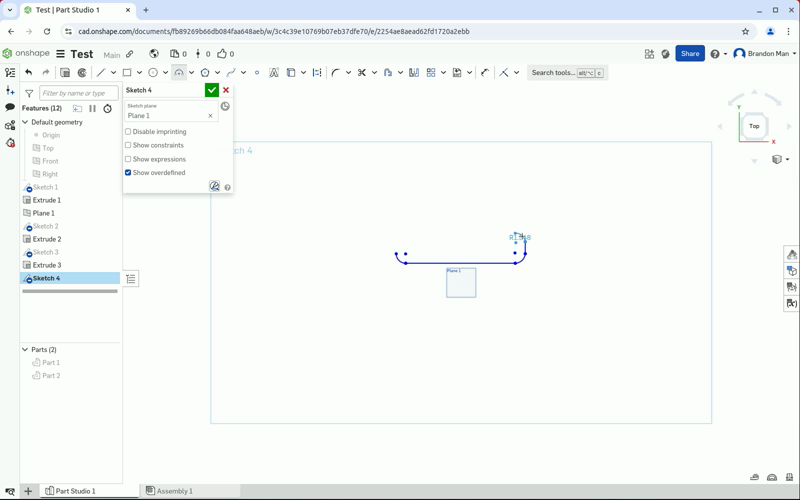
click(522, 235)
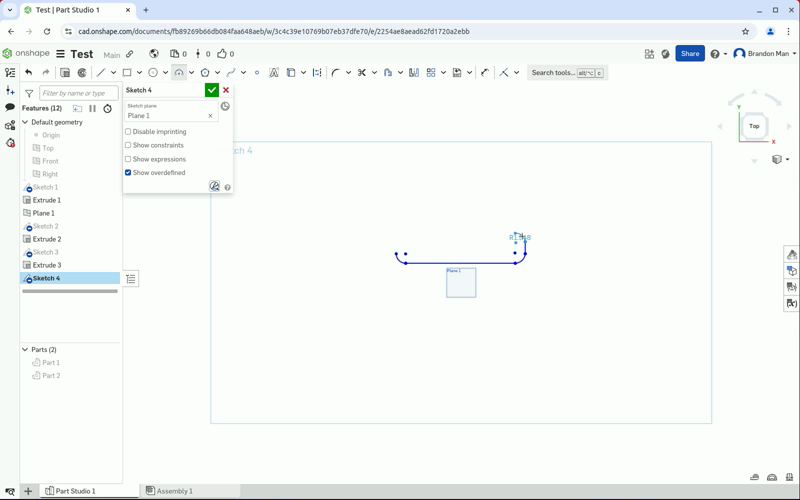
key_up(shift)
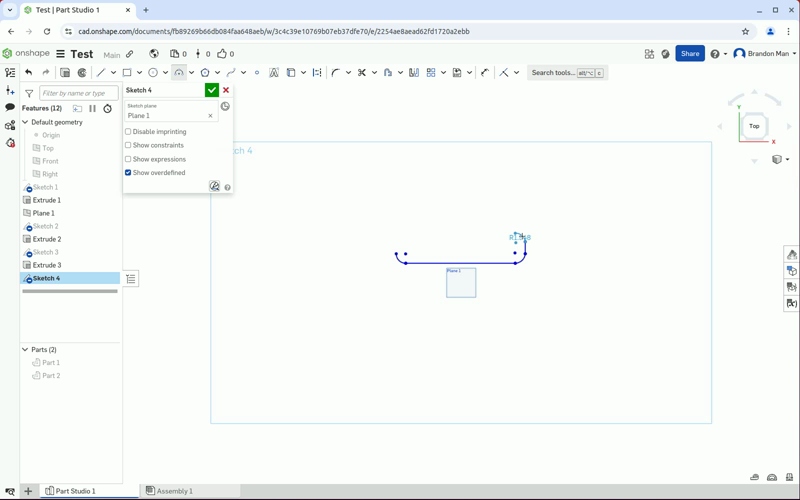
key(esc)
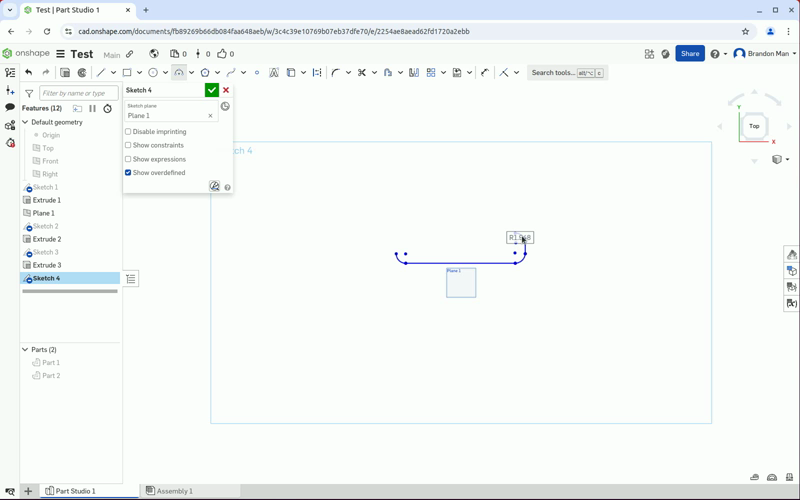
key(l)
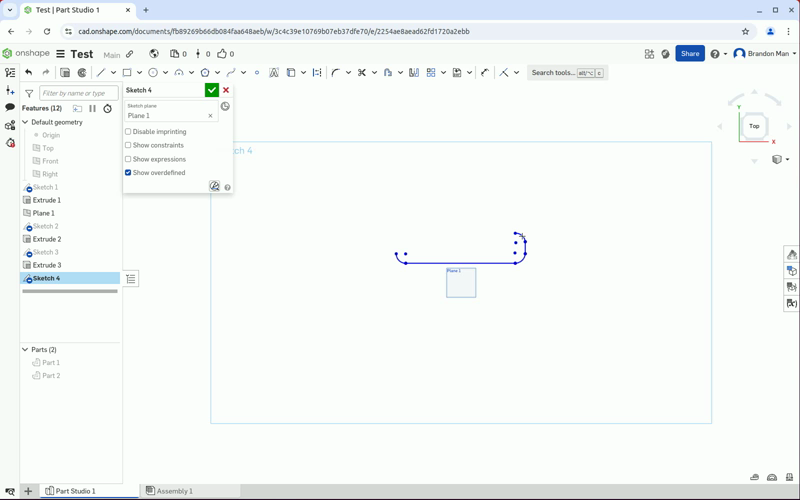
mouse_move(515, 233)
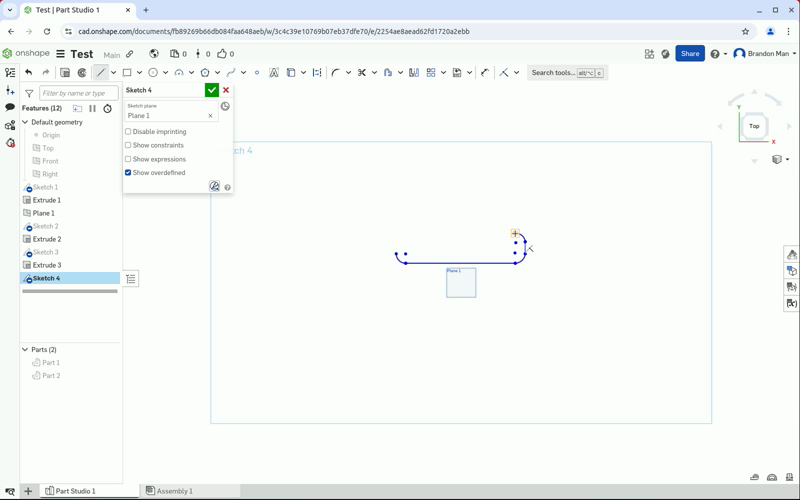
click(515, 233)
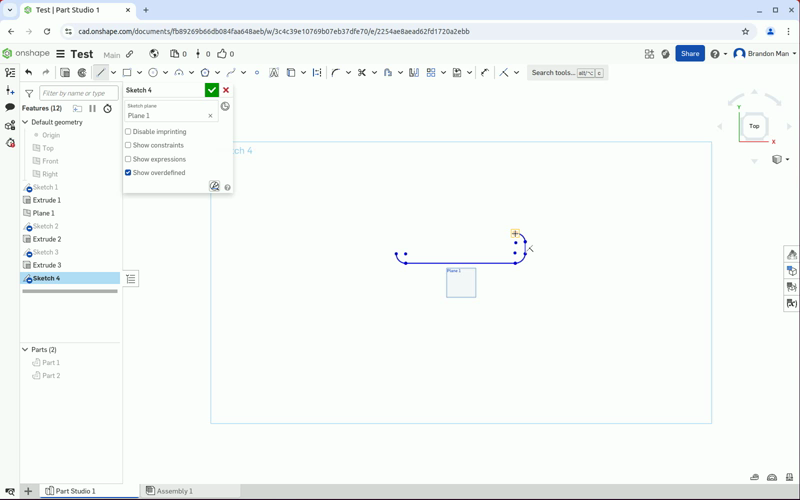
key_down(shift)
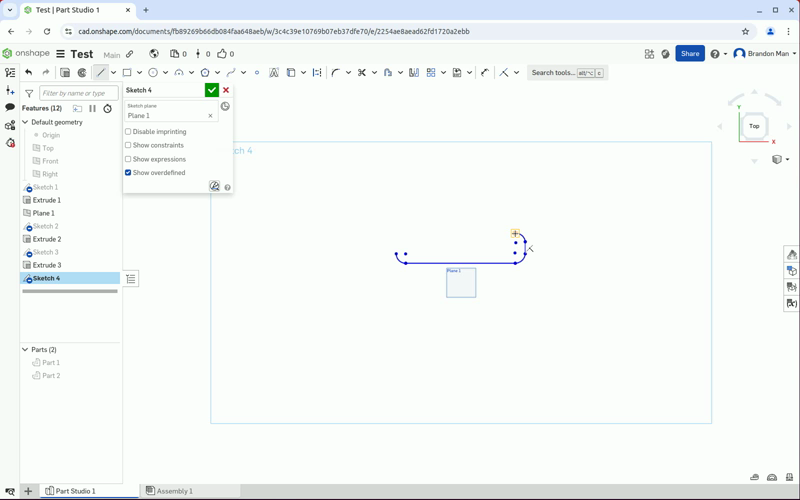
mouse_move(405, 233)
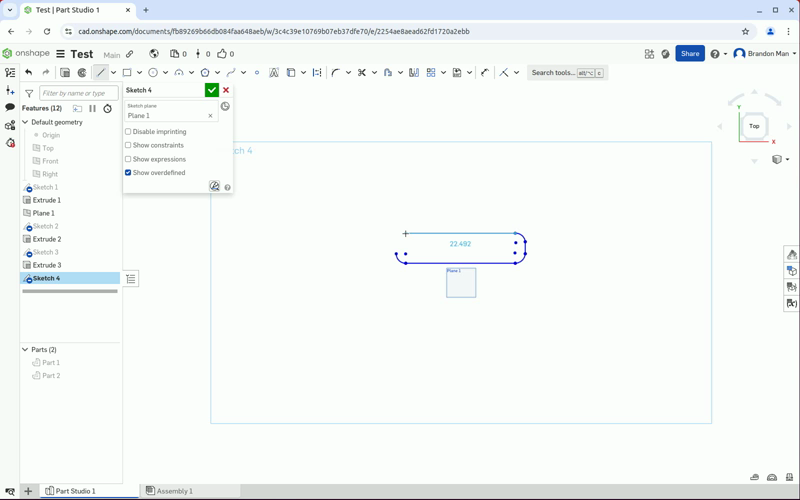
click(405, 233)
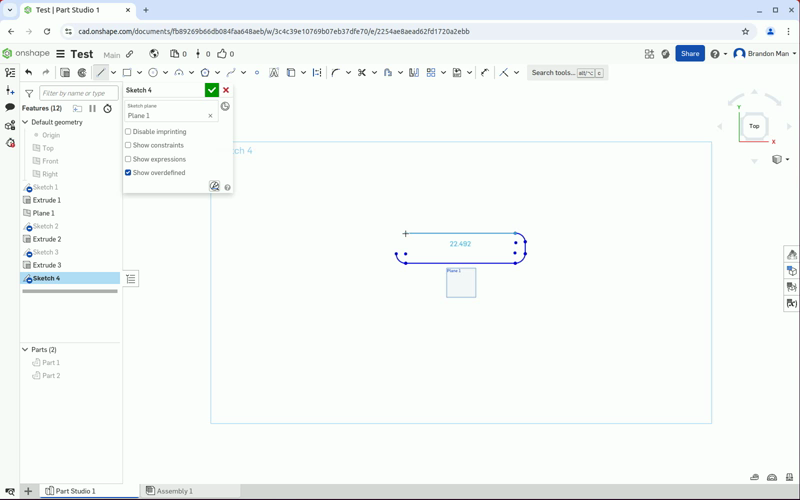
key_up(shift)
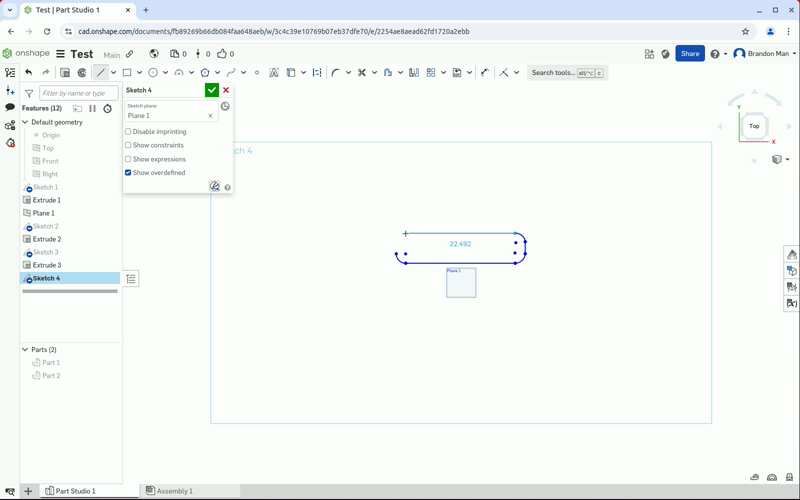
key(esc)
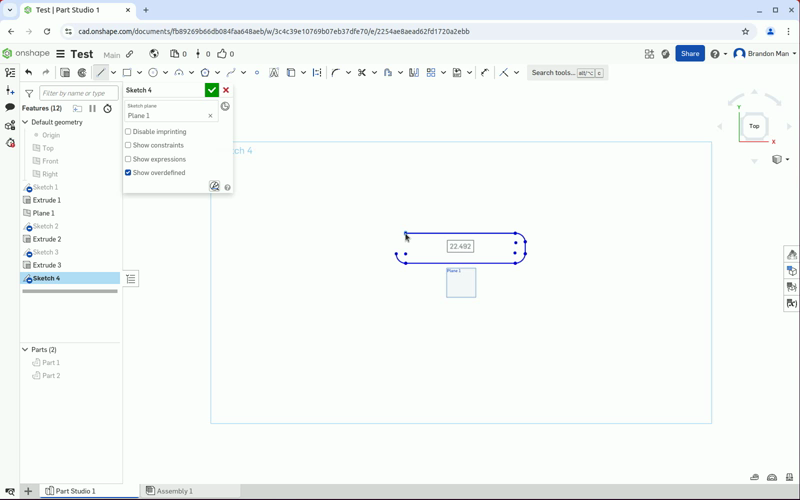
key(a)
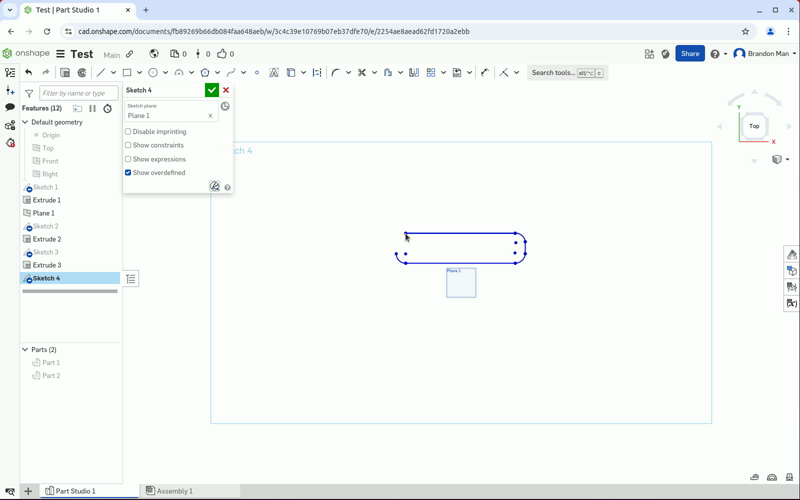
mouse_move(405, 233)
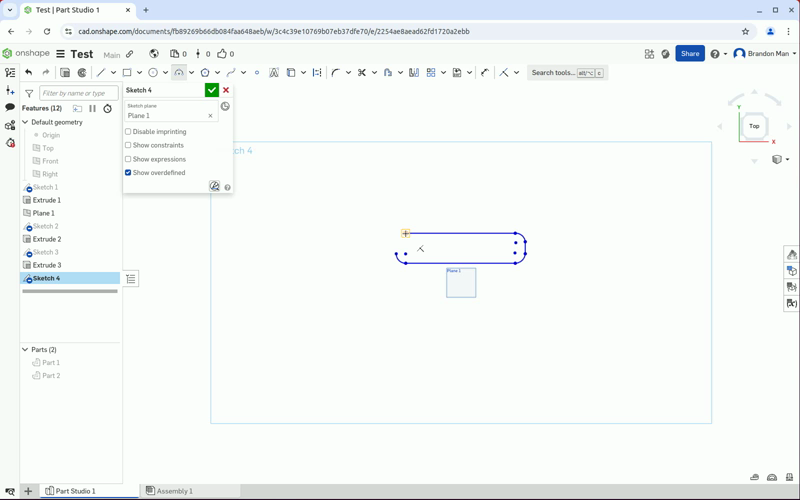
click(405, 233)
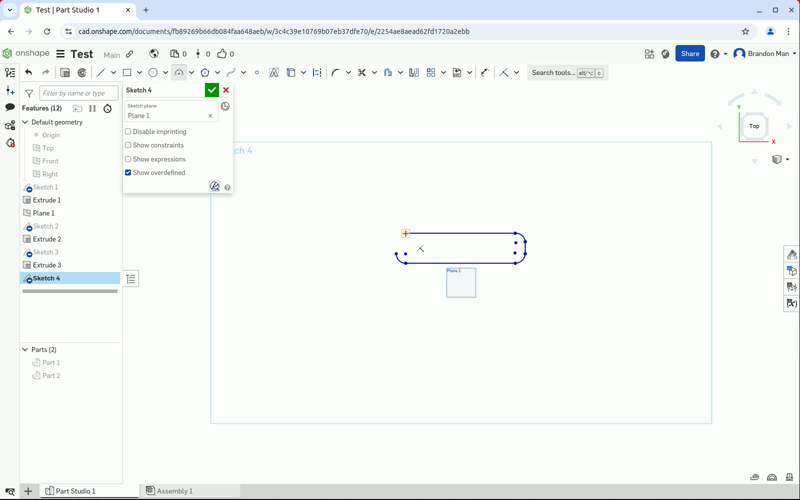
key_down(shift)
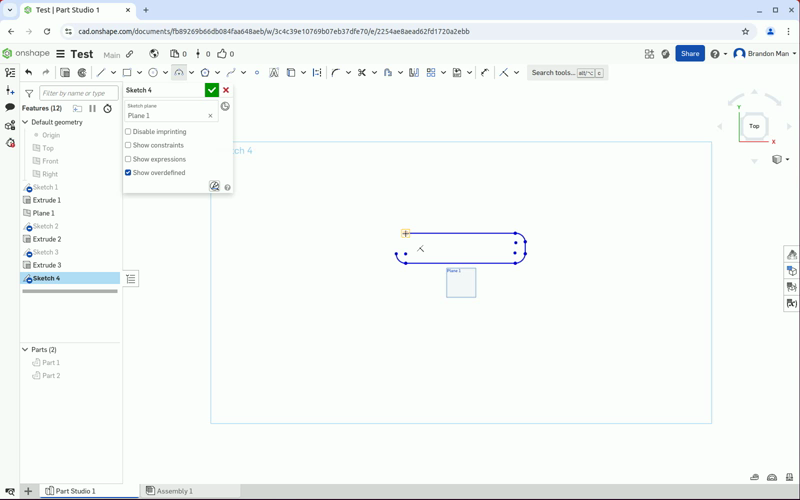
mouse_move(396, 241)
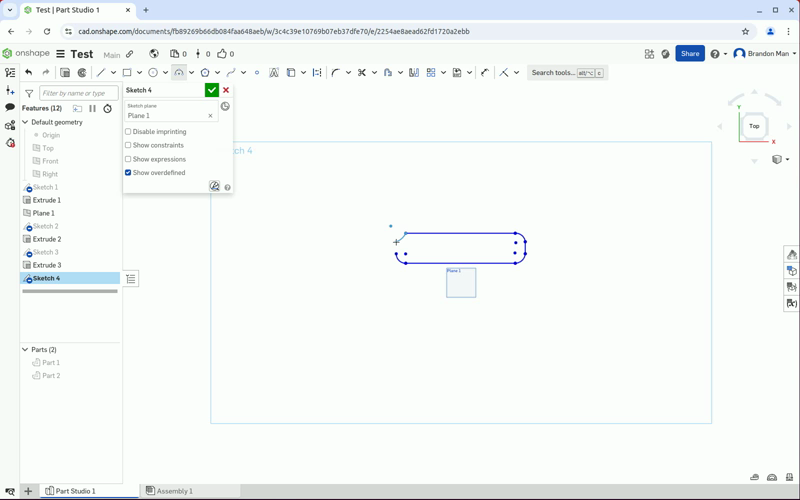
click(396, 241)
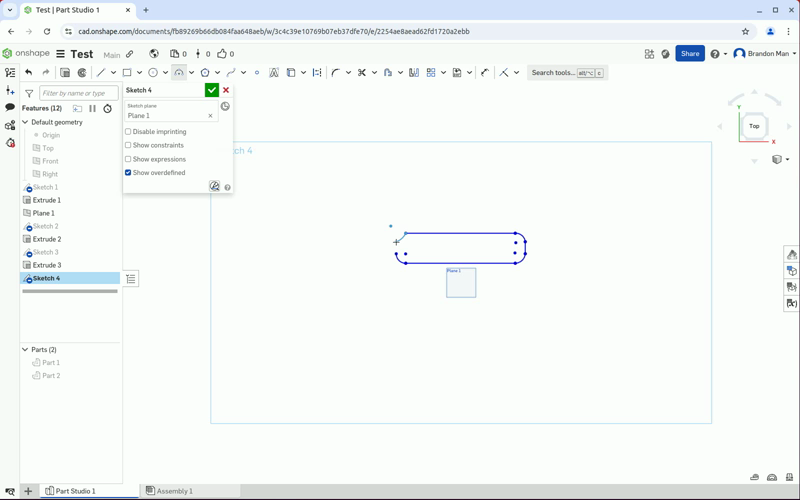
mouse_move(399, 235)
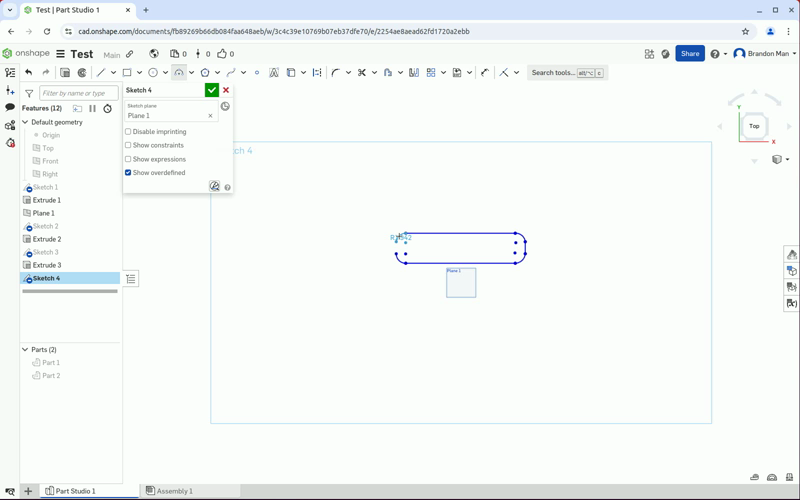
click(399, 235)
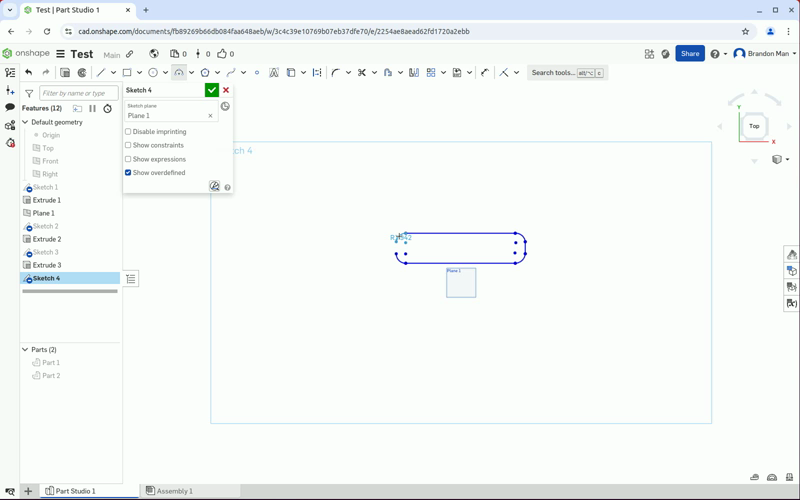
key_up(shift)
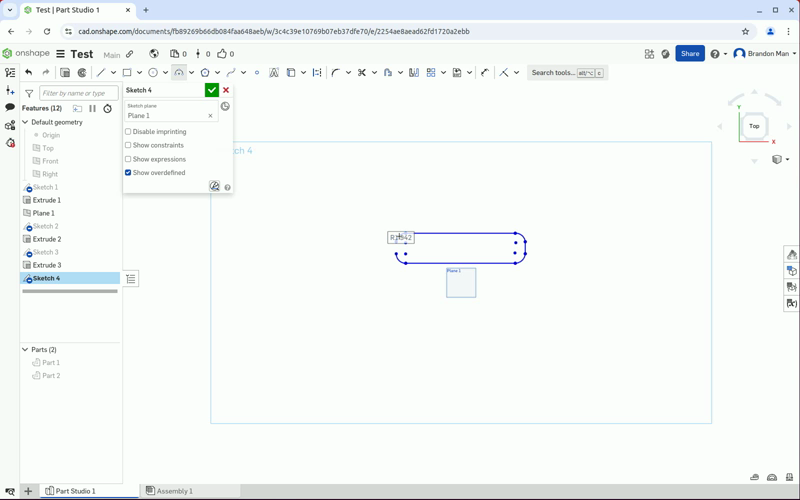
key(esc)
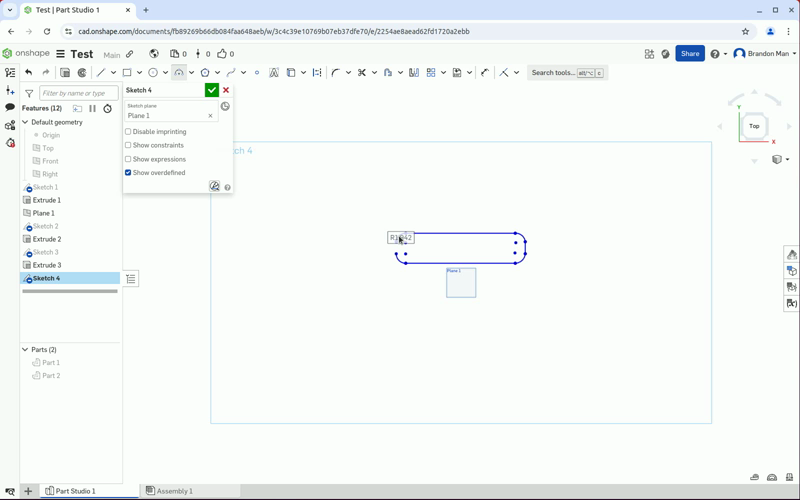
key(l)
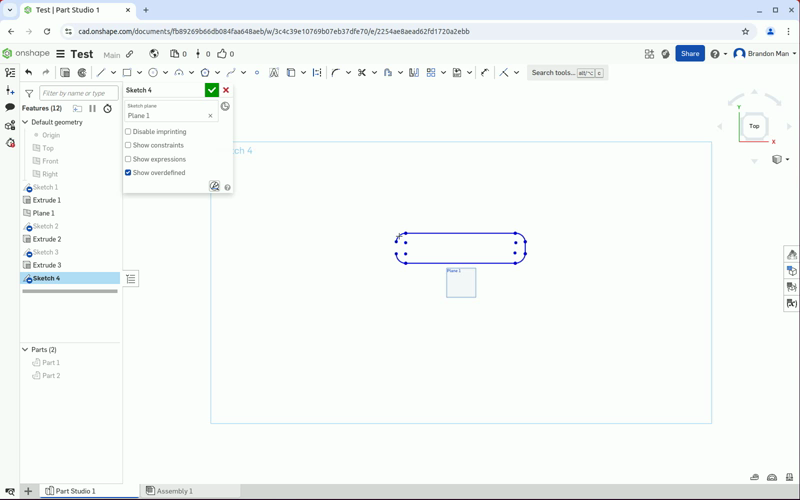
mouse_move(396, 241)
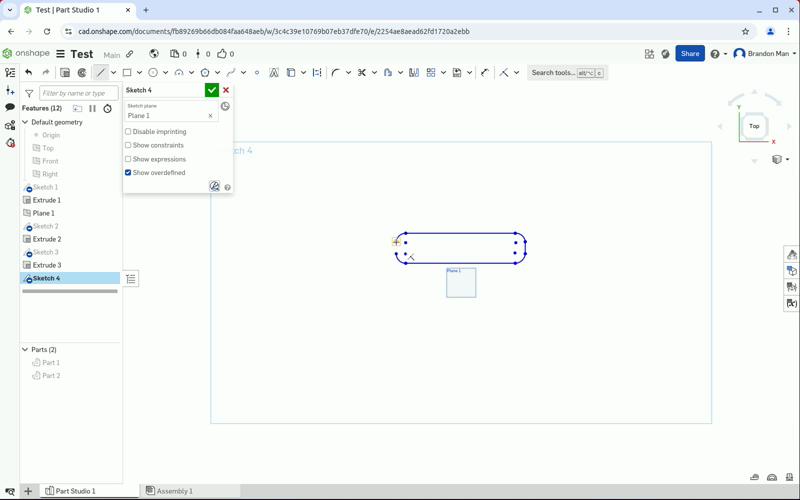
click(396, 241)
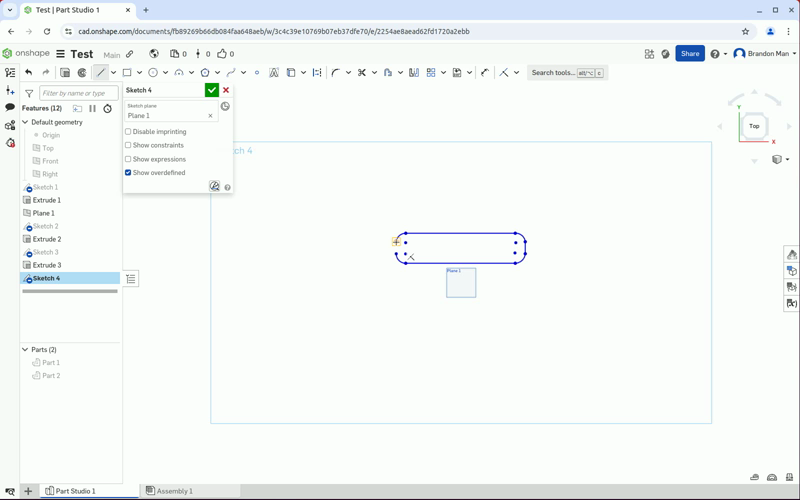
mouse_move(426, 241)
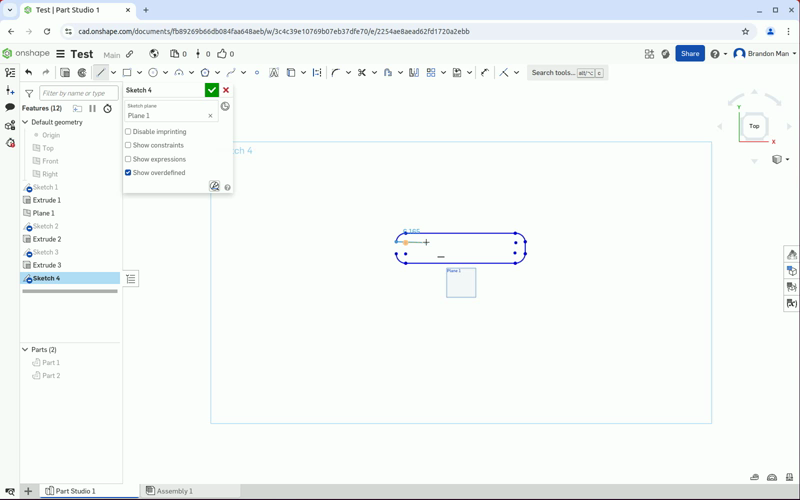
key_down(shift)
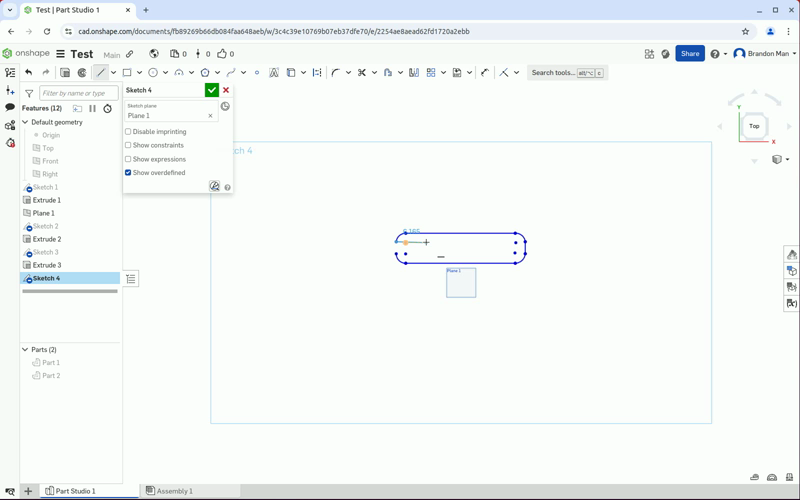
mouse_move(396, 253)
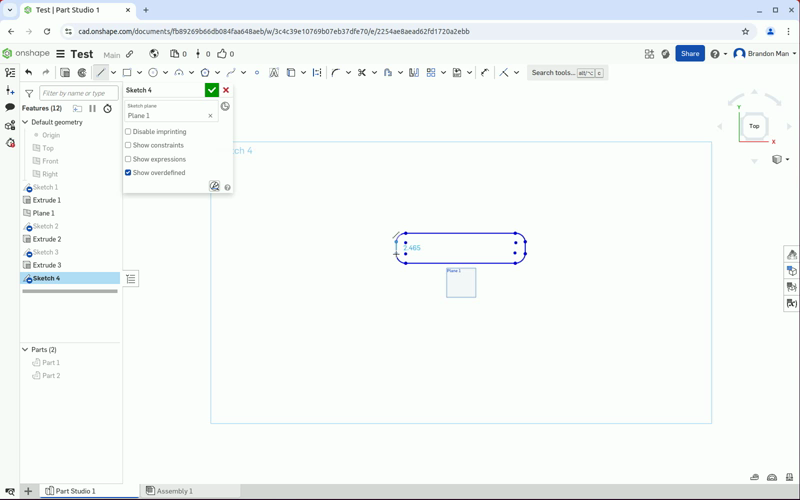
key_up(shift)
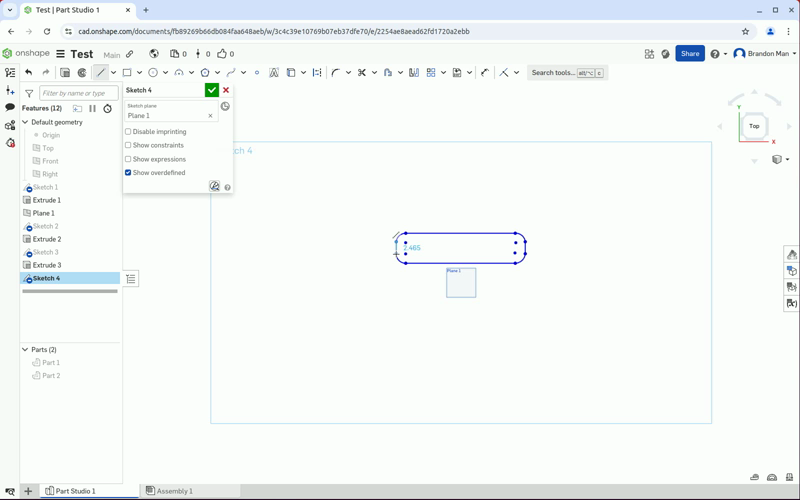
click(396, 253)
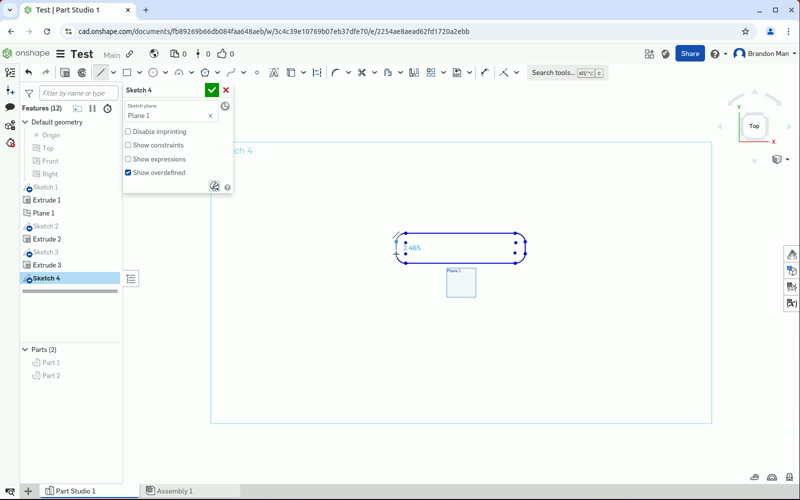
key(esc)
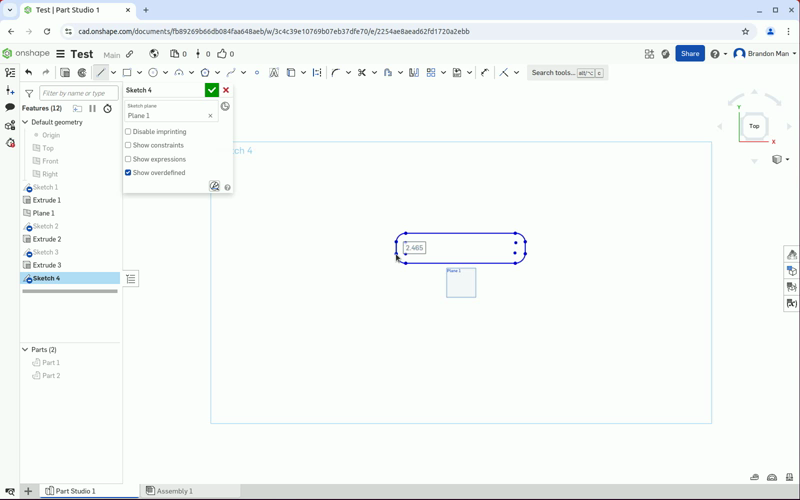
mouse_move(409, 243)
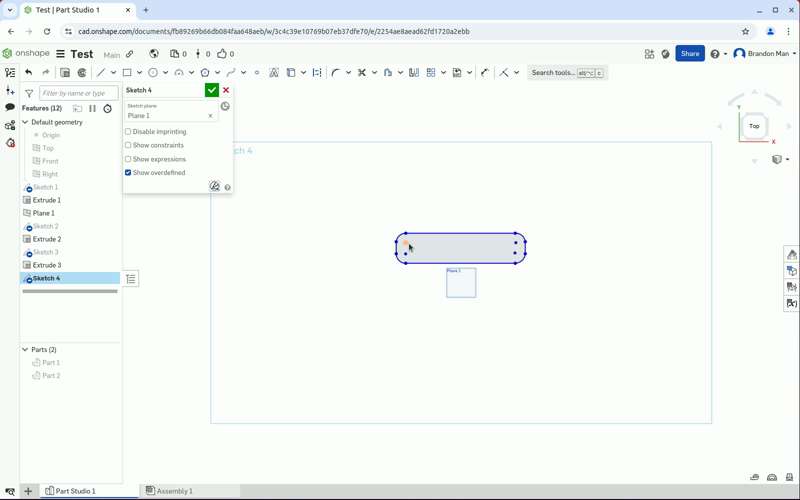
click(409, 243)
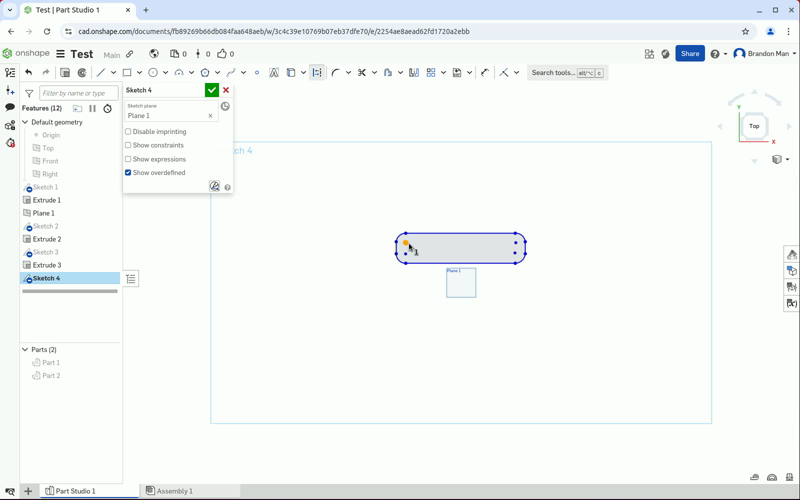
mouse_move(73, 352)
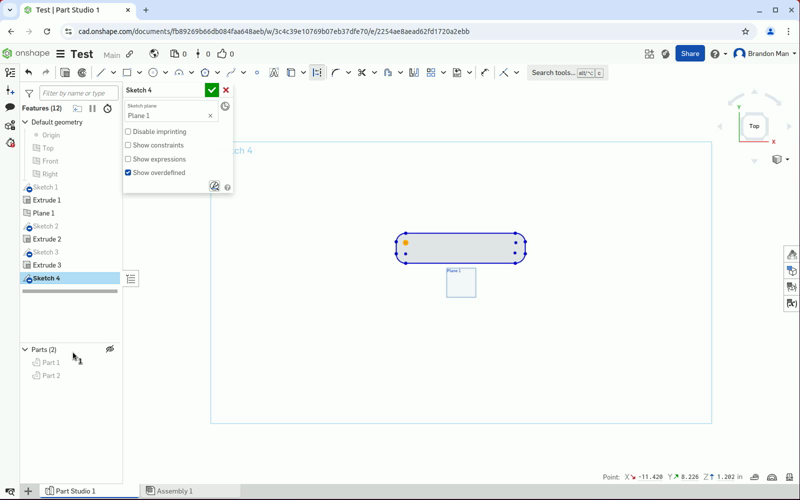
key(shift+y)
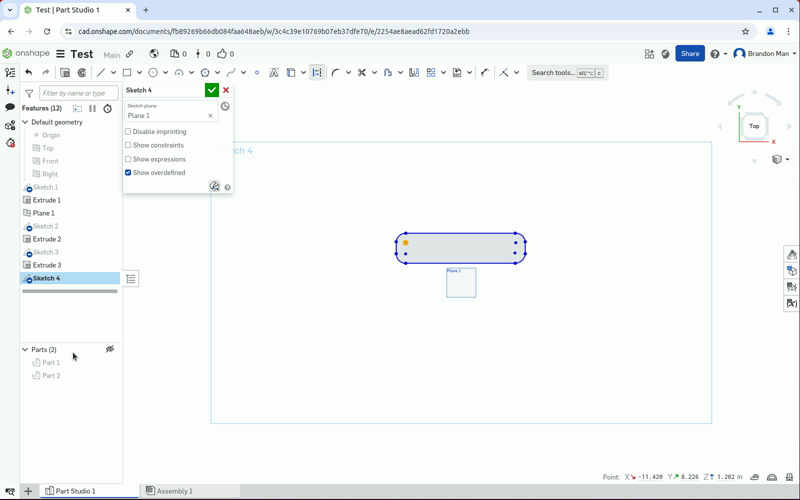
key(shift+e)
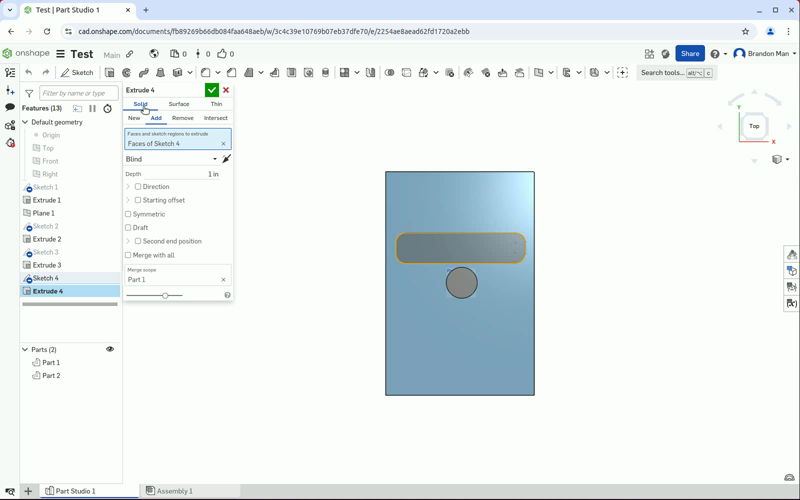
mouse_move(143, 106)
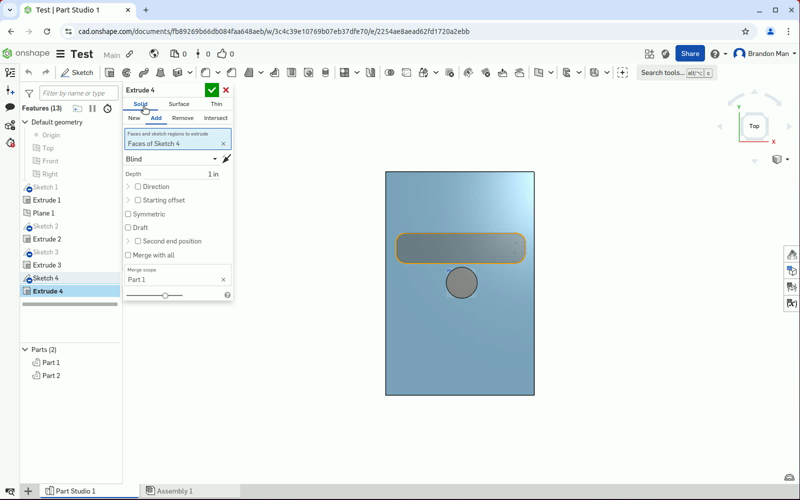
click(143, 106)
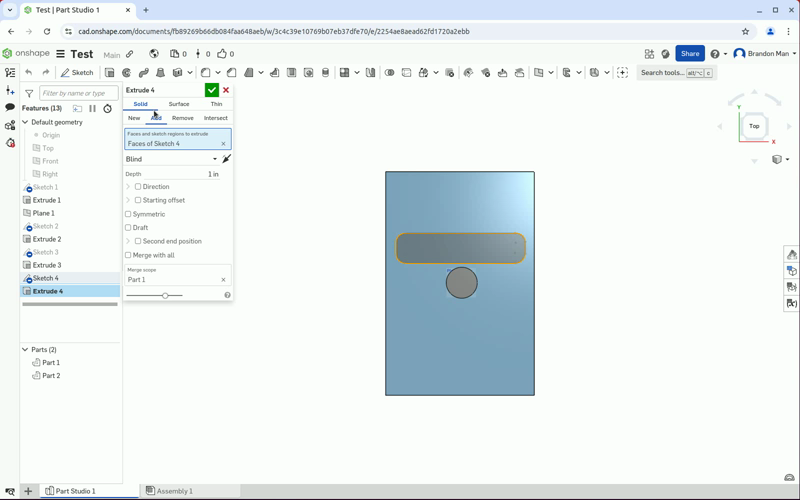
mouse_move(186, 120)
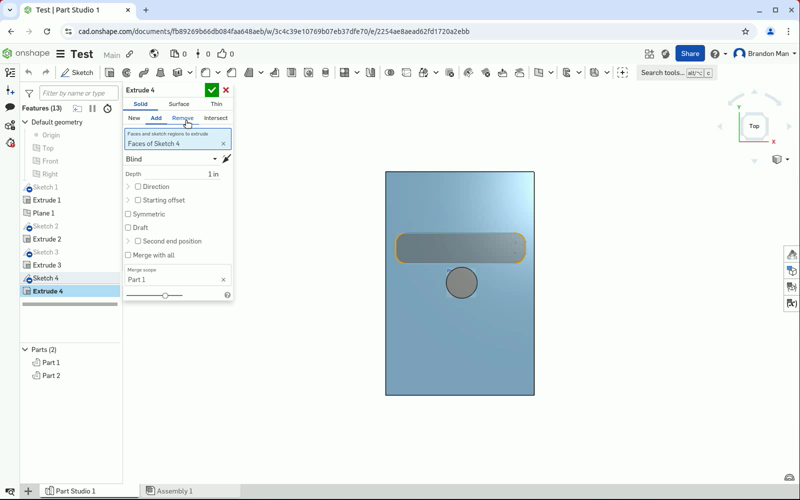
click(186, 120)
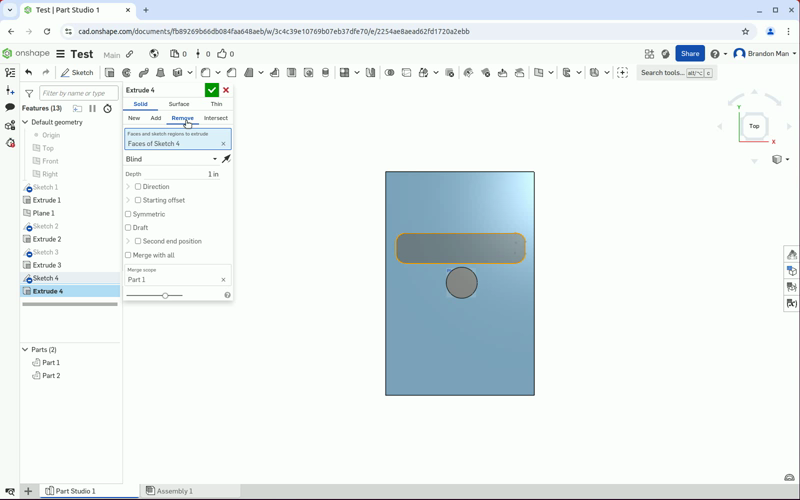
key(tab, 4)
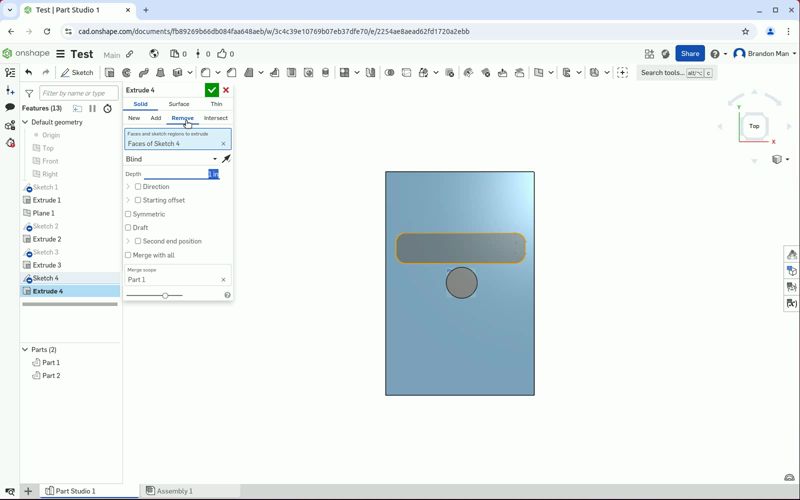
text(15.405)
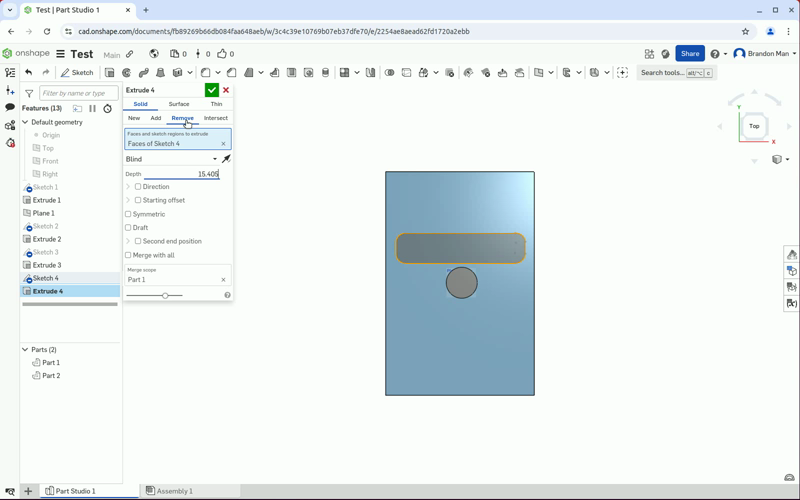
key(tab, 6)
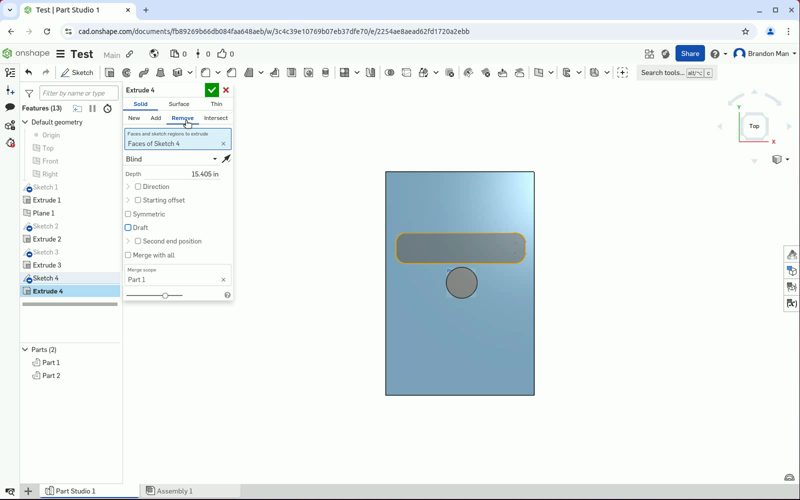
key(space)
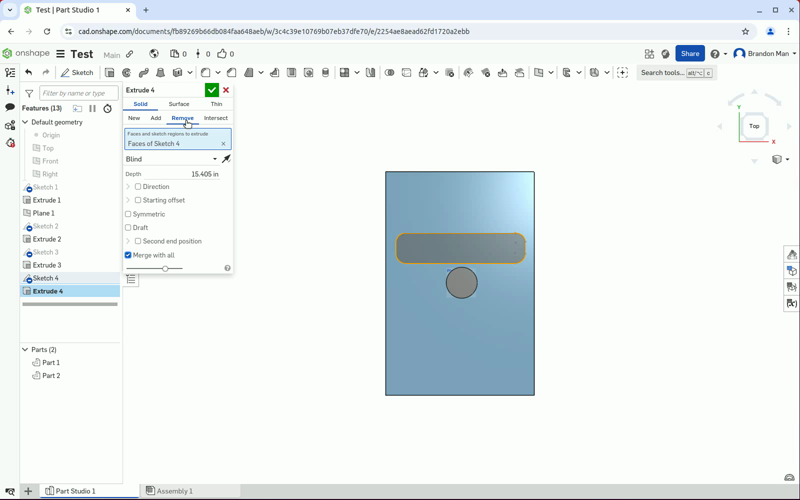
key(enter)
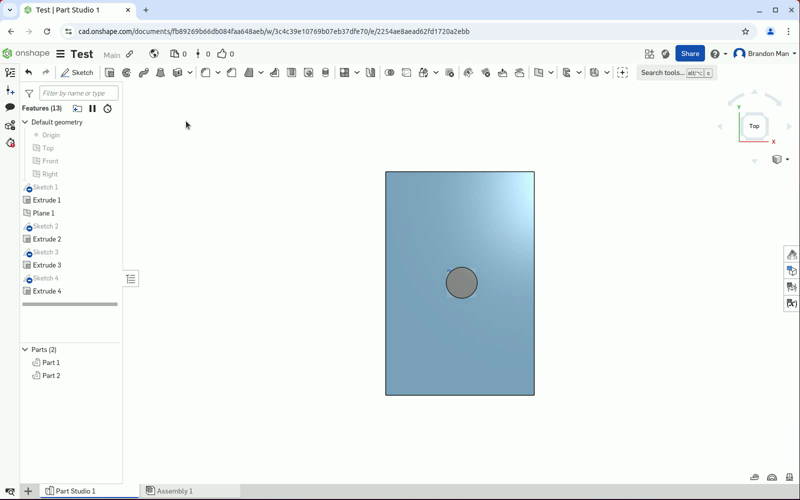
key(shift+h)
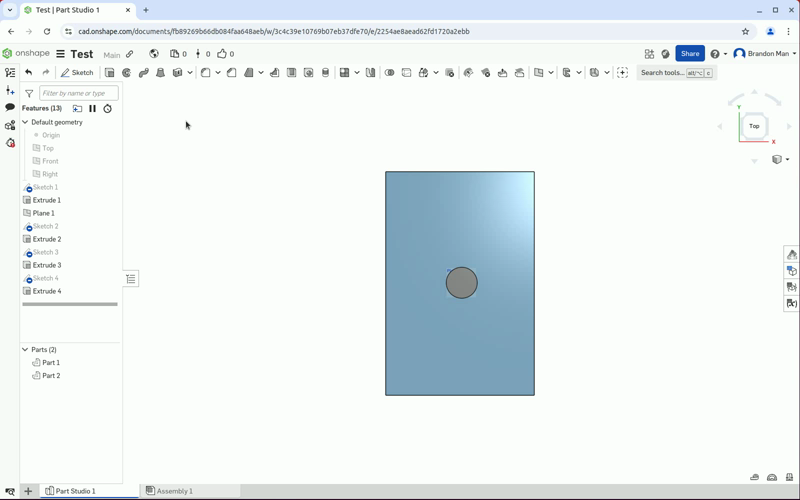
key(shift+h)
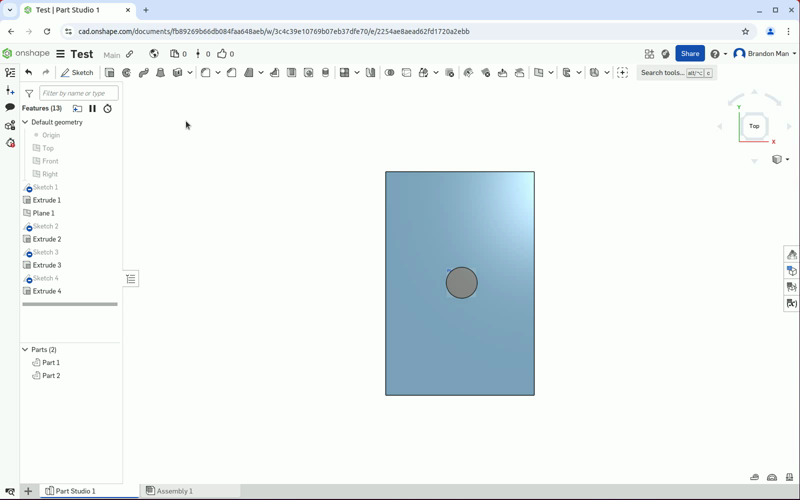
mouse_move(73, 189)
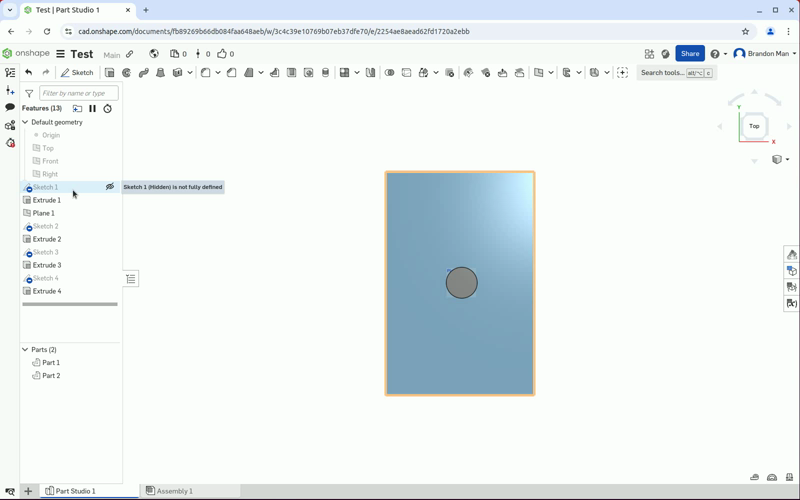
click(73, 189)
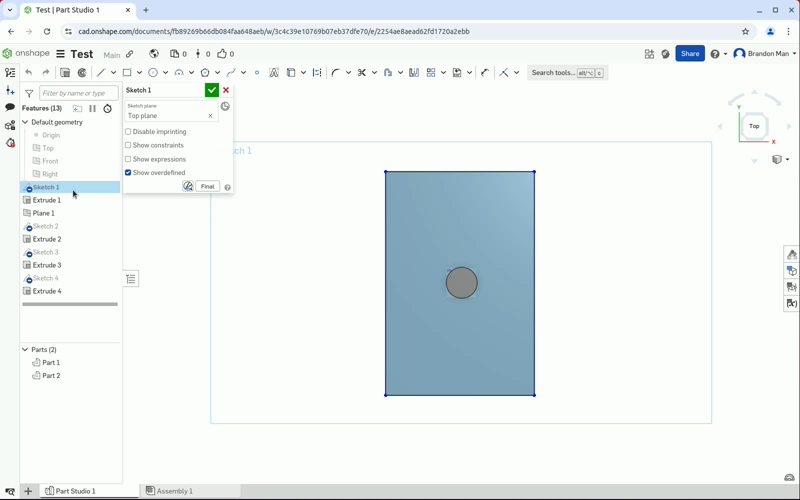
mouse_move(229, 92)
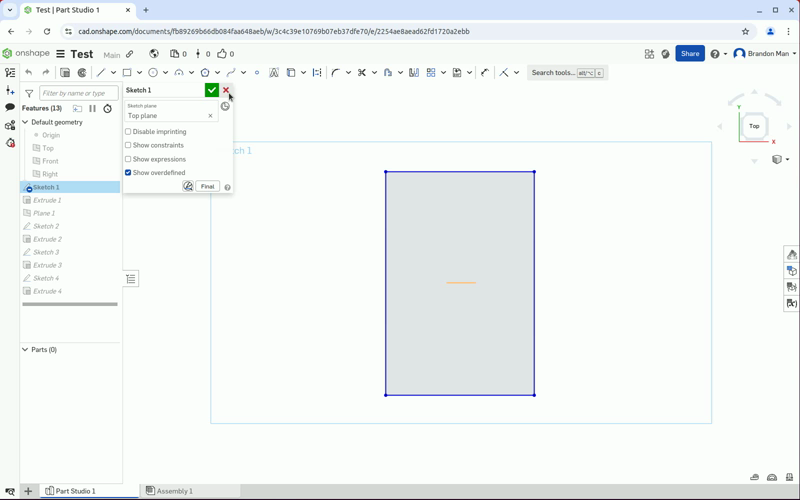
click(229, 92)
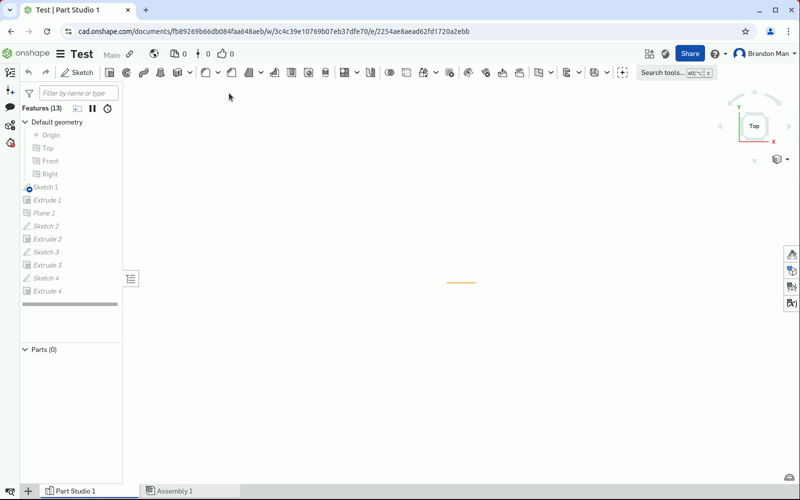
key(shift+s)
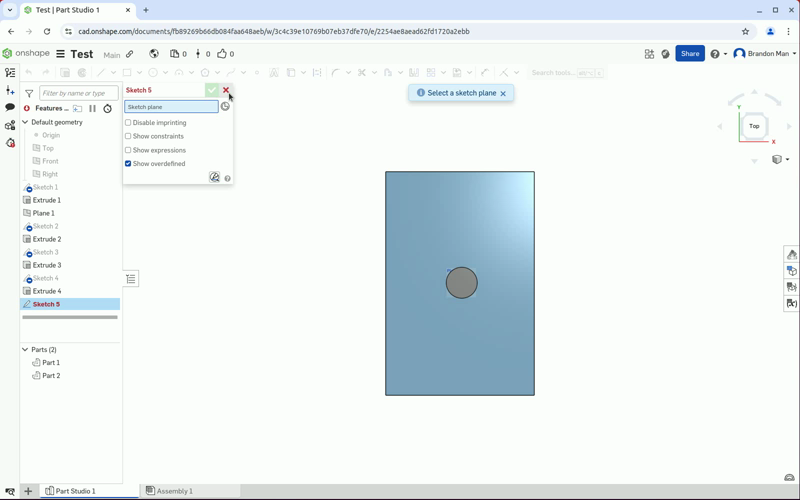
mouse_move(73, 215)
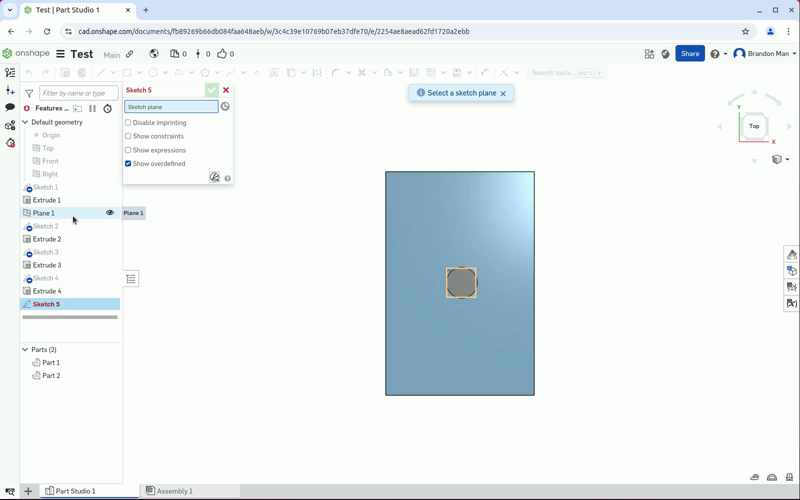
click(73, 215)
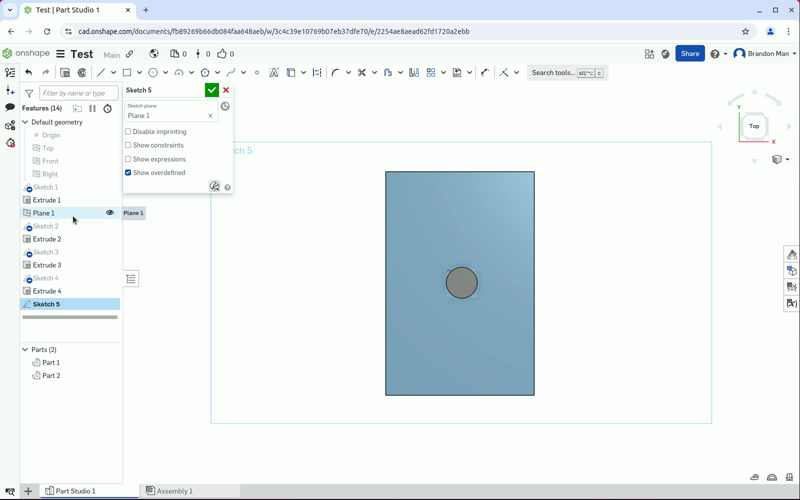
mouse_move(73, 352)
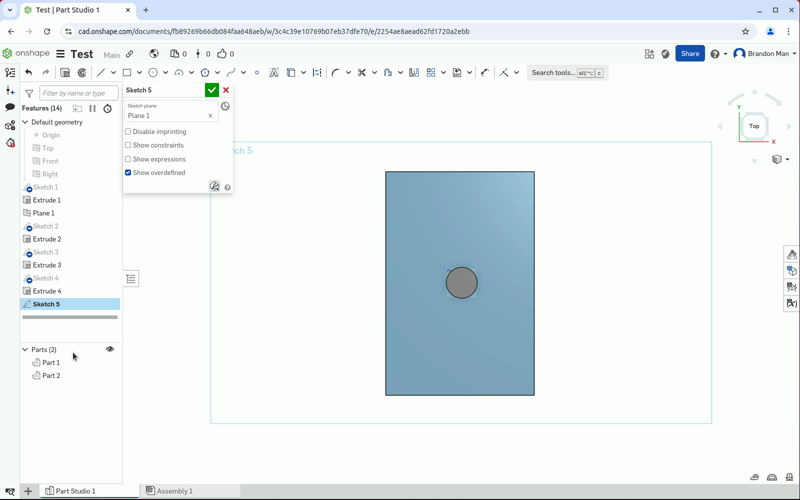
key(y)
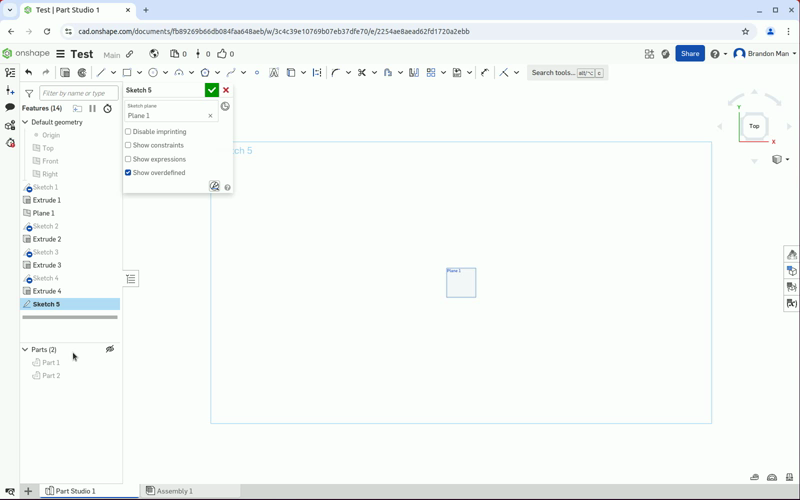
key(a)
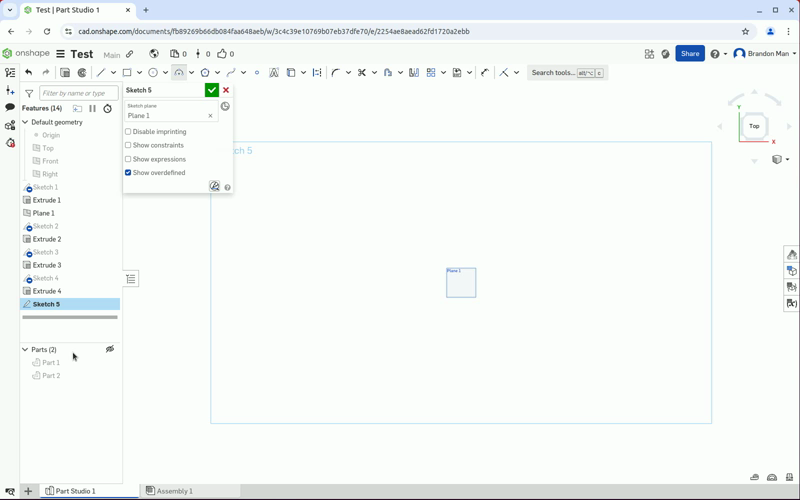
key_down(shift)
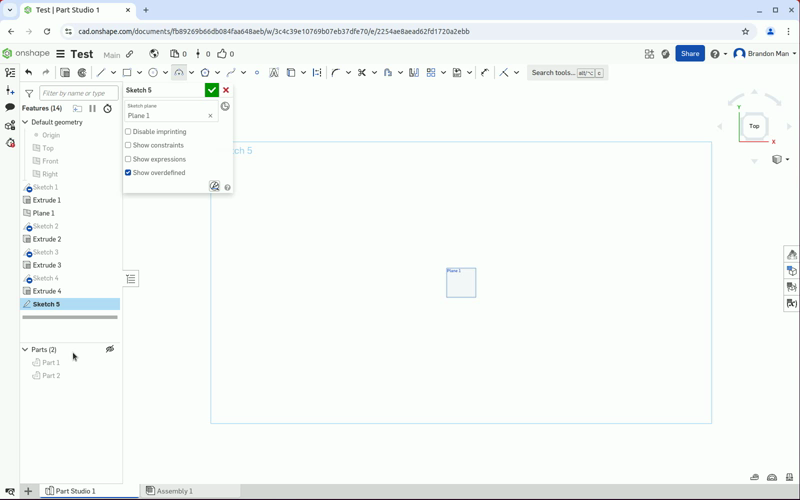
mouse_move(396, 360)
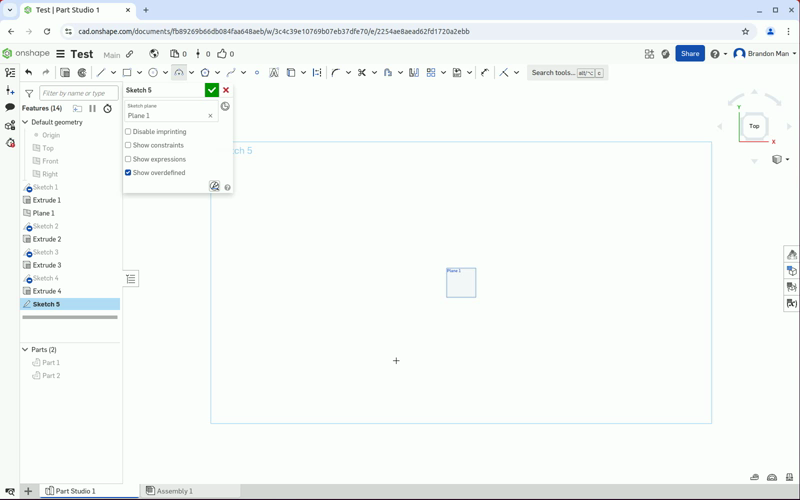
click(396, 360)
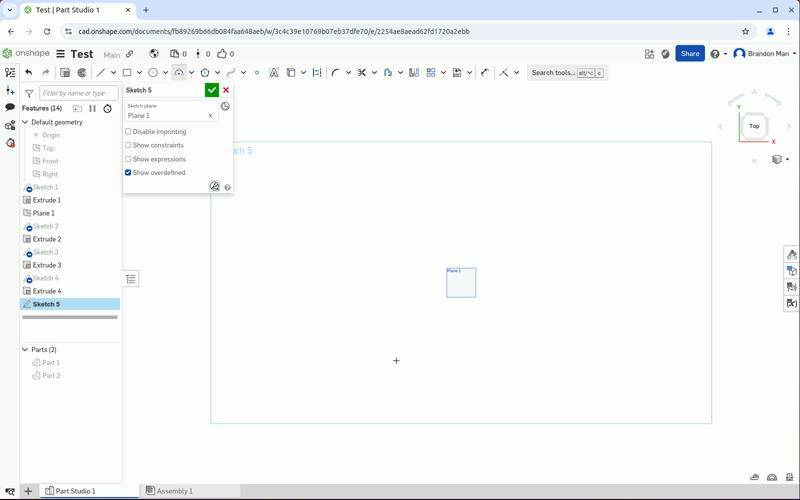
key_up(shift)
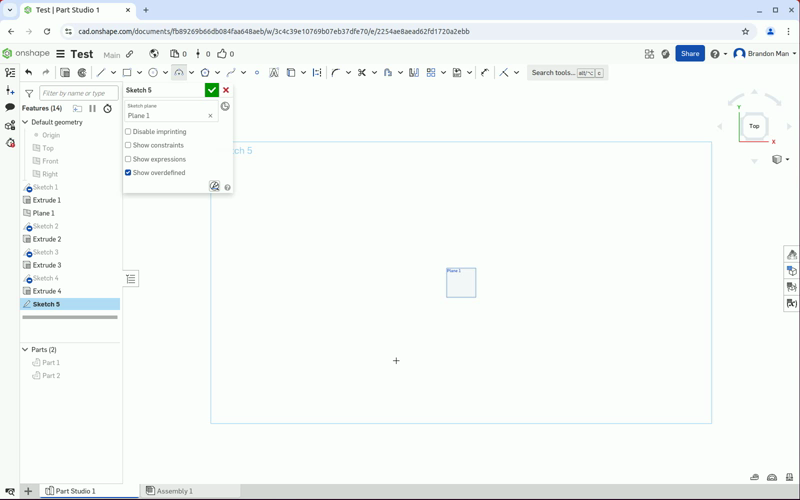
key_down(shift)
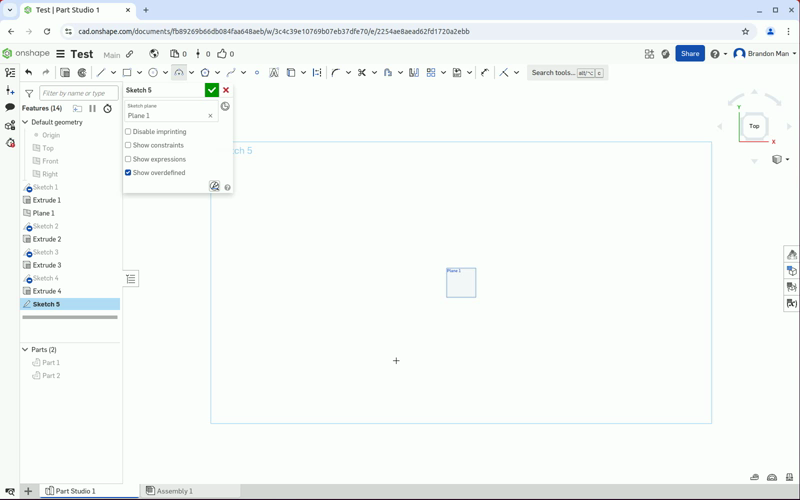
mouse_move(405, 369)
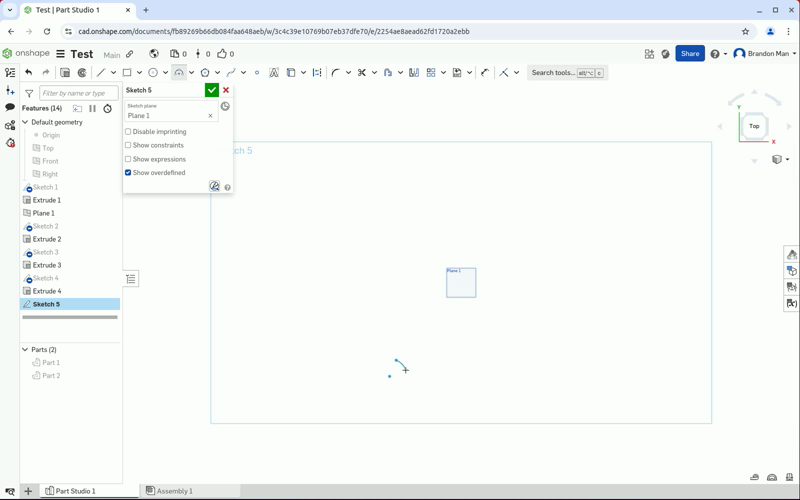
click(405, 369)
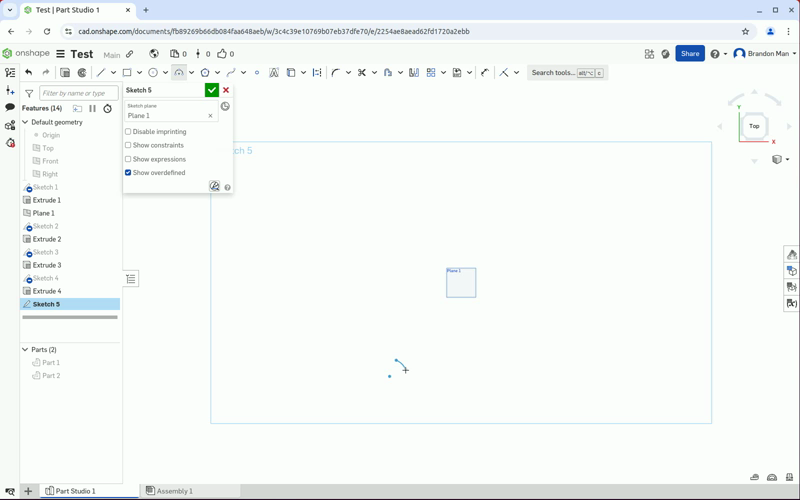
mouse_move(398, 366)
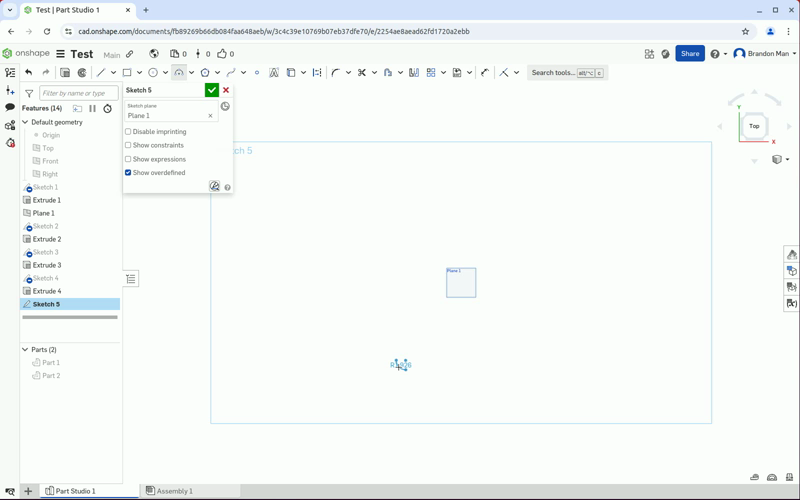
click(398, 366)
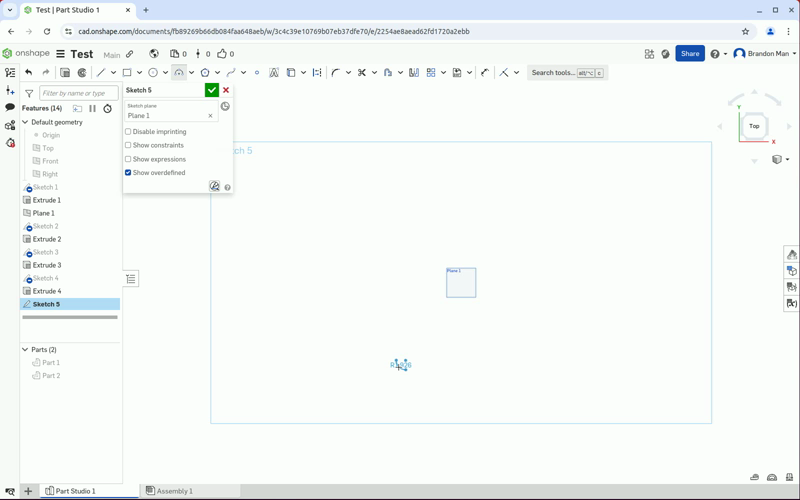
key_up(shift)
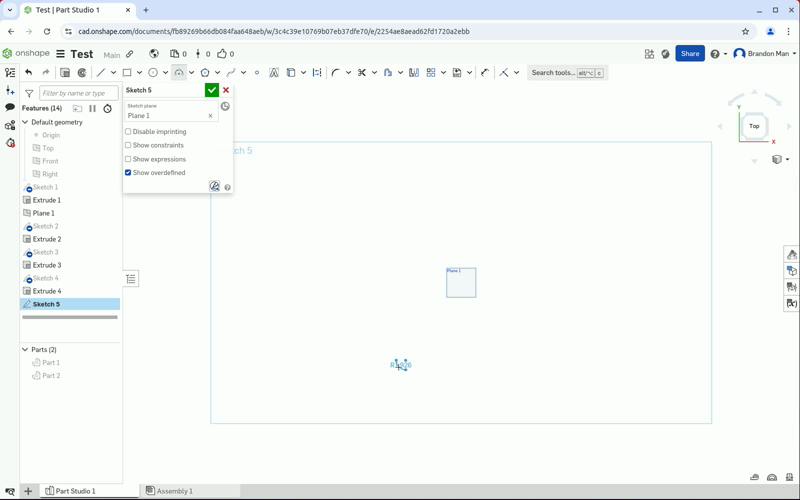
key(esc)
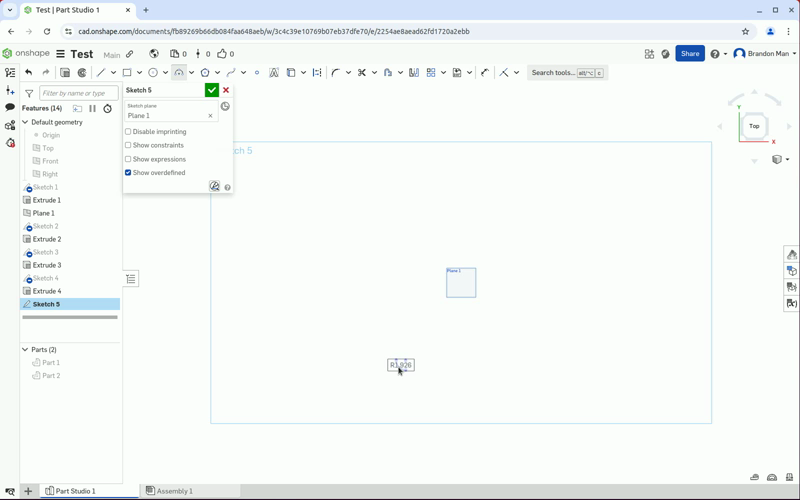
key(l)
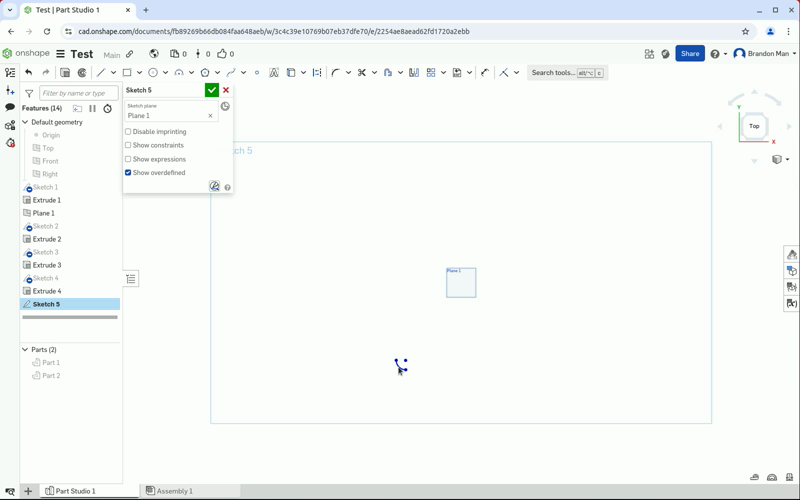
mouse_move(405, 369)
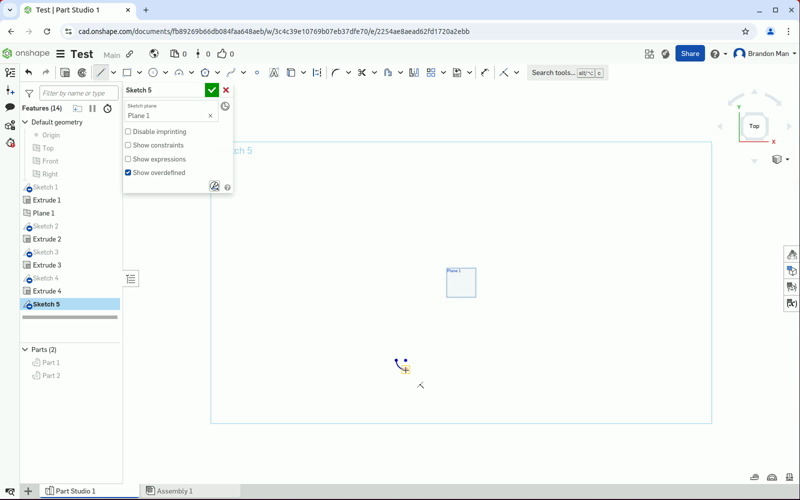
click(405, 369)
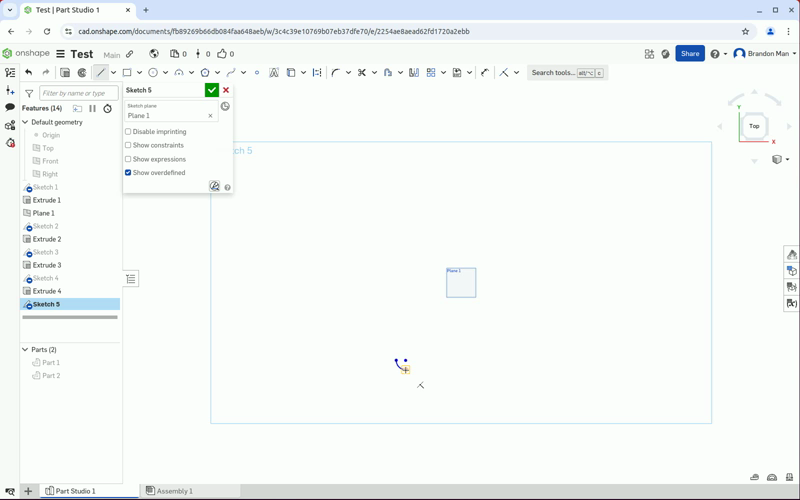
key_down(shift)
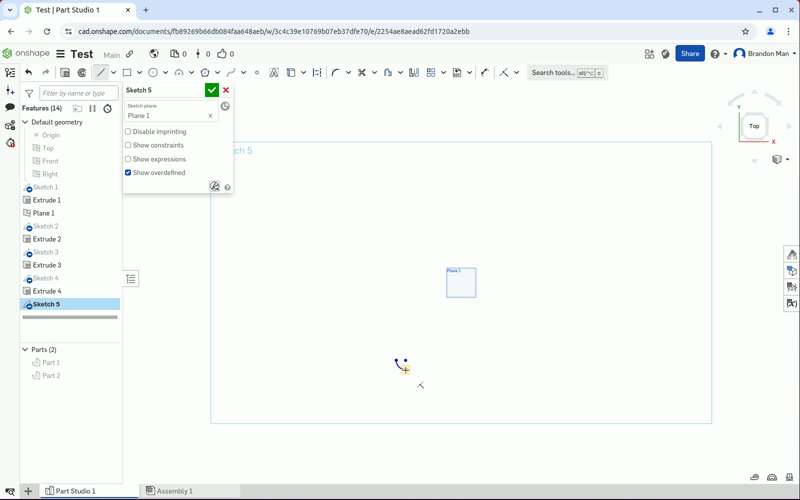
mouse_move(515, 369)
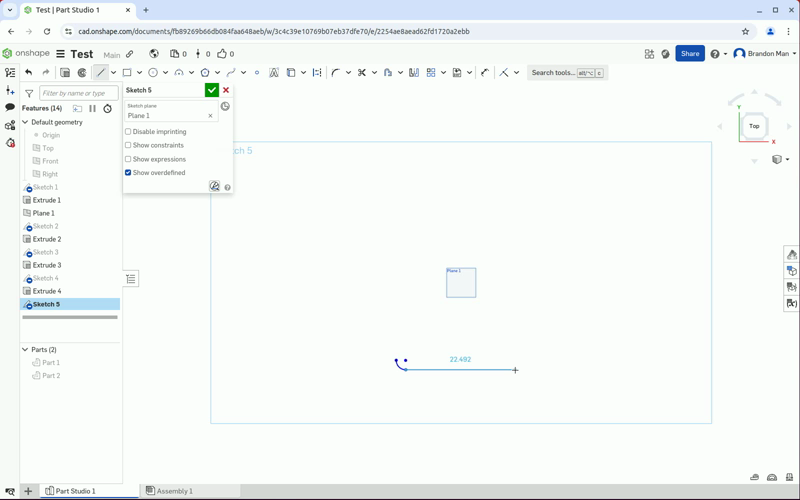
click(515, 369)
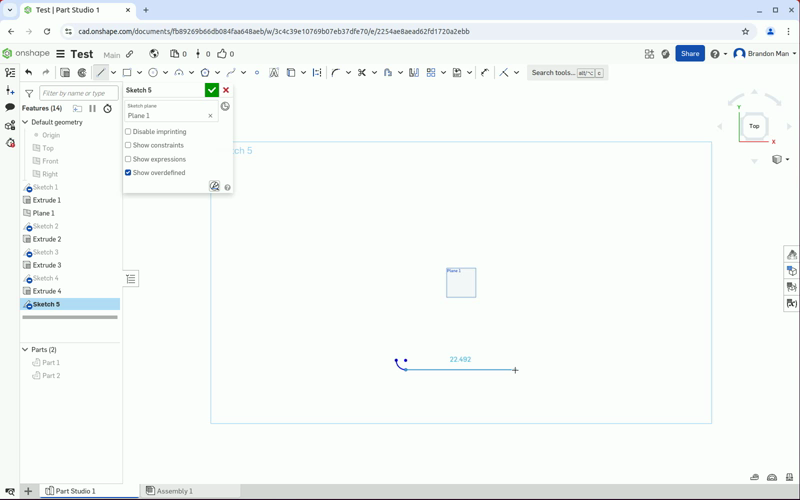
key_up(shift)
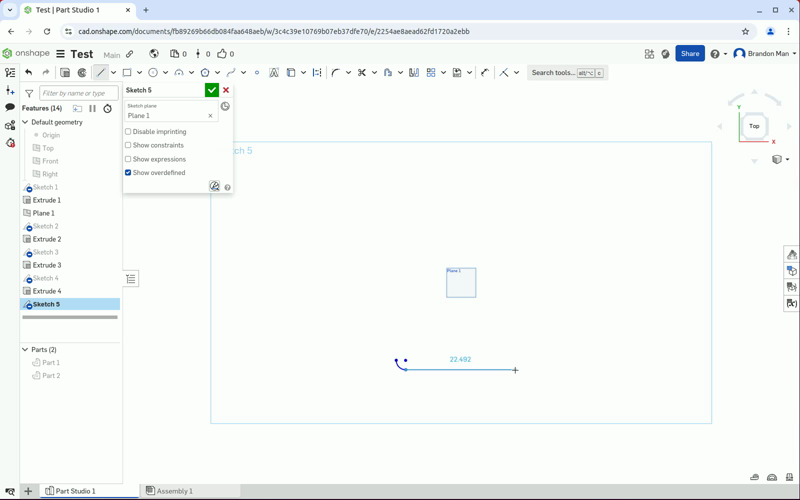
key(esc)
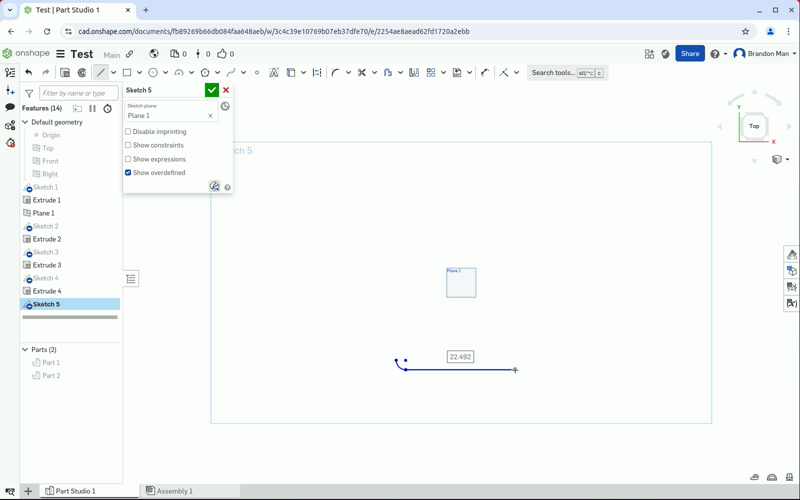
key(a)
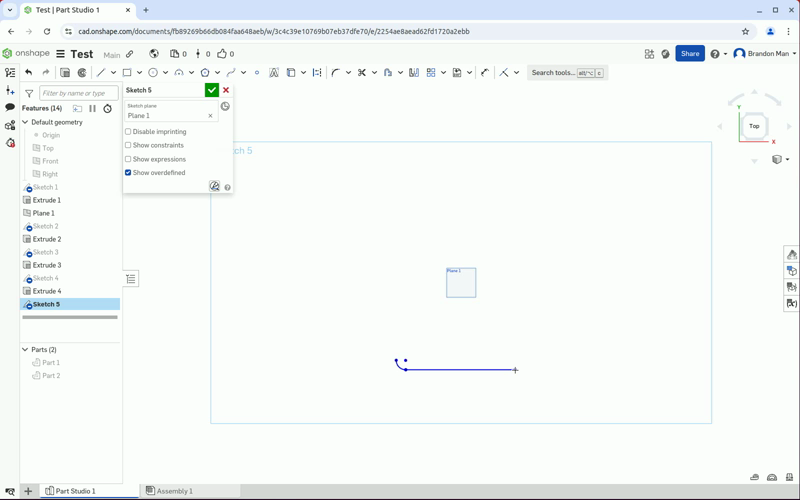
mouse_move(515, 369)
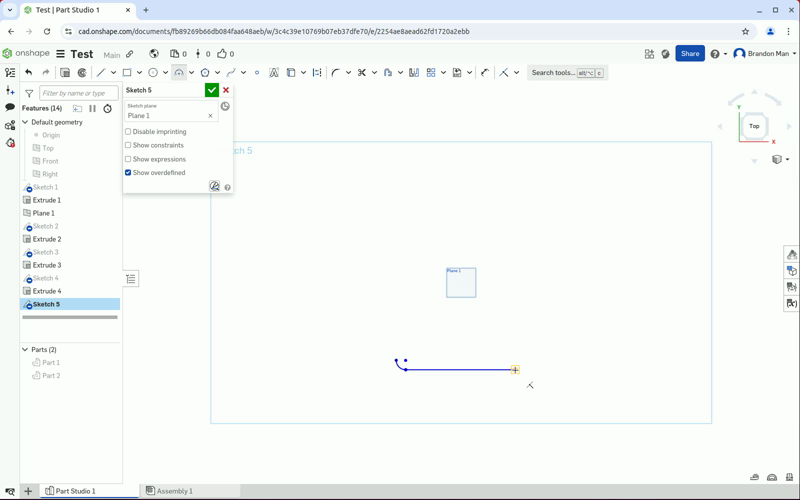
click(515, 369)
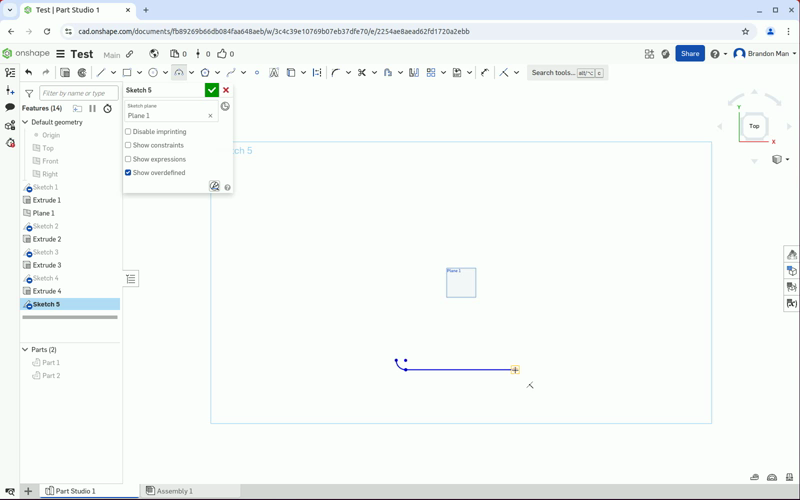
key_down(shift)
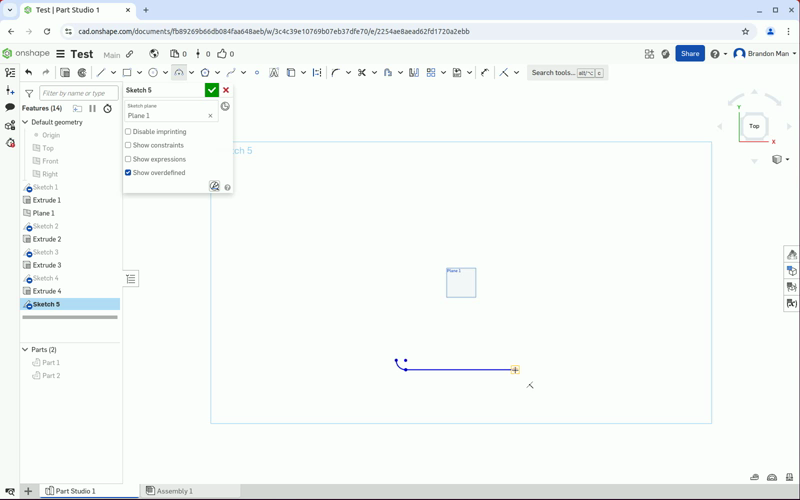
mouse_move(525, 360)
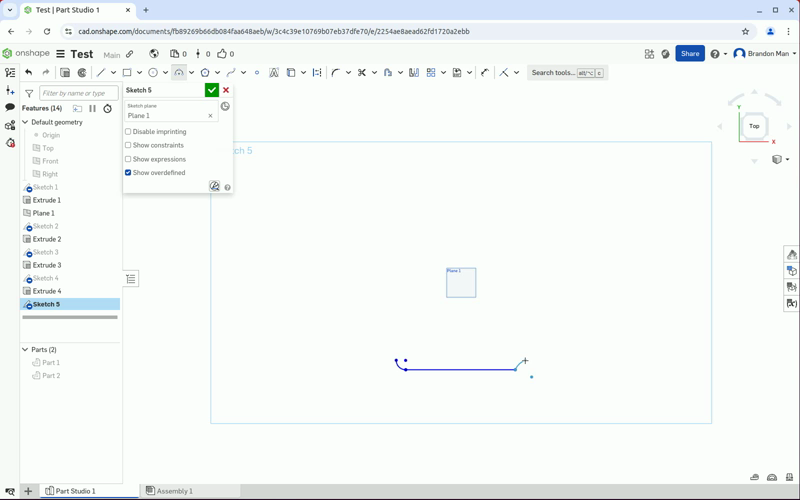
click(525, 360)
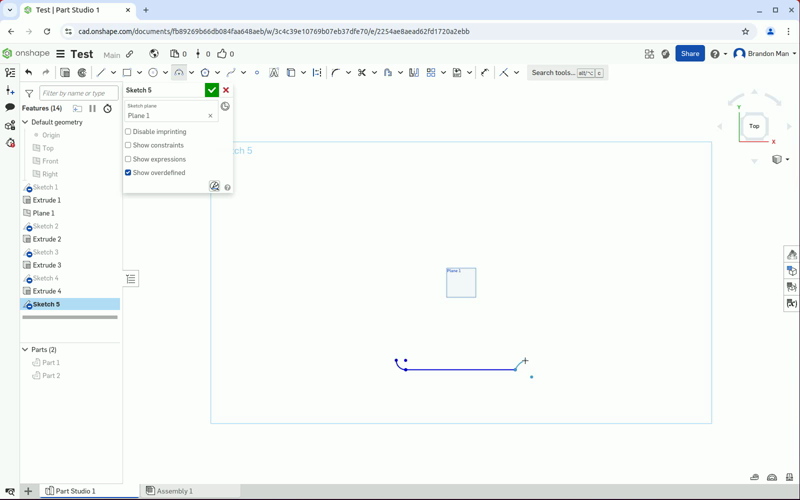
mouse_move(522, 366)
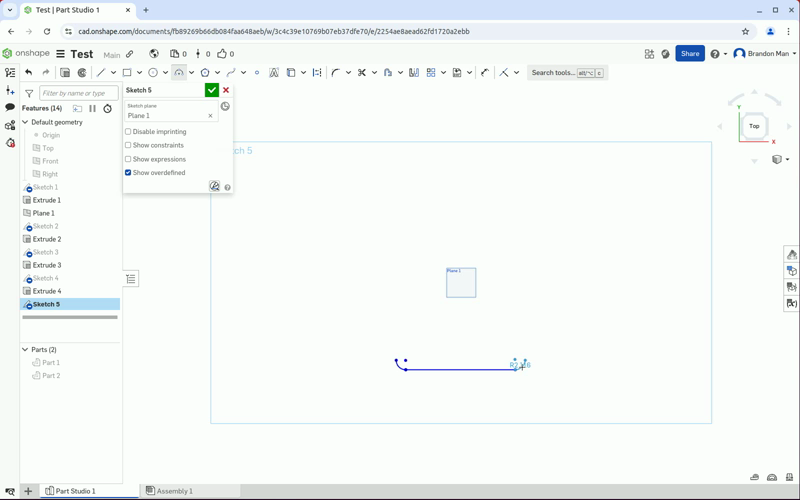
click(522, 366)
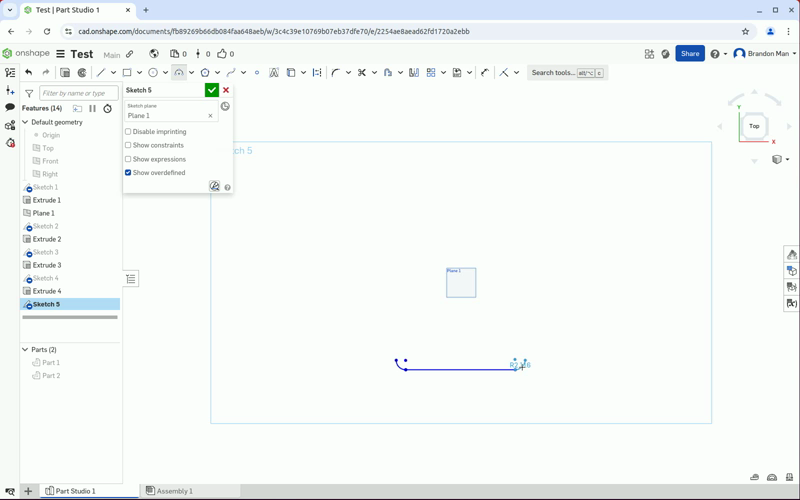
key_up(shift)
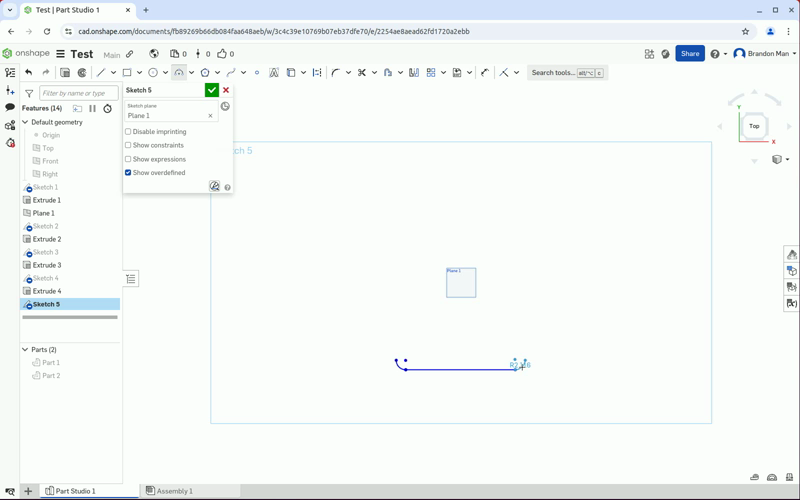
key(esc)
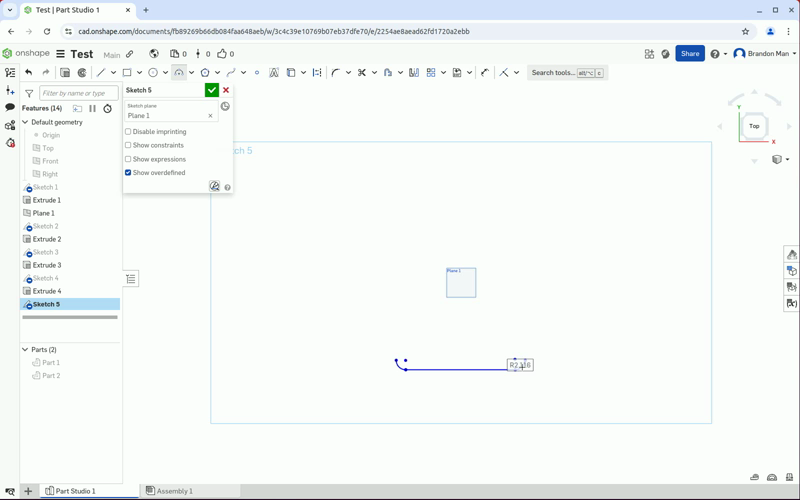
key(l)
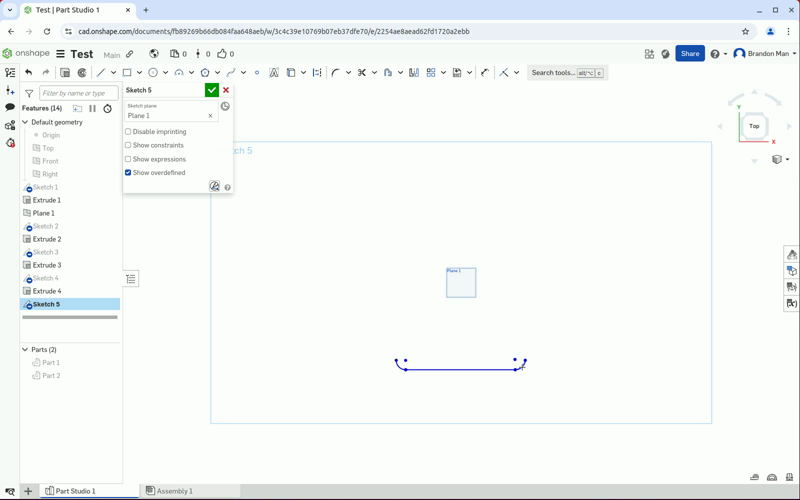
mouse_move(525, 360)
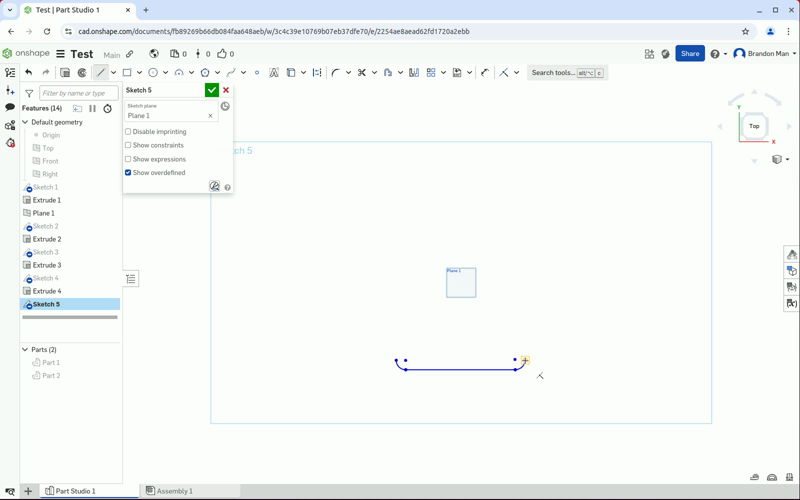
click(525, 360)
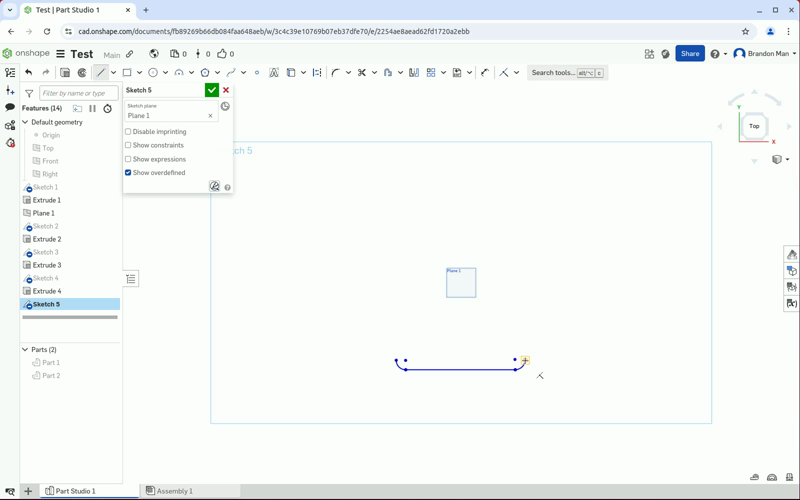
key_down(shift)
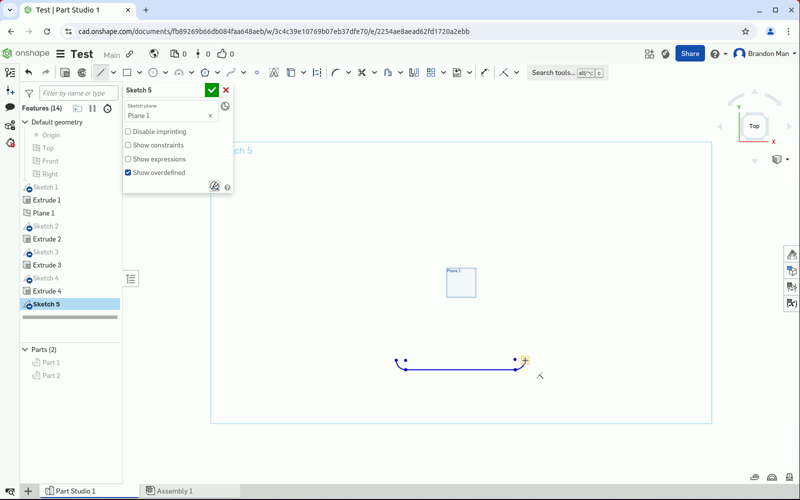
mouse_move(555, 360)
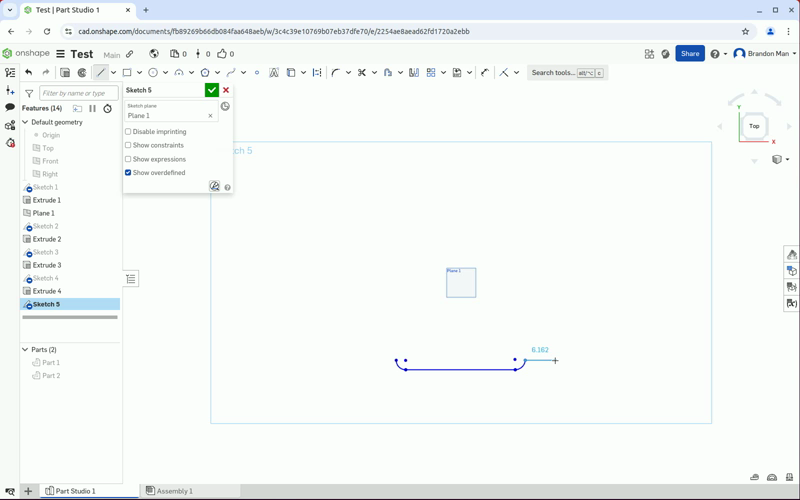
mouse_move(525, 348)
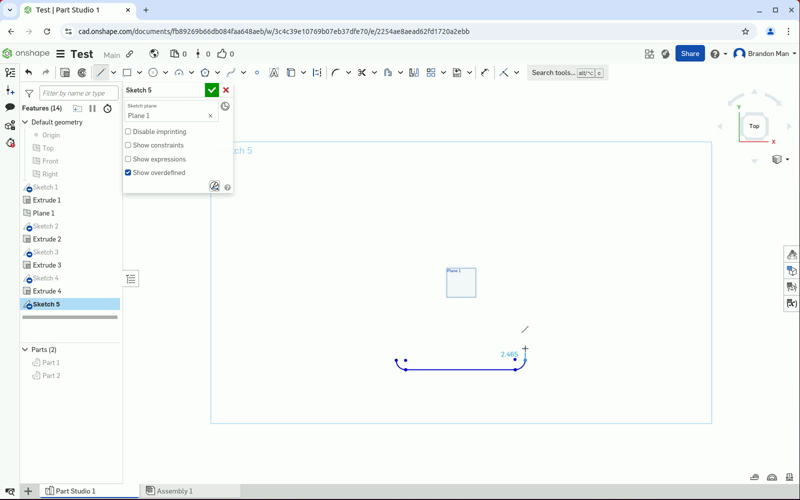
click(525, 348)
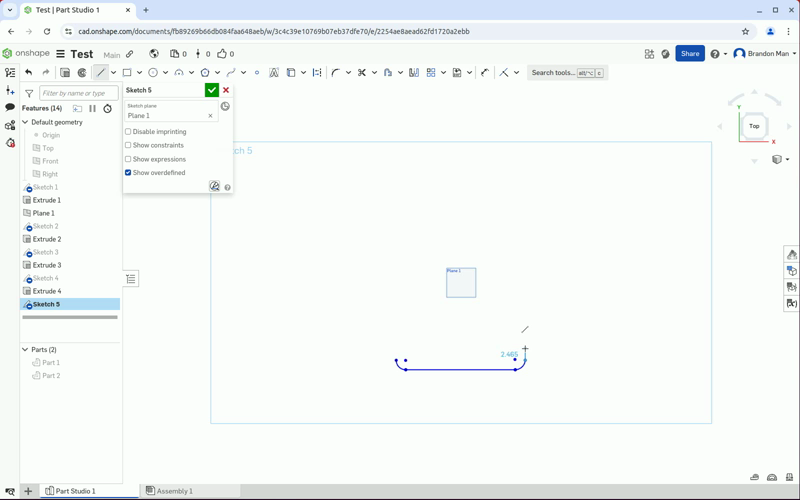
key_up(shift)
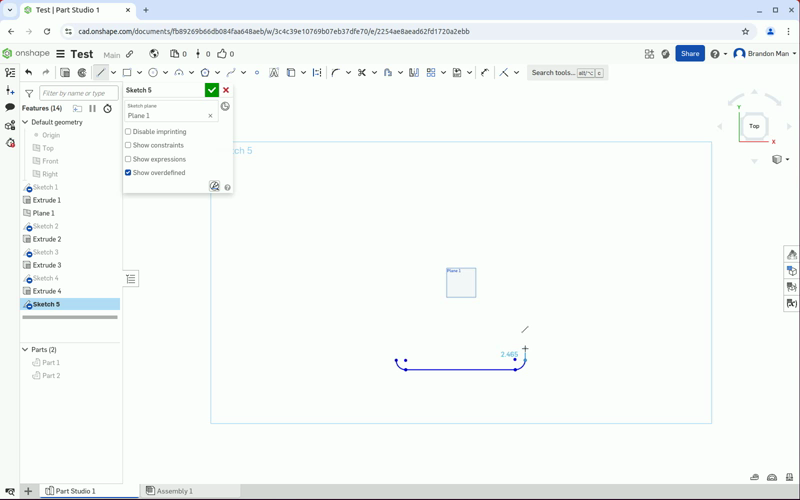
key(esc)
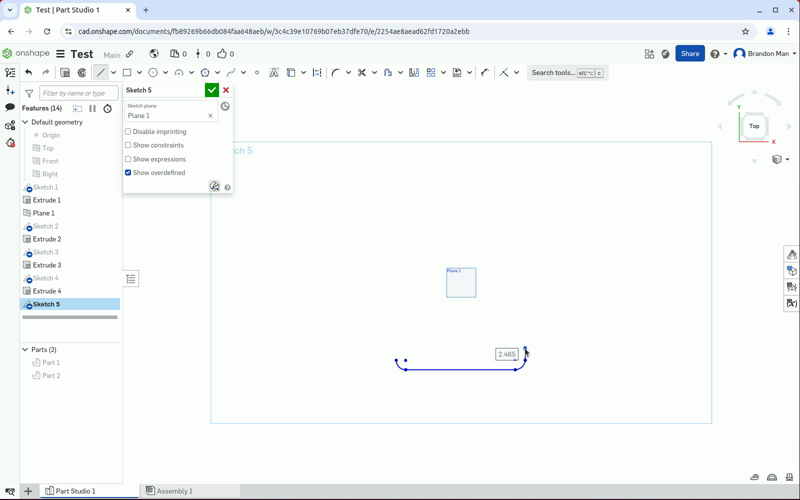
key(a)
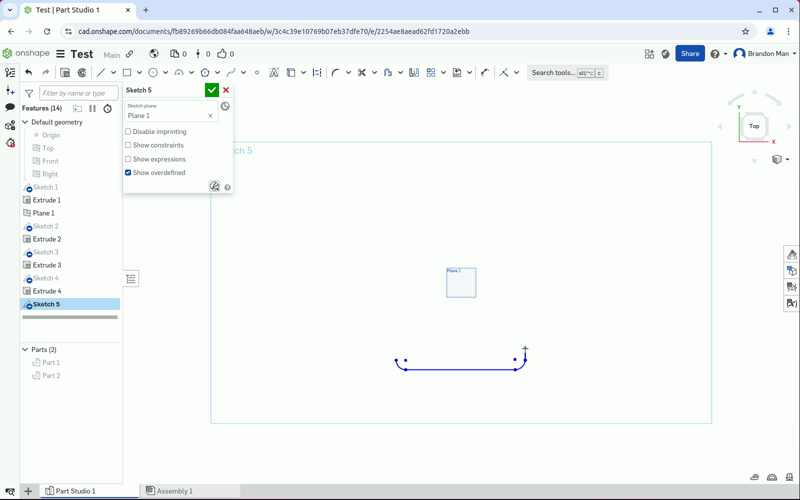
mouse_move(525, 348)
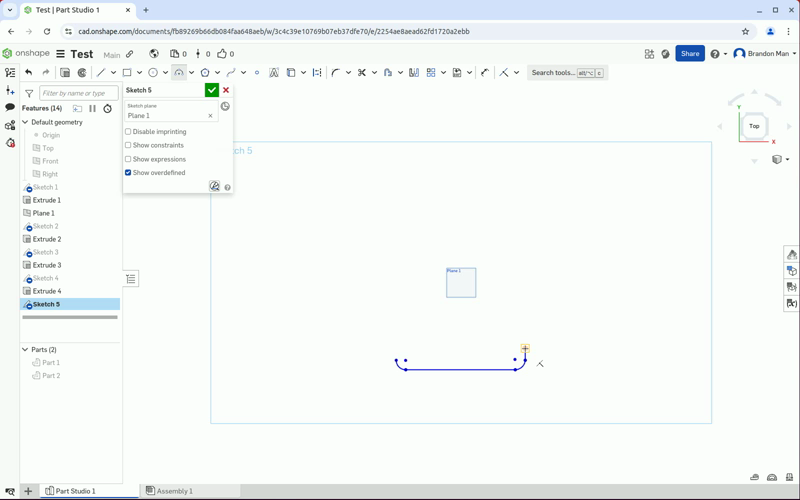
click(525, 348)
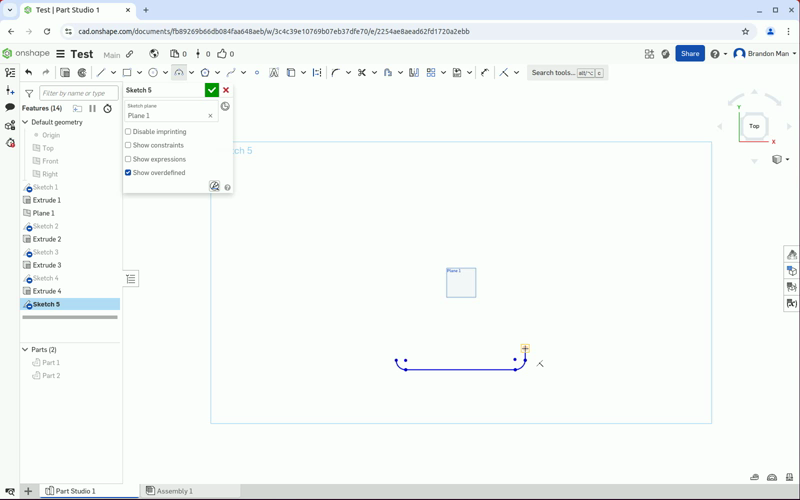
key_down(shift)
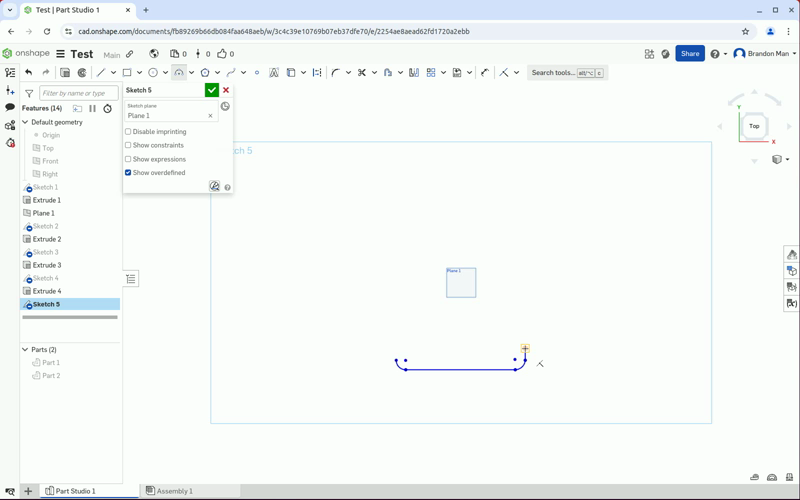
mouse_move(515, 339)
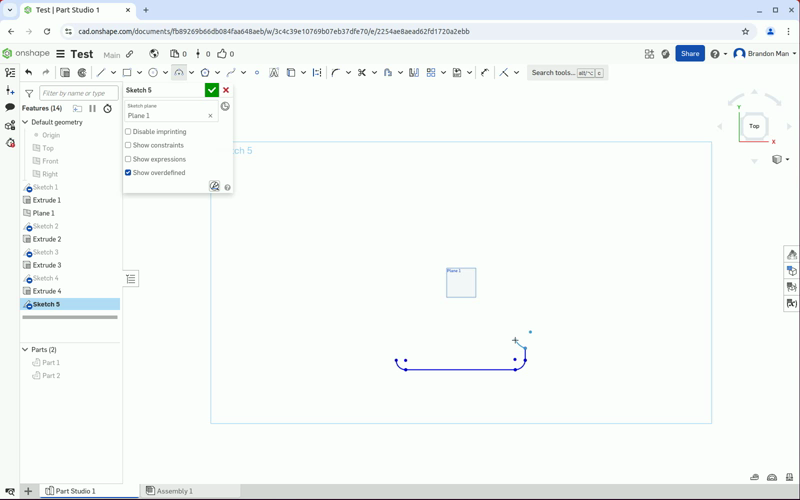
click(515, 339)
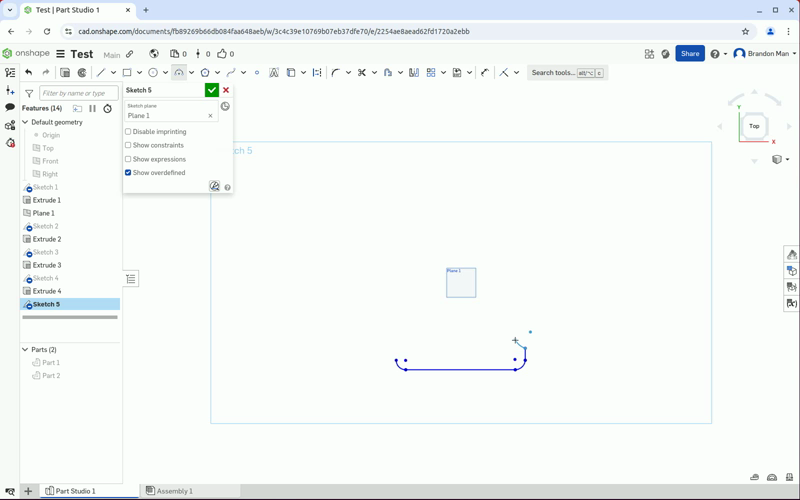
mouse_move(522, 342)
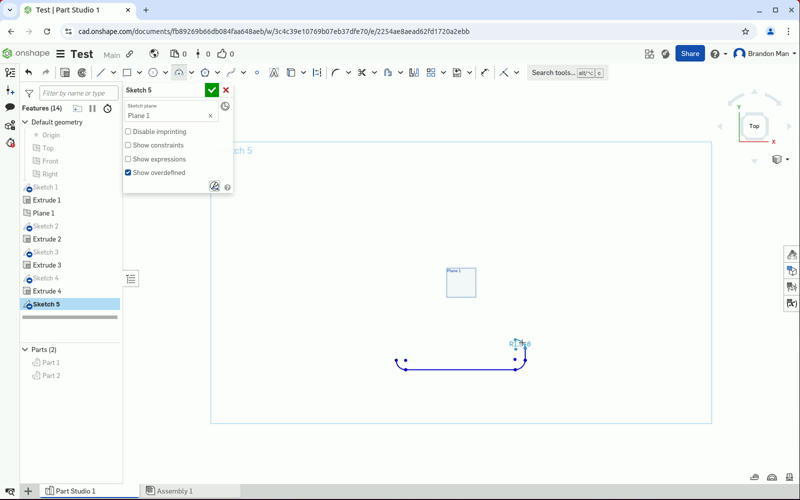
click(522, 342)
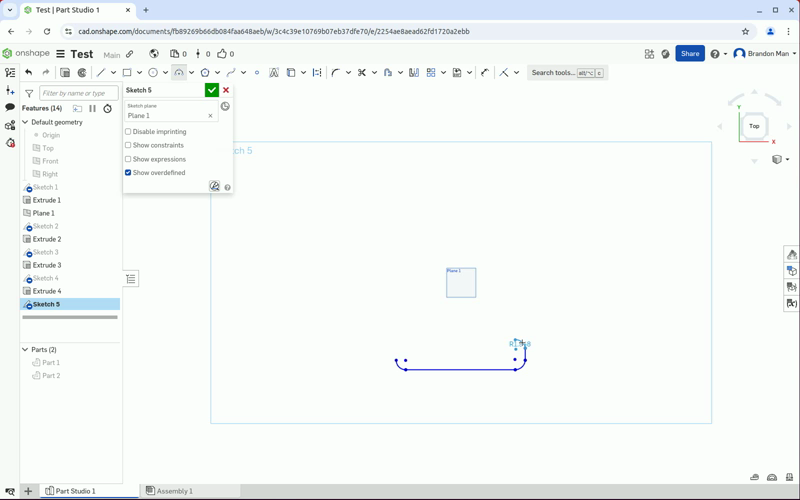
key_up(shift)
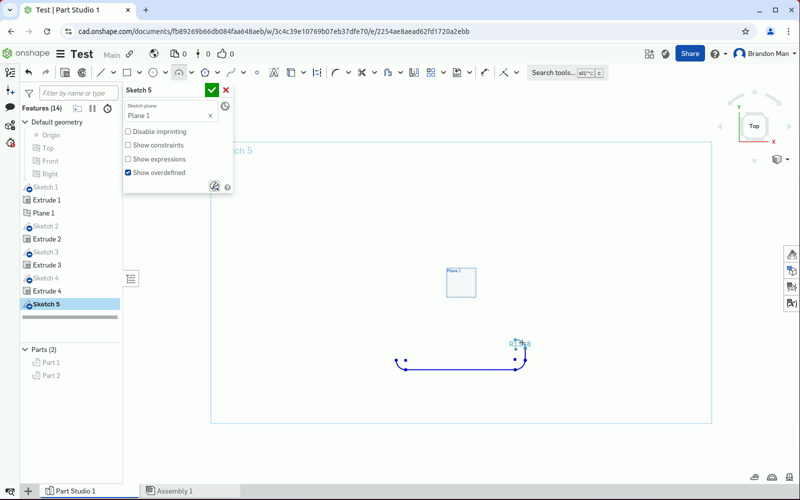
key(esc)
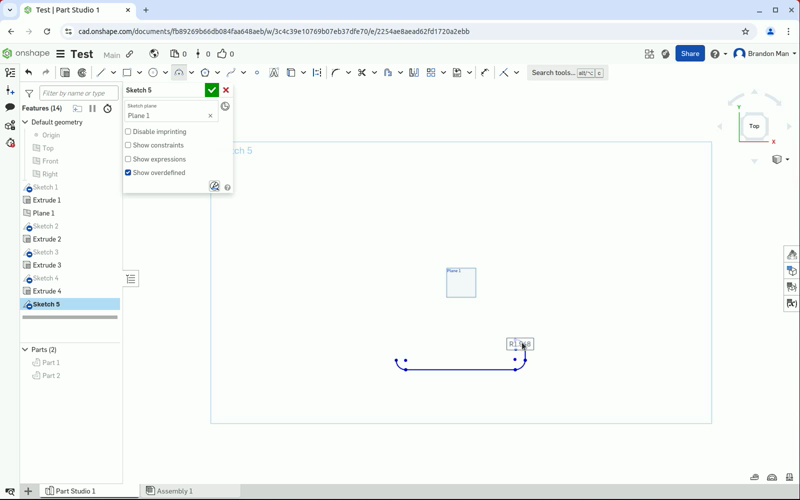
key(l)
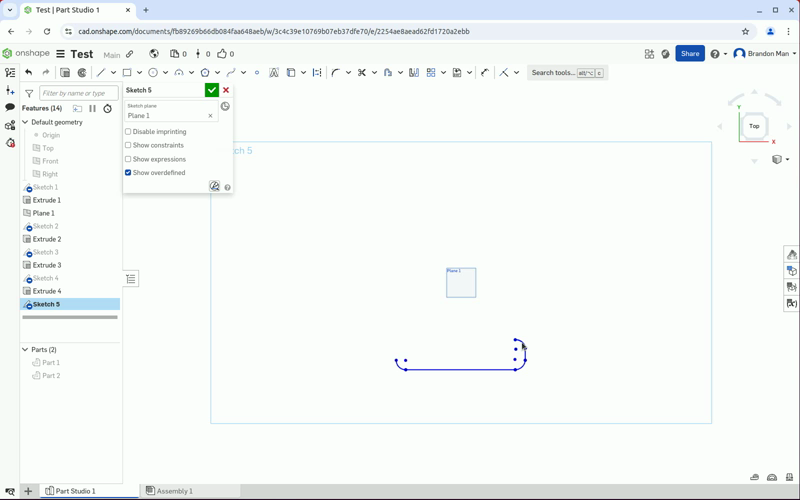
mouse_move(515, 339)
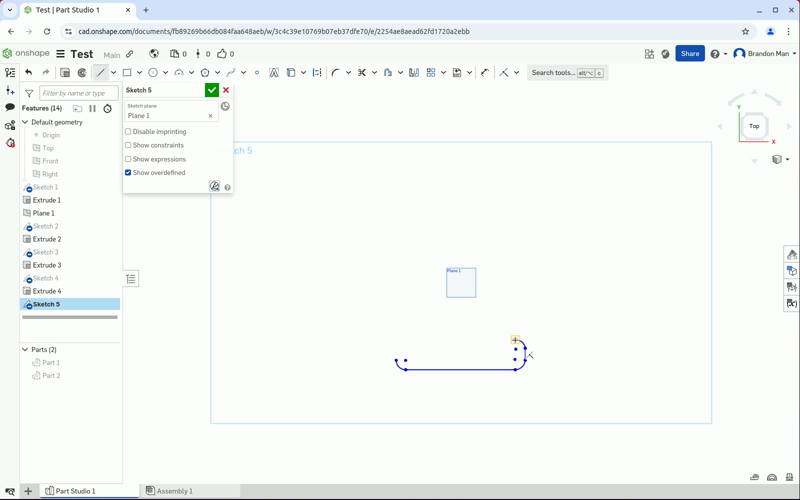
click(515, 339)
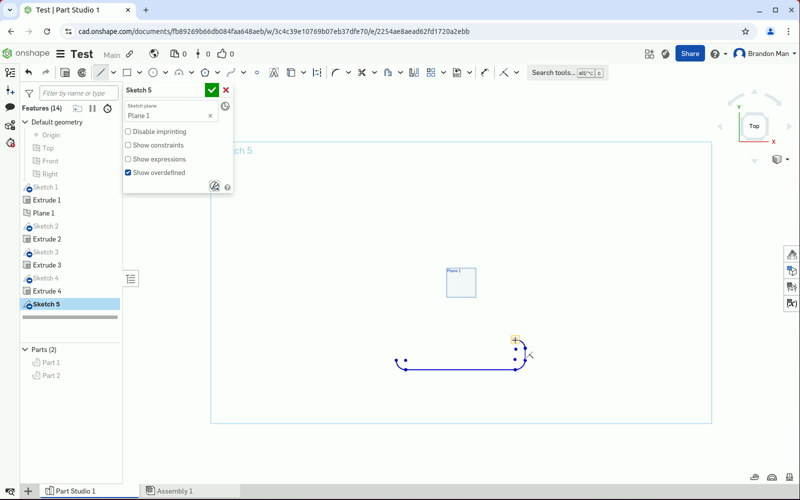
key_down(shift)
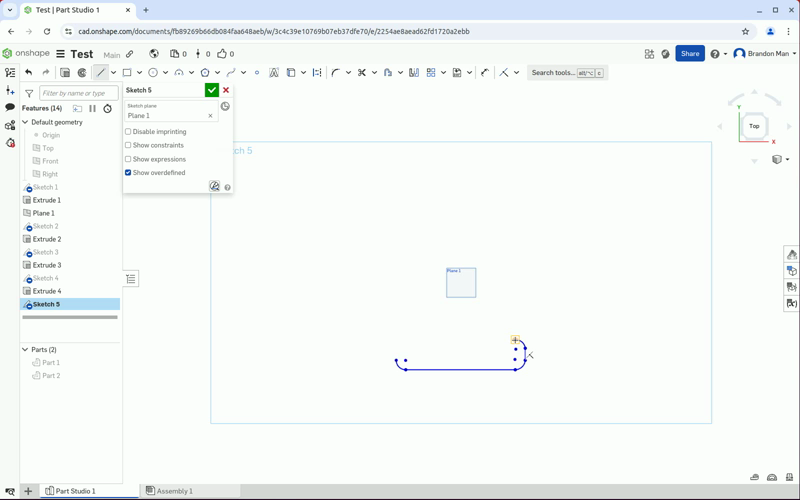
mouse_move(405, 339)
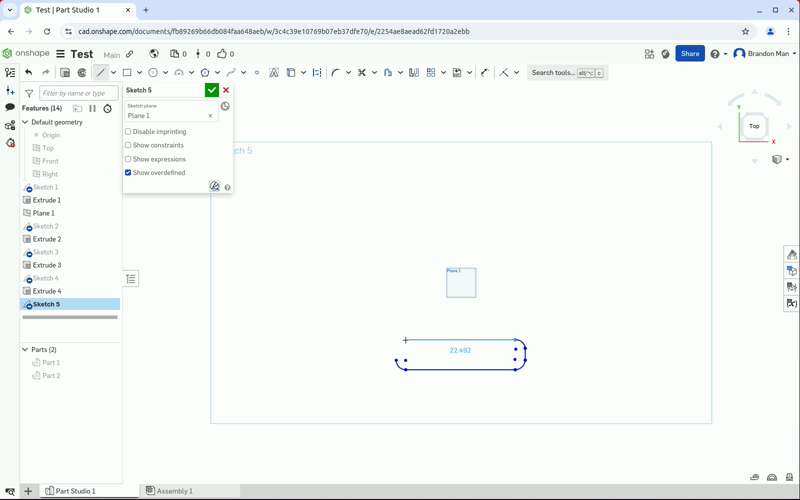
click(405, 339)
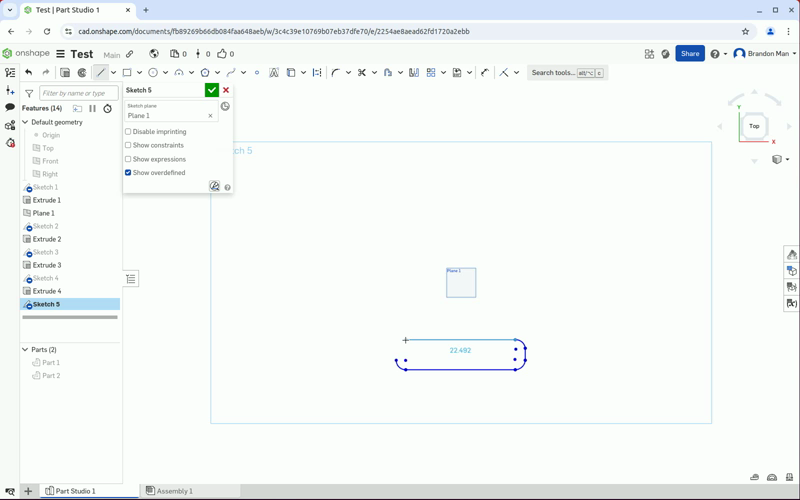
key_up(shift)
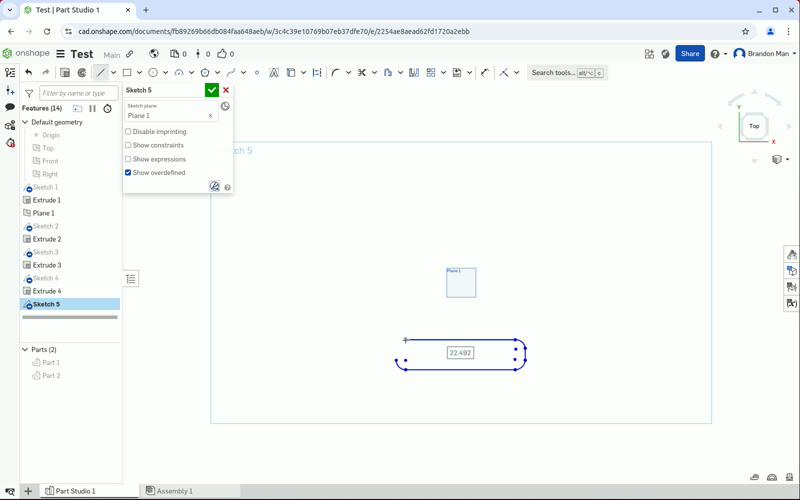
key(esc)
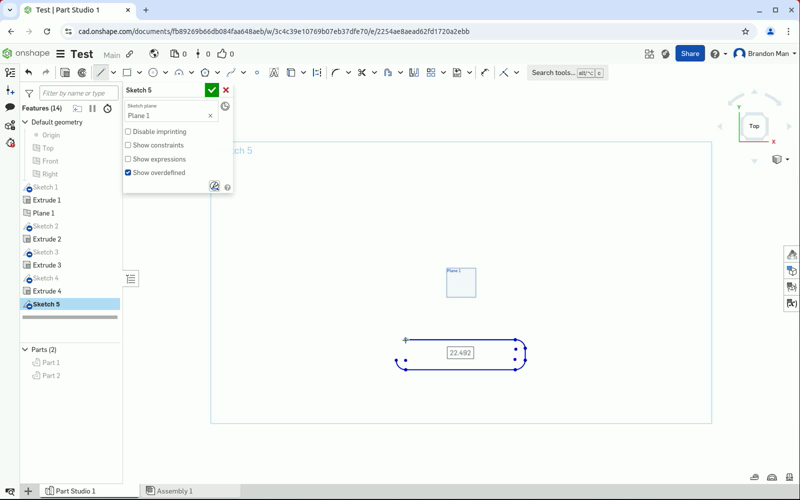
key(a)
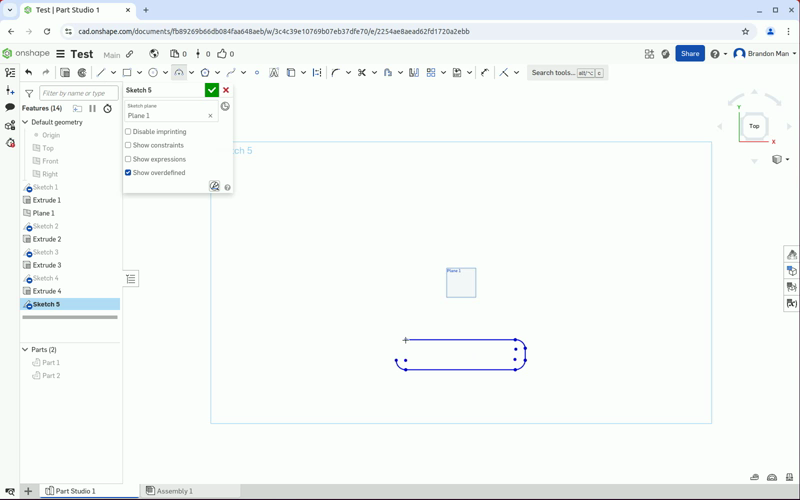
mouse_move(405, 339)
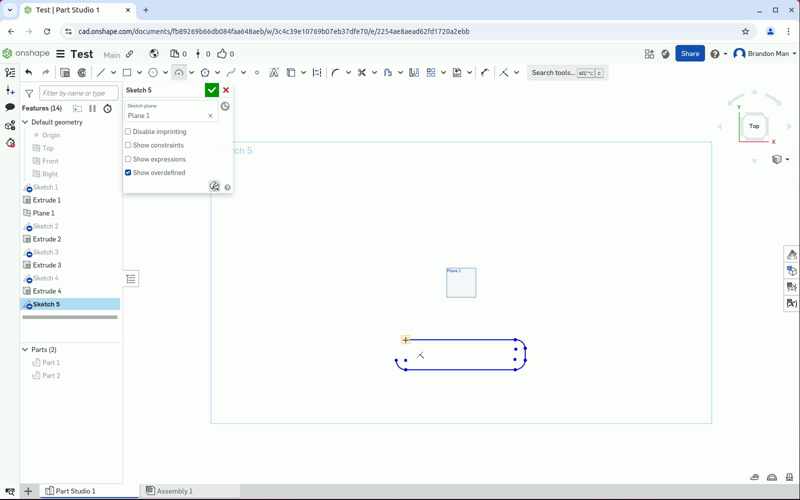
click(405, 339)
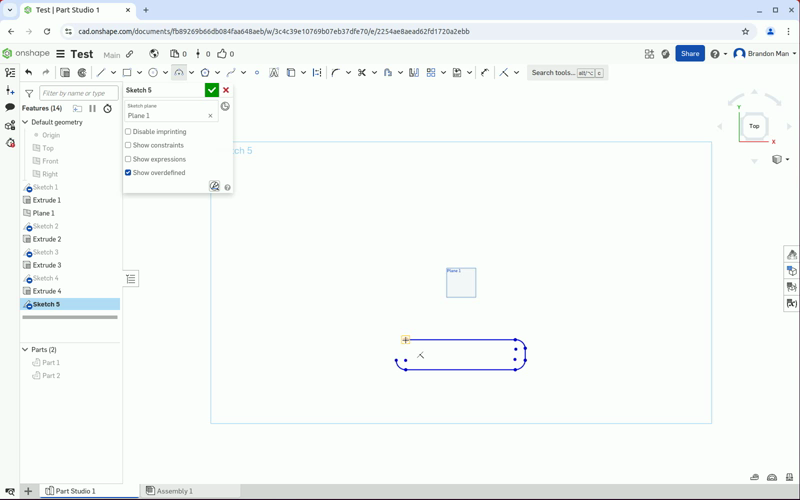
key_down(shift)
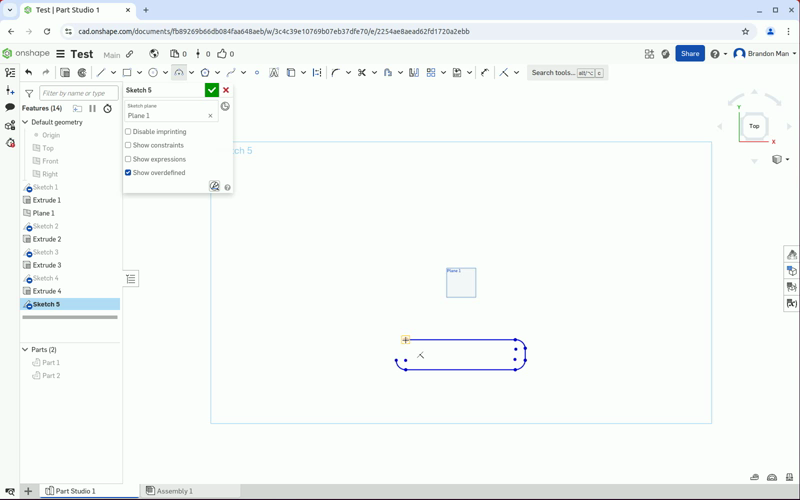
mouse_move(396, 348)
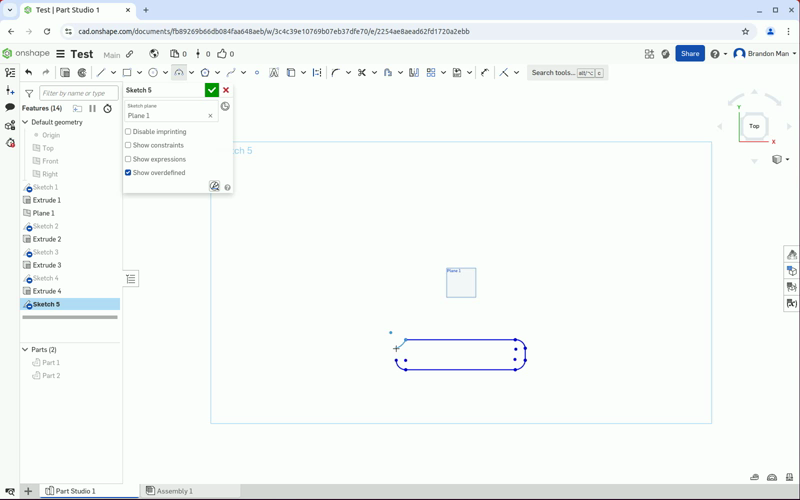
click(396, 348)
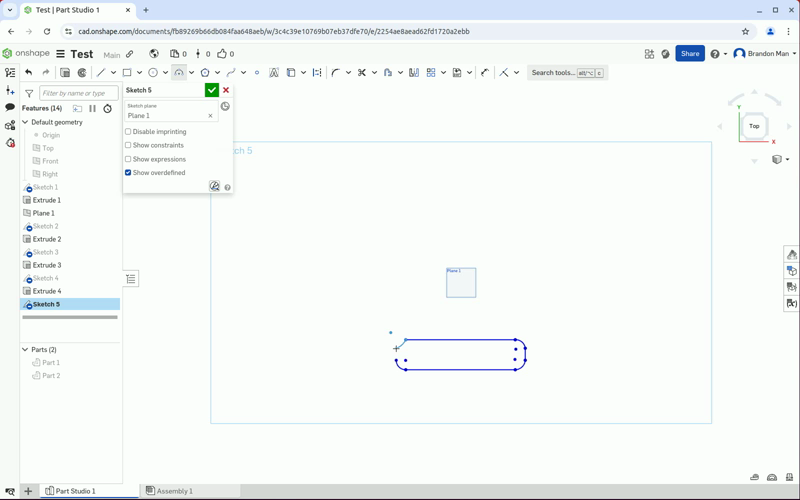
mouse_move(399, 342)
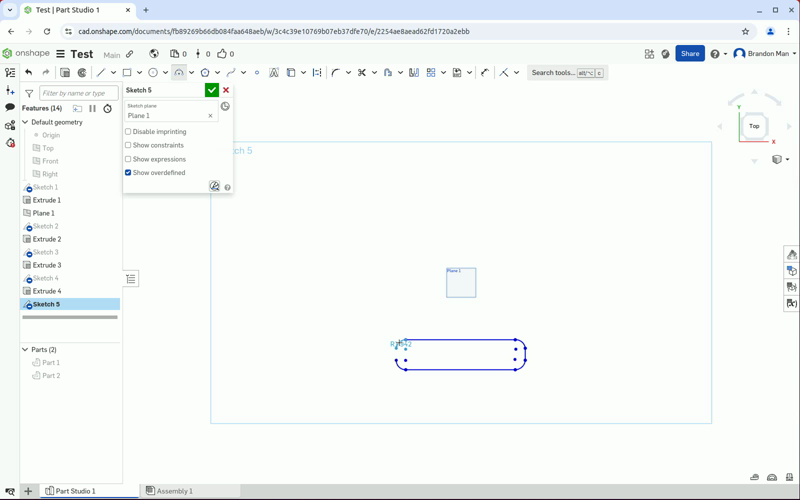
click(399, 342)
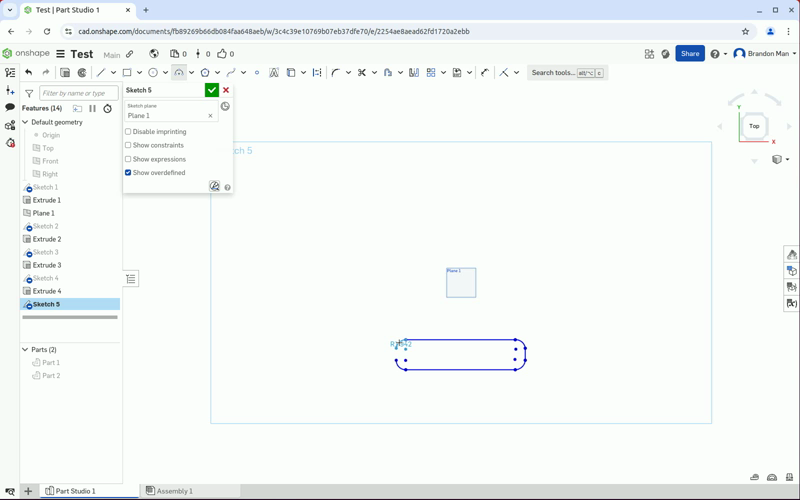
key_up(shift)
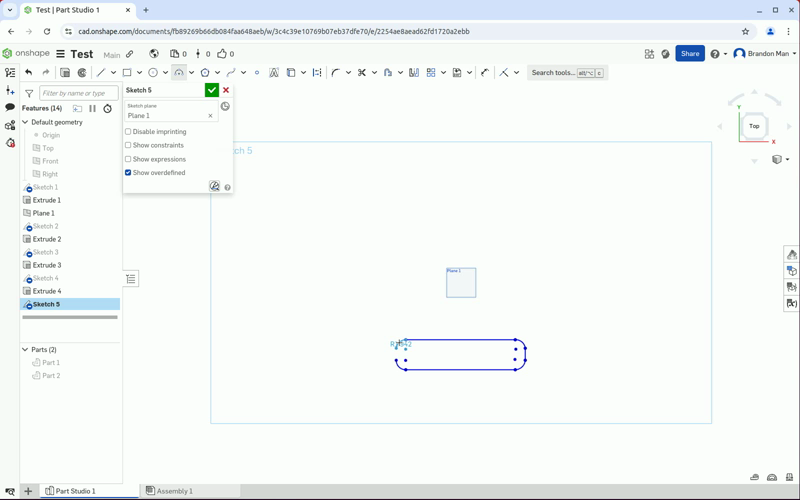
key(esc)
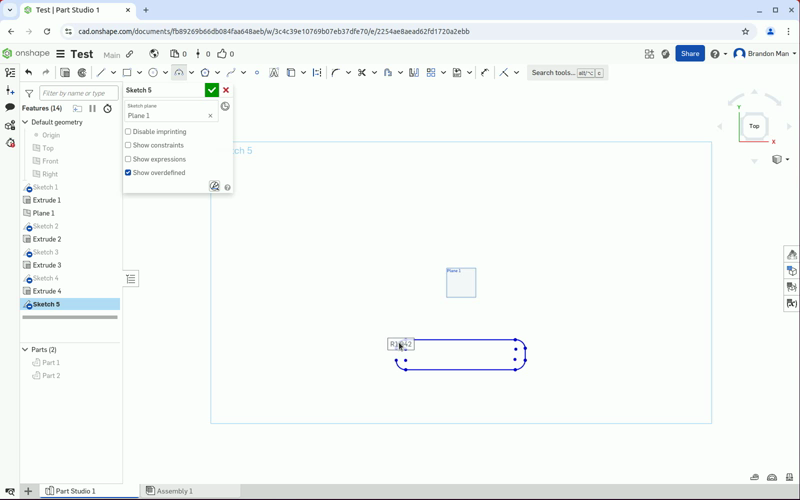
key(l)
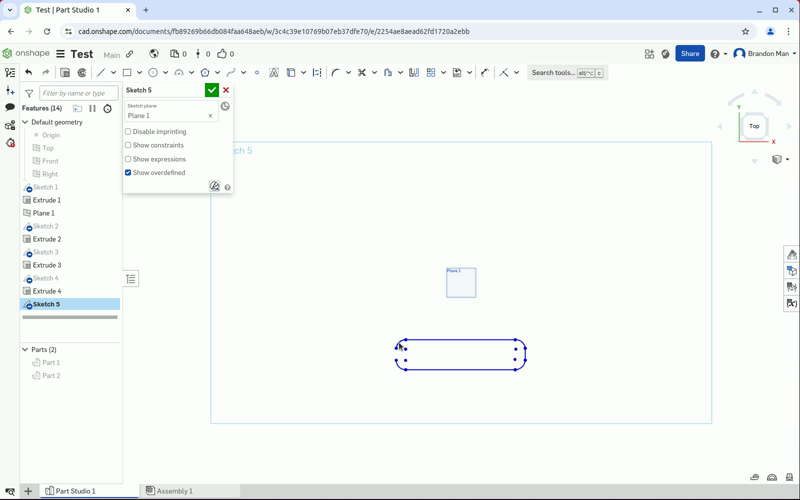
mouse_move(396, 348)
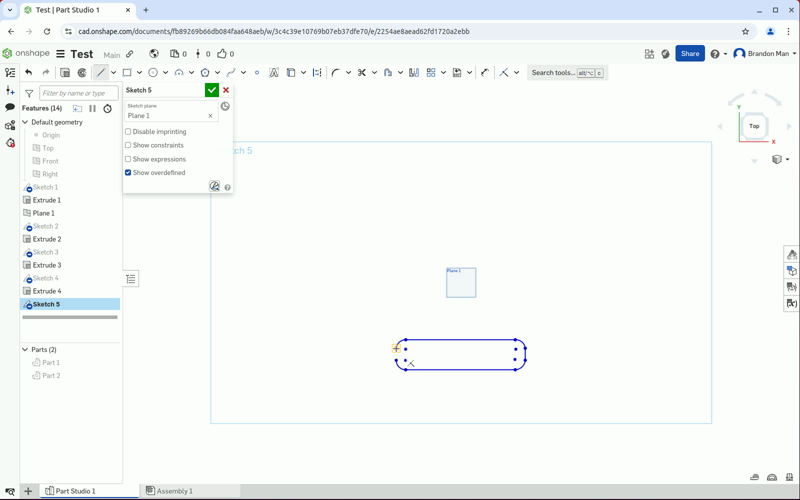
click(396, 348)
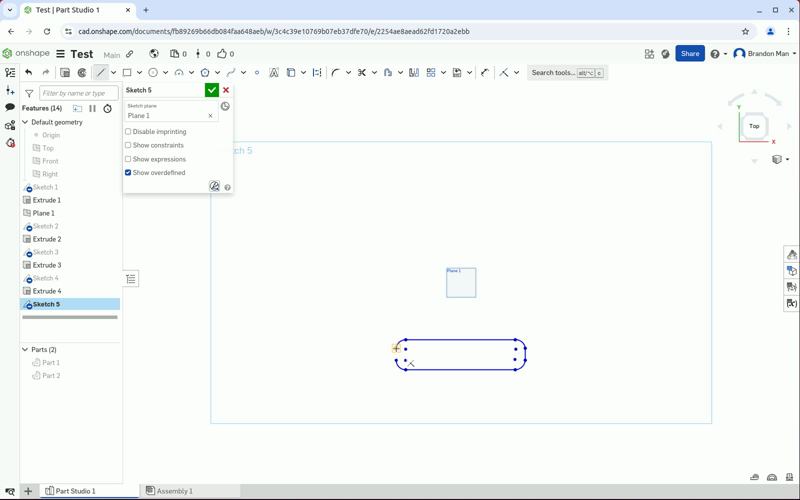
mouse_move(426, 348)
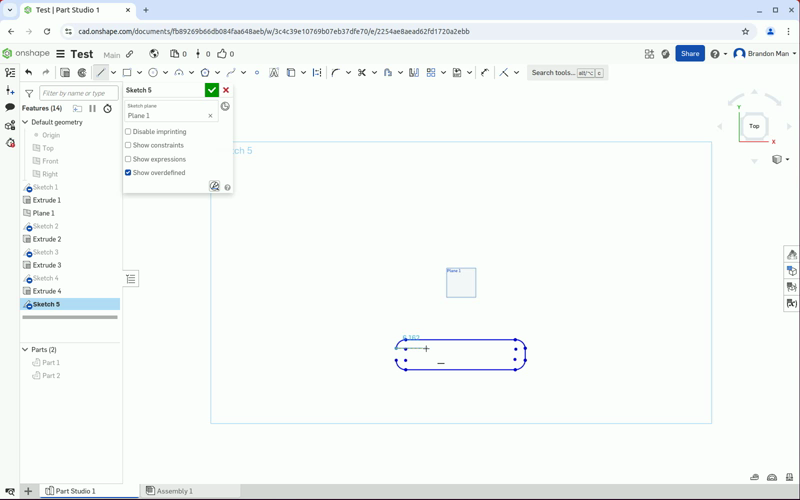
key_down(shift)
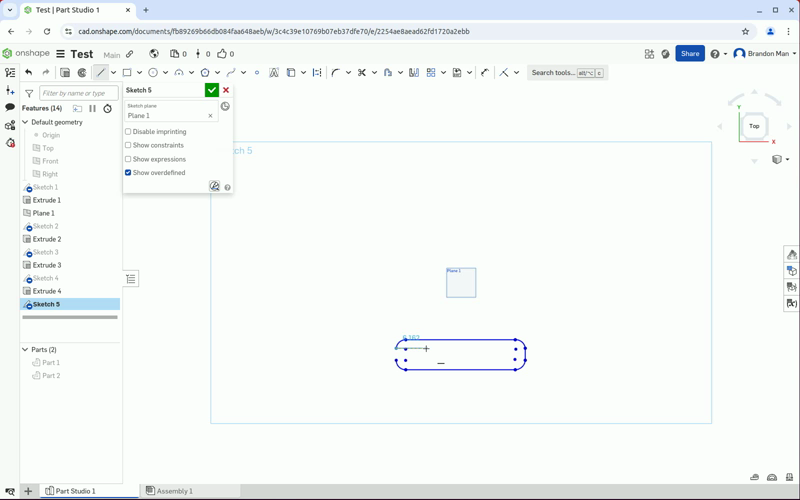
mouse_move(396, 360)
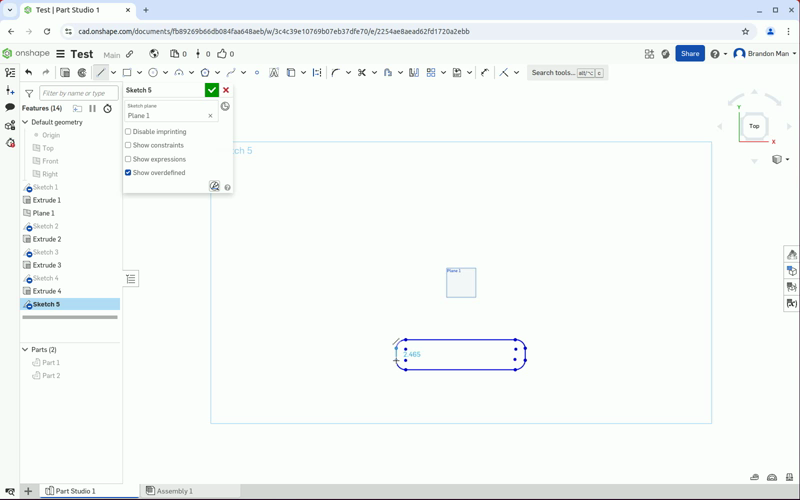
key_up(shift)
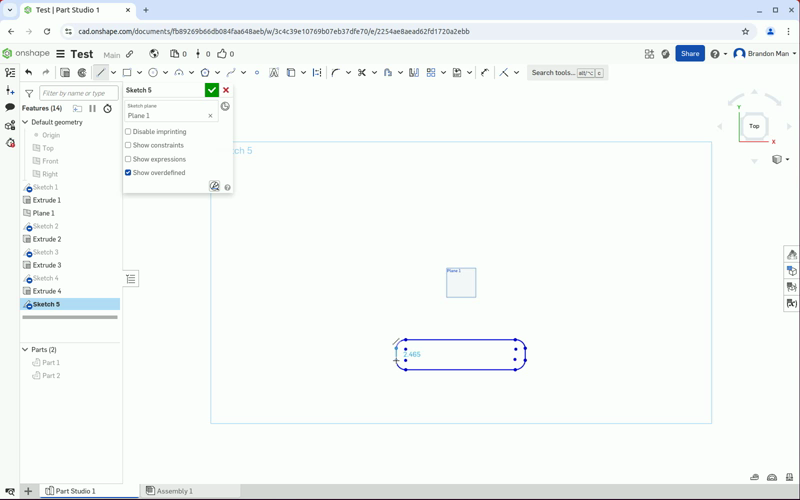
click(396, 360)
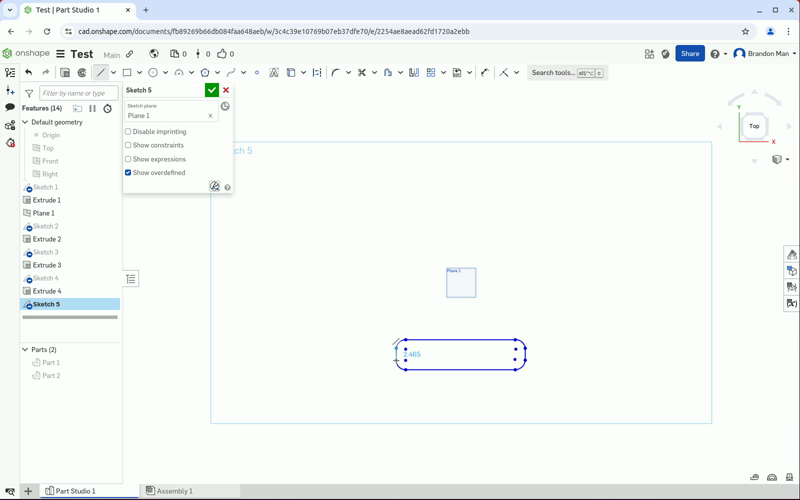
key(esc)
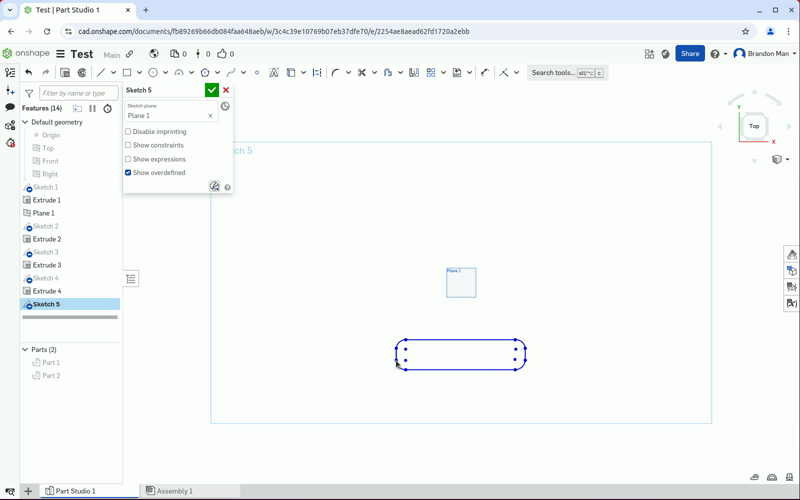
mouse_move(496, 346)
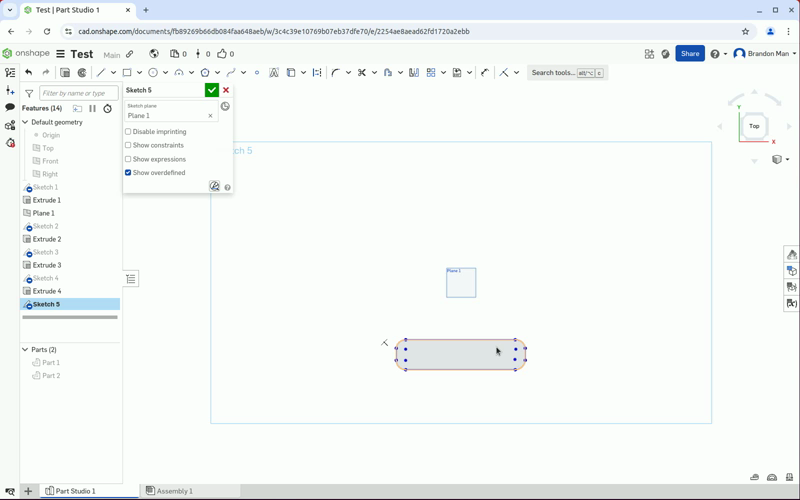
click(496, 346)
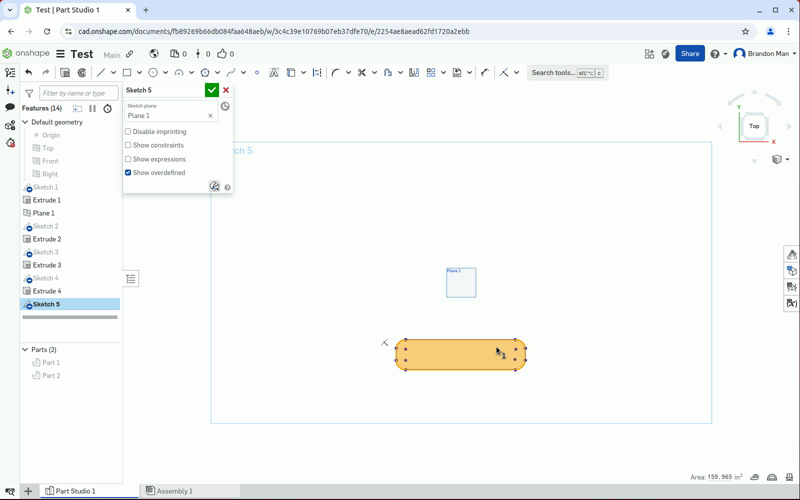
mouse_move(73, 352)
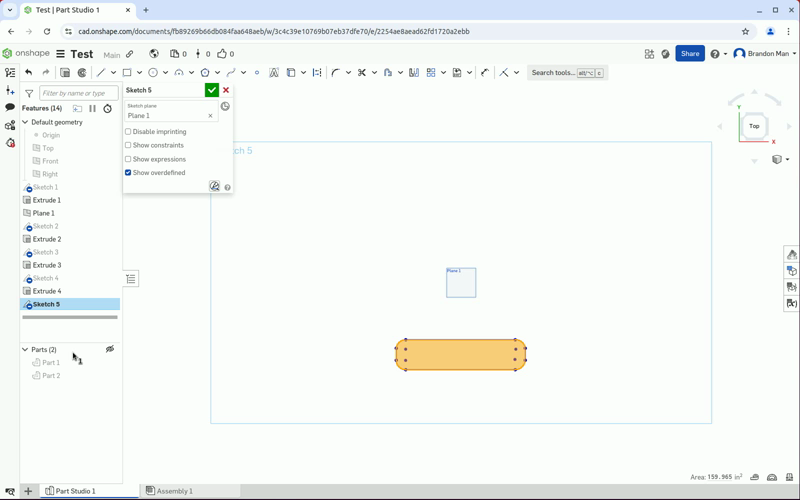
key(shift+y)
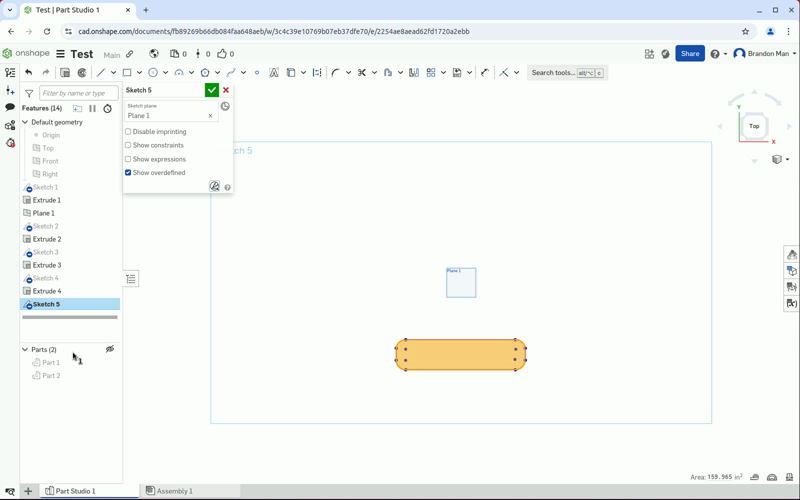
key(shift+e)
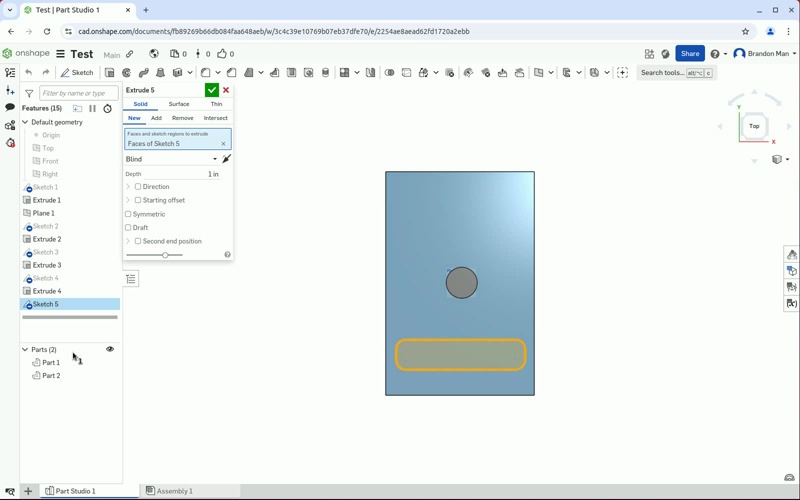
mouse_move(143, 106)
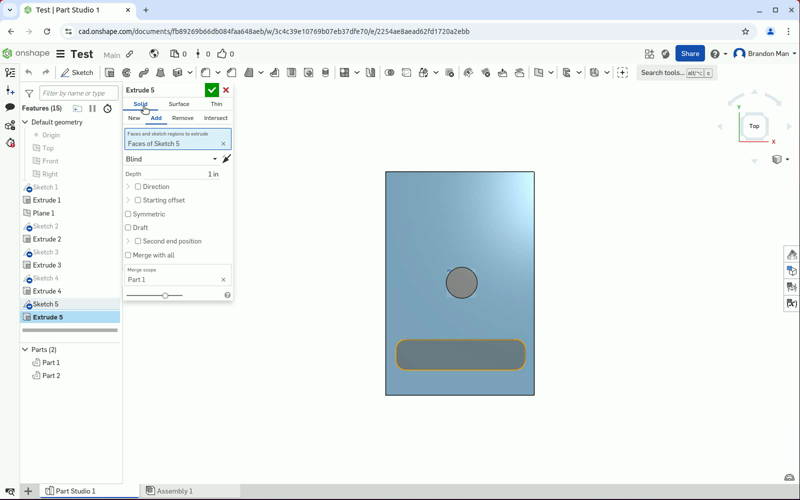
click(143, 106)
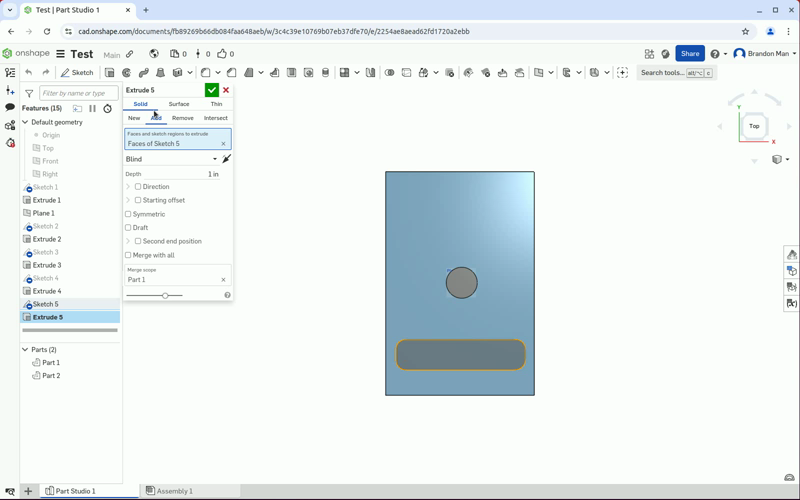
mouse_move(186, 120)
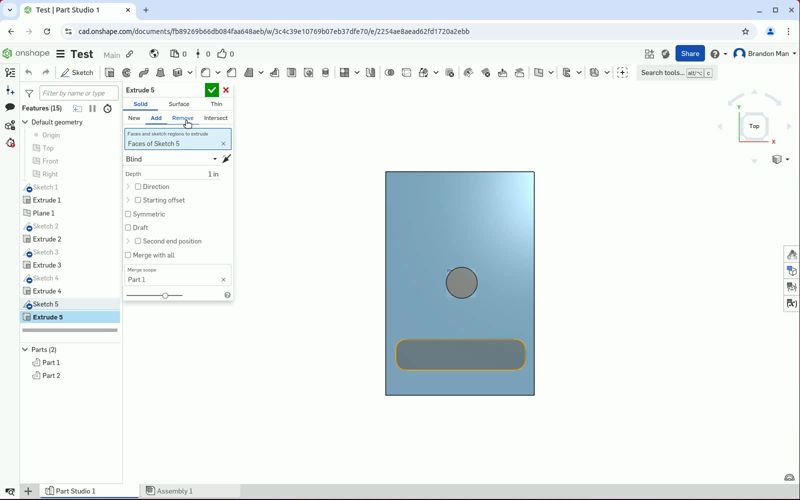
click(186, 120)
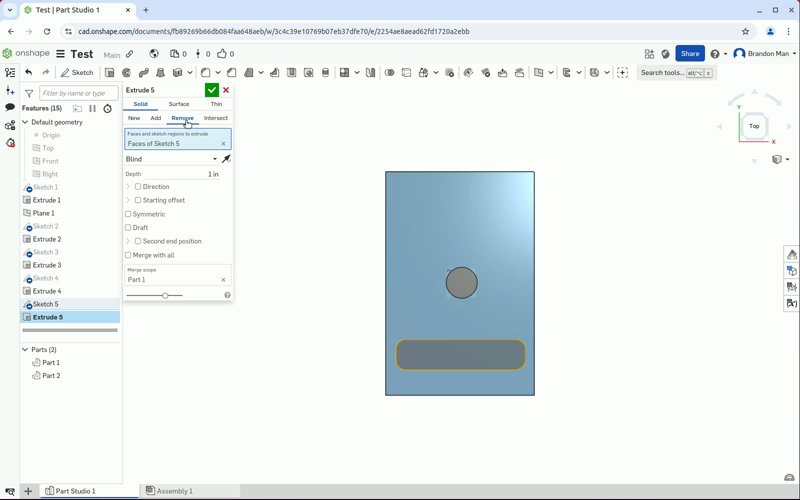
key(tab, 4)
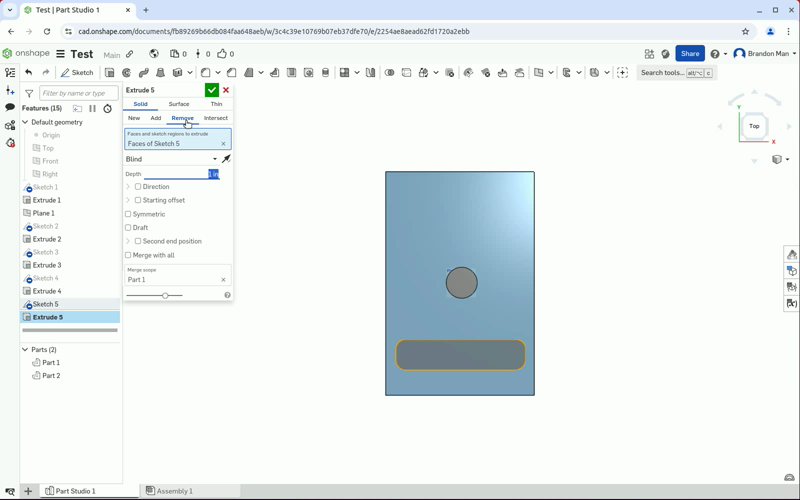
text(15.405)
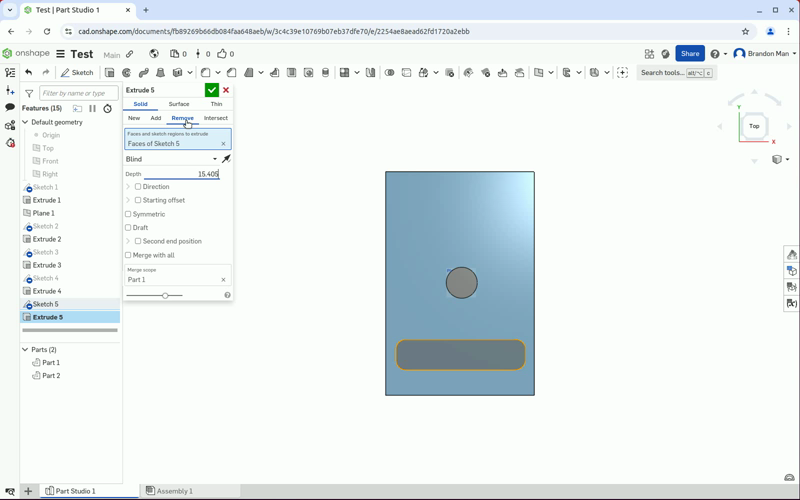
key(tab, 6)
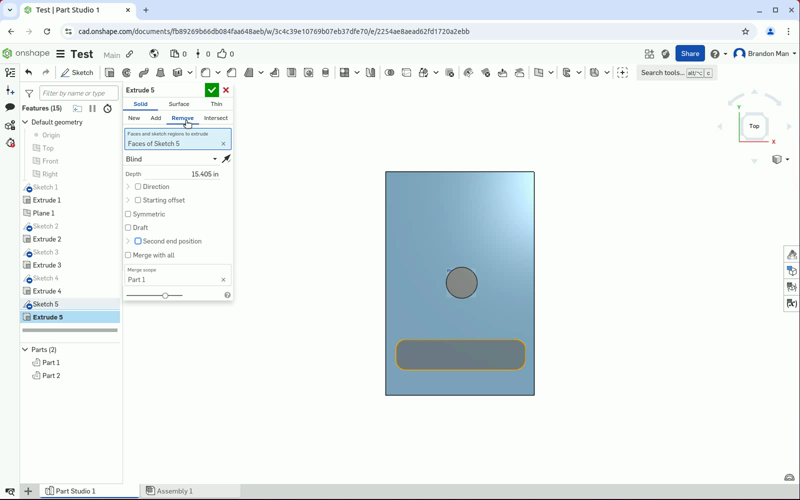
key(space)
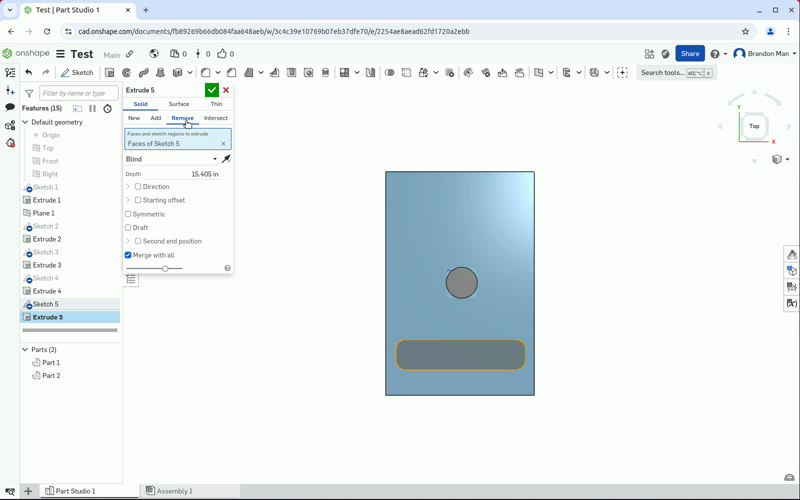
key(enter)
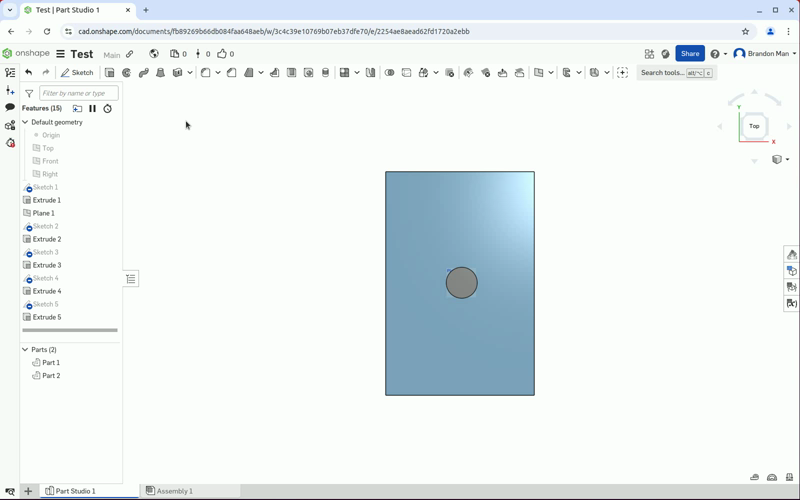
key(shift+h)
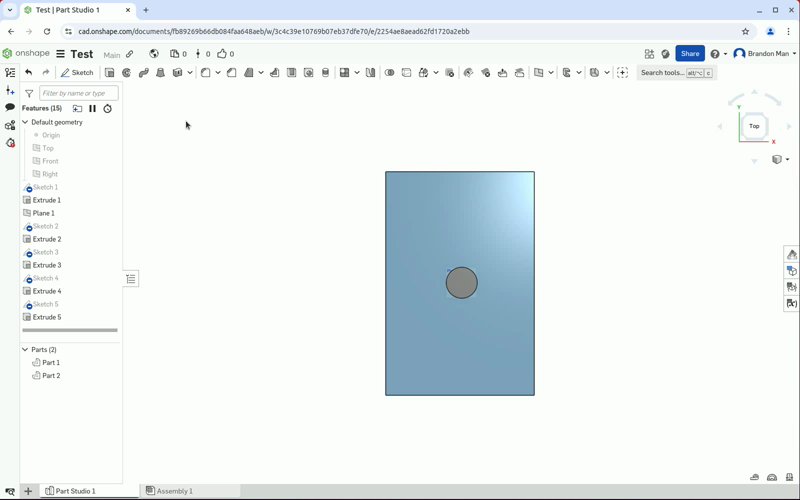
key(shift+h)
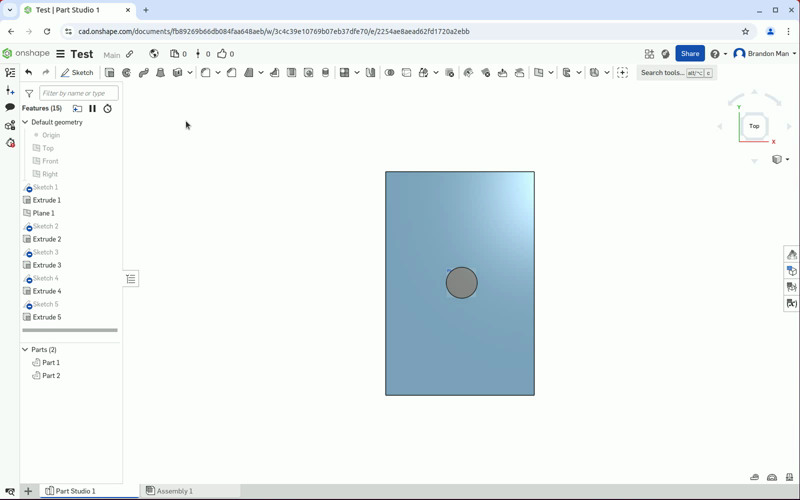
mouse_move(73, 189)
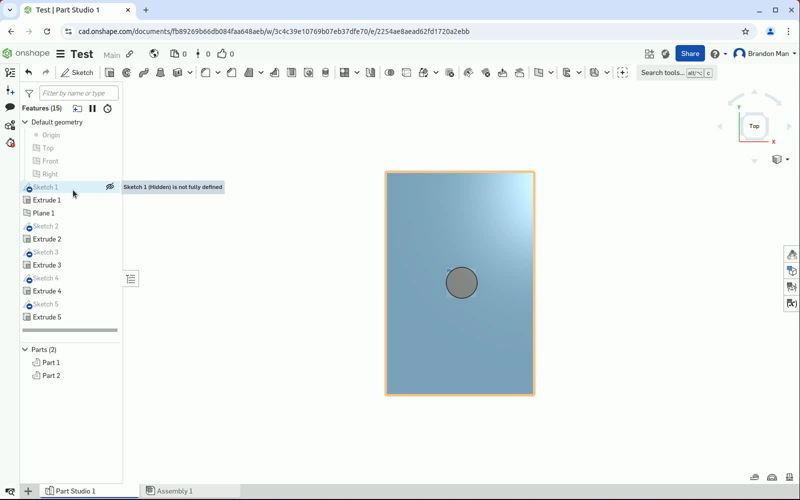
click(73, 189)
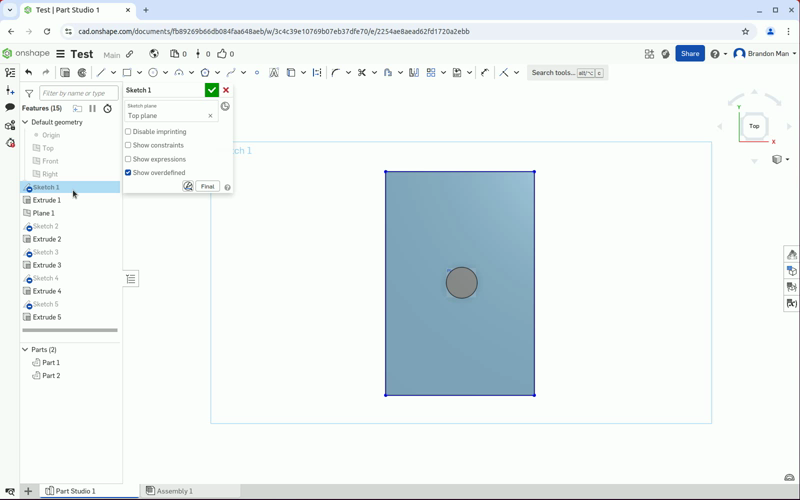
mouse_move(229, 92)
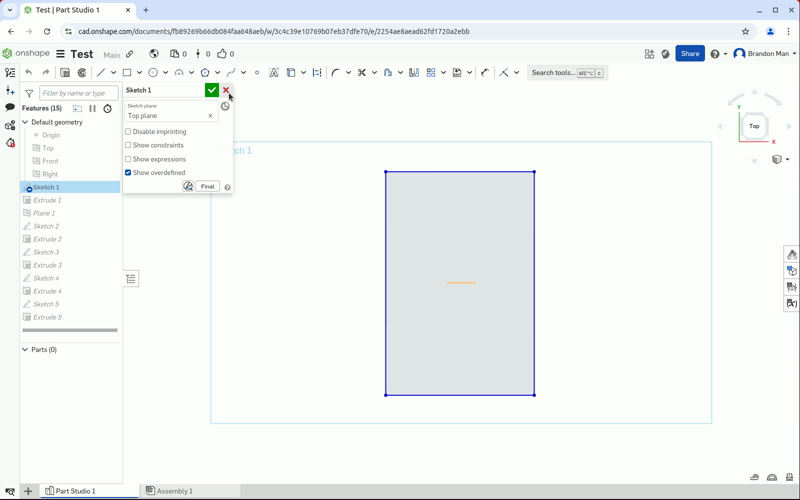
click(229, 92)
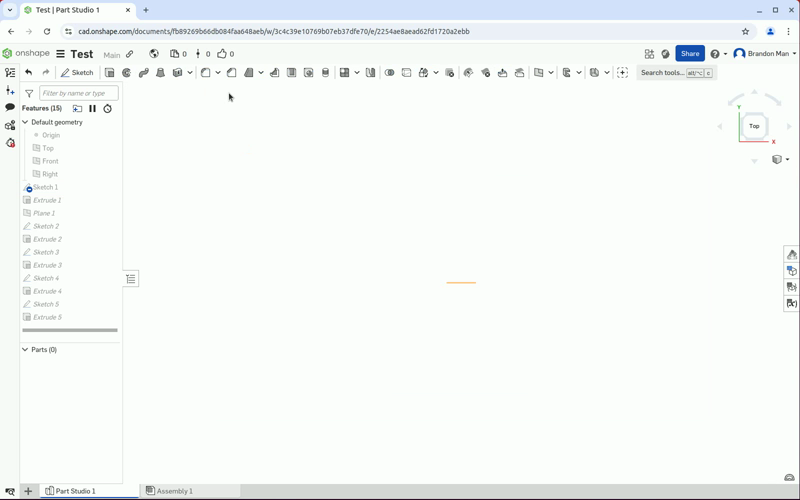
key(shift+s)
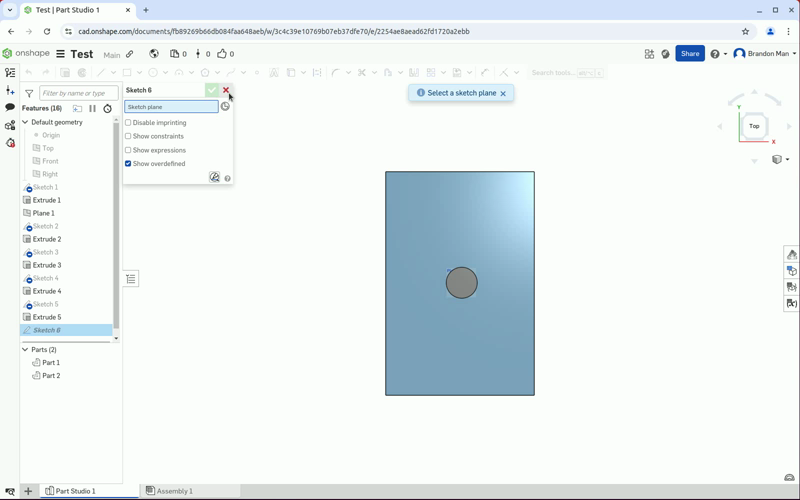
mouse_move(69, 215)
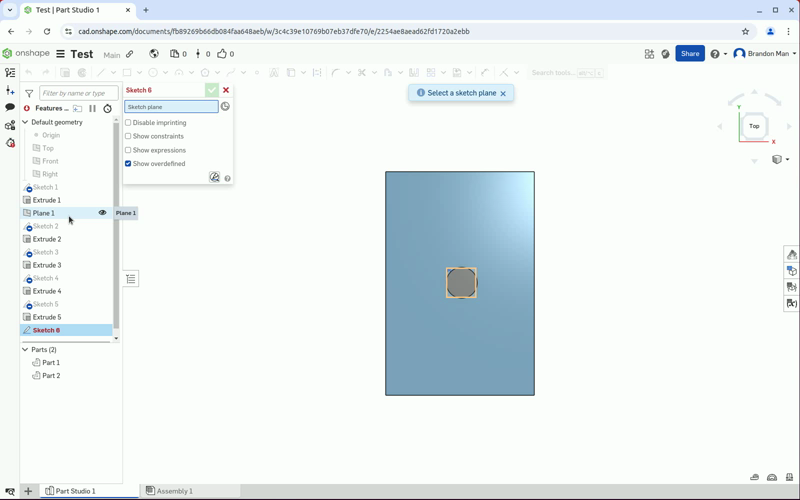
click(69, 215)
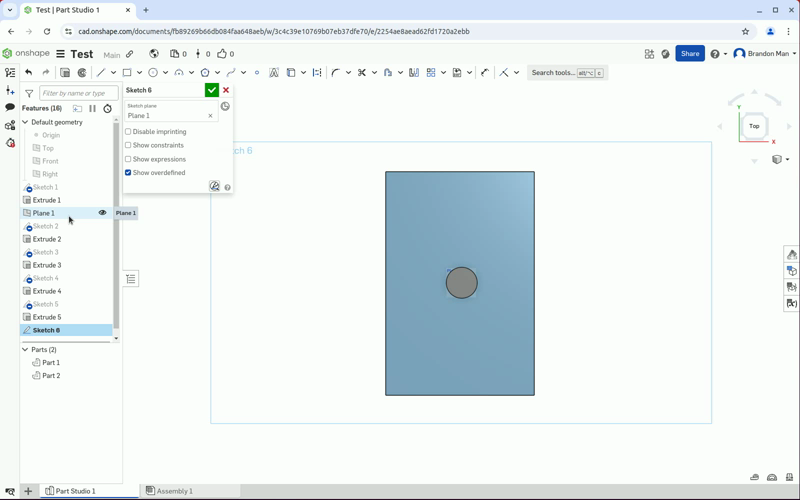
mouse_move(73, 352)
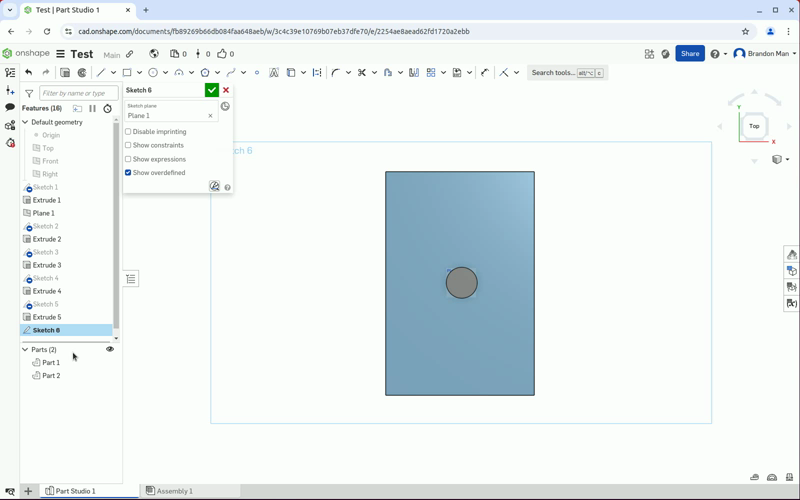
key(y)
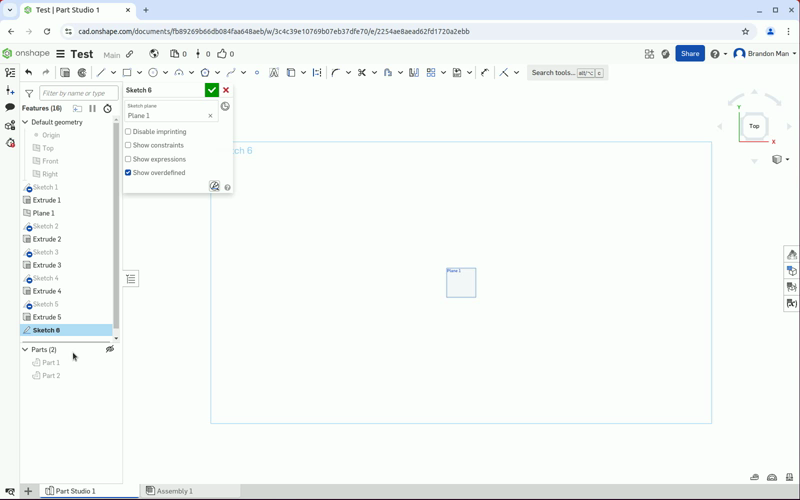
key(a)
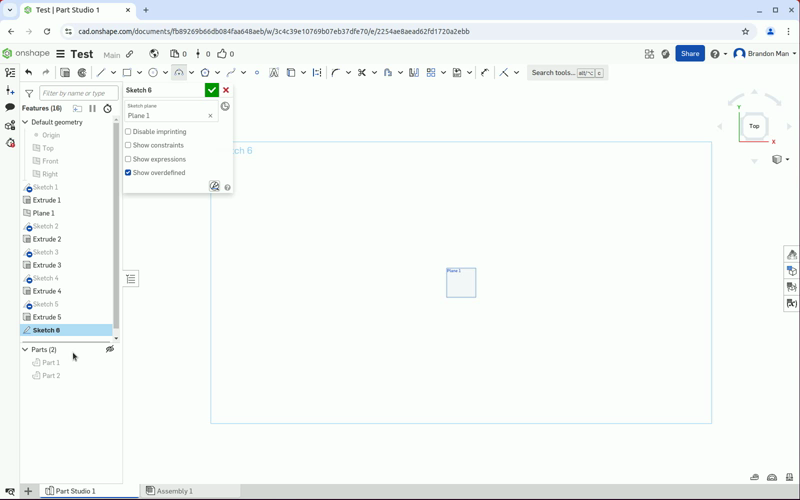
key_down(shift)
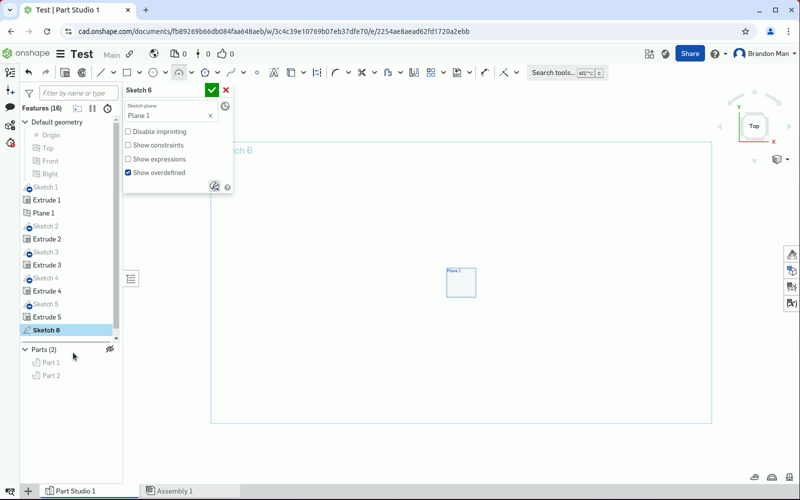
mouse_move(396, 217)
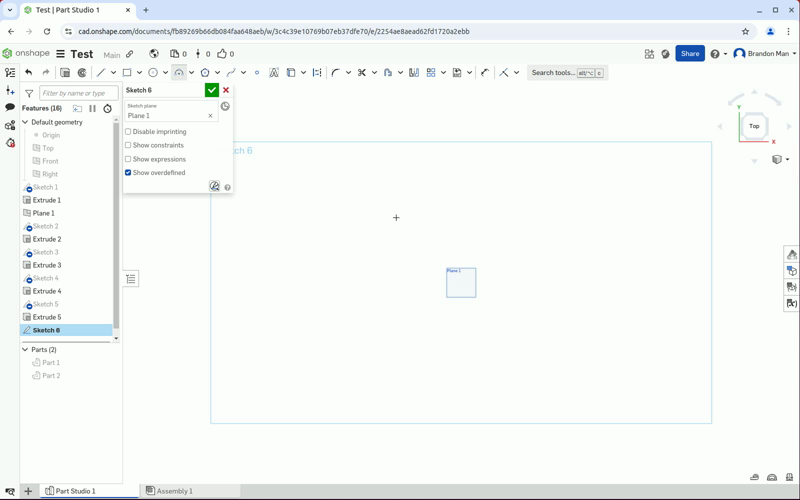
click(396, 217)
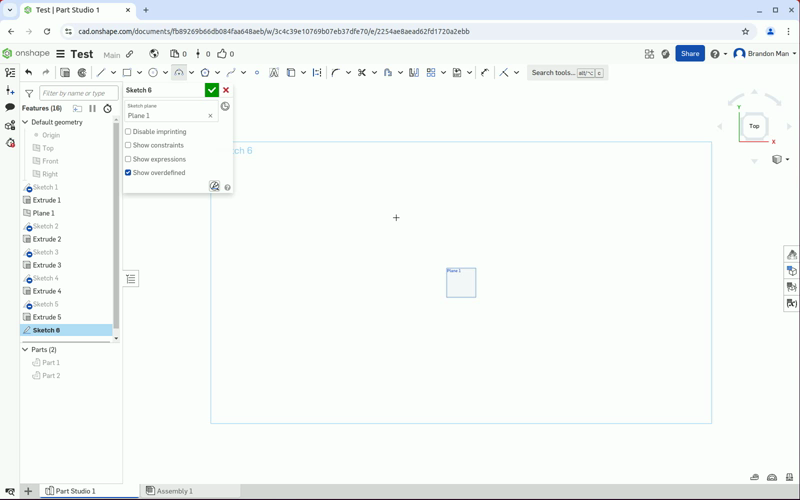
key_up(shift)
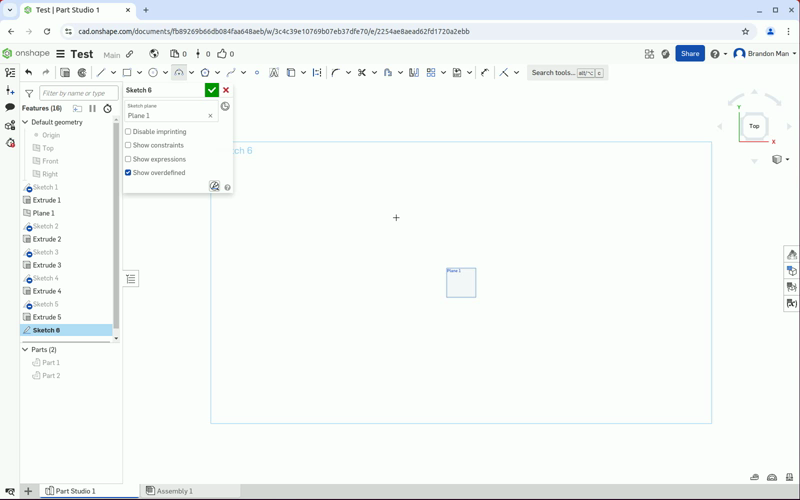
key_down(shift)
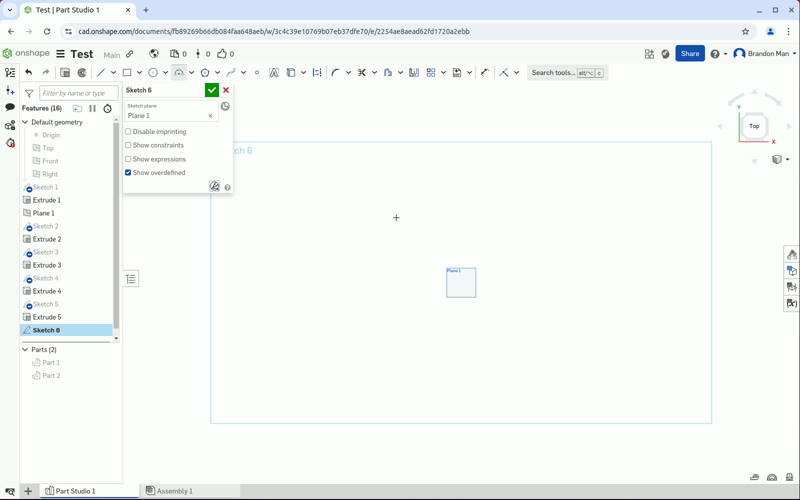
mouse_move(405, 226)
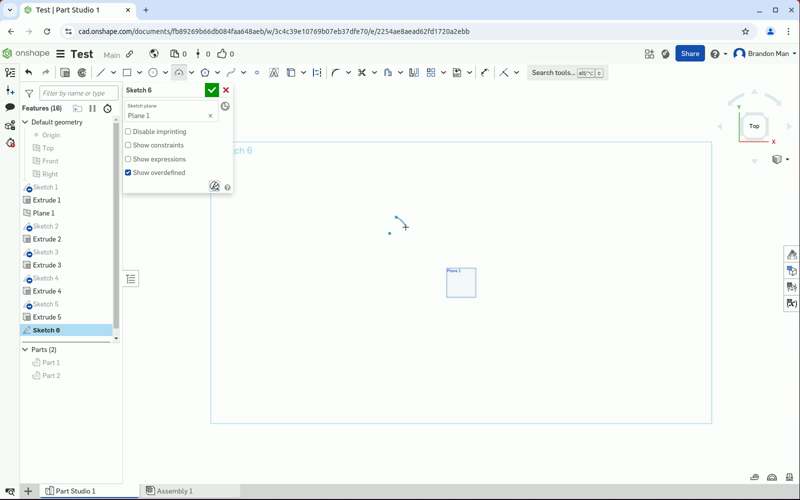
click(405, 226)
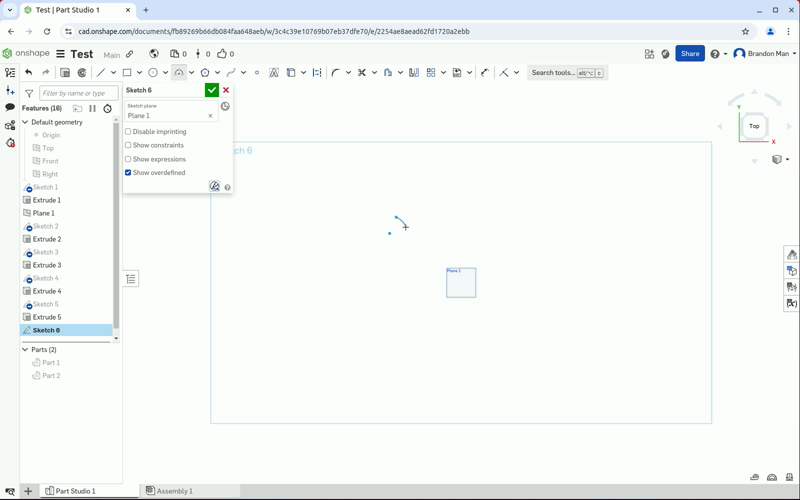
mouse_move(398, 223)
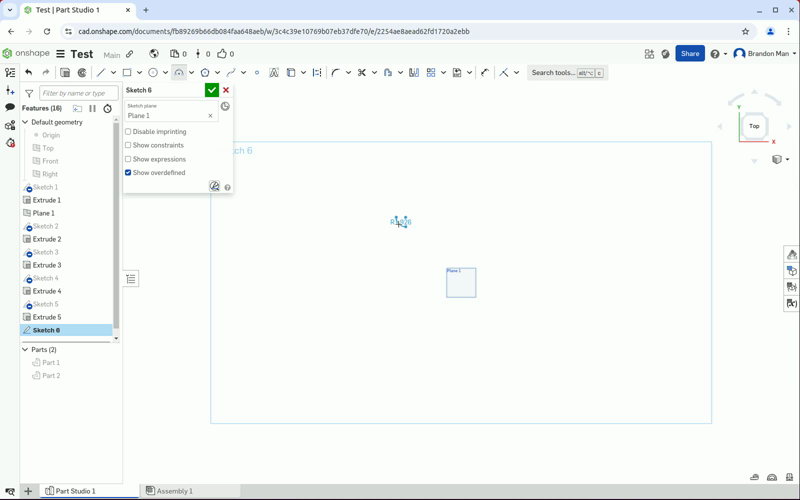
click(398, 223)
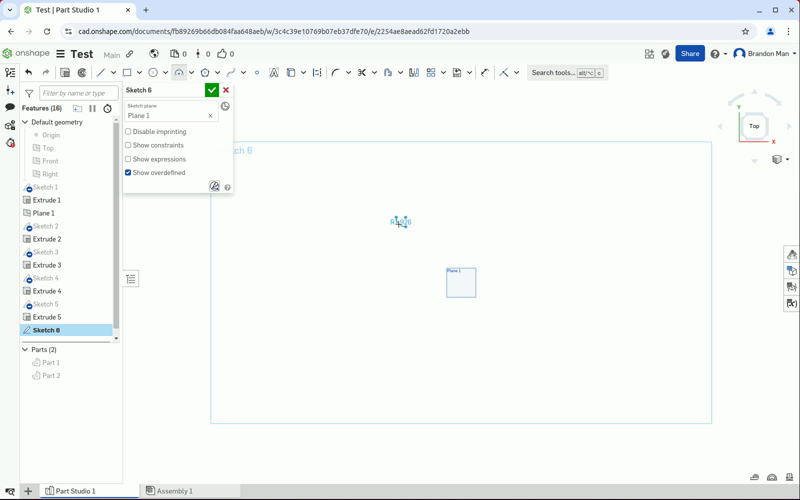
key_up(shift)
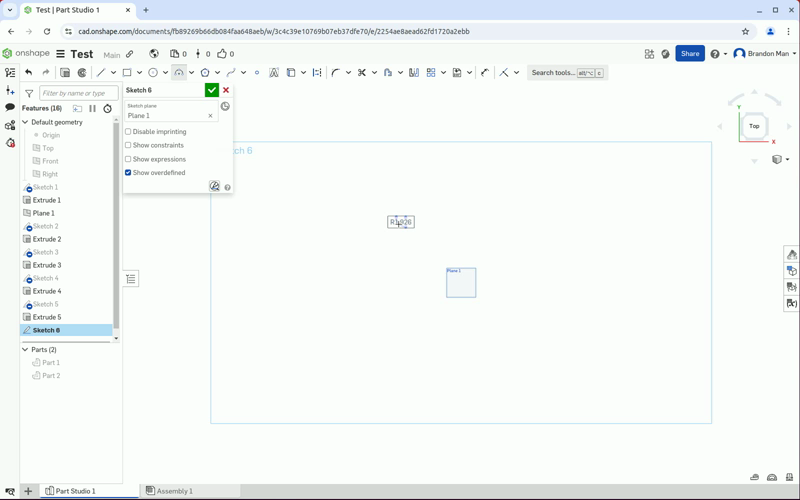
key(esc)
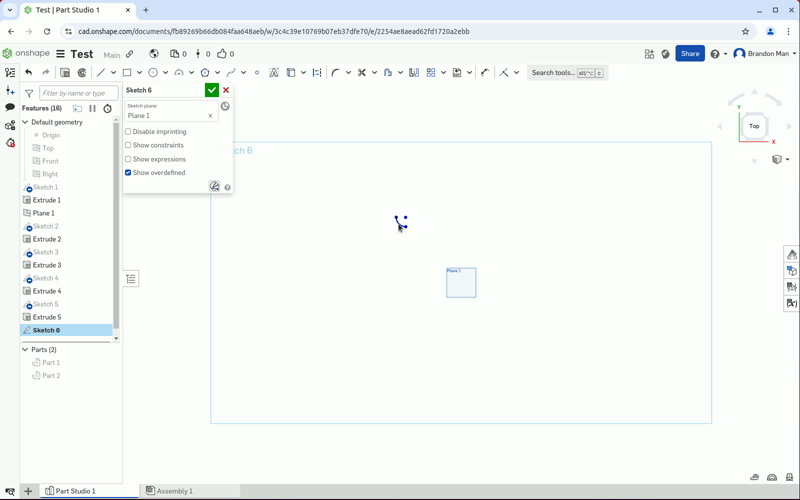
key(l)
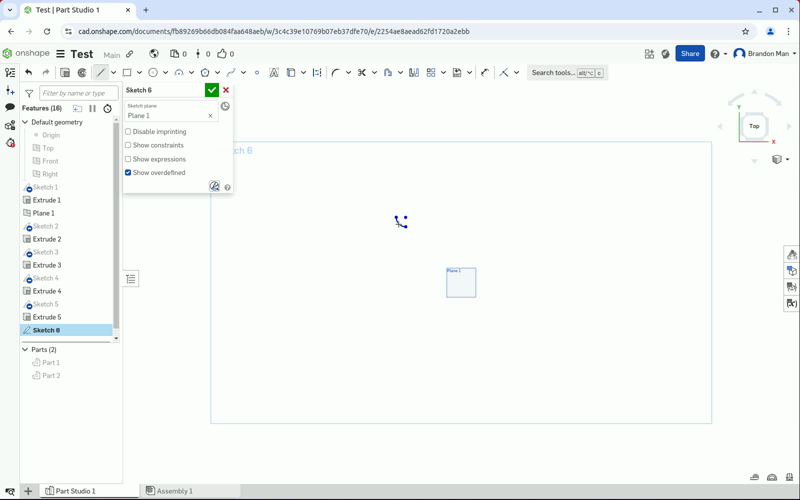
mouse_move(405, 226)
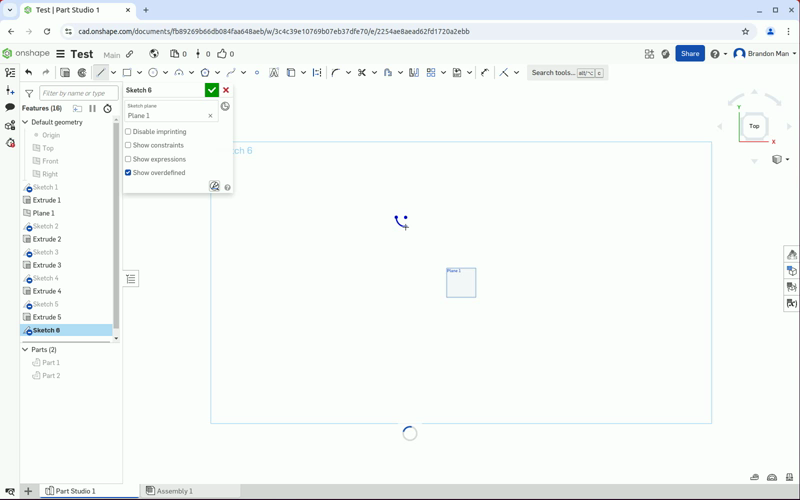
click(405, 226)
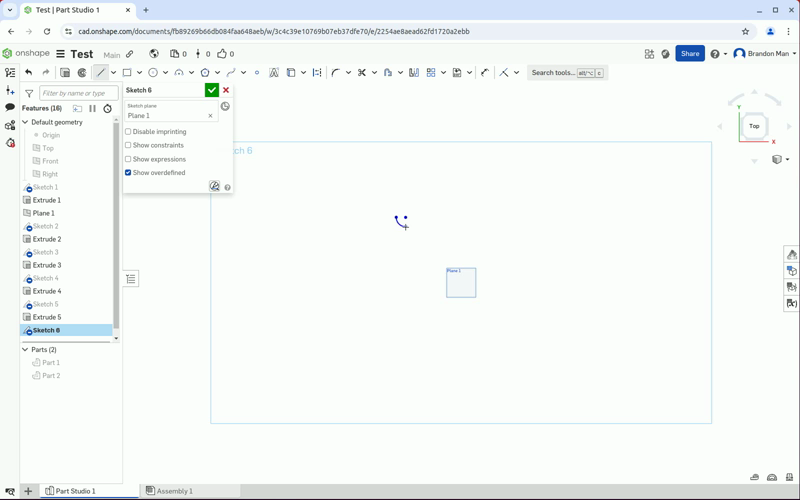
key_down(shift)
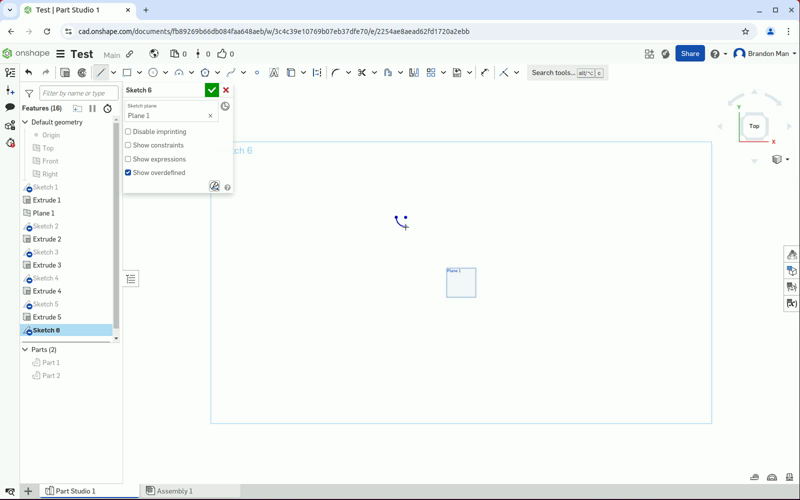
mouse_move(515, 226)
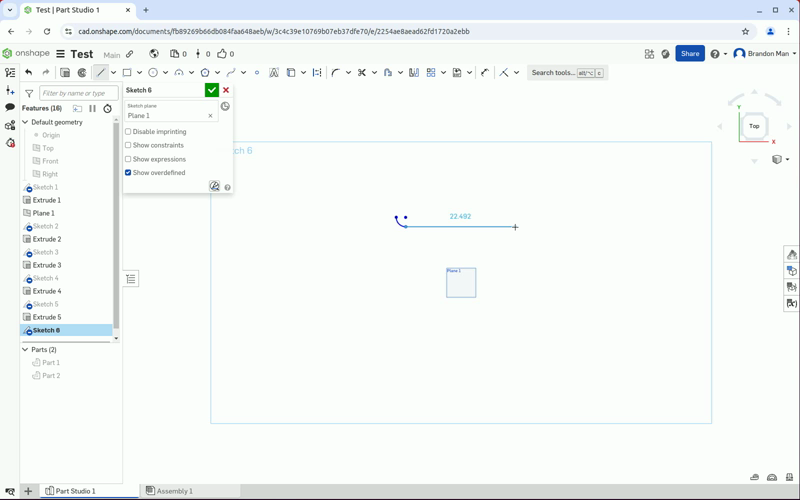
click(515, 226)
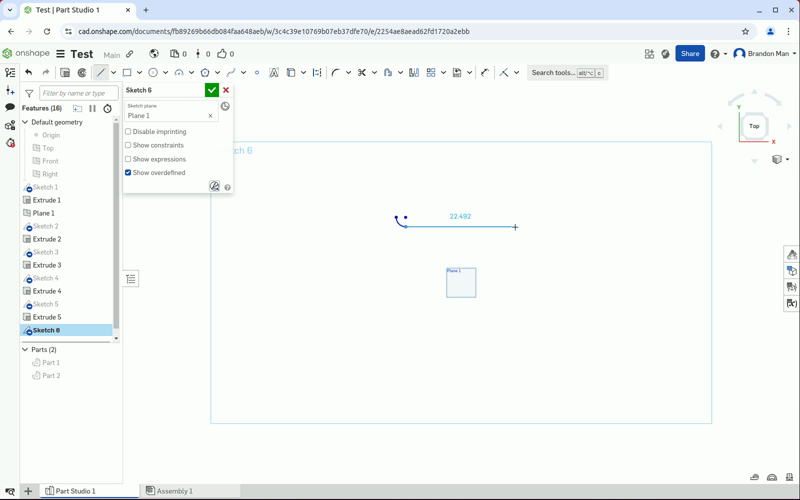
key_up(shift)
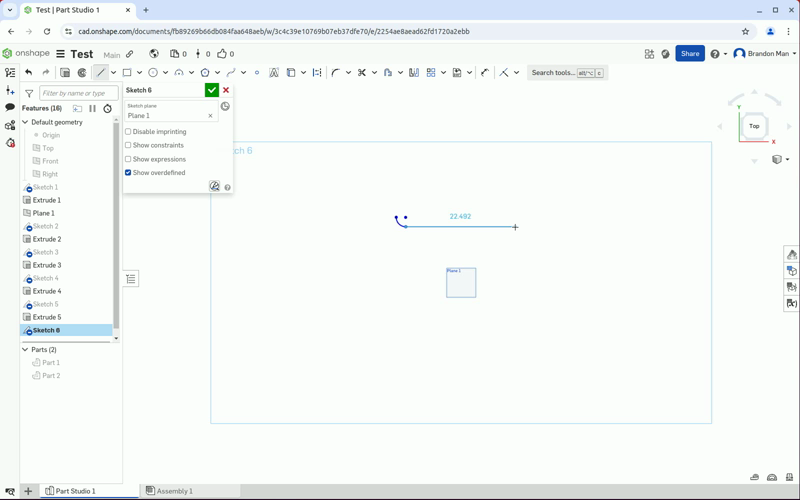
key(esc)
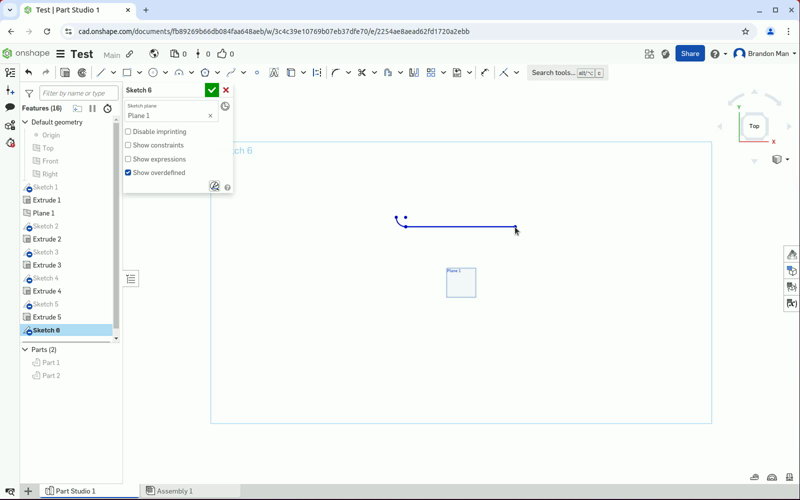
key(a)
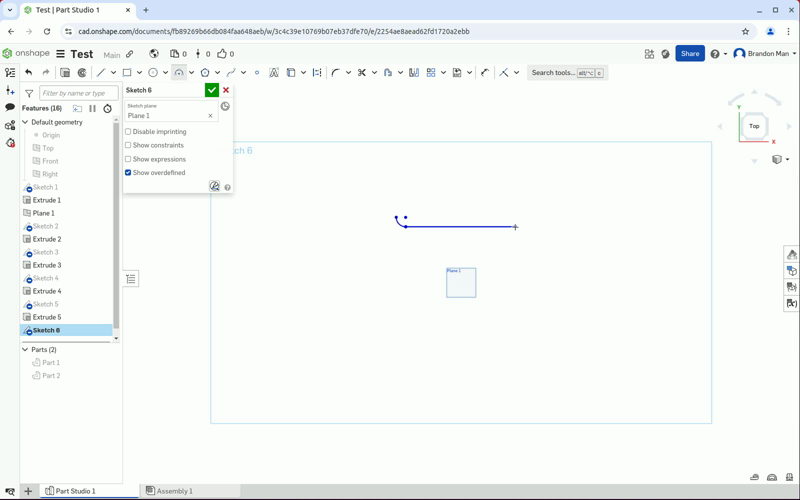
mouse_move(515, 226)
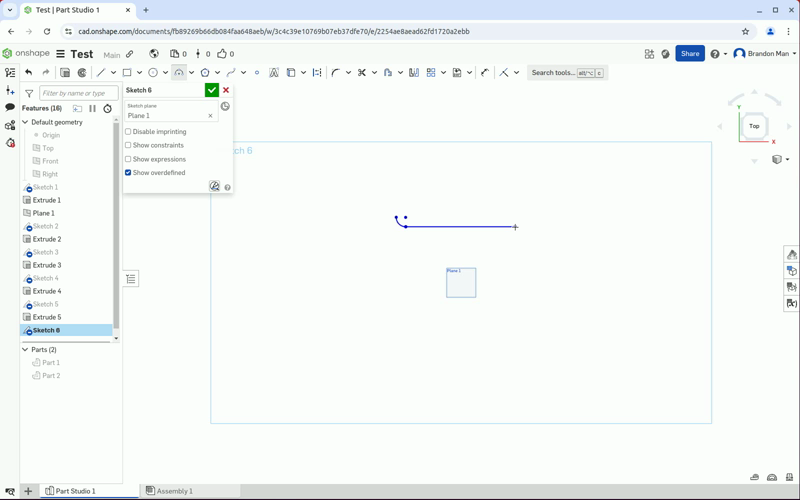
click(515, 226)
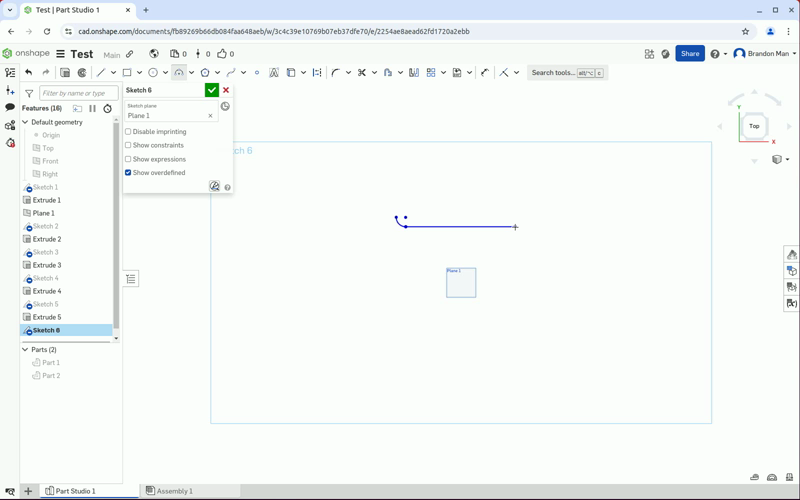
key_down(shift)
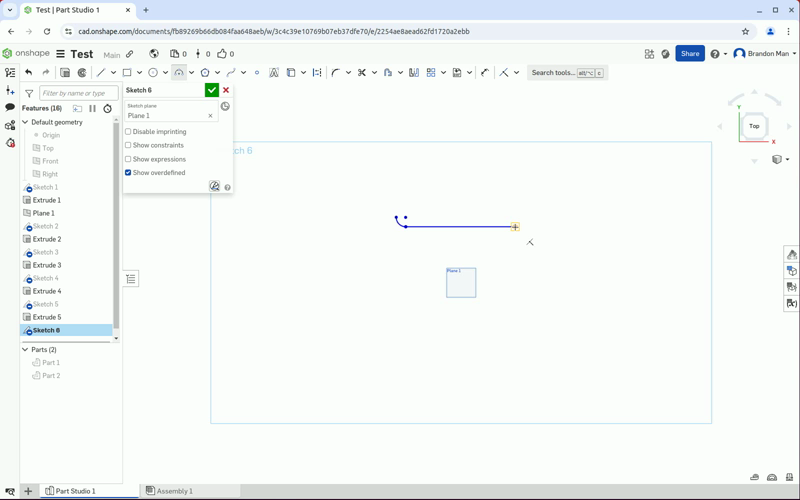
mouse_move(525, 217)
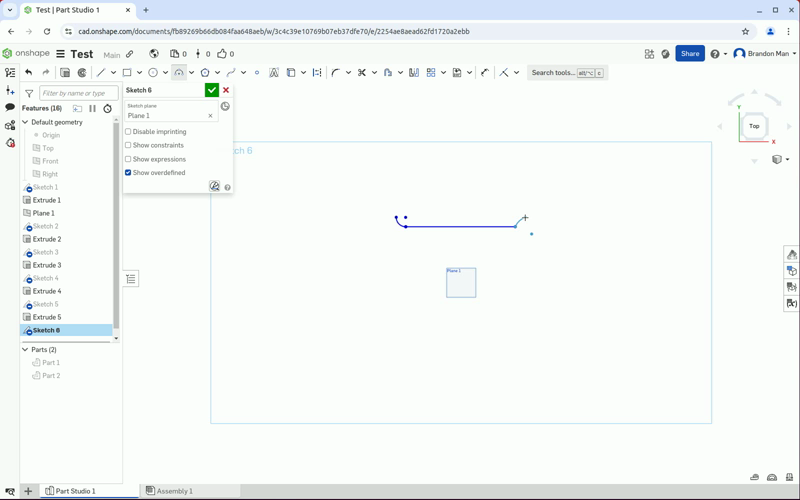
click(525, 217)
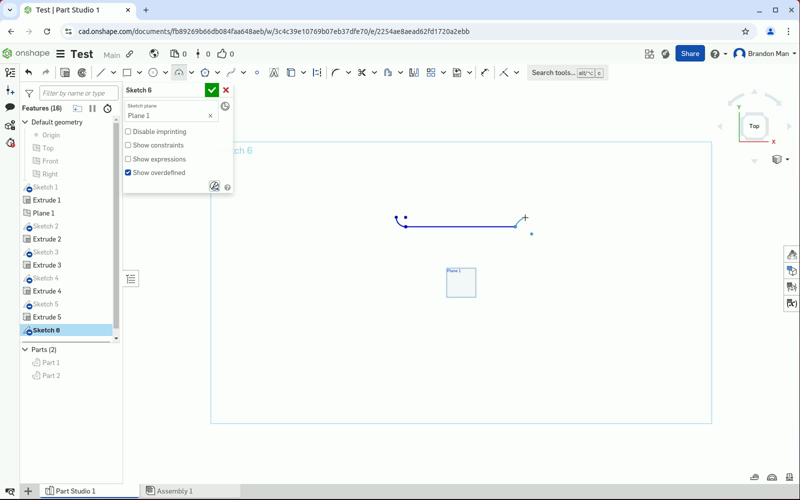
mouse_move(522, 223)
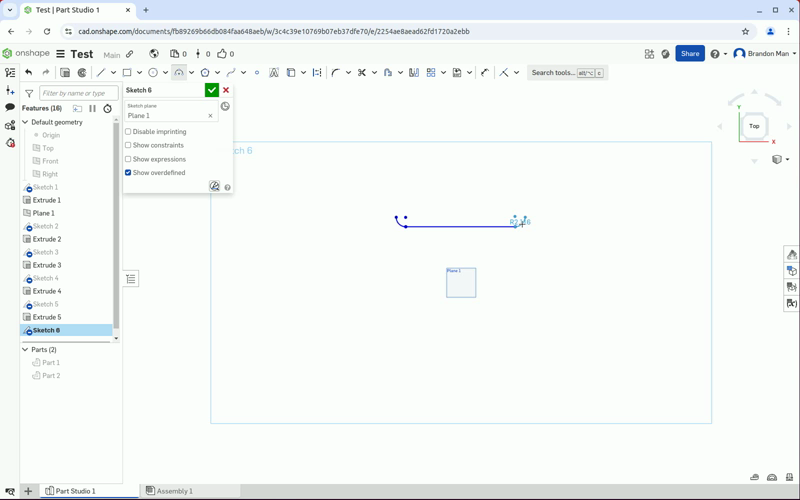
click(522, 223)
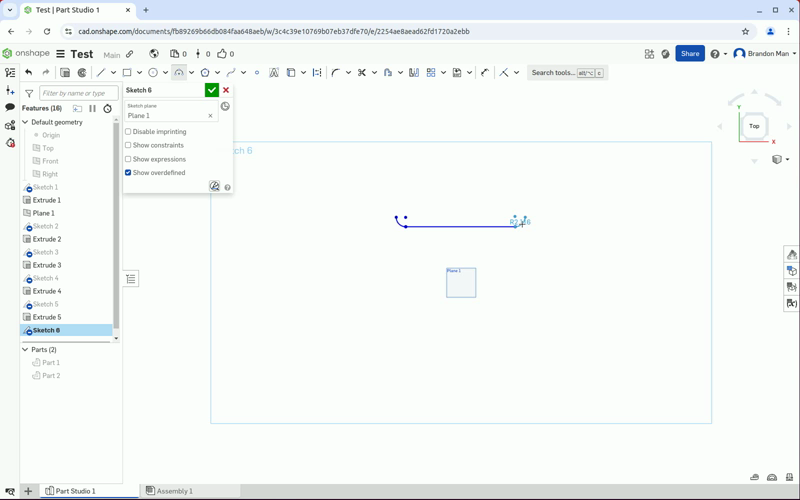
key_up(shift)
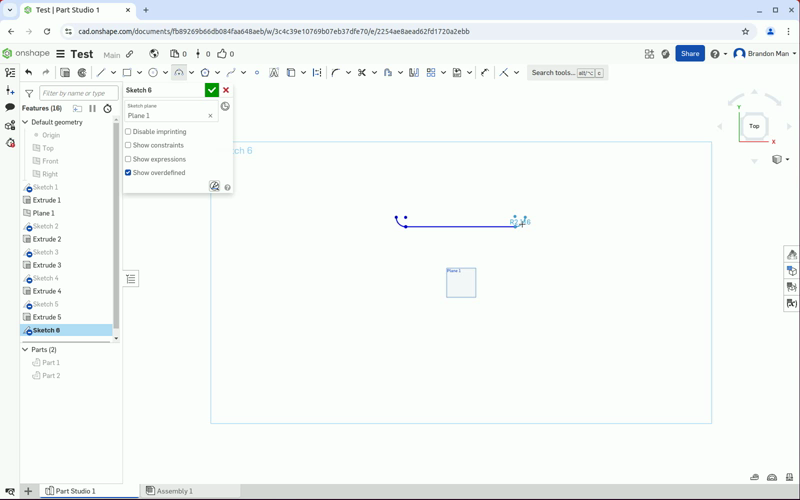
key(esc)
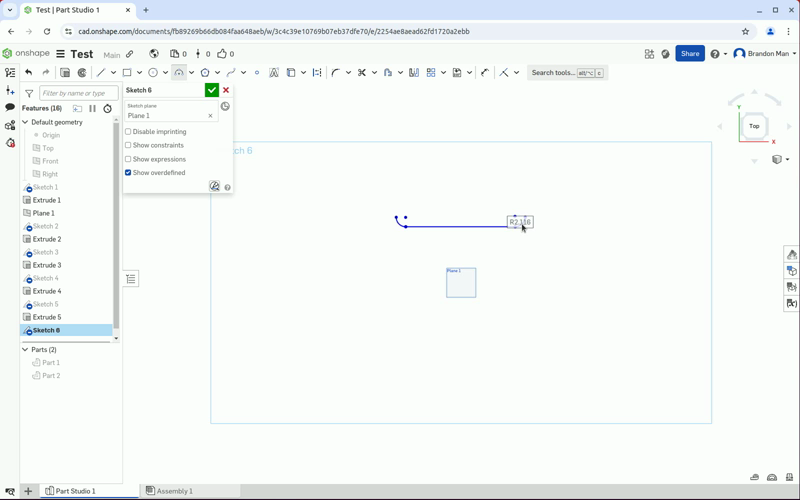
key(l)
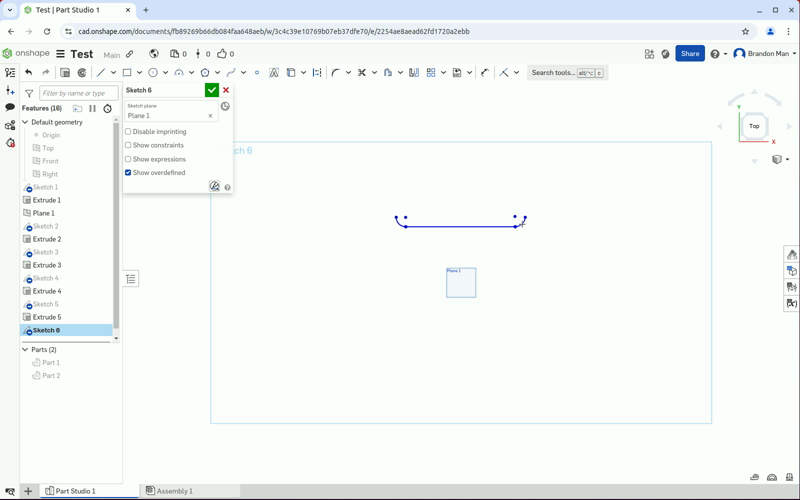
mouse_move(525, 217)
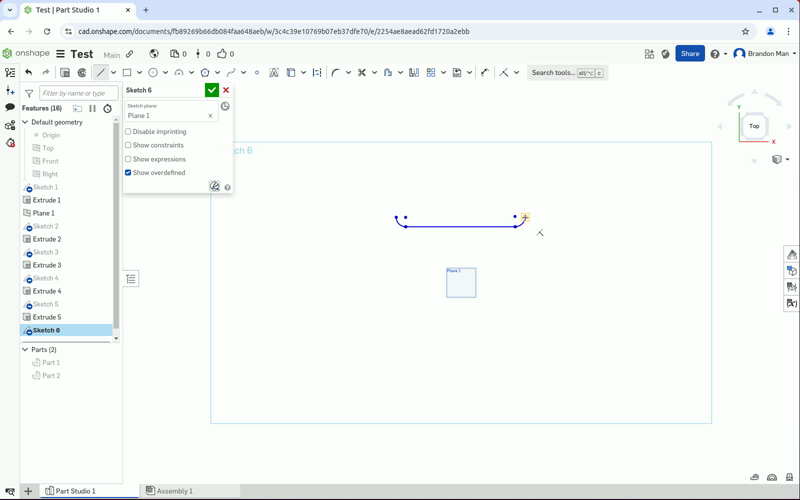
click(525, 217)
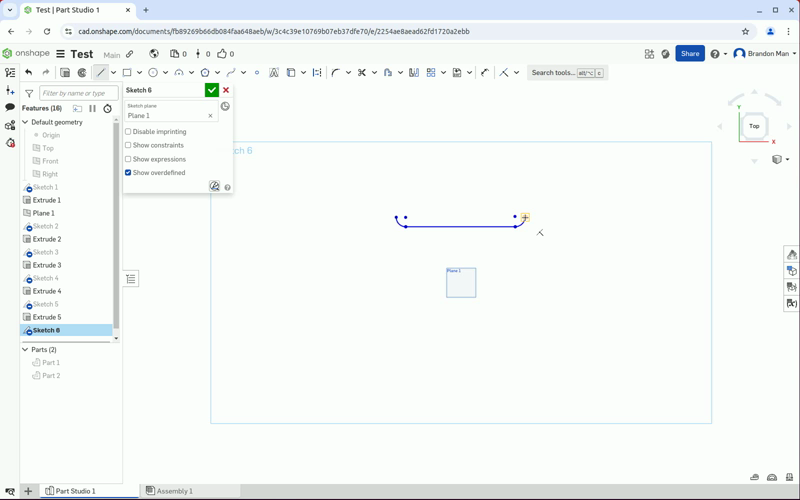
key_down(shift)
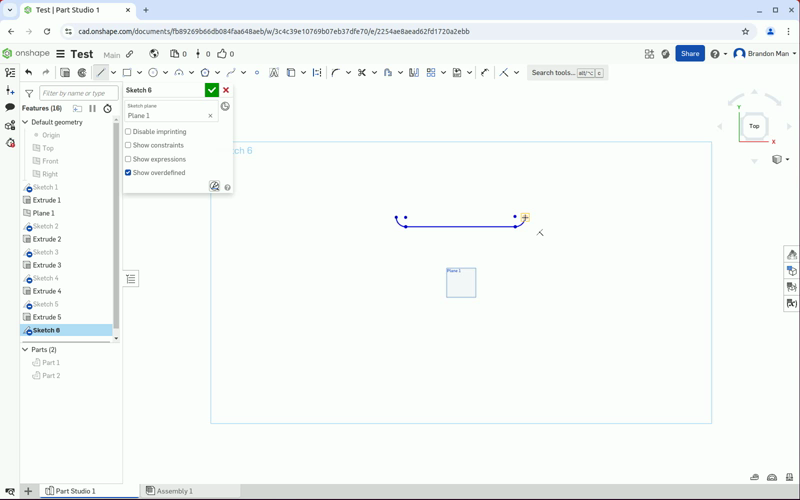
mouse_move(555, 217)
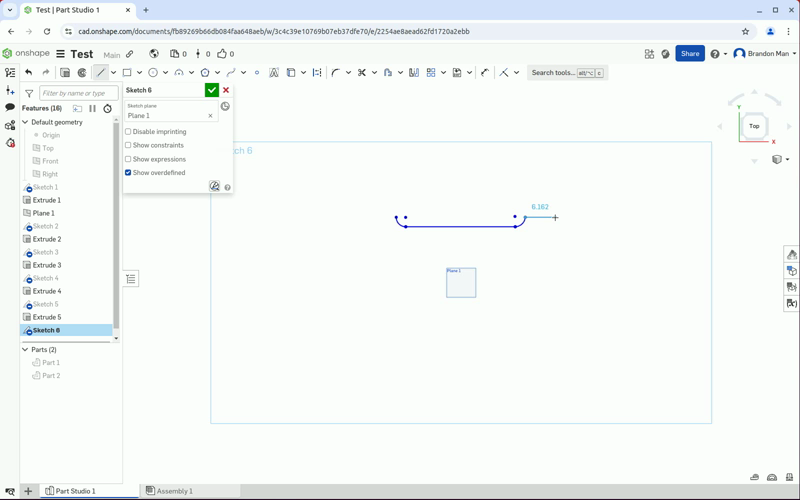
mouse_move(525, 204)
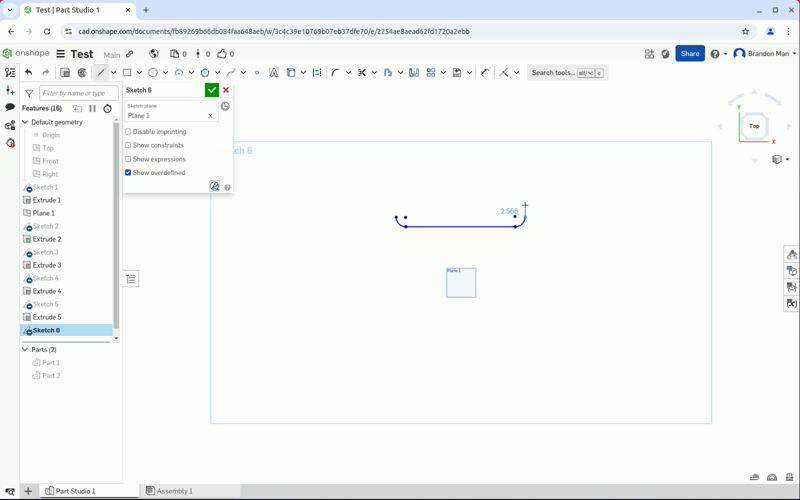
click(525, 204)
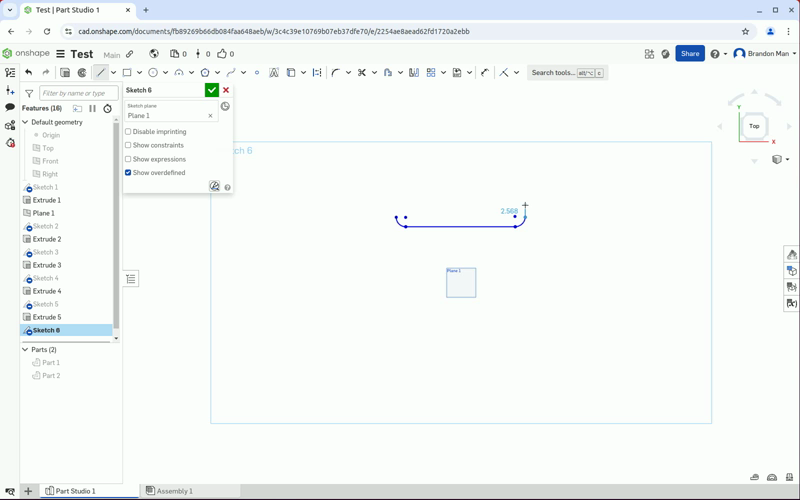
key_up(shift)
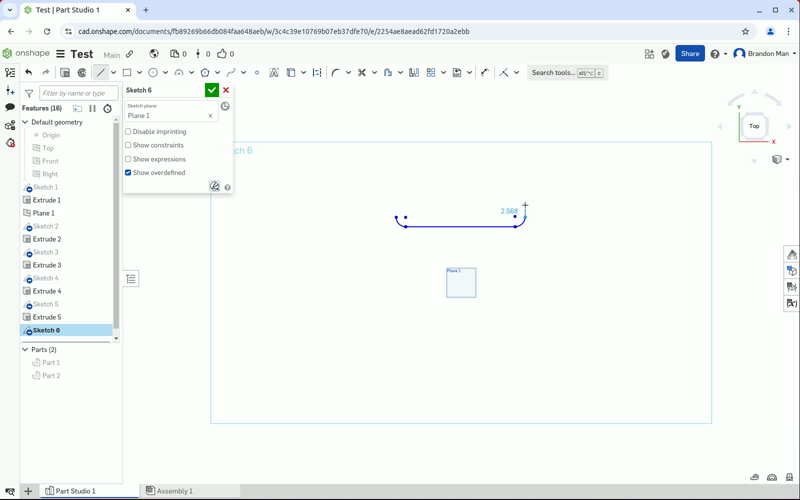
key(esc)
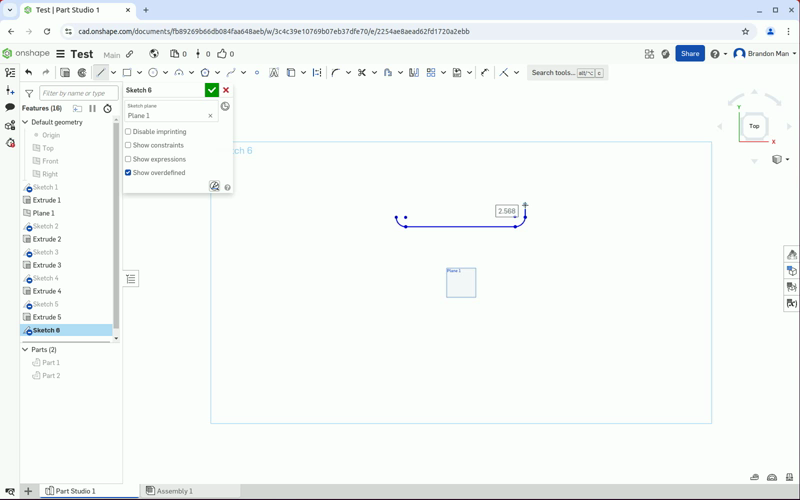
key(a)
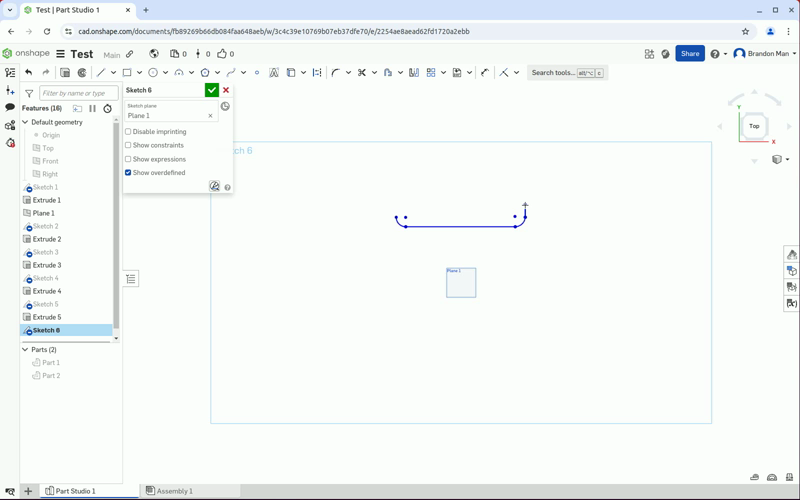
mouse_move(525, 204)
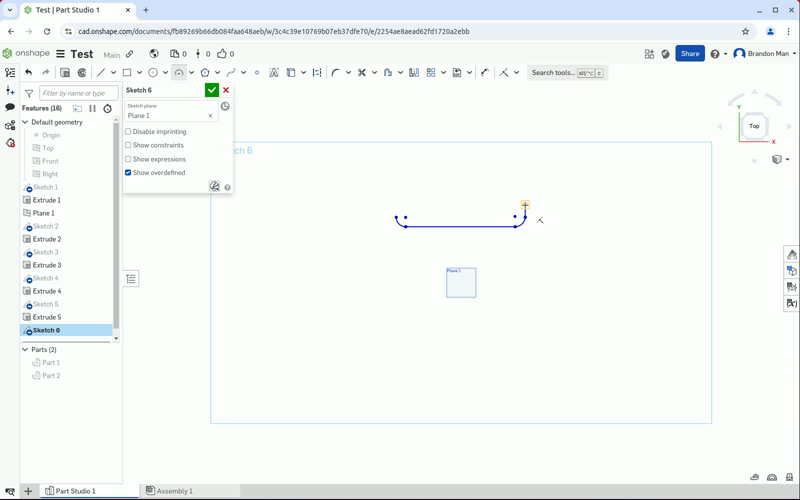
click(525, 204)
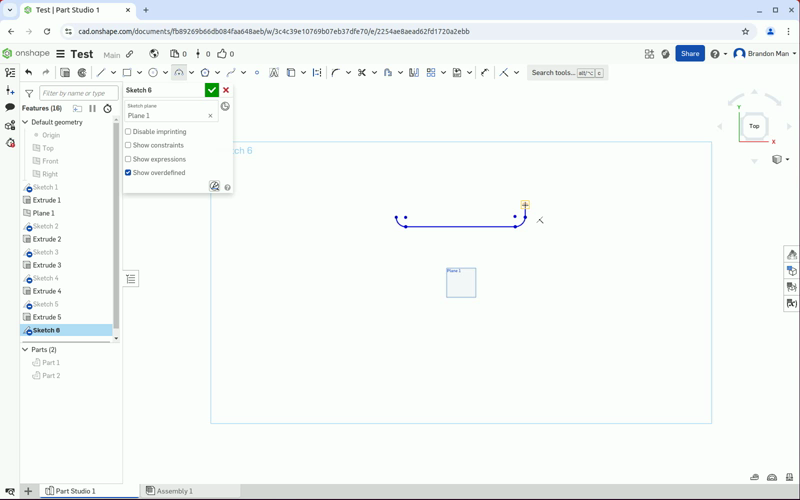
key_down(shift)
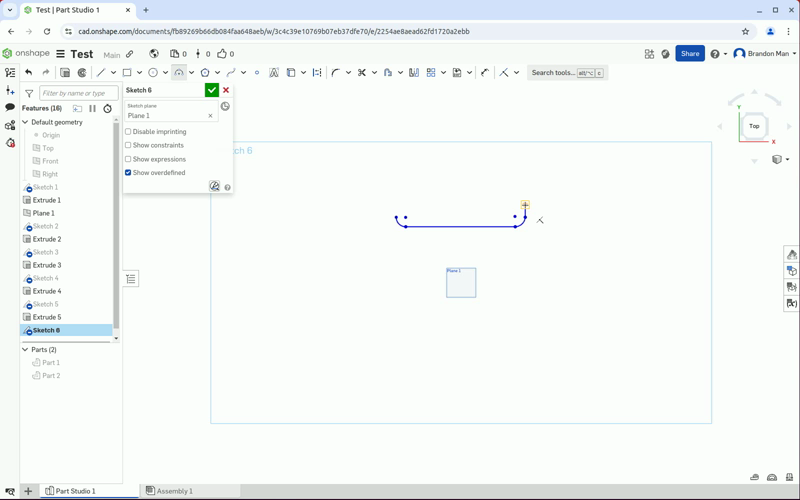
mouse_move(515, 196)
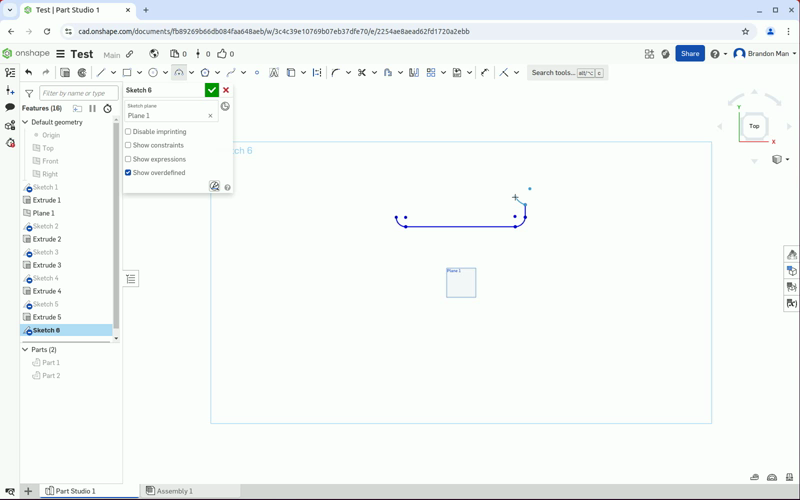
click(515, 196)
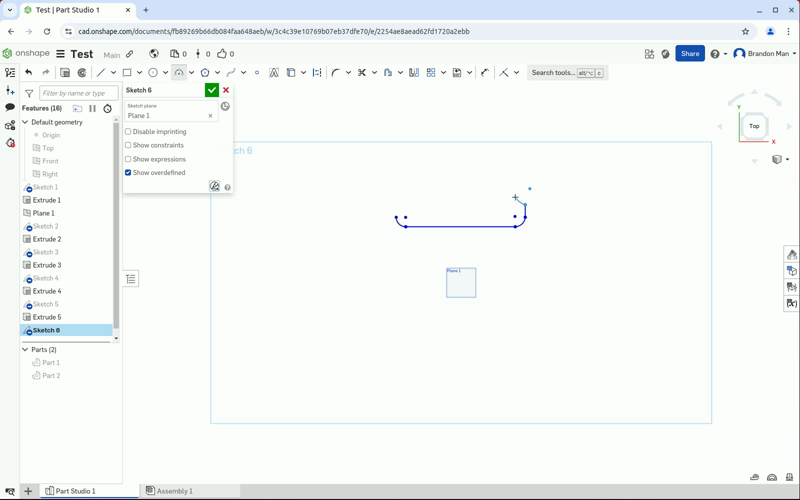
mouse_move(522, 198)
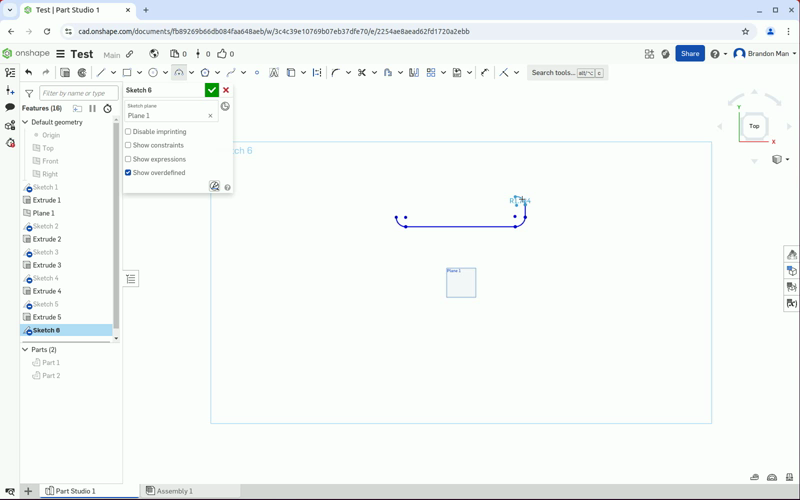
click(522, 198)
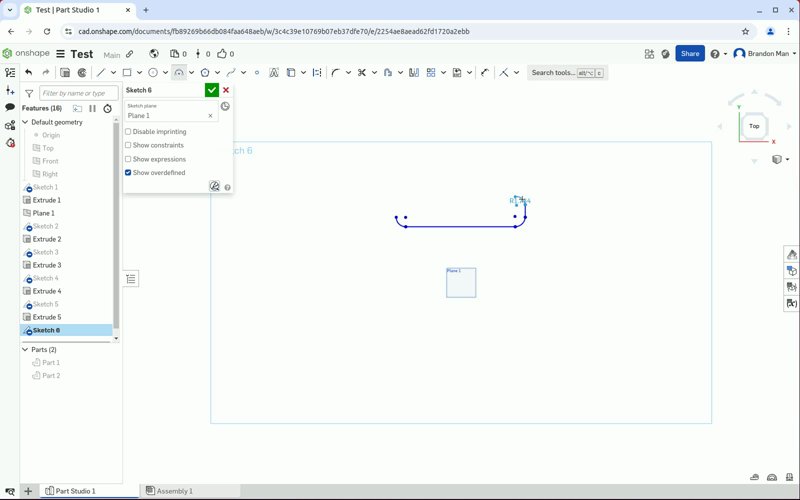
key_up(shift)
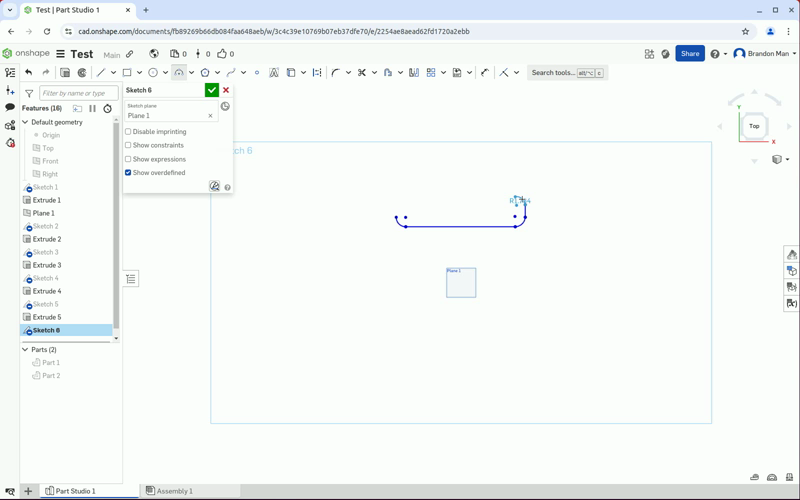
key(esc)
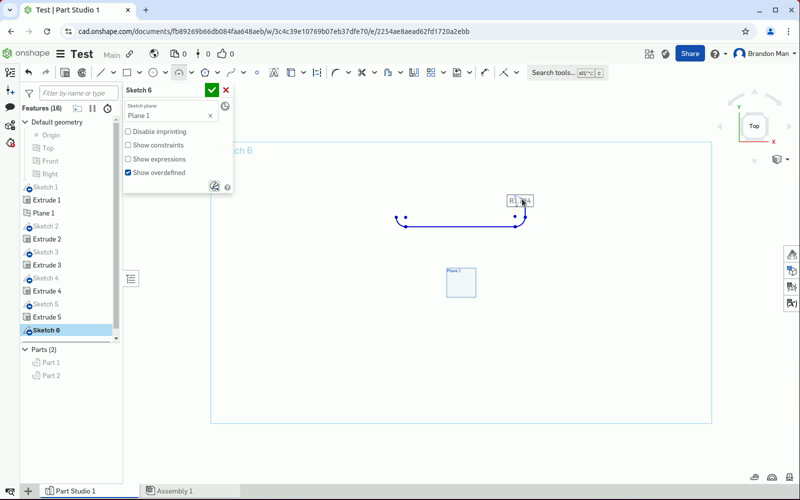
key(l)
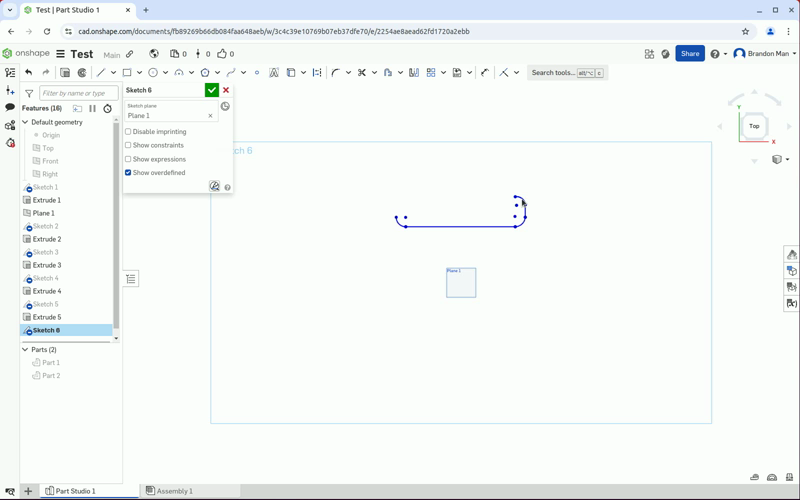
mouse_move(515, 196)
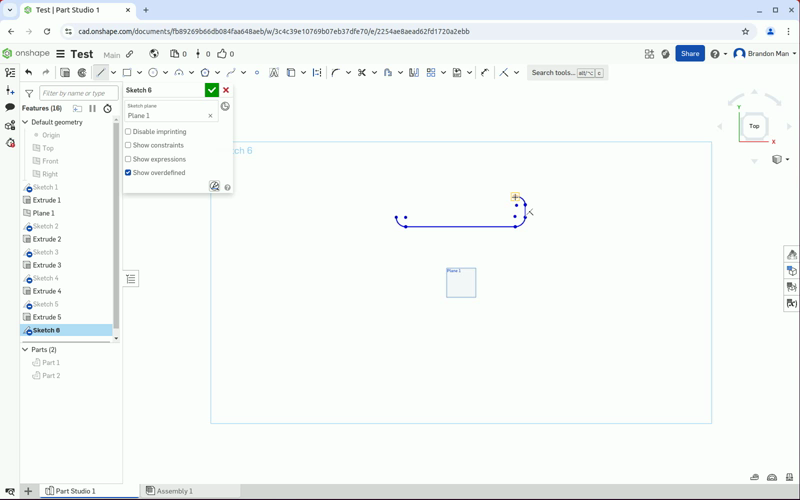
click(515, 196)
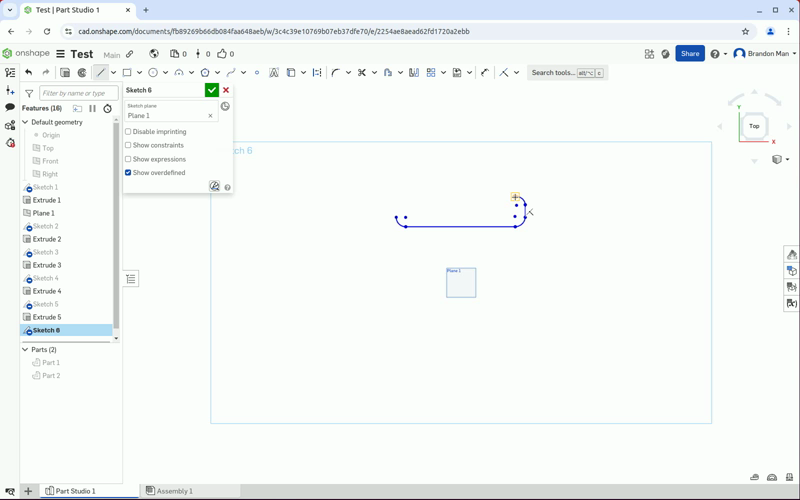
key_down(shift)
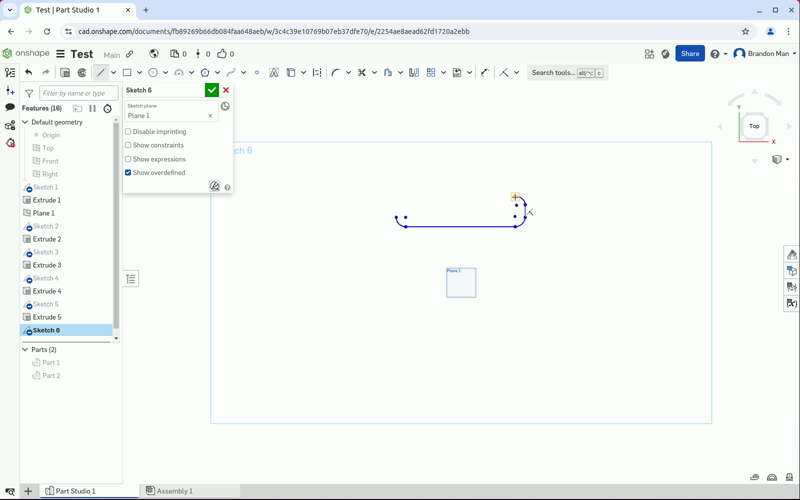
mouse_move(405, 196)
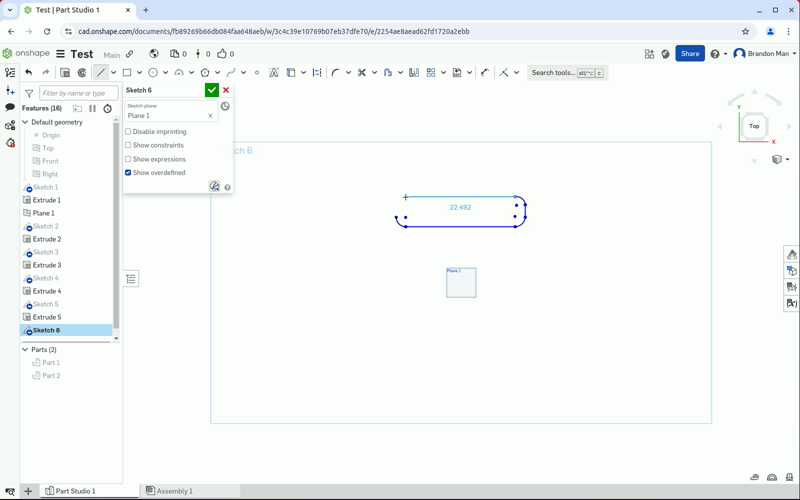
click(405, 196)
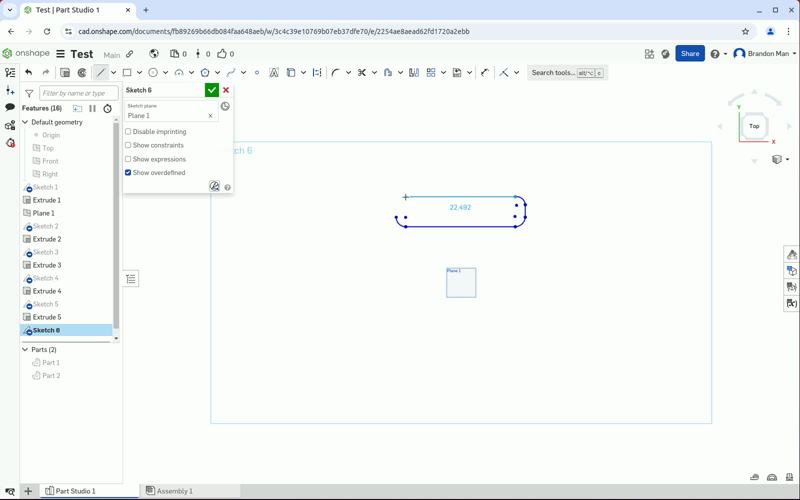
key_up(shift)
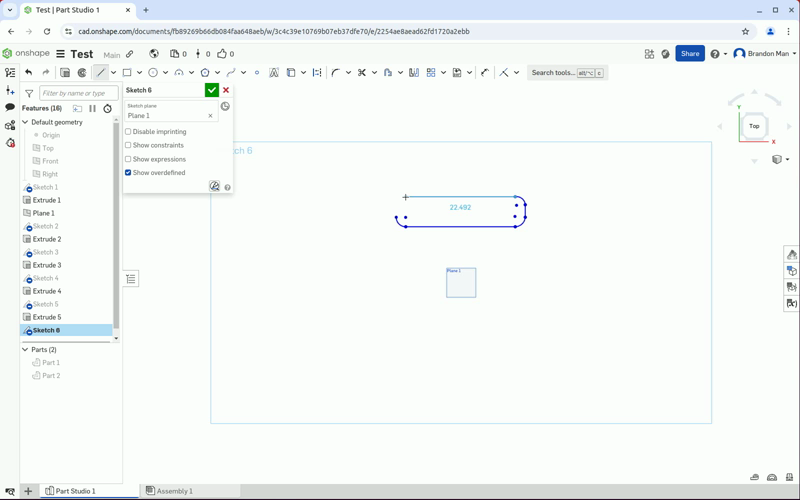
key(esc)
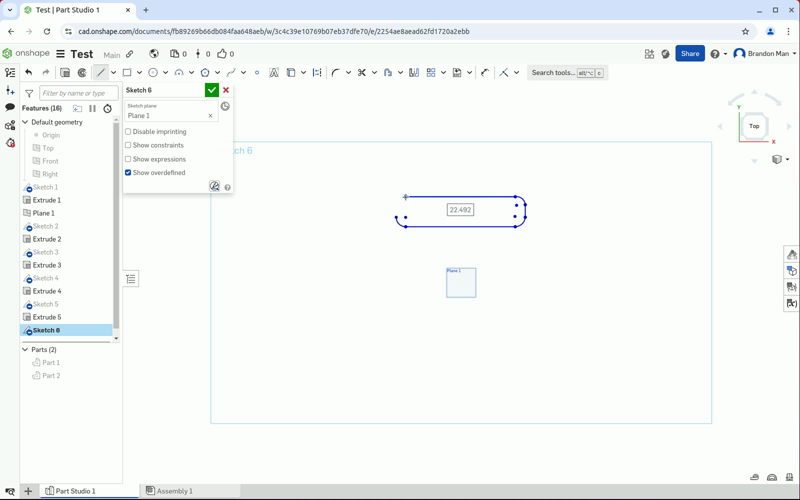
key(a)
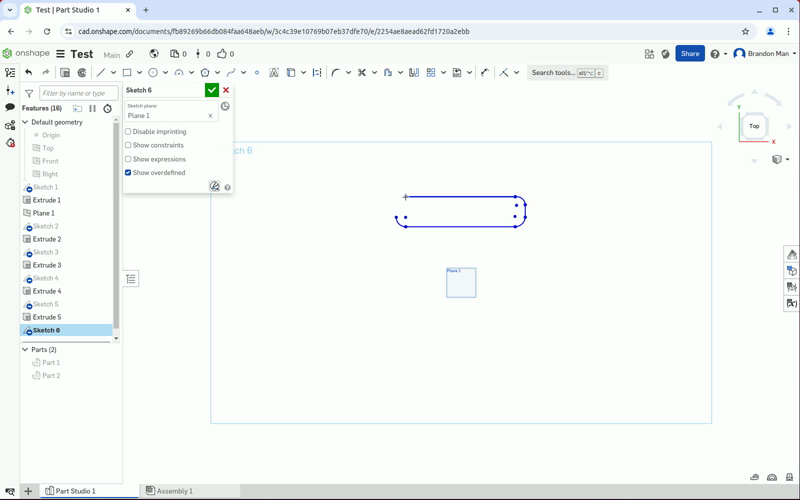
mouse_move(405, 196)
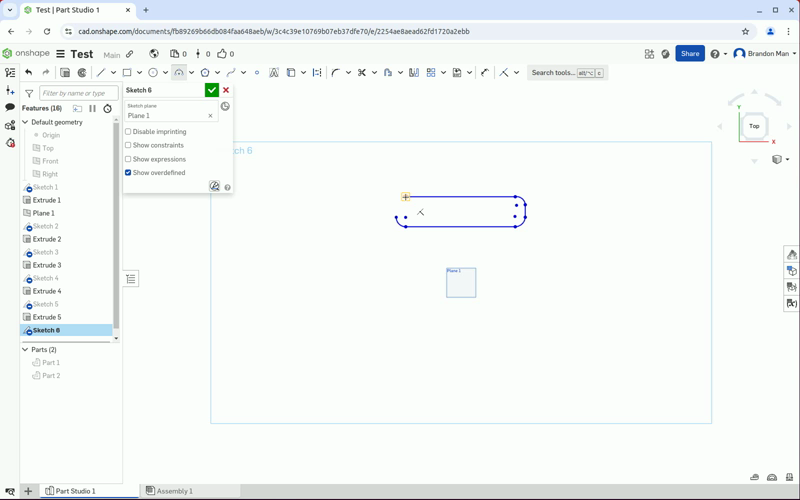
click(405, 196)
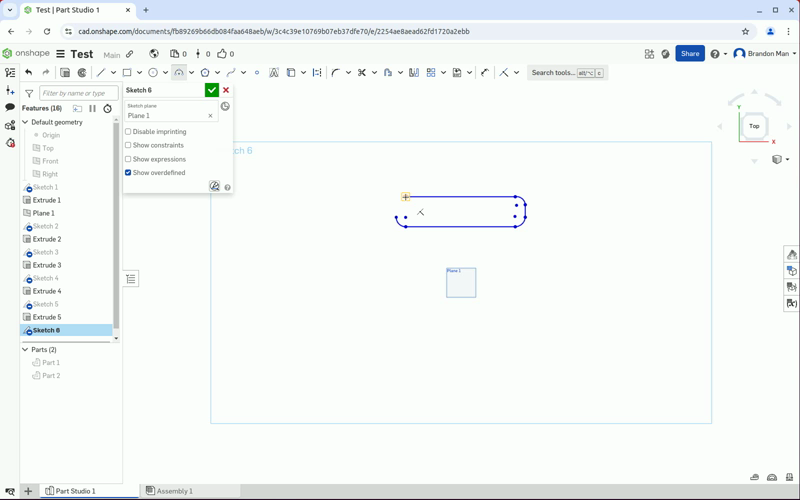
key_down(shift)
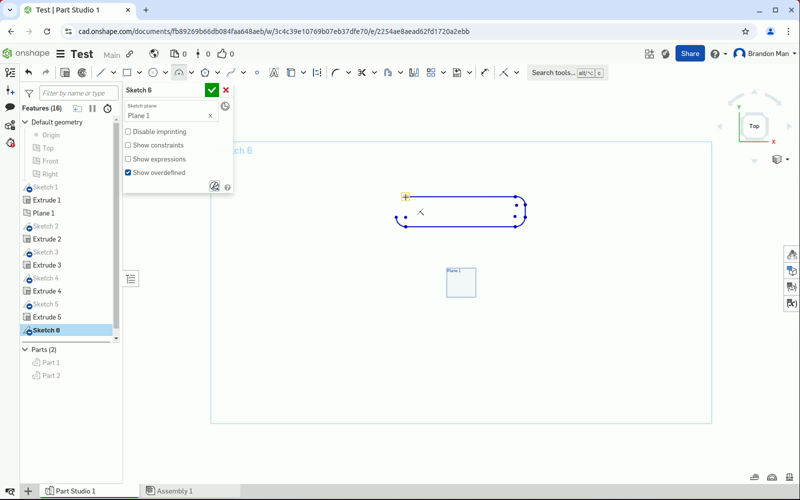
mouse_move(396, 204)
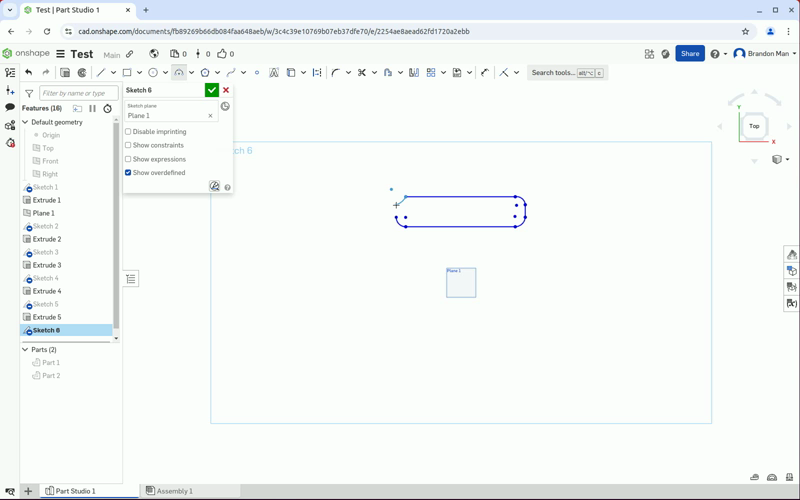
click(396, 204)
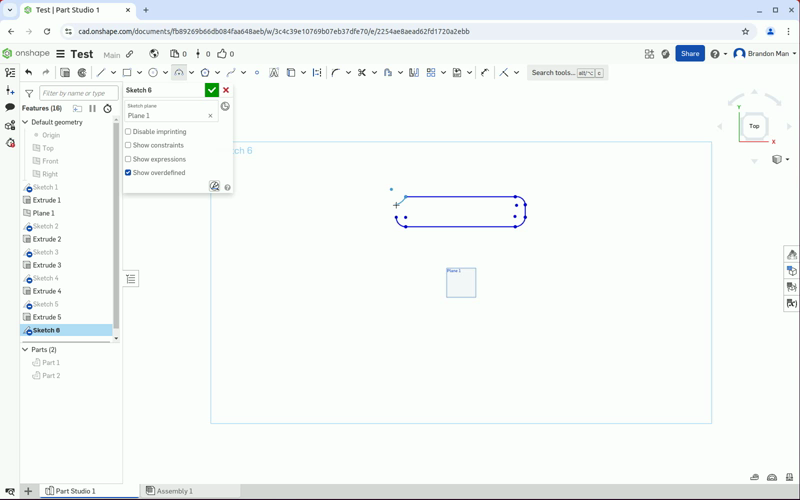
mouse_move(399, 198)
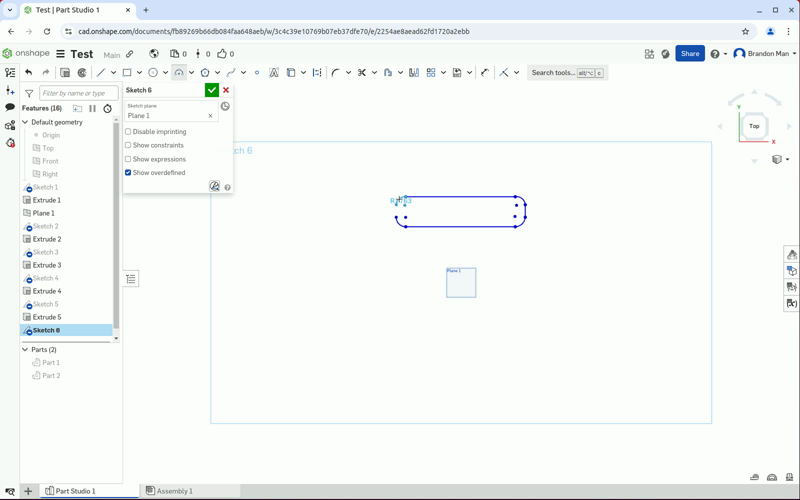
click(399, 198)
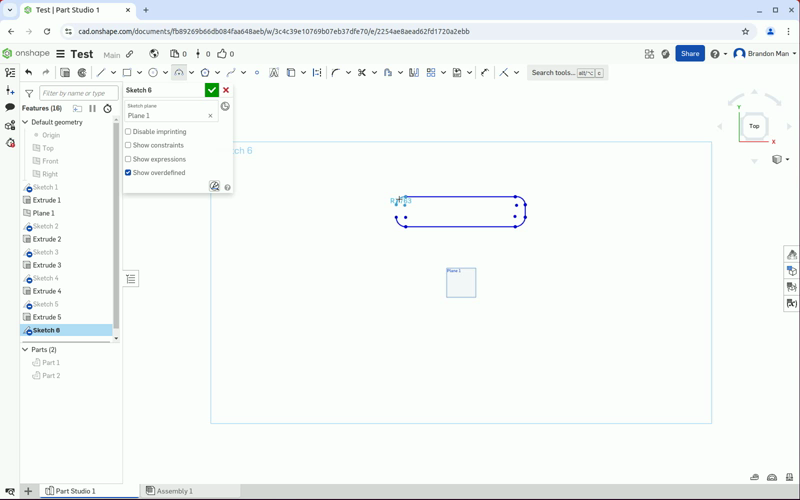
key_up(shift)
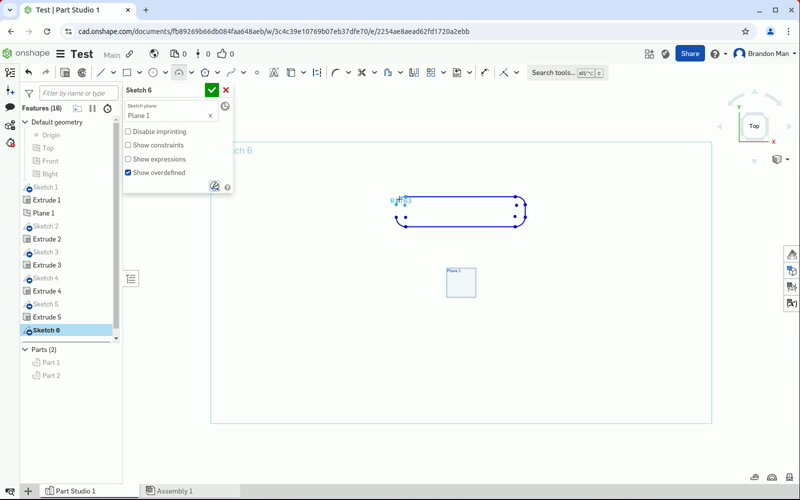
key(esc)
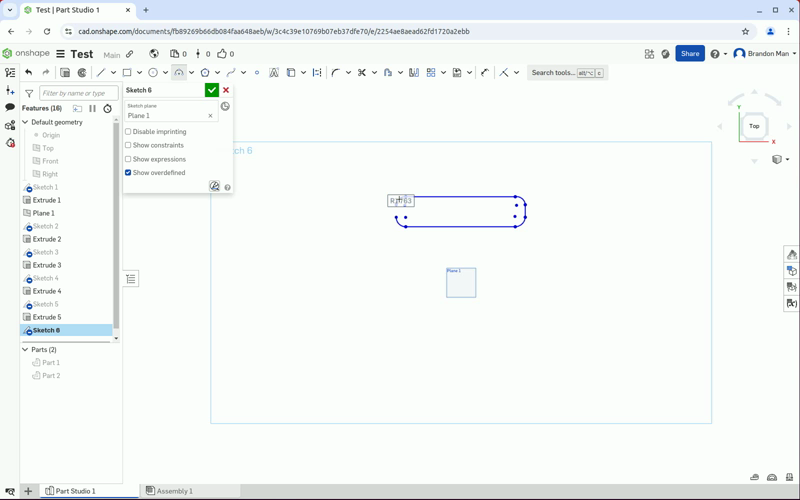
key(l)
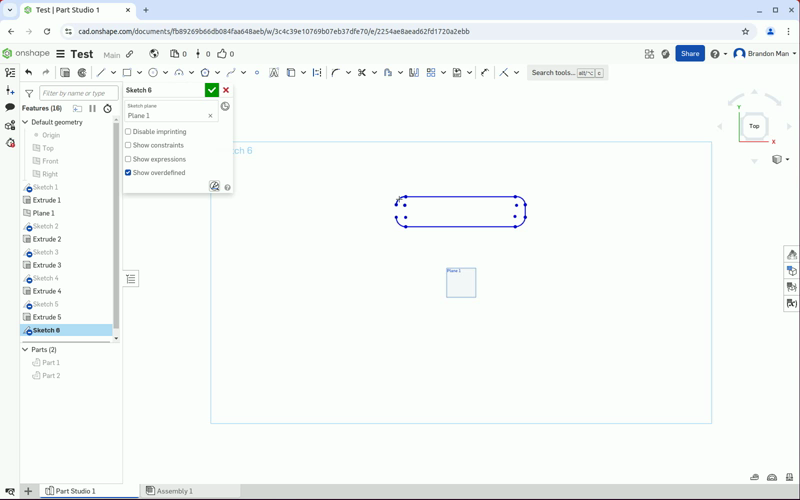
mouse_move(396, 204)
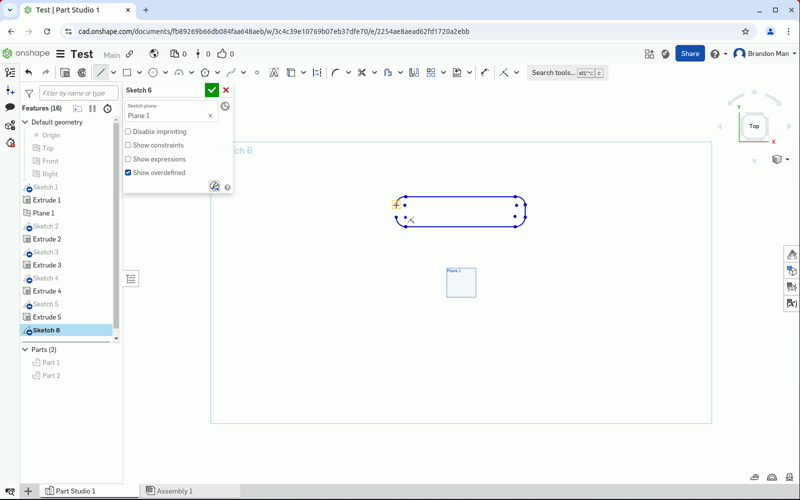
click(396, 204)
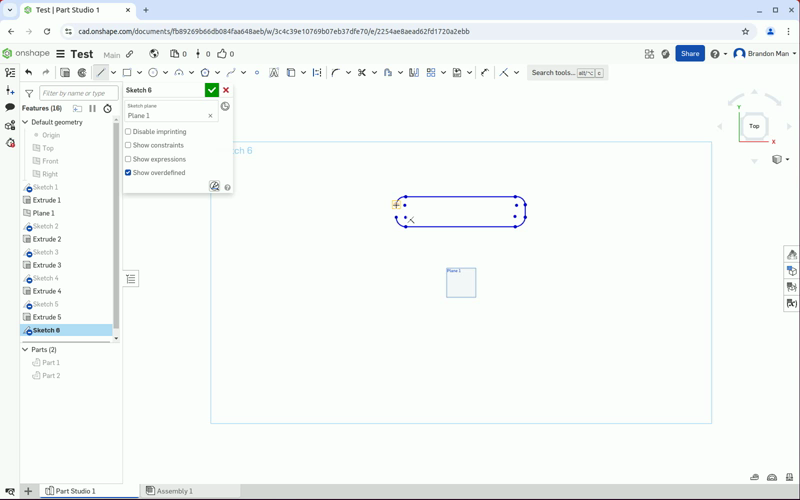
mouse_move(426, 204)
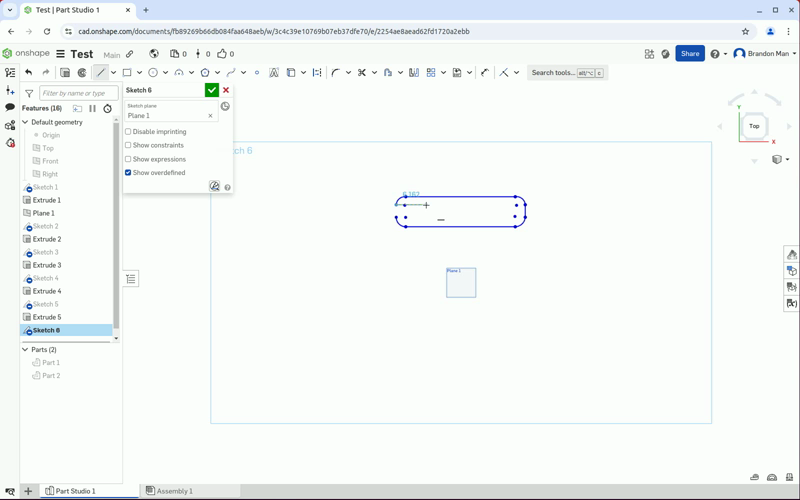
key_down(shift)
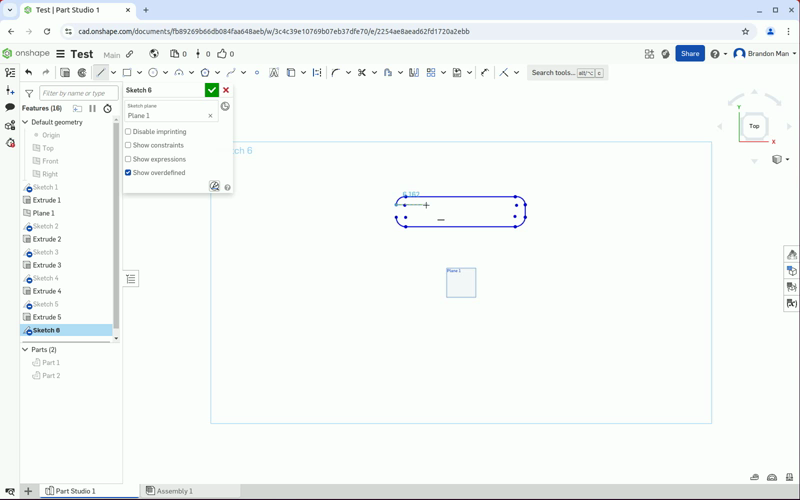
mouse_move(396, 217)
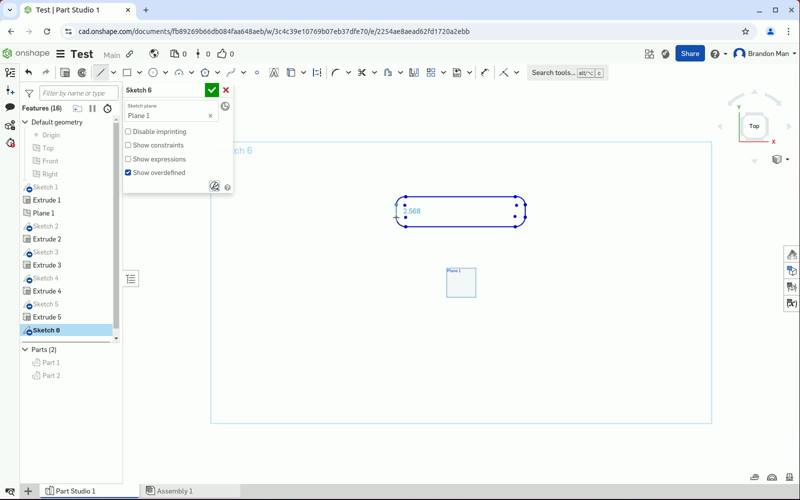
key_up(shift)
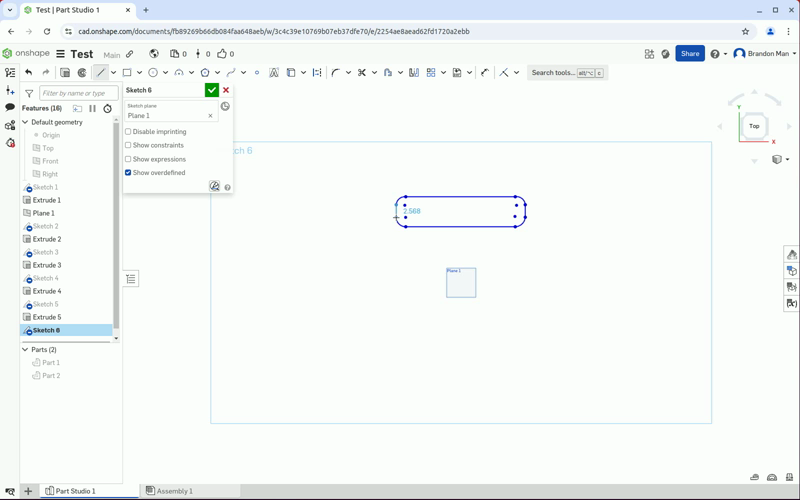
click(396, 217)
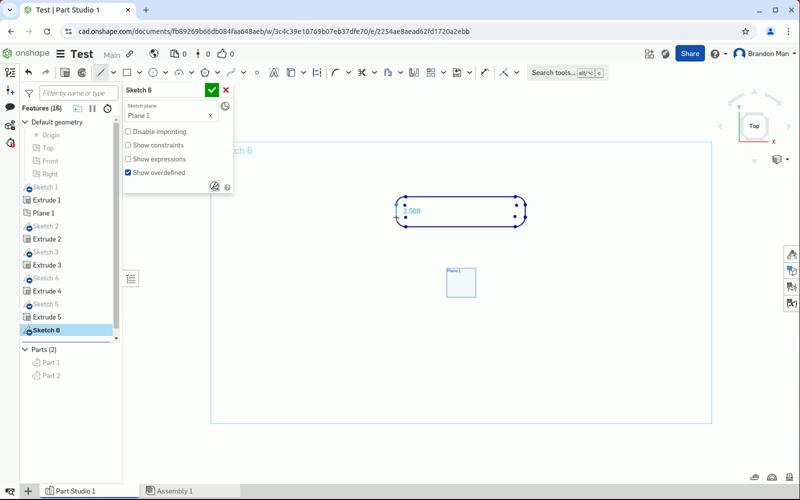
key(esc)
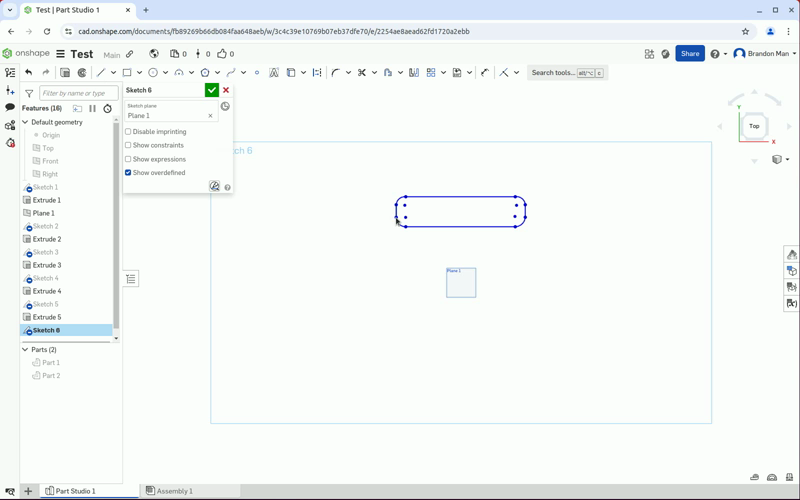
mouse_move(442, 219)
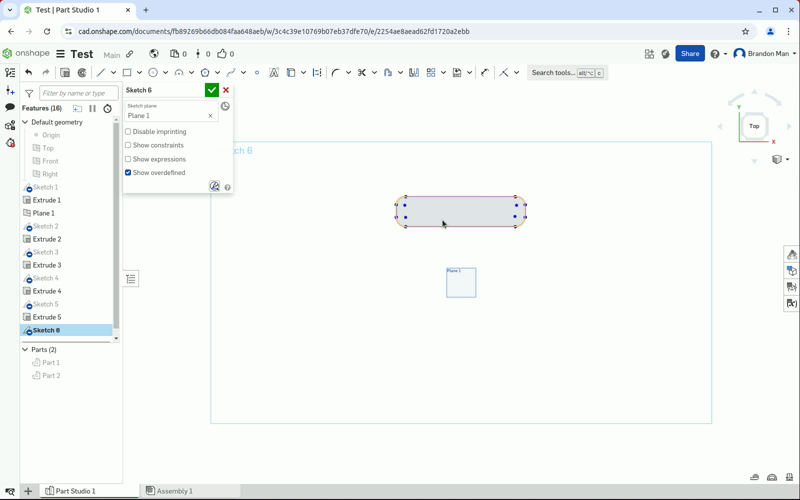
click(442, 219)
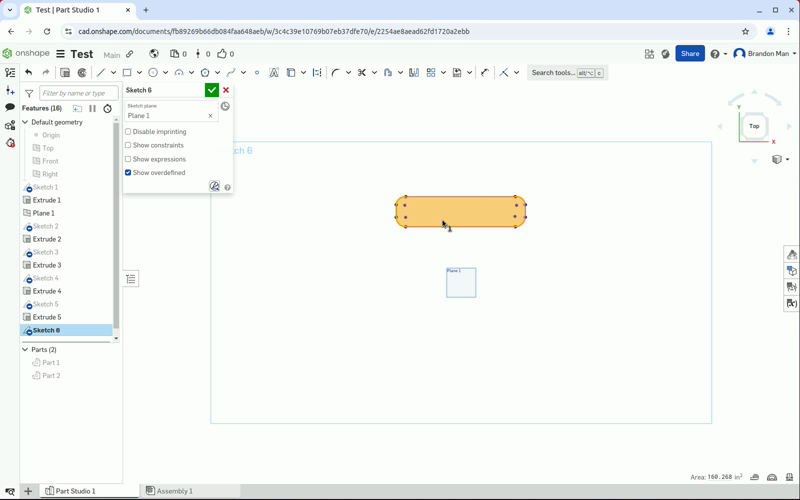
mouse_move(73, 352)
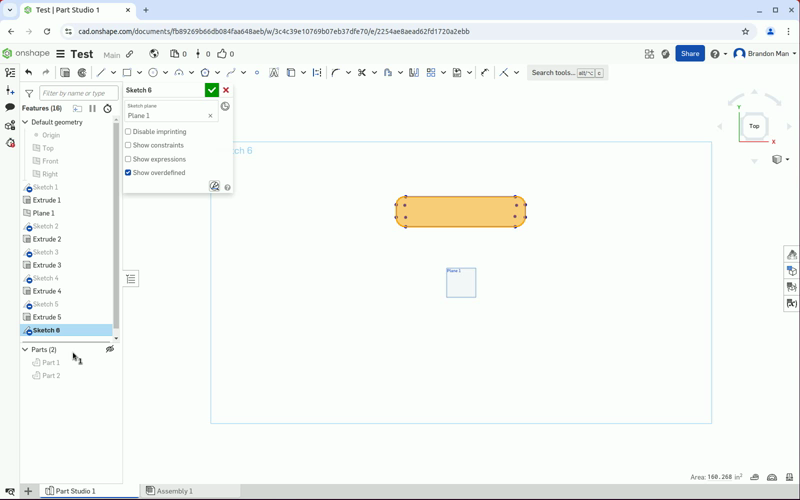
key(shift+y)
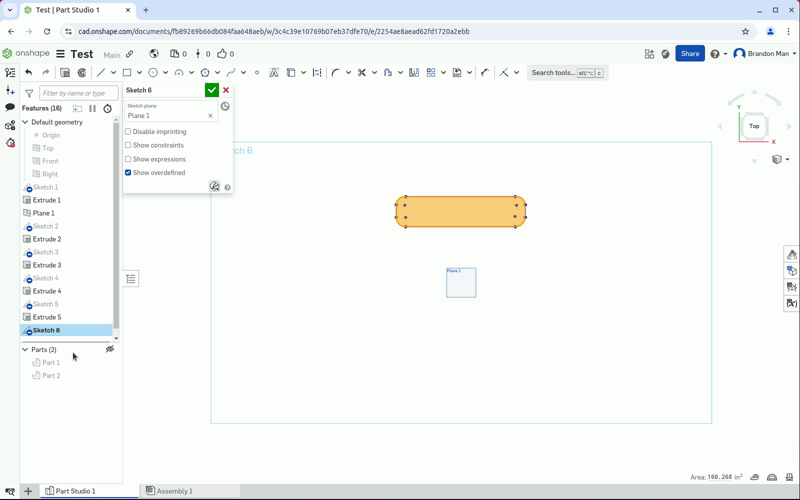
key(shift+e)
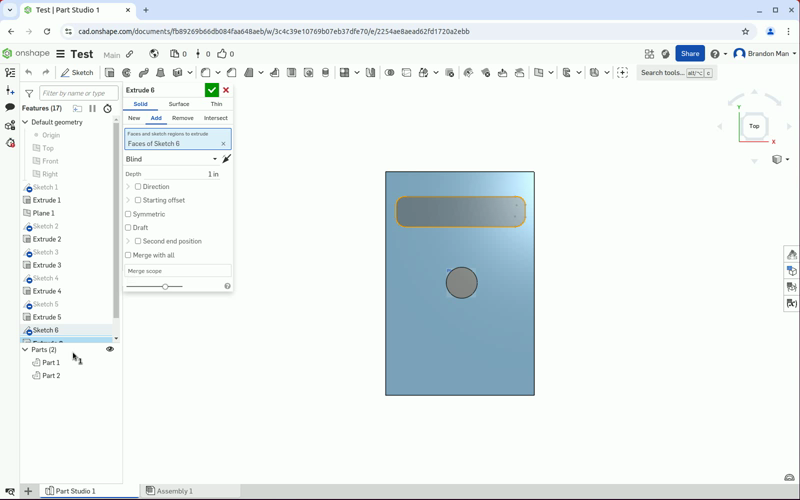
mouse_move(143, 106)
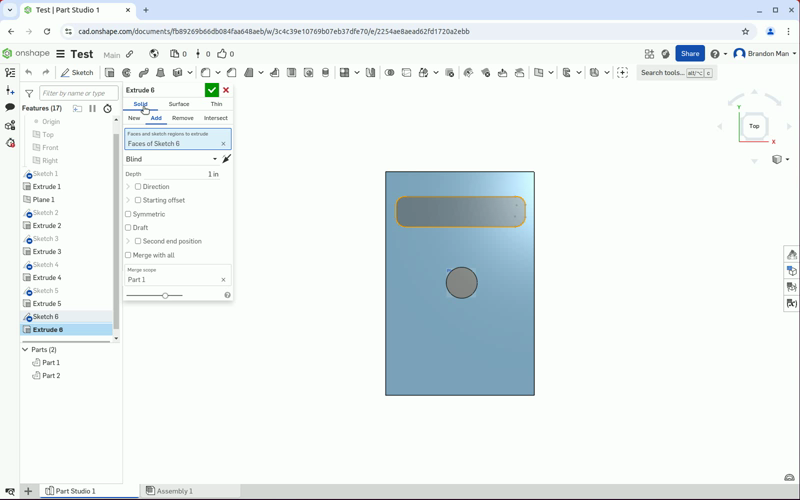
click(143, 106)
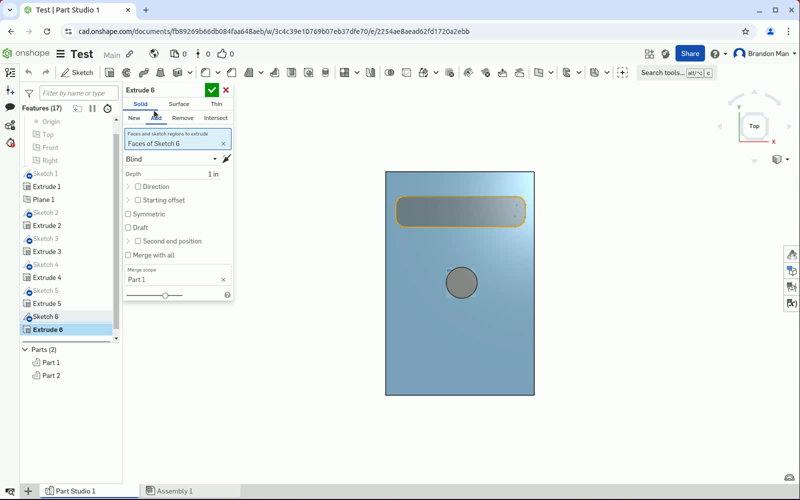
mouse_move(186, 120)
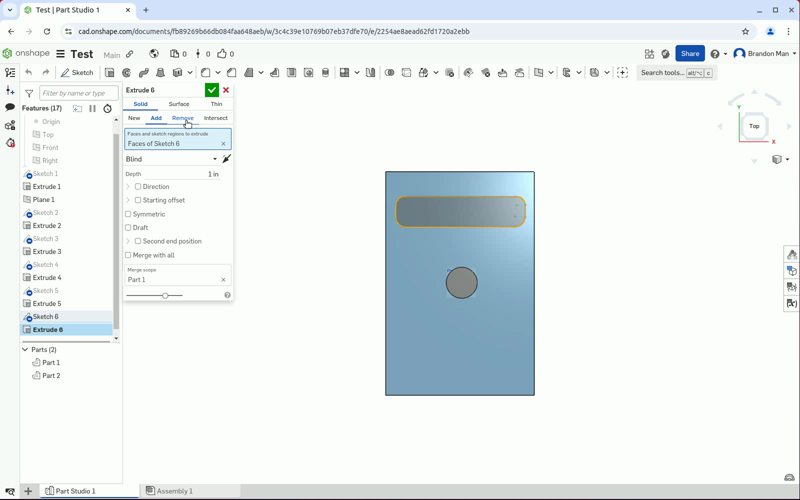
click(186, 120)
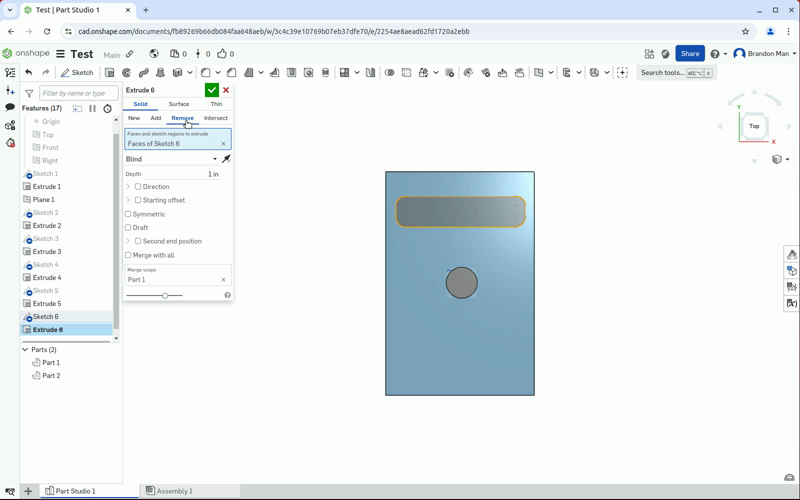
key(tab, 4)
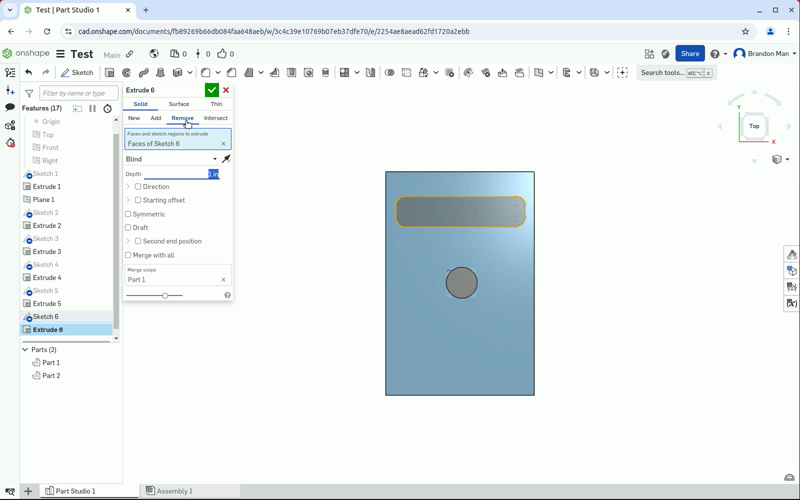
text(15.405)
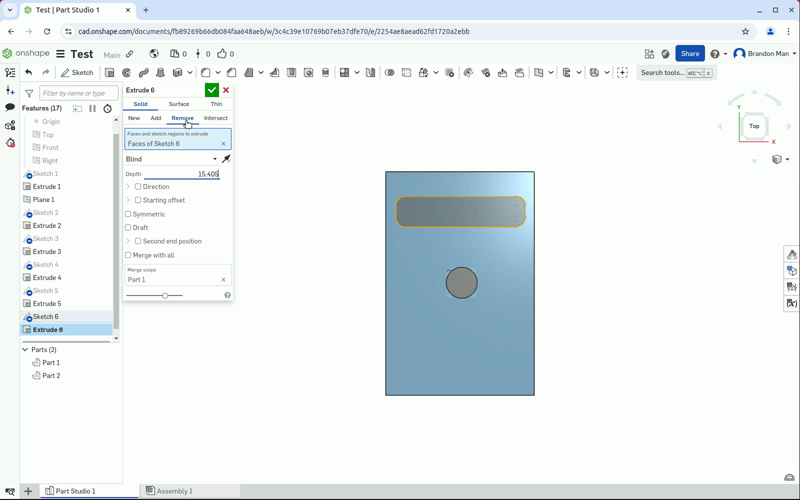
key(tab, 6)
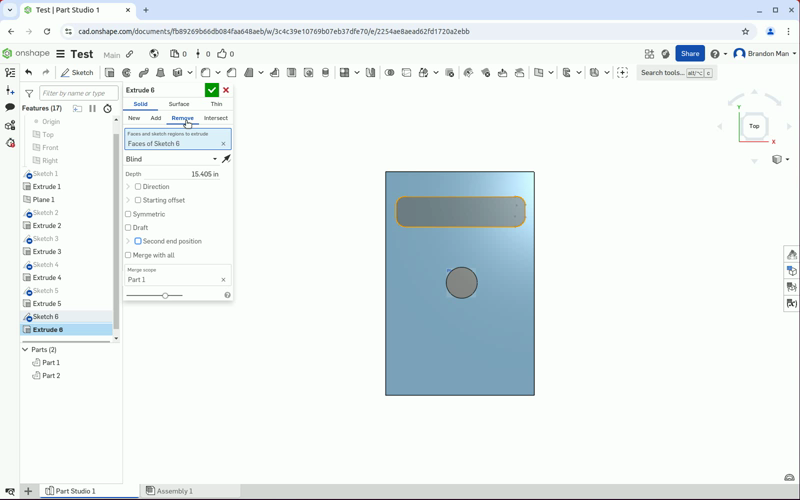
key(space)
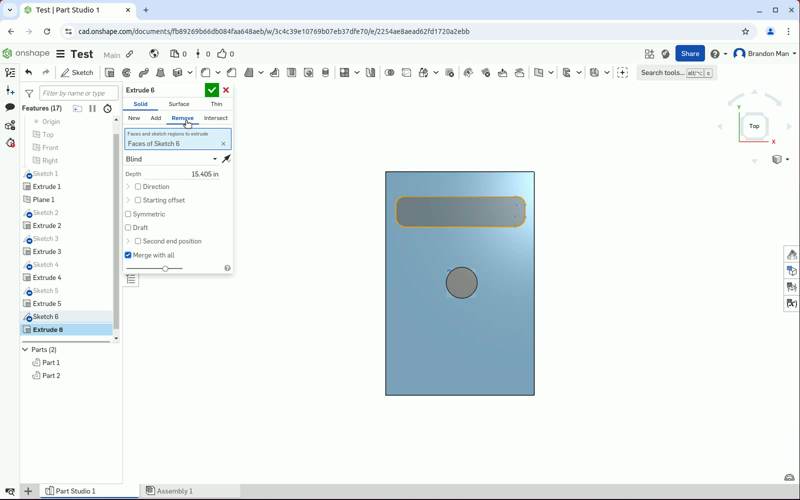
key(enter)
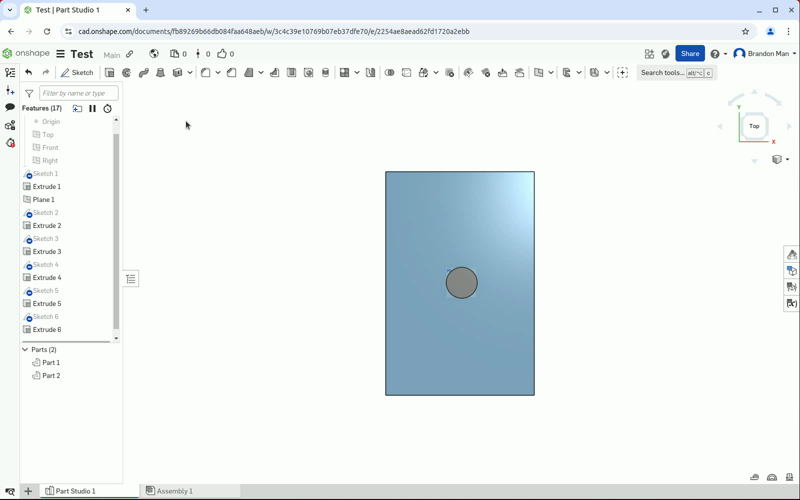
key(shift+h)
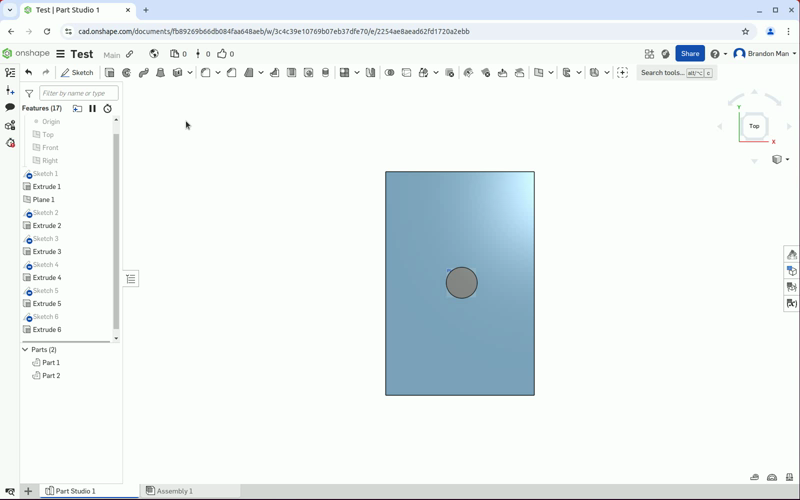
key(shift+h)
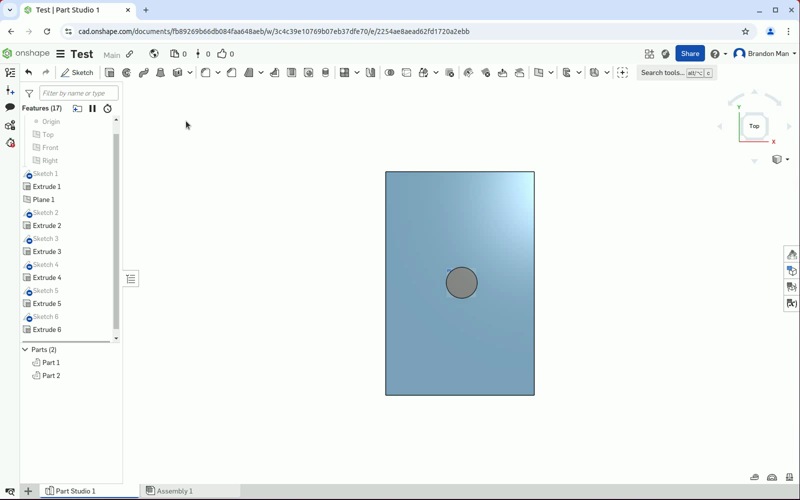
key(shift+7)
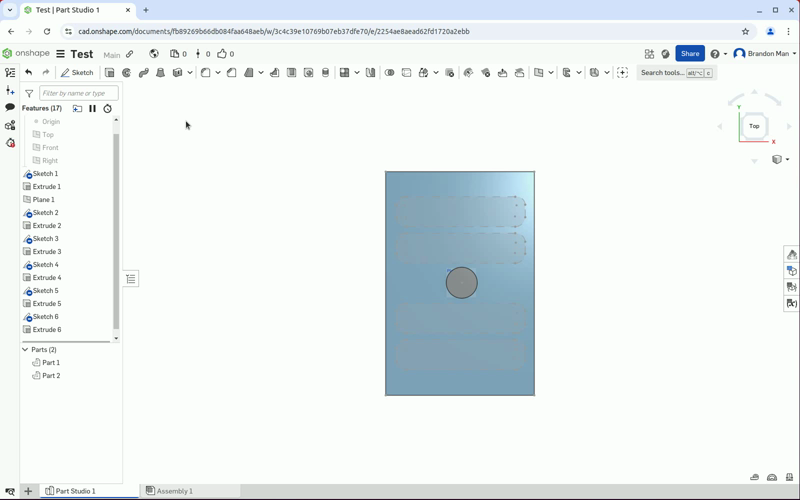
key(up, 3)
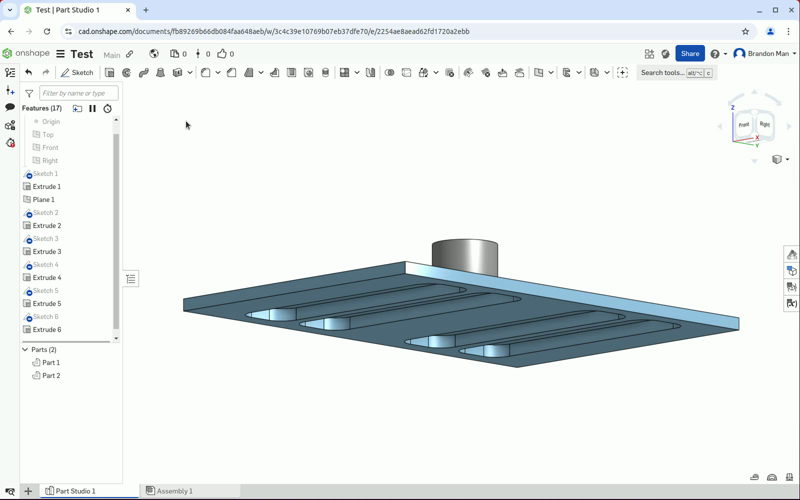
key(left, 3)
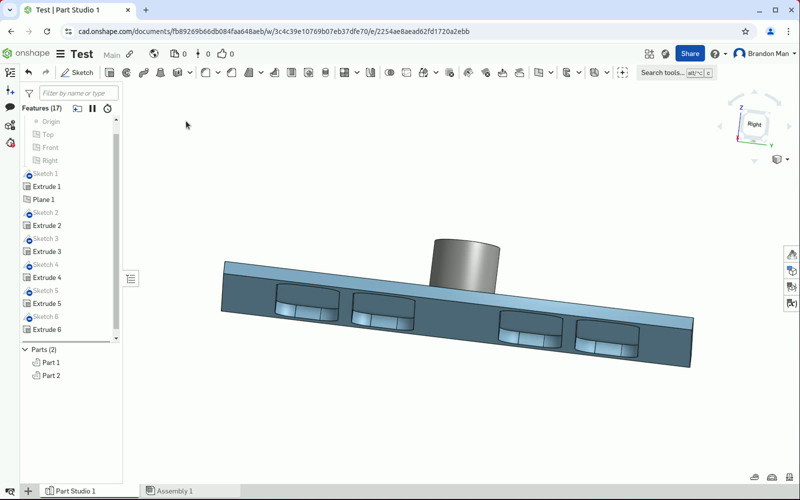
key(right, 3)
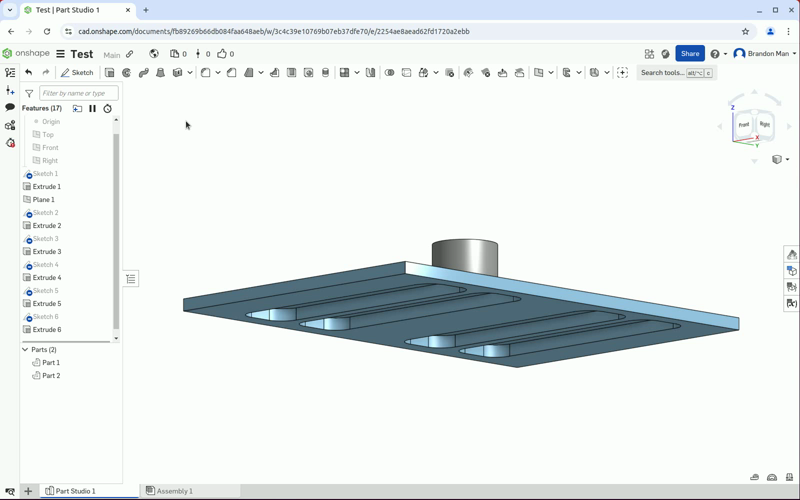
key(down, 3)
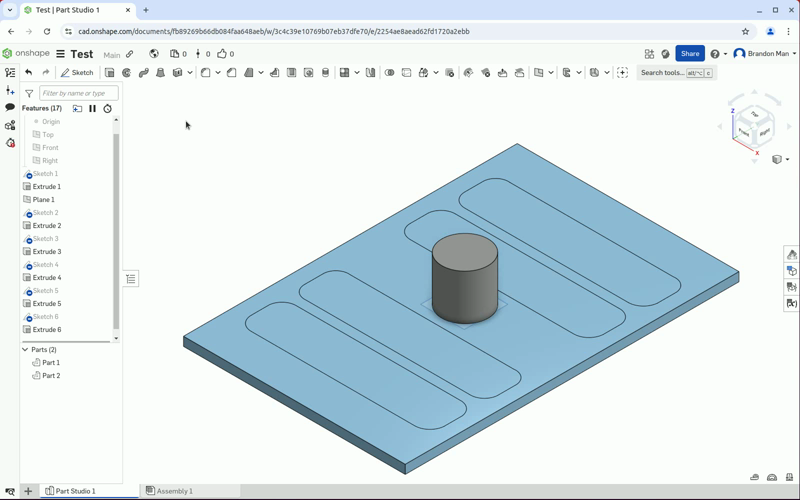
mouse_move(69, 176)
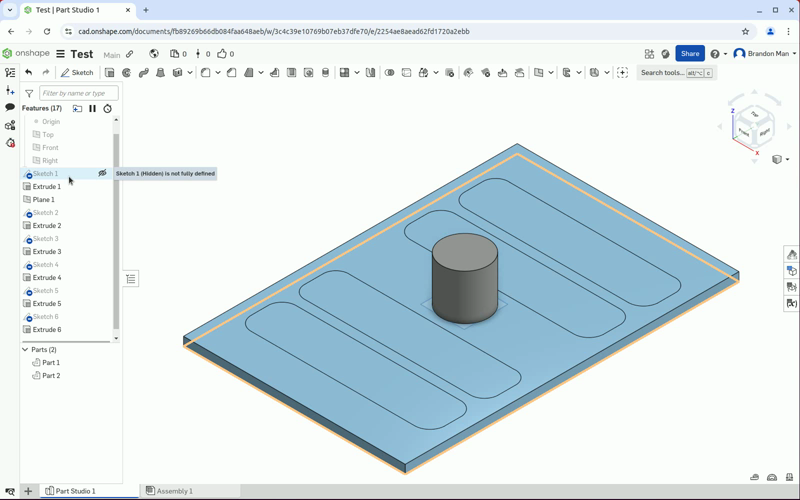
click(69, 176)